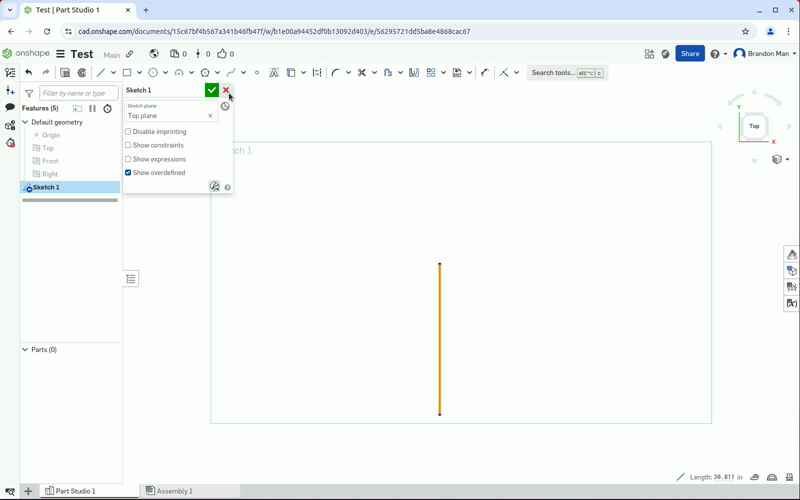
key(shift+h)
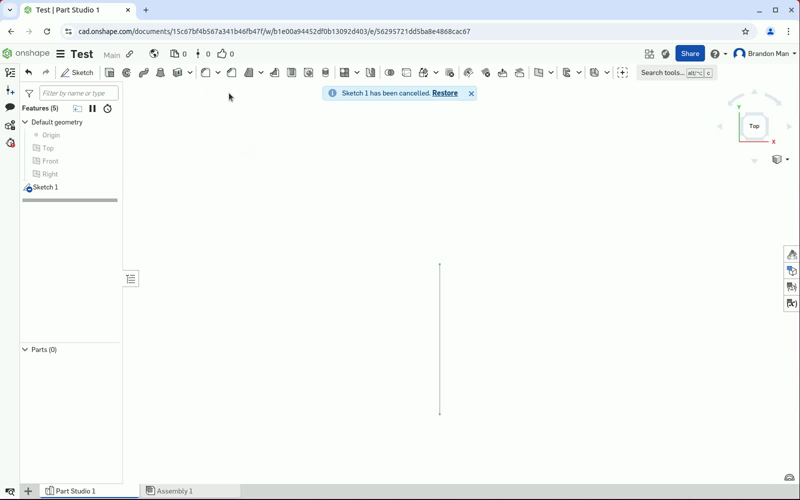
key(shift+s)
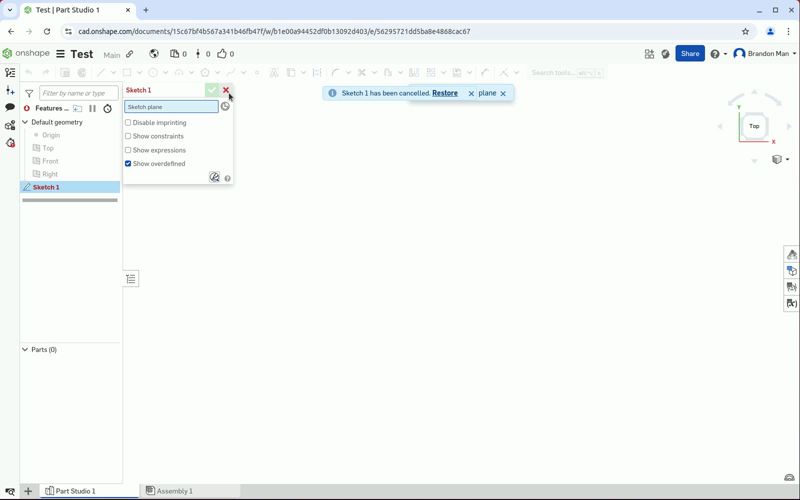
mouse_move(73, 150)
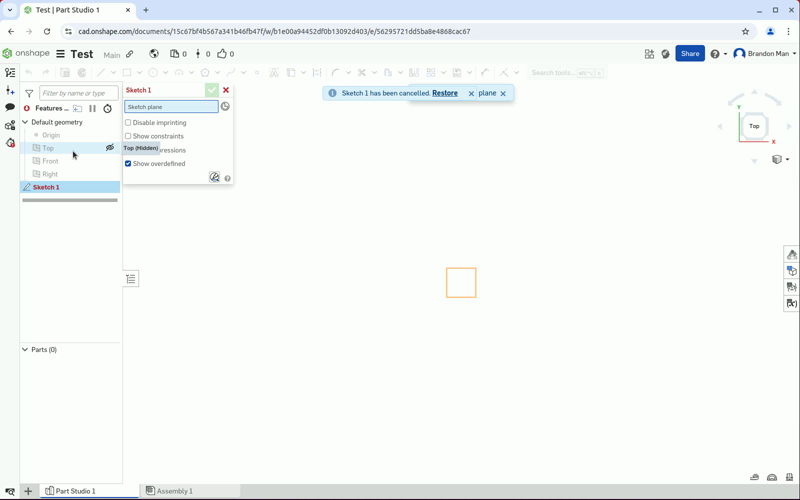
click(73, 150)
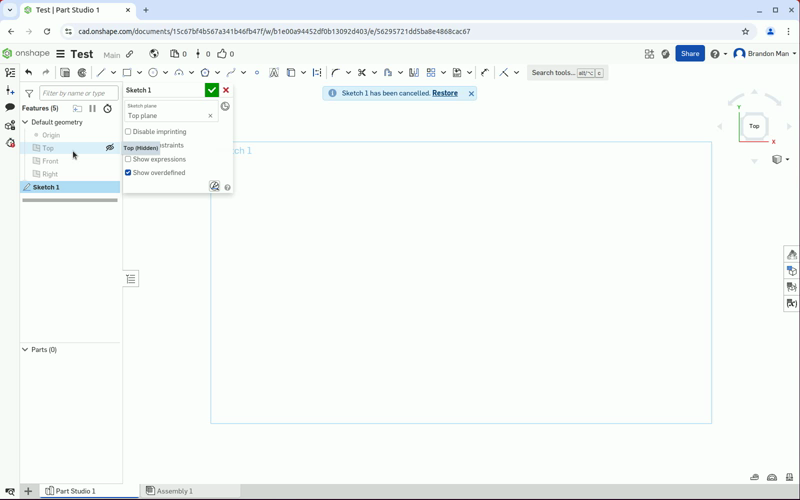
mouse_move(73, 352)
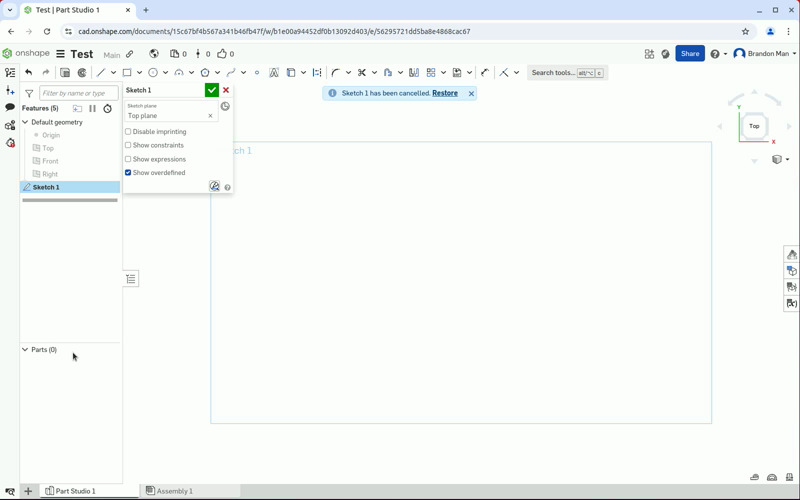
key(y)
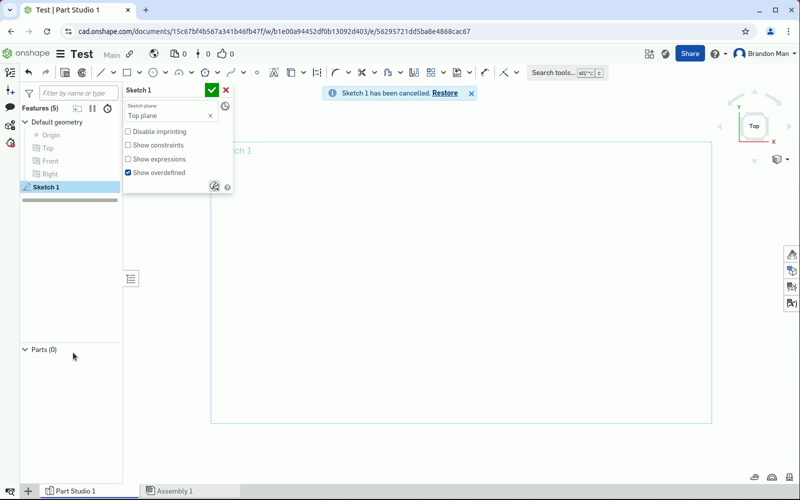
key(l)
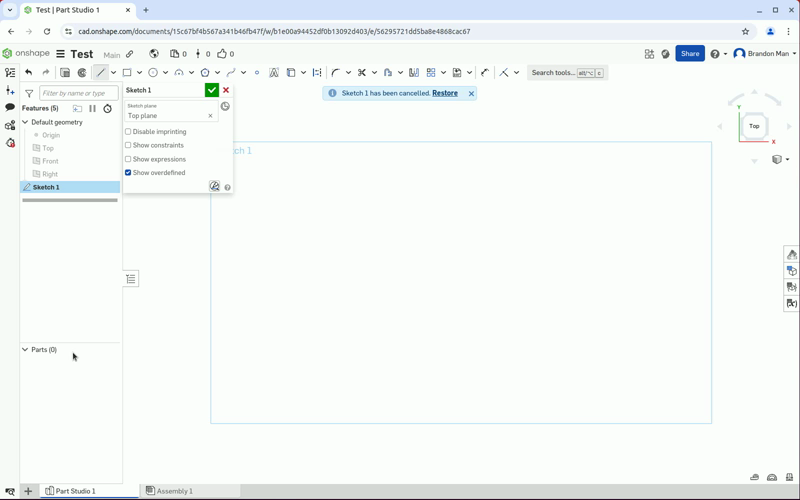
key_down(shift)
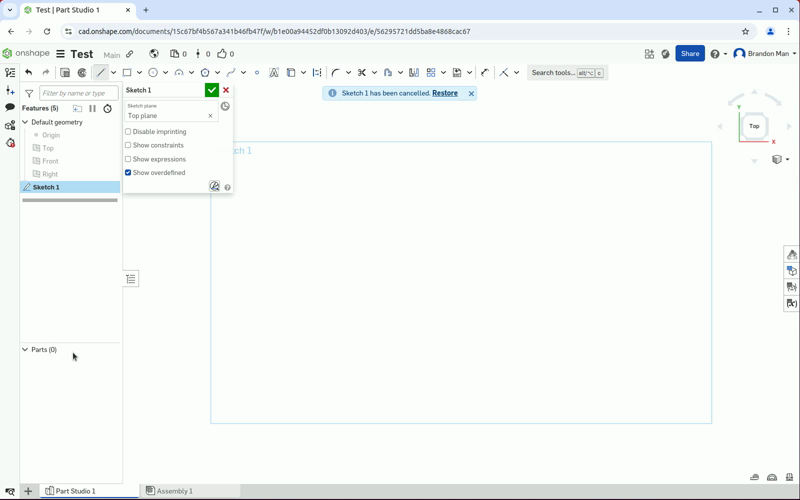
mouse_move(460, 282)
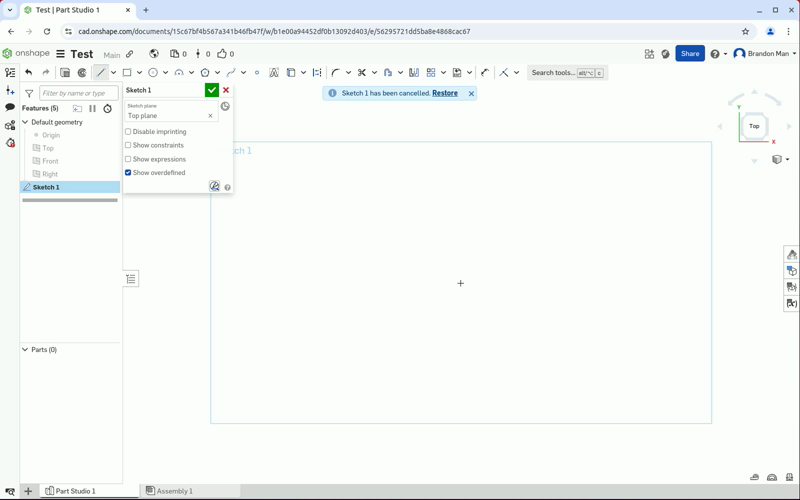
click(460, 282)
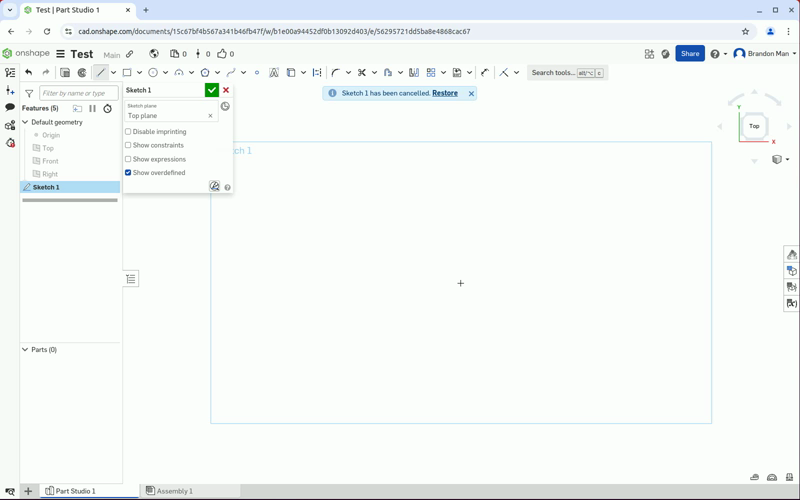
key_up(shift)
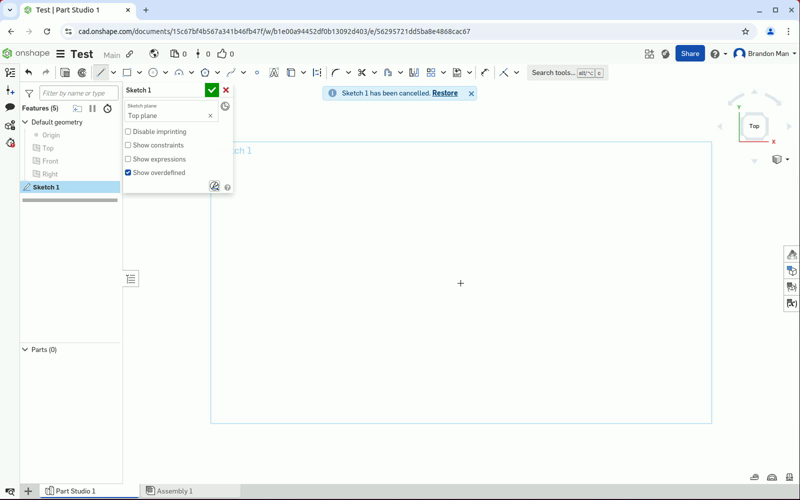
key_down(shift)
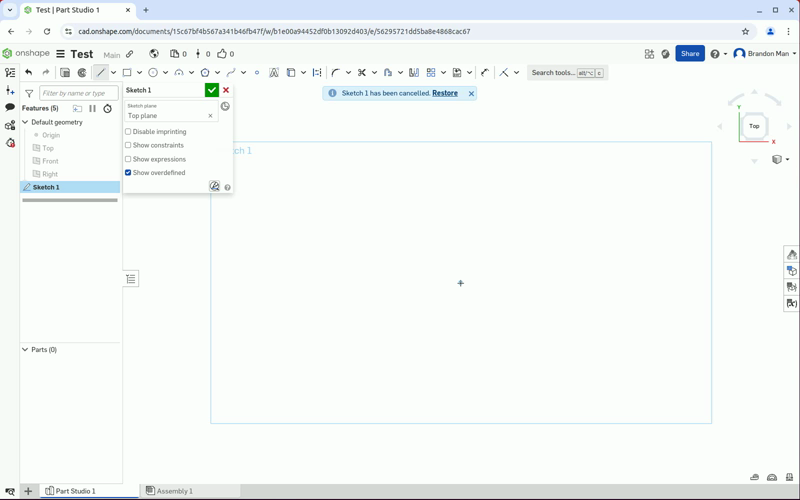
mouse_move(490, 282)
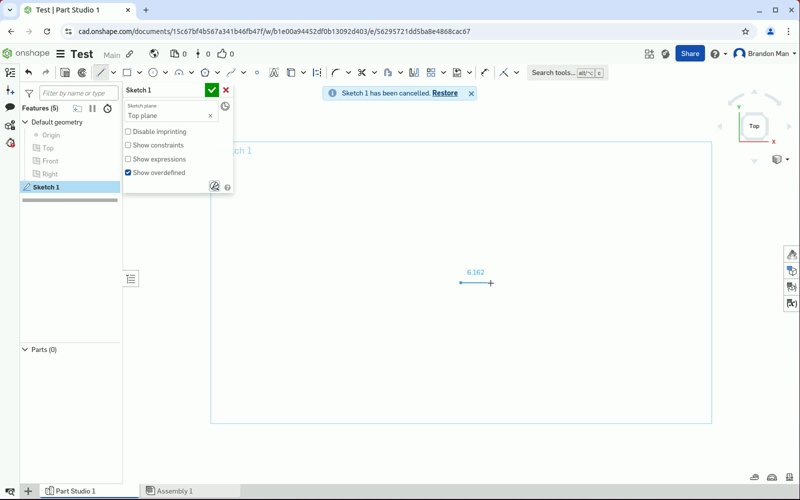
mouse_move(483, 282)
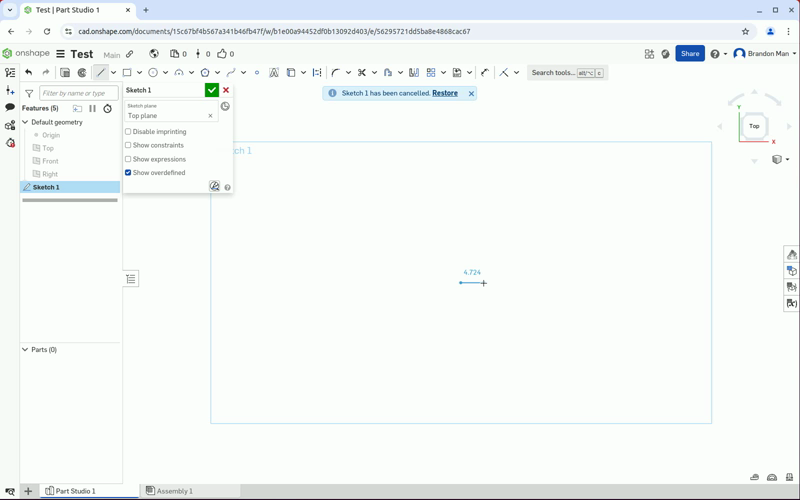
click(483, 282)
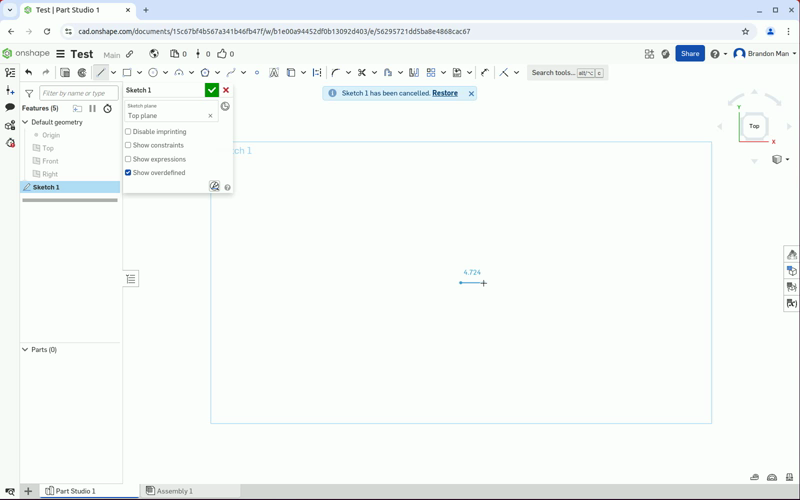
key_up(shift)
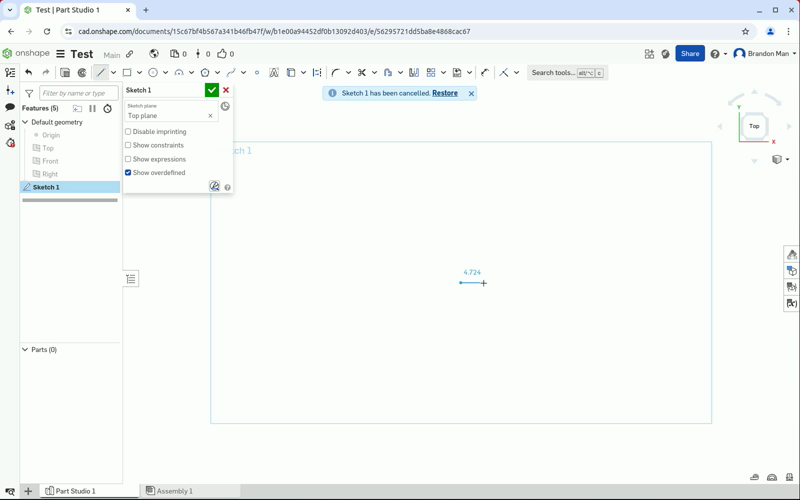
key_down(shift)
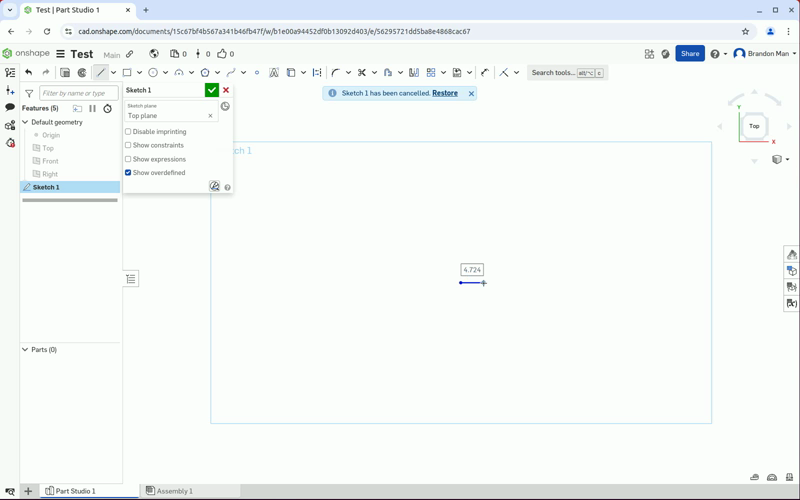
mouse_move(513, 282)
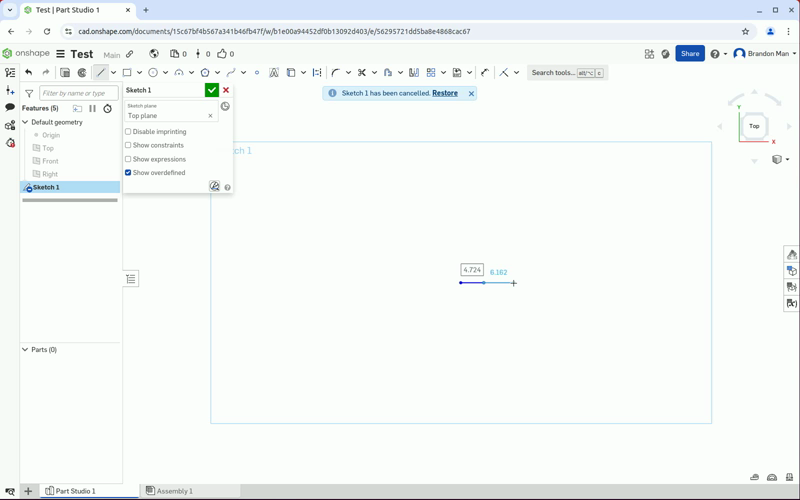
mouse_move(483, 259)
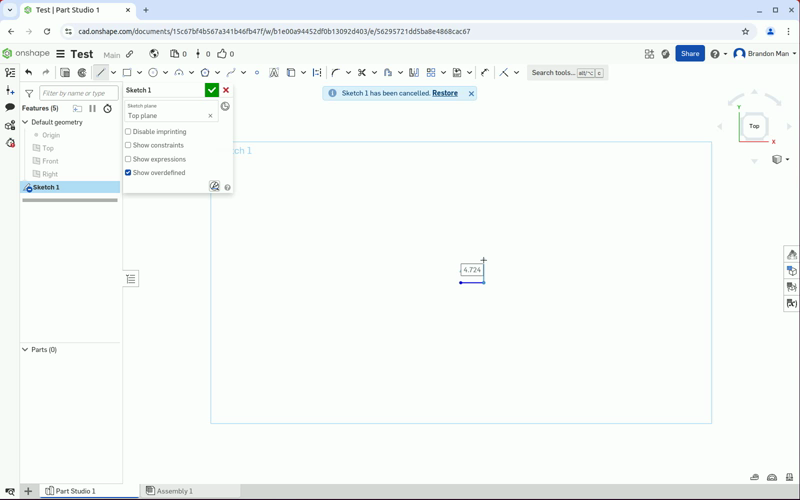
click(483, 259)
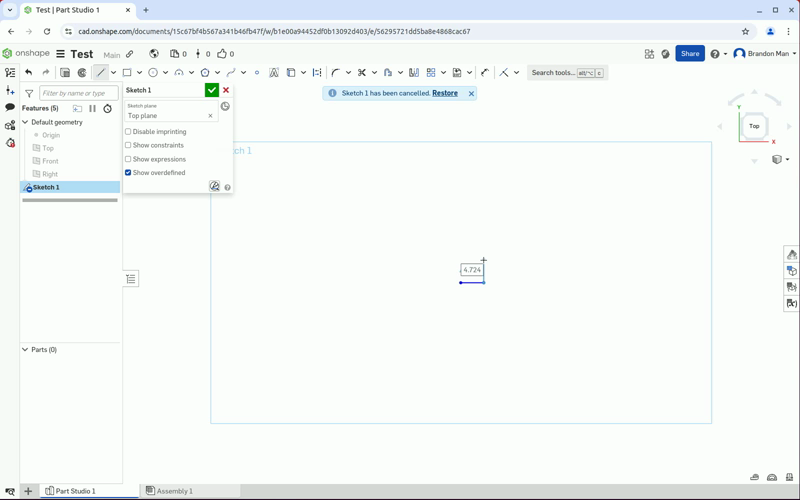
key_up(shift)
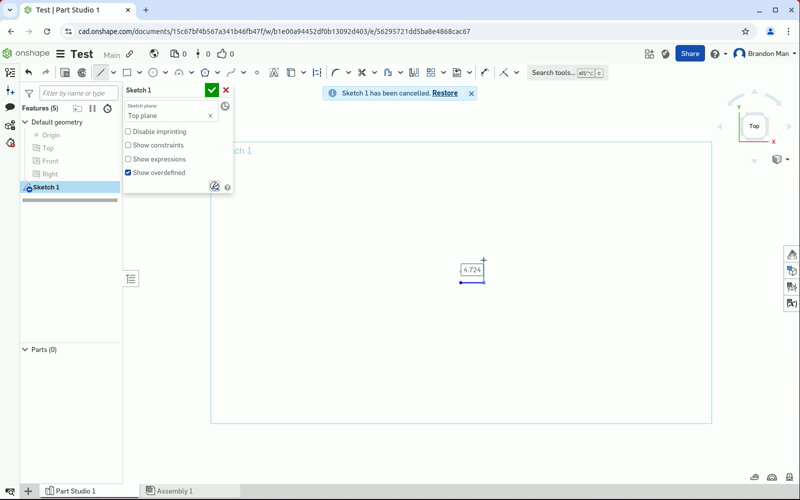
key_down(shift)
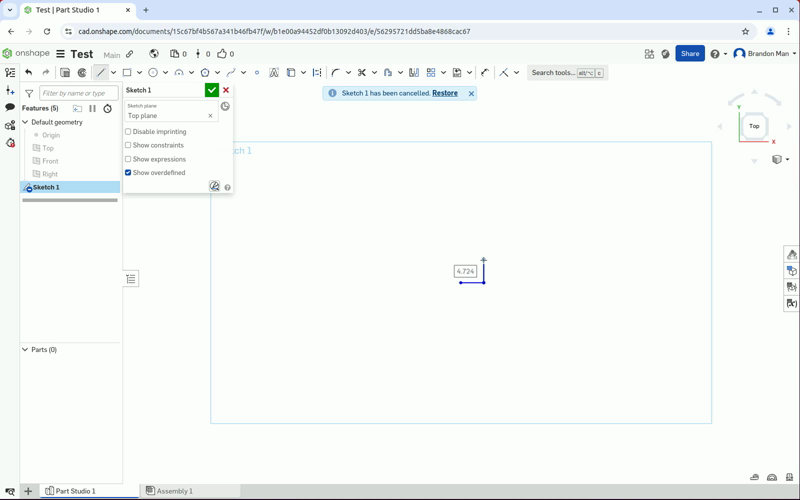
mouse_move(513, 259)
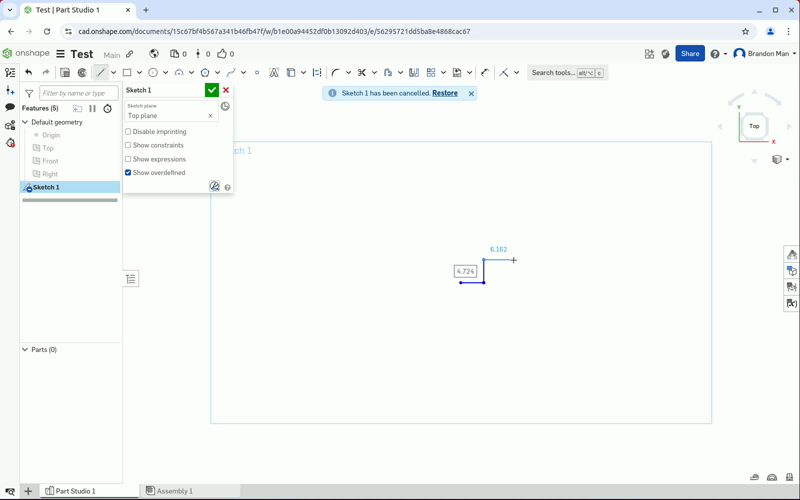
mouse_move(460, 259)
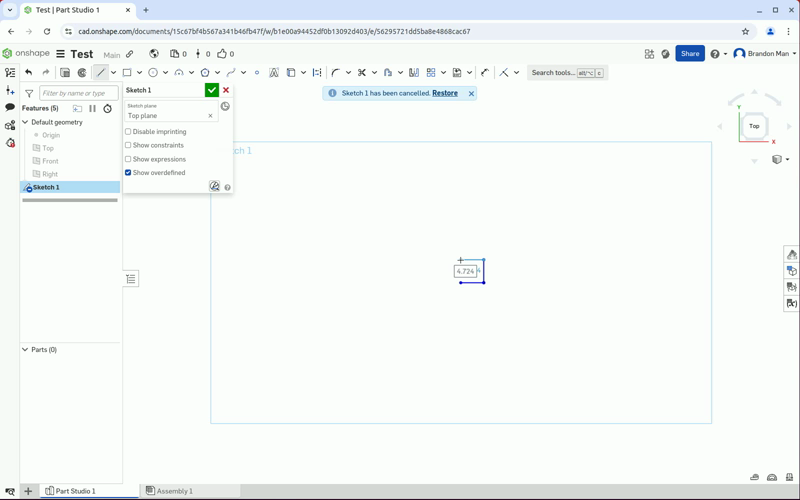
click(460, 259)
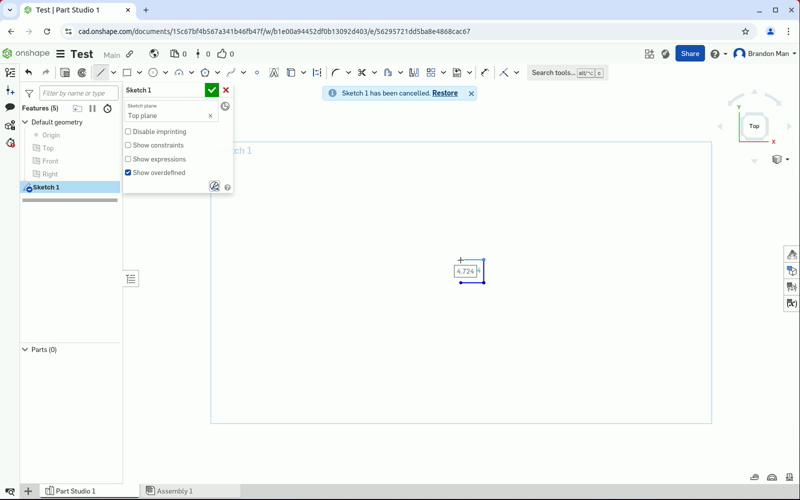
key_up(shift)
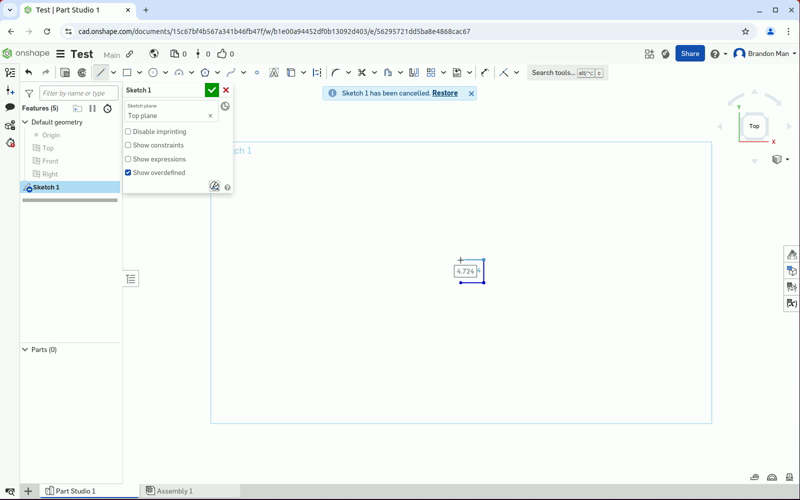
mouse_move(490, 259)
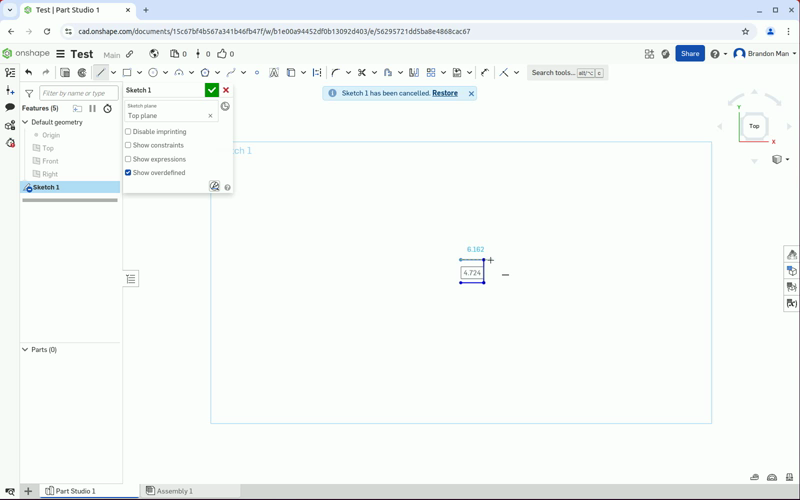
key_down(shift)
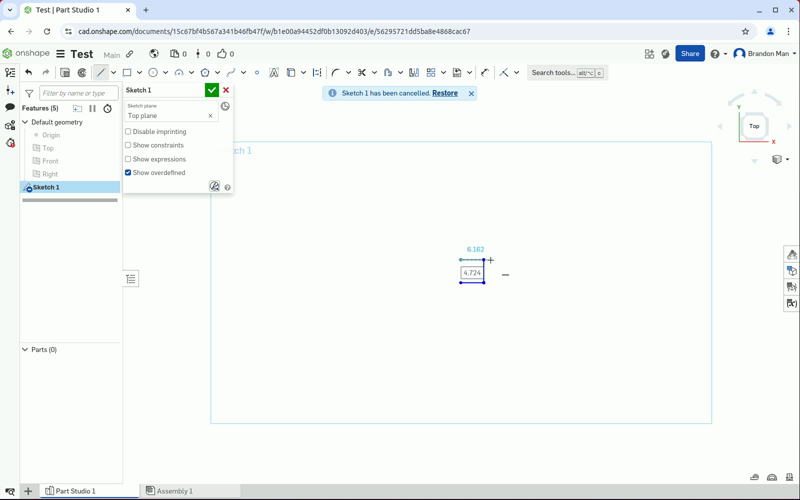
mouse_move(460, 282)
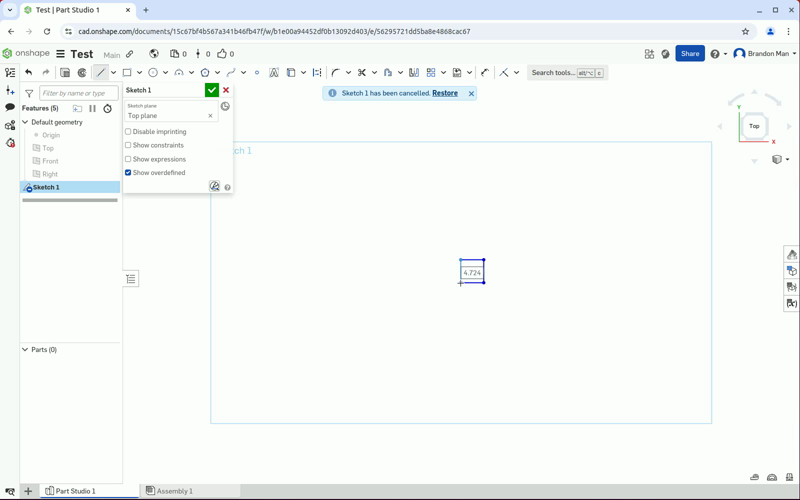
key_up(shift)
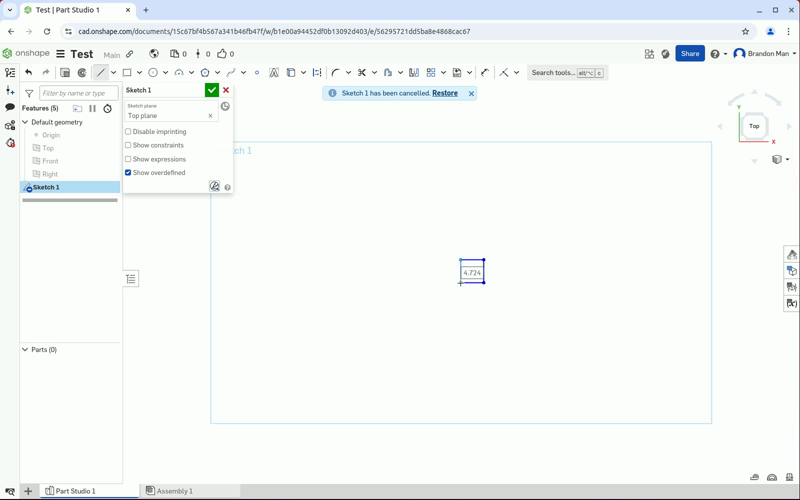
click(460, 282)
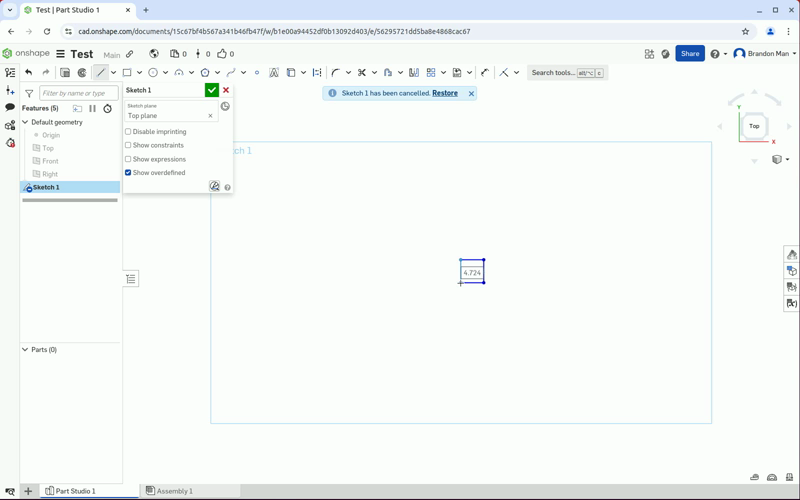
key(esc)
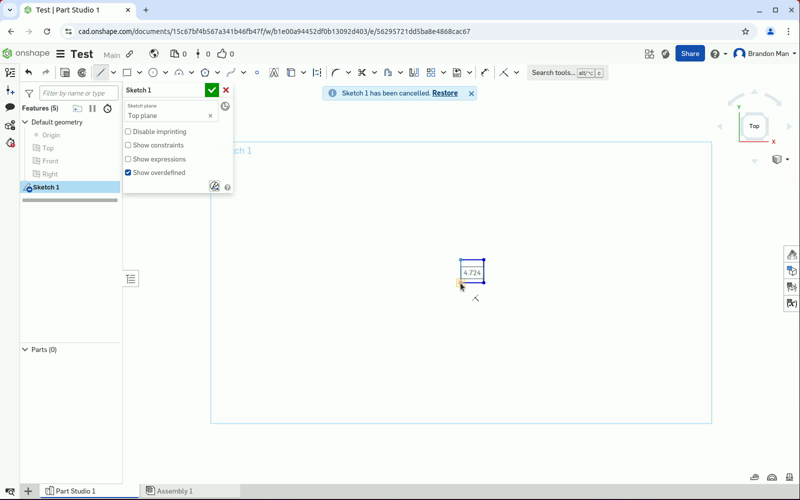
mouse_move(478, 263)
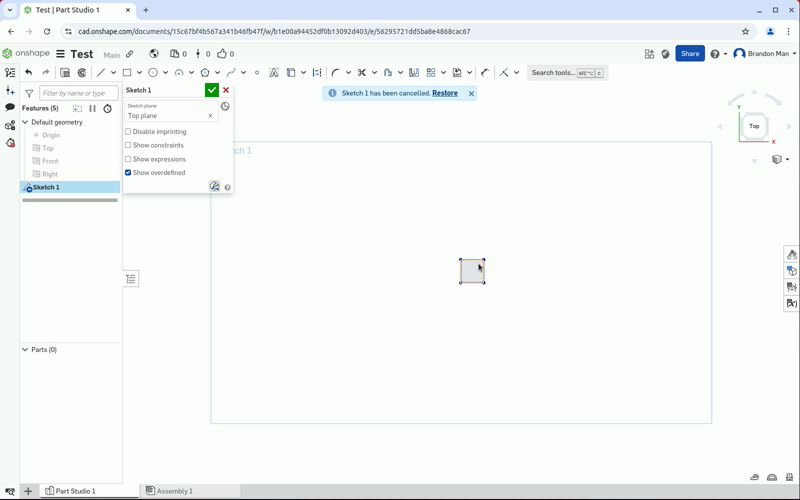
scroll(6)
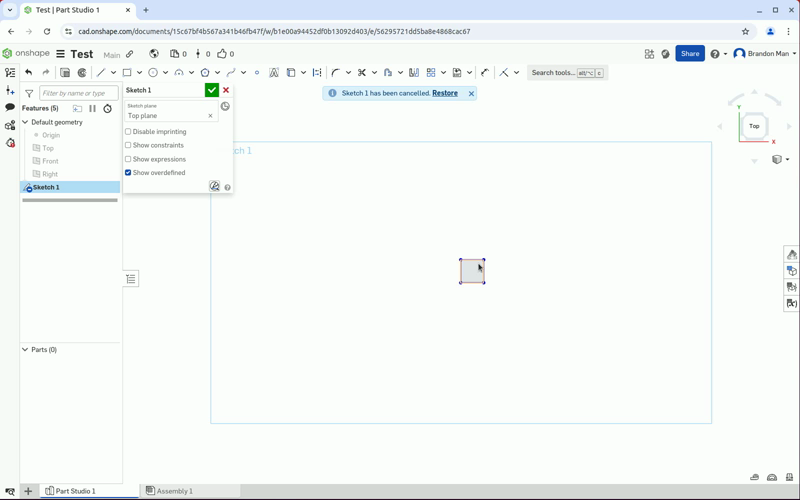
scroll(6)
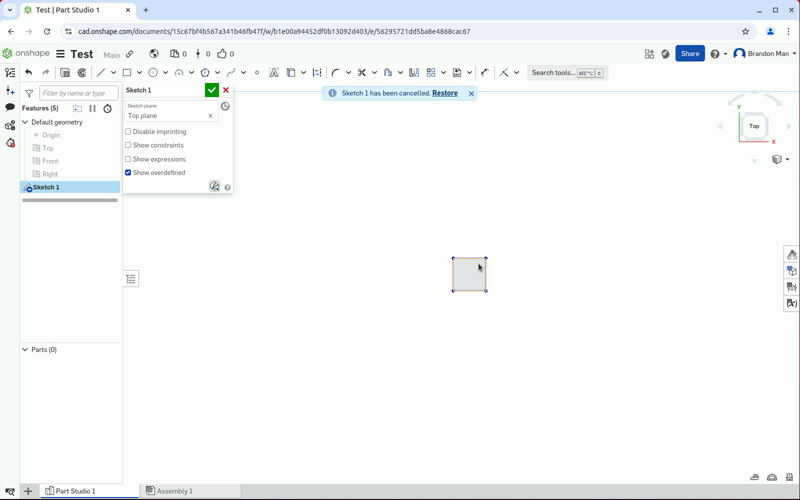
scroll(6)
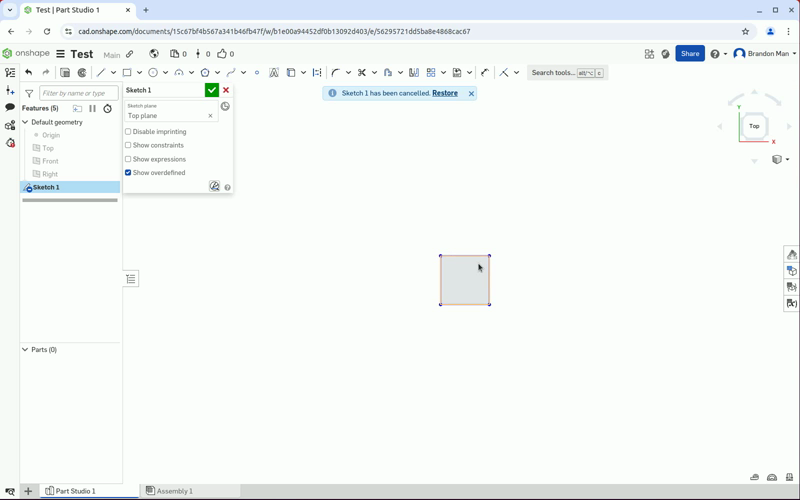
scroll(6)
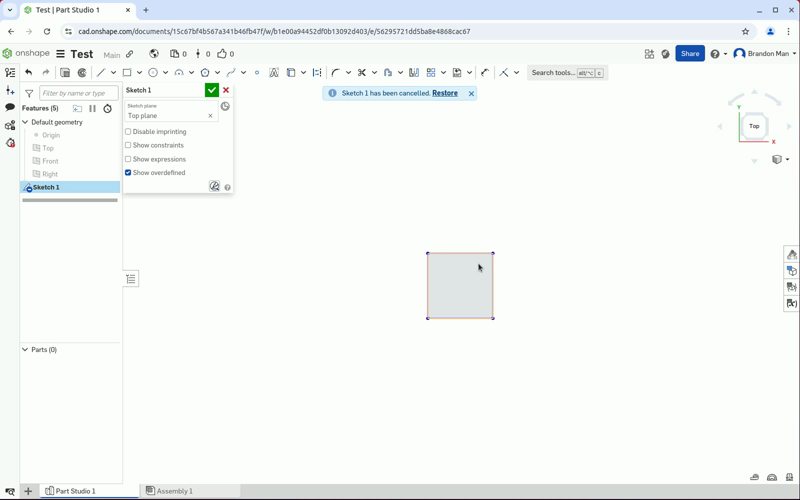
scroll(6)
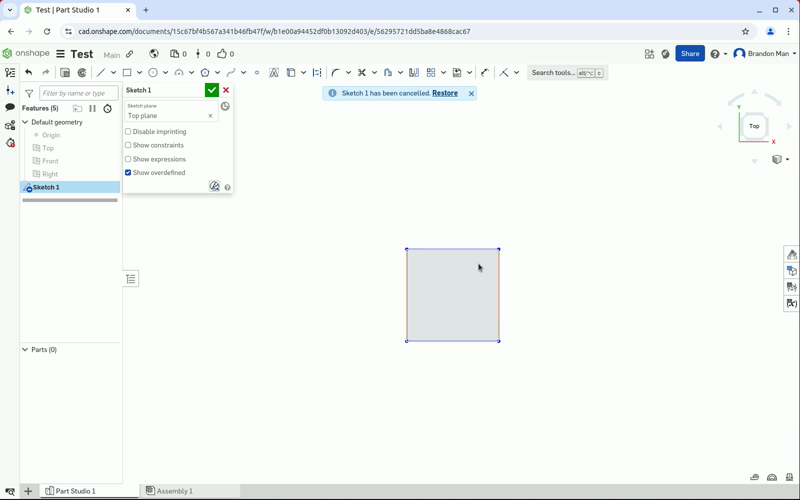
scroll(6)
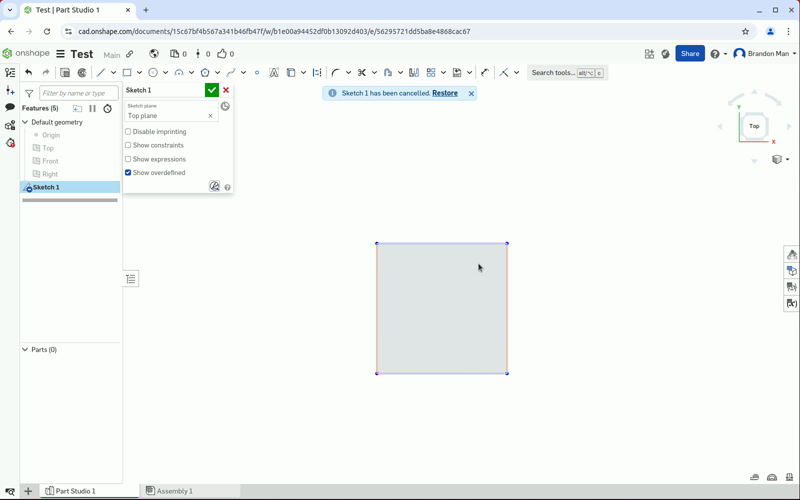
scroll(6)
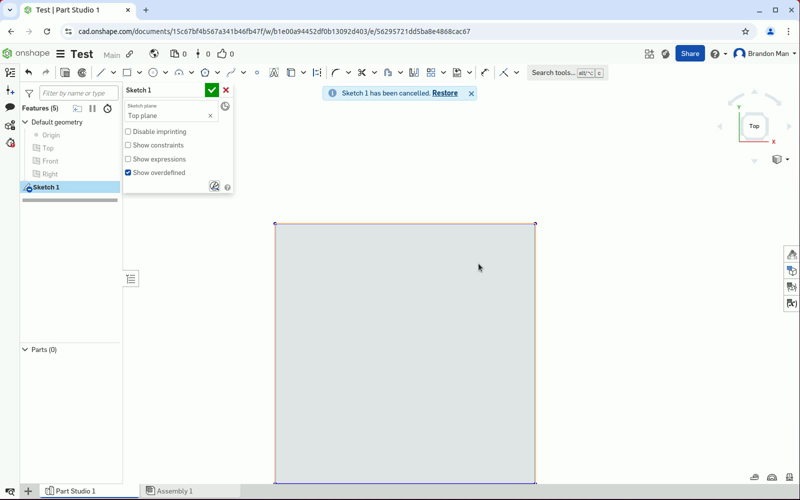
click(478, 263)
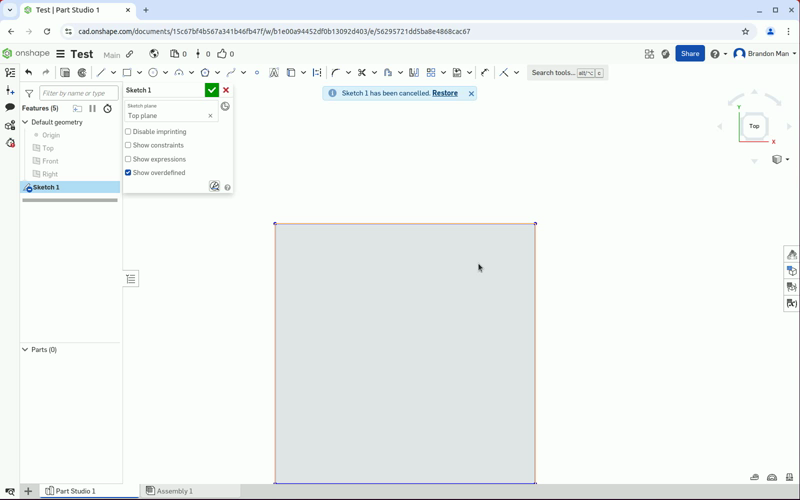
scroll(-6)
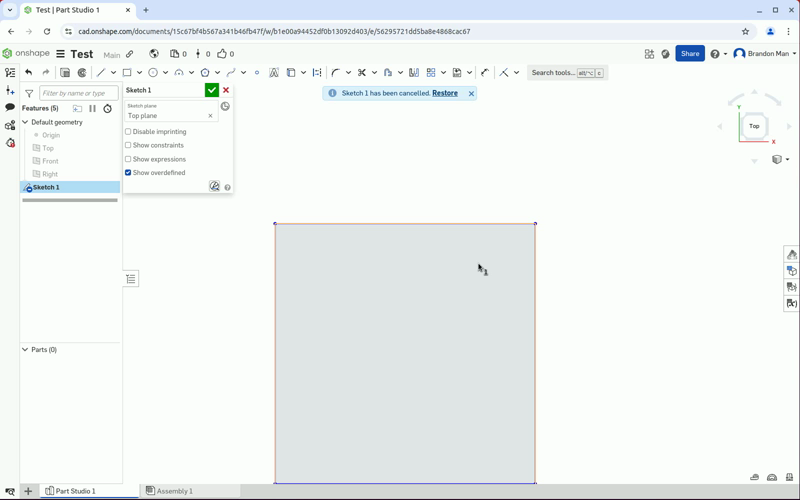
scroll(-6)
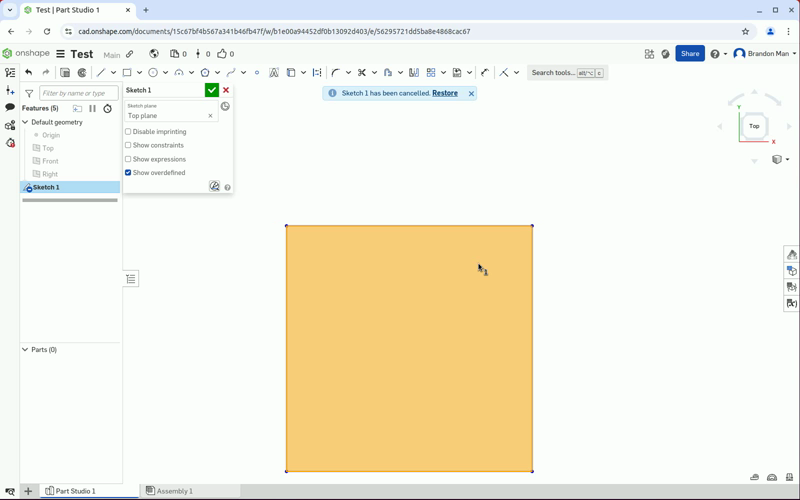
scroll(-6)
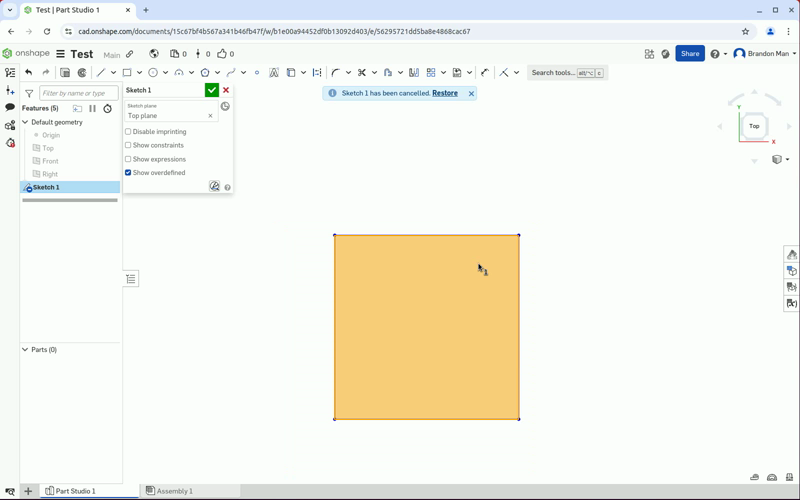
scroll(-6)
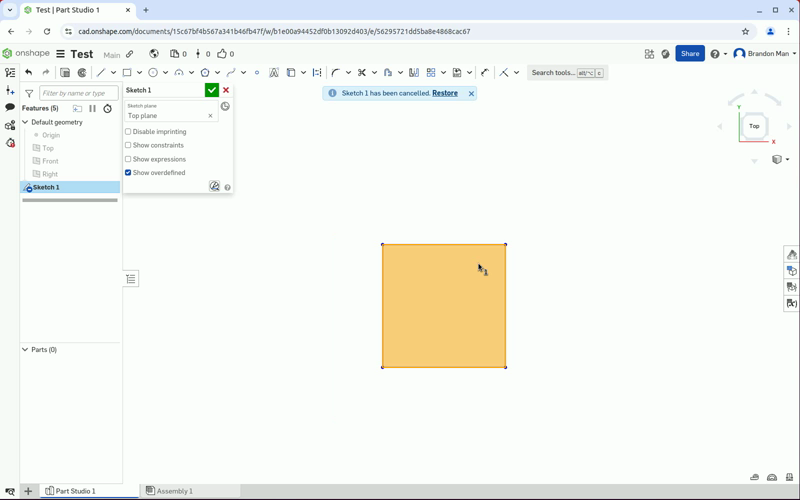
scroll(-6)
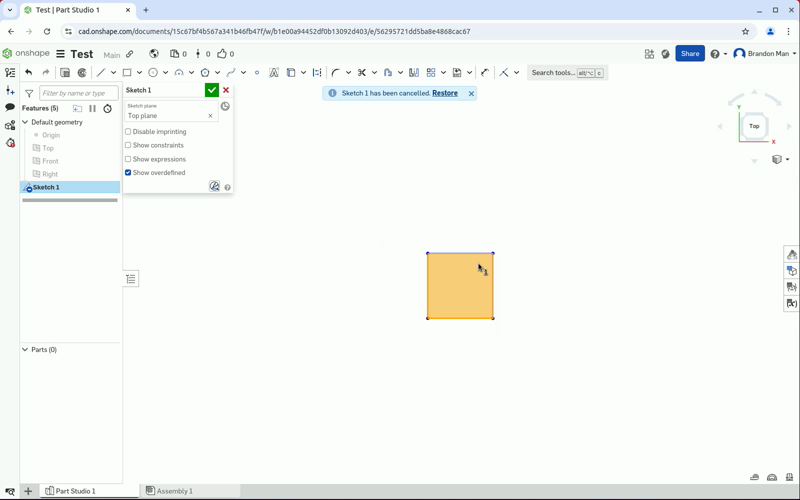
scroll(-6)
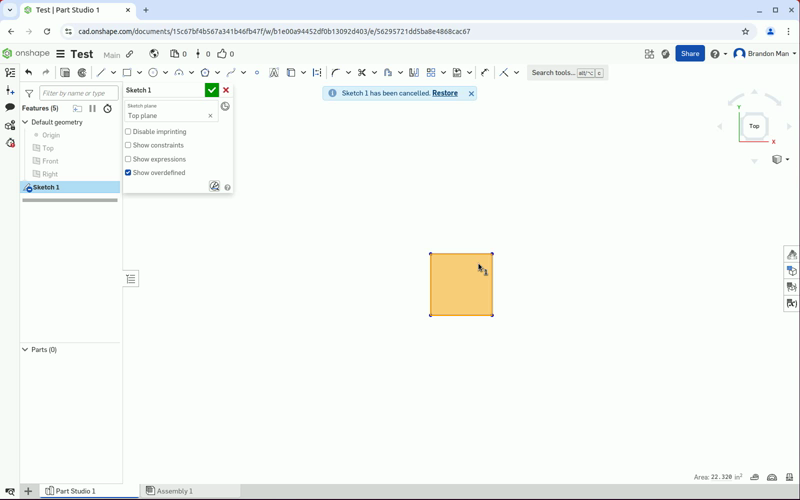
scroll(-6)
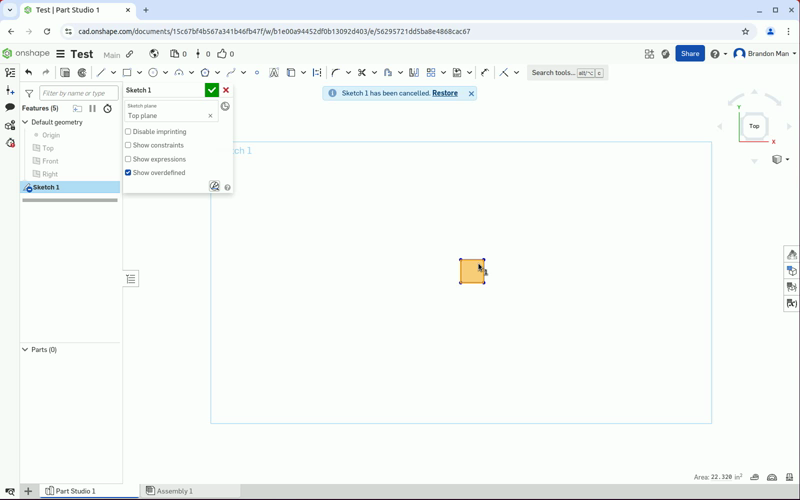
mouse_move(73, 352)
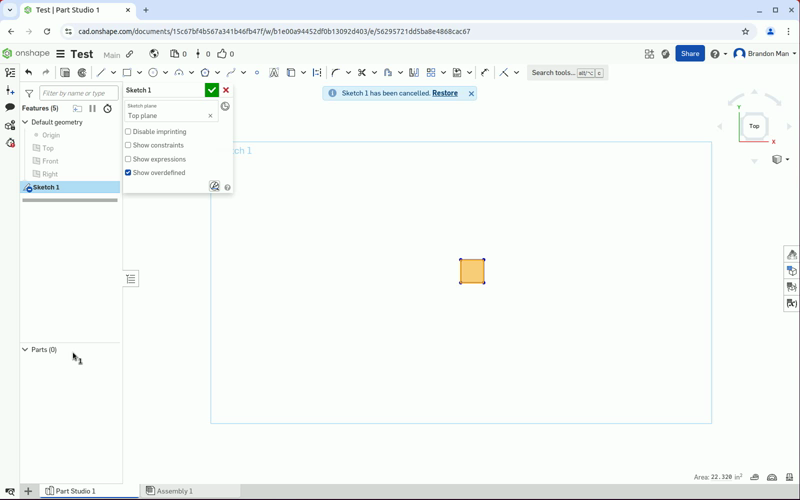
key(shift+y)
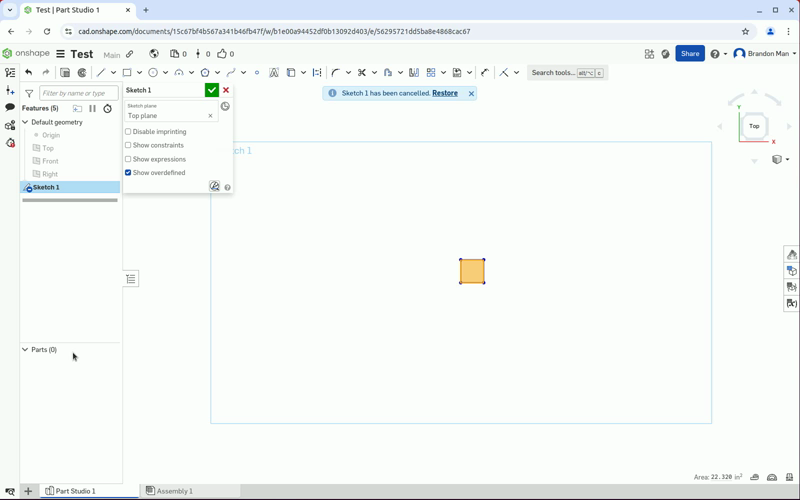
key(shift+e)
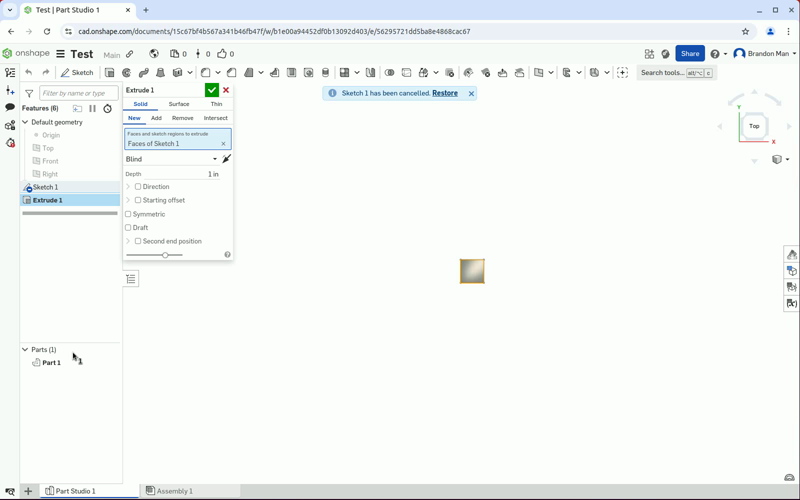
mouse_move(143, 106)
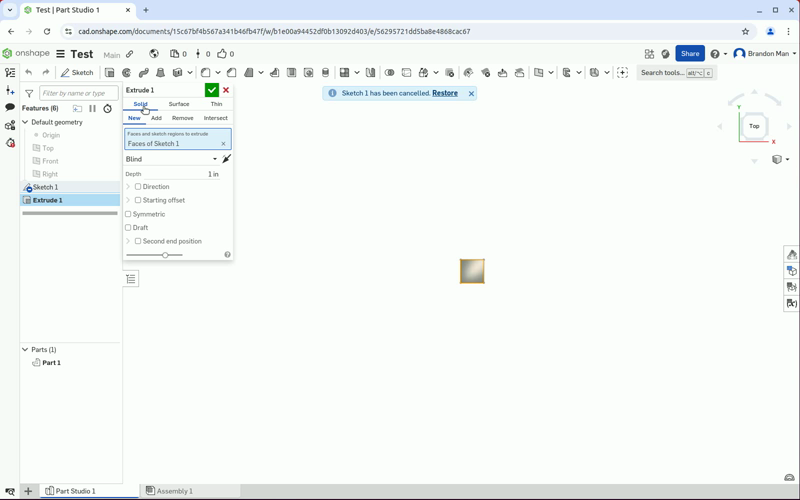
click(143, 106)
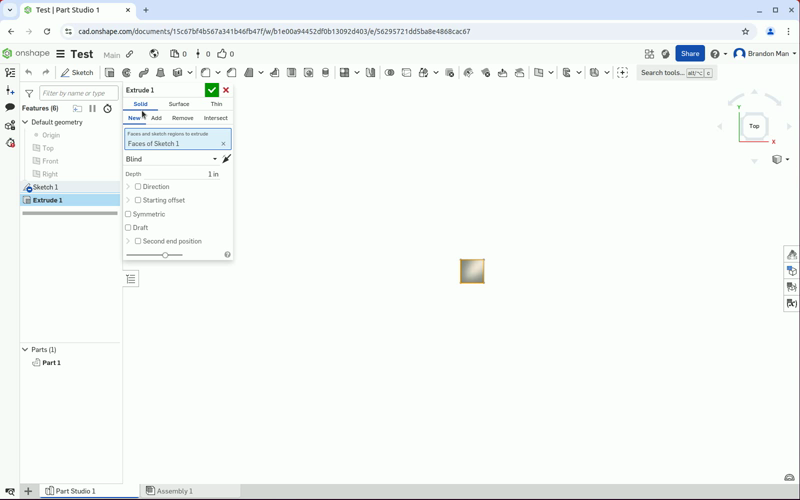
mouse_move(137, 120)
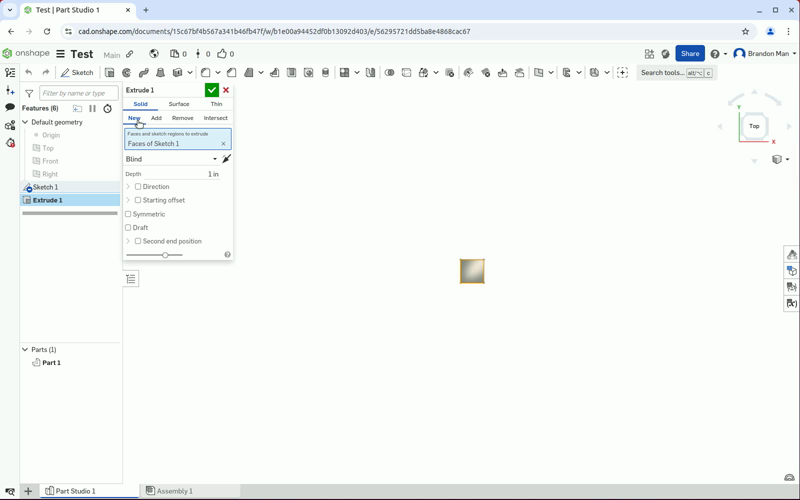
click(137, 120)
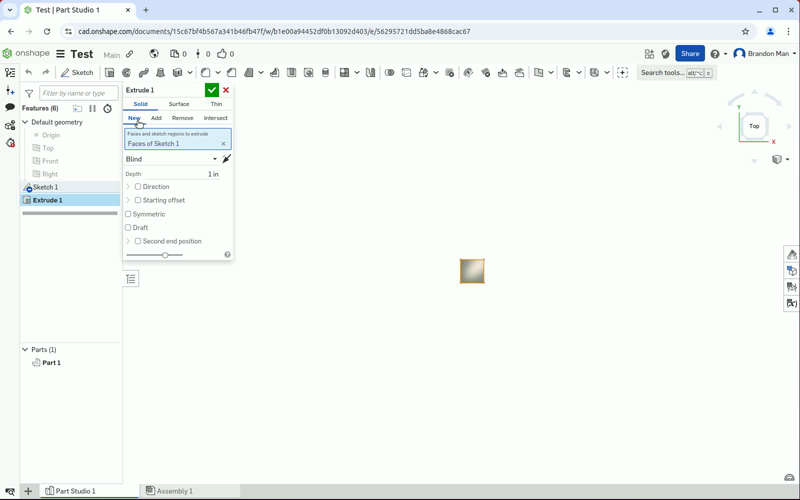
key(tab, 4)
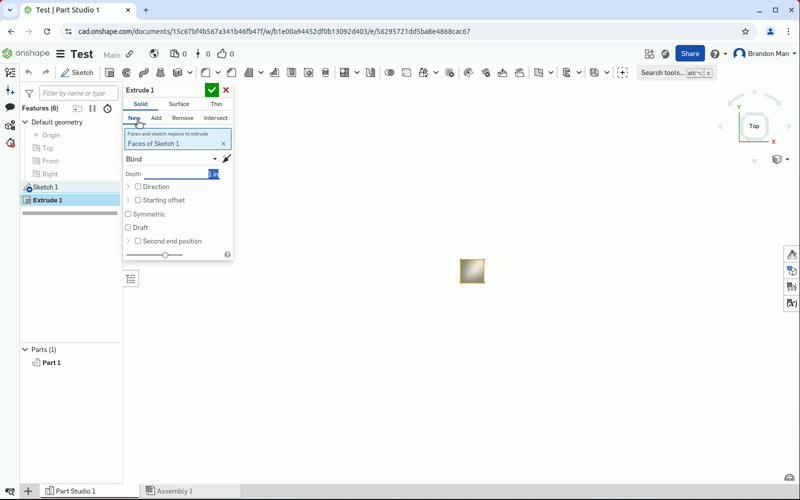
text(2.407)
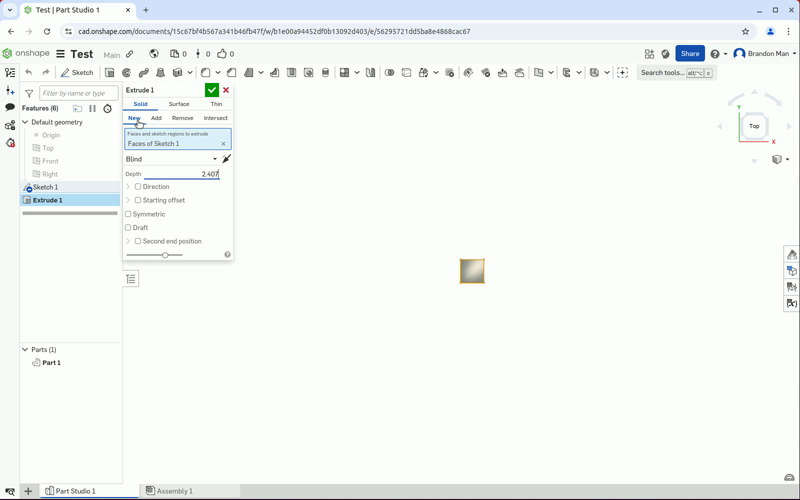
key(enter)
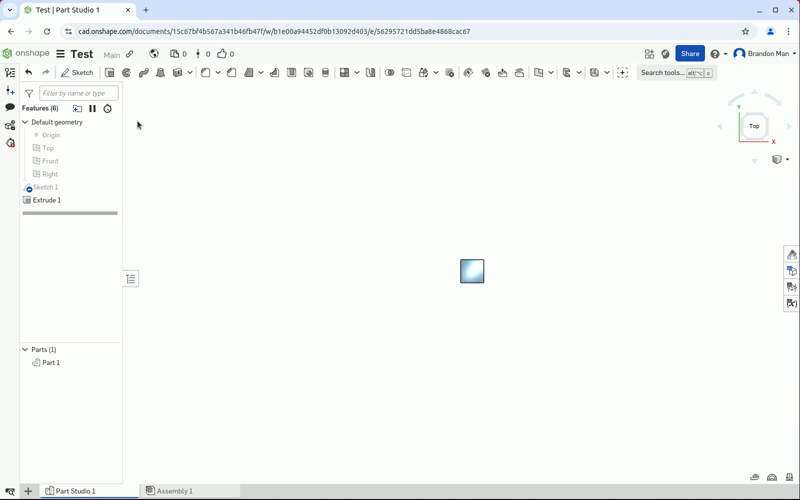
key(shift+h)
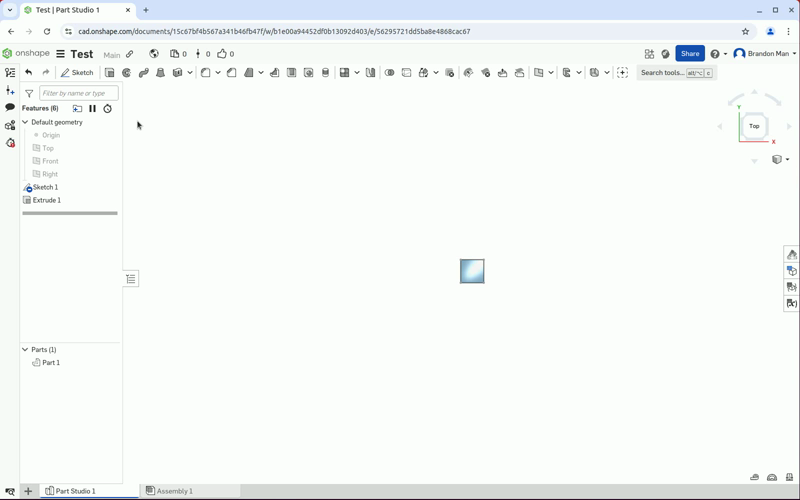
key(shift+h)
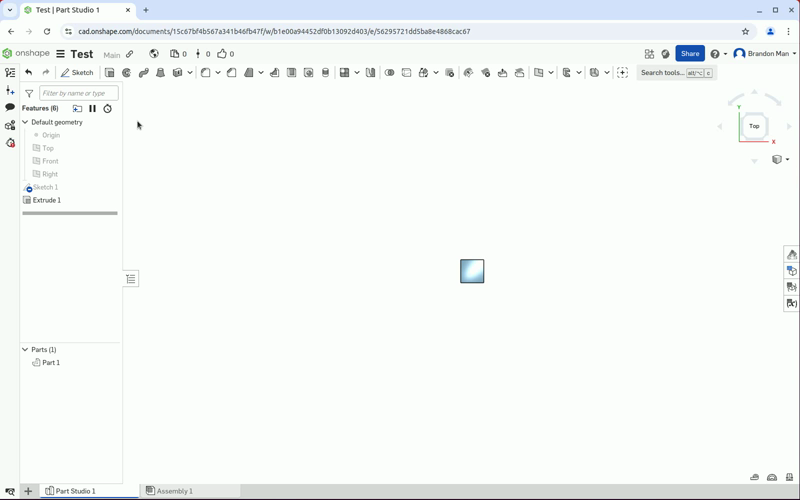
mouse_move(73, 189)
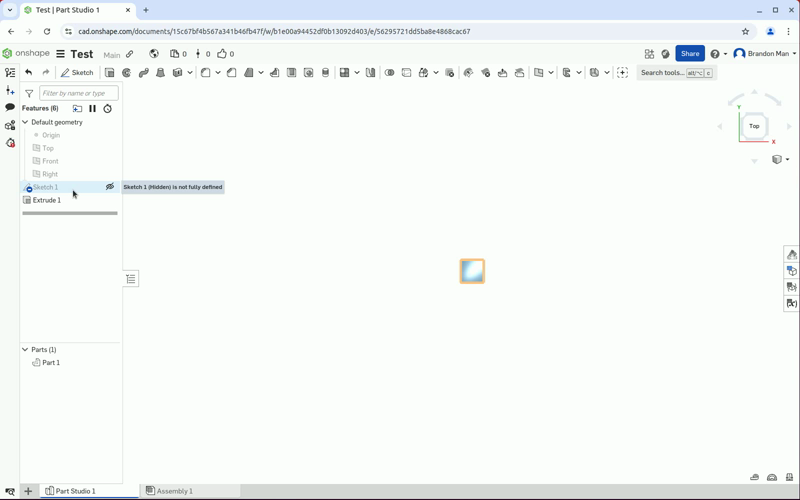
click(73, 189)
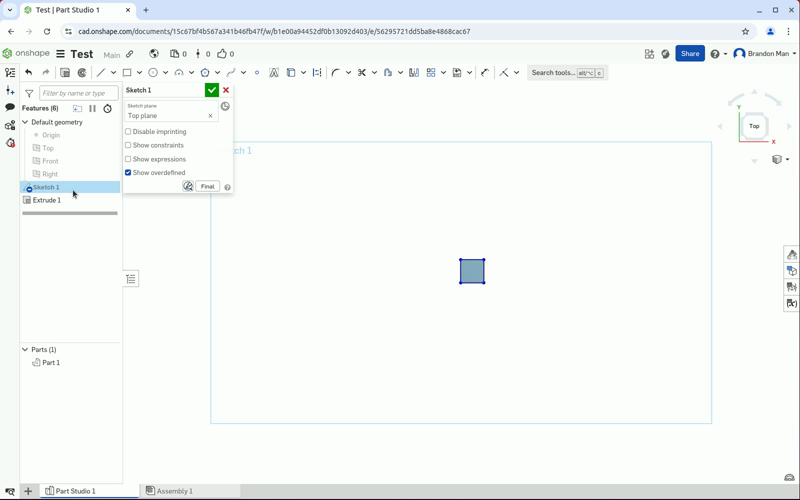
mouse_move(229, 92)
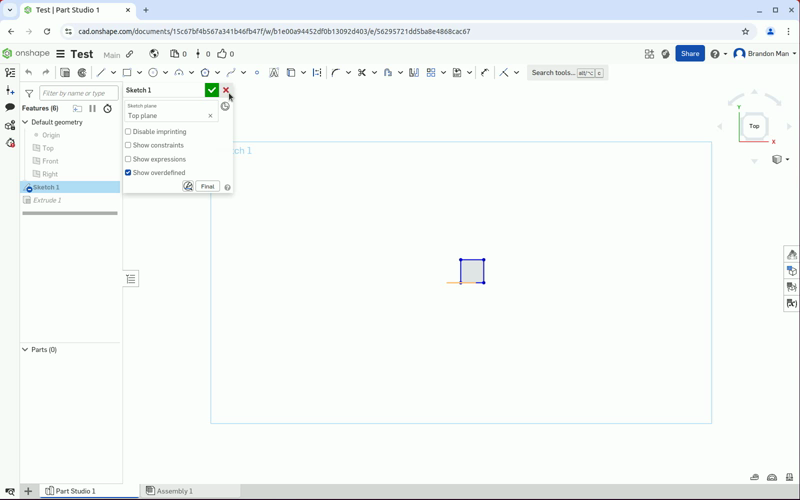
click(229, 92)
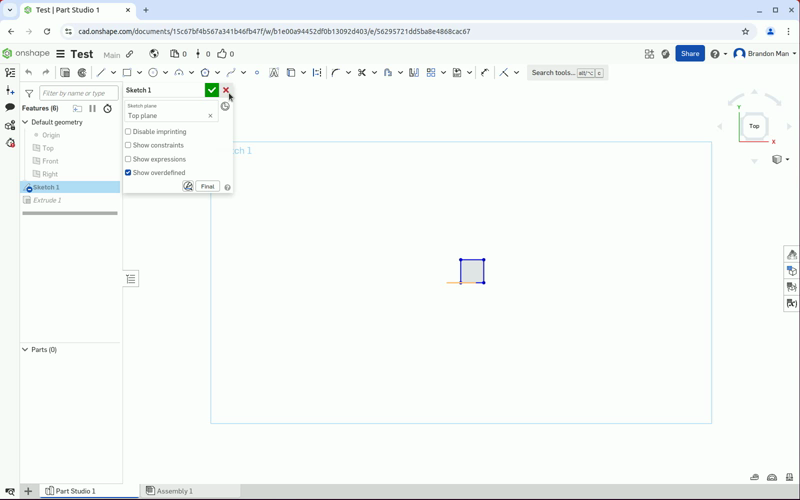
key(shift+s)
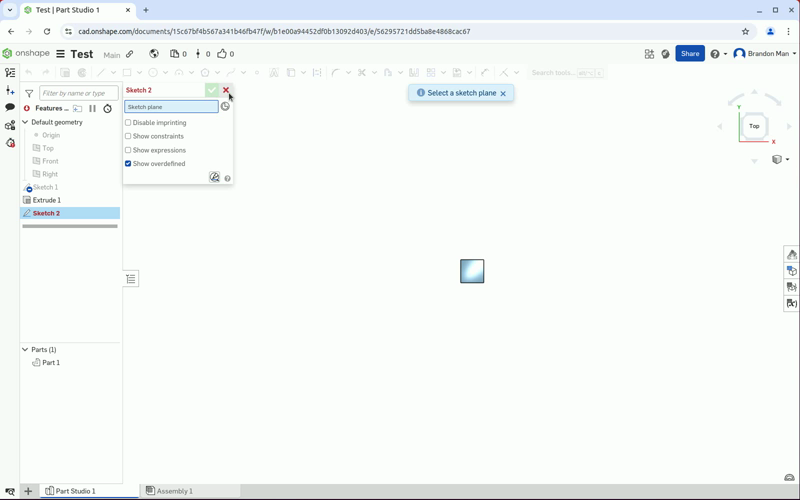
mouse_move(73, 150)
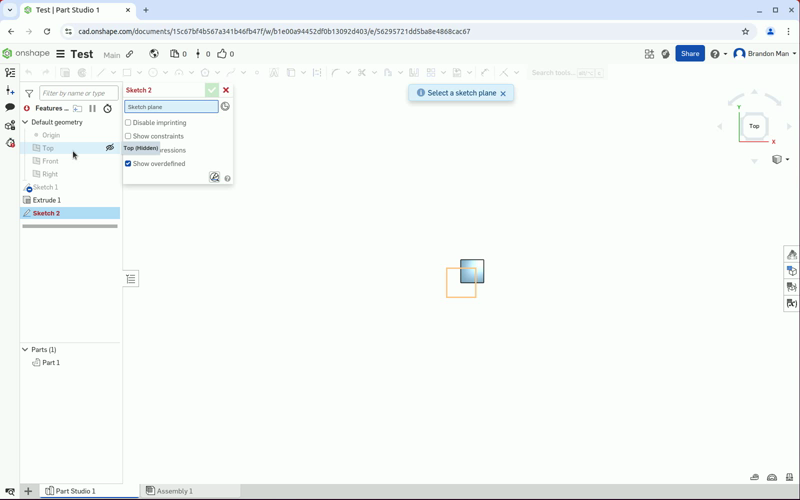
click(73, 150)
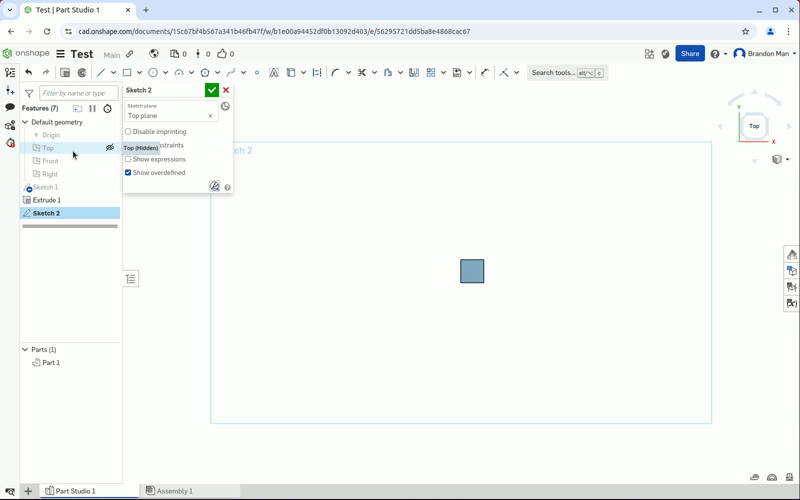
mouse_move(73, 352)
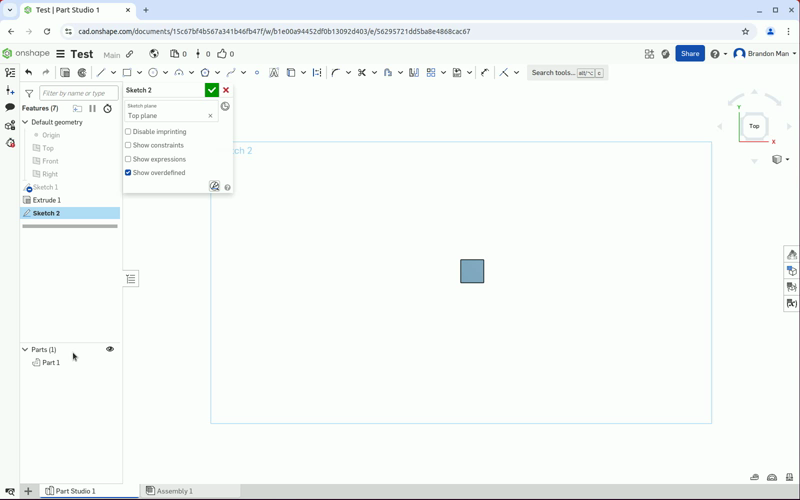
key(y)
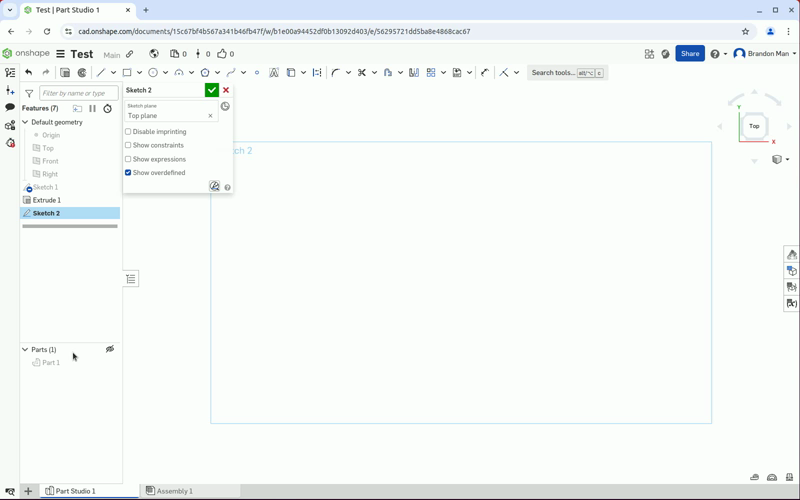
key(l)
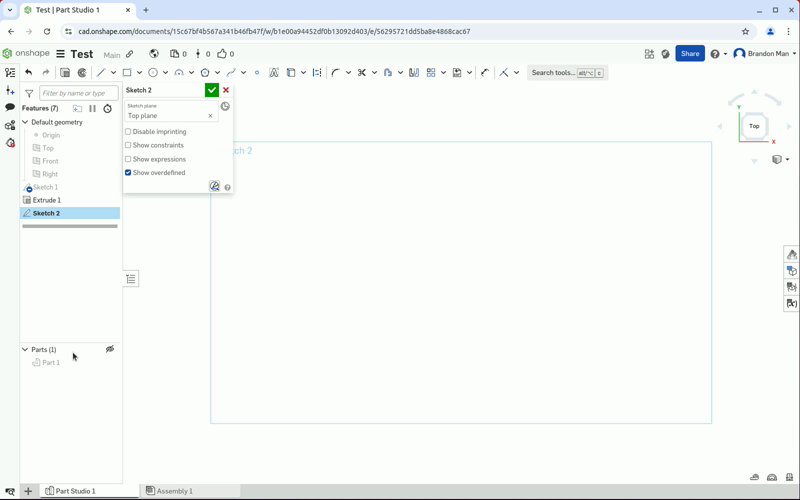
key_down(shift)
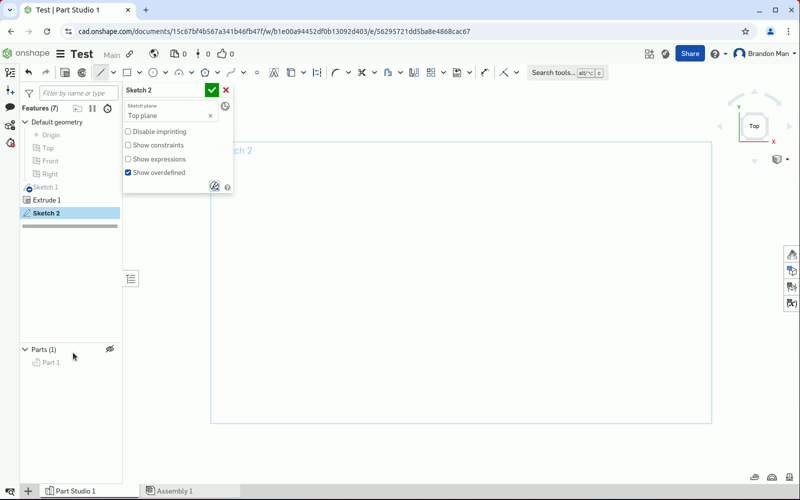
mouse_move(483, 282)
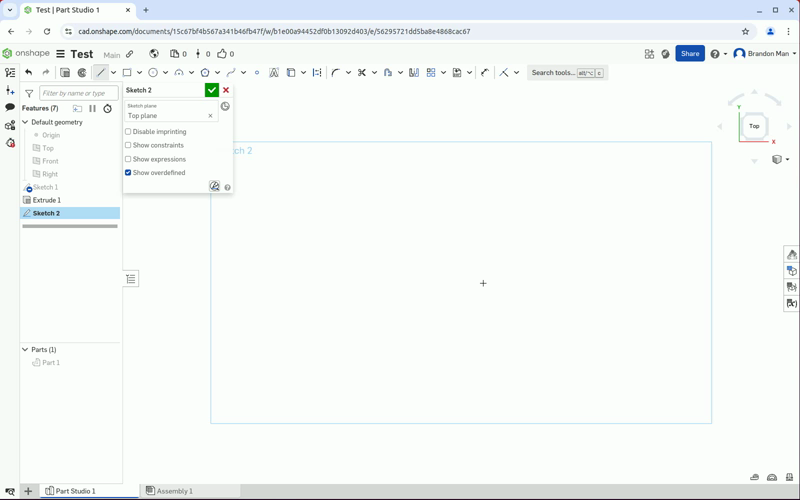
click(483, 282)
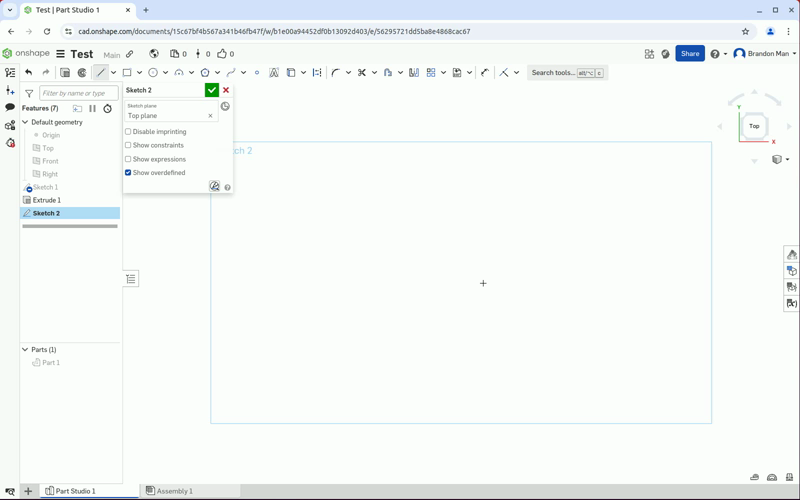
key_up(shift)
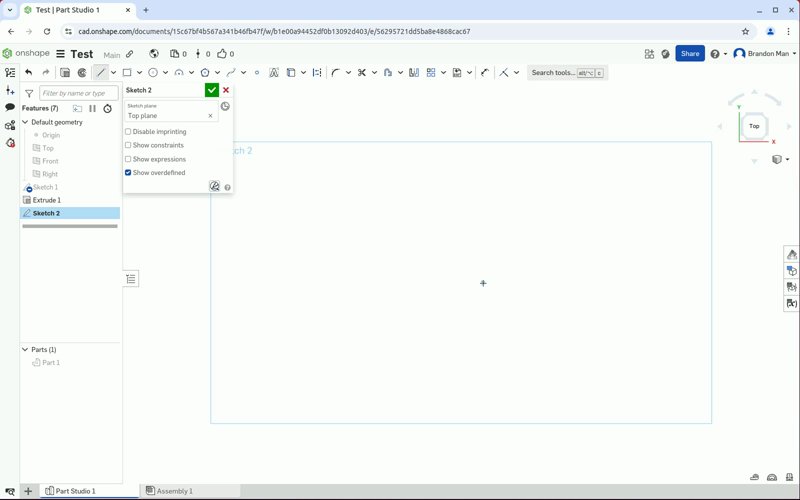
key_down(shift)
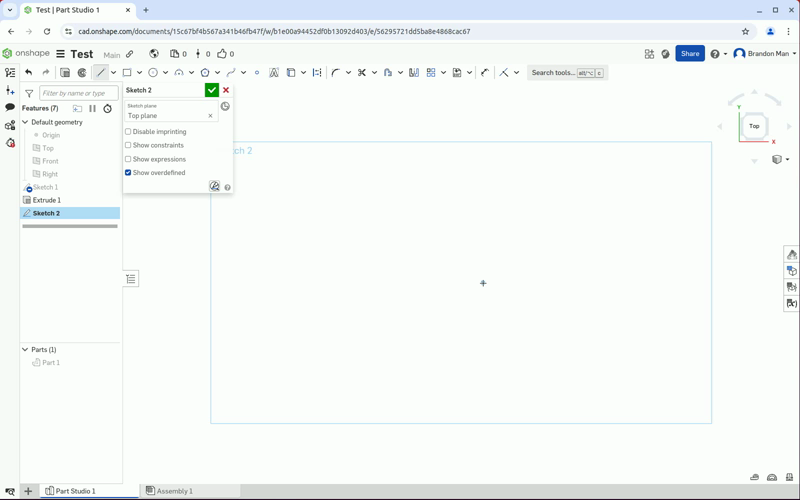
mouse_move(573, 282)
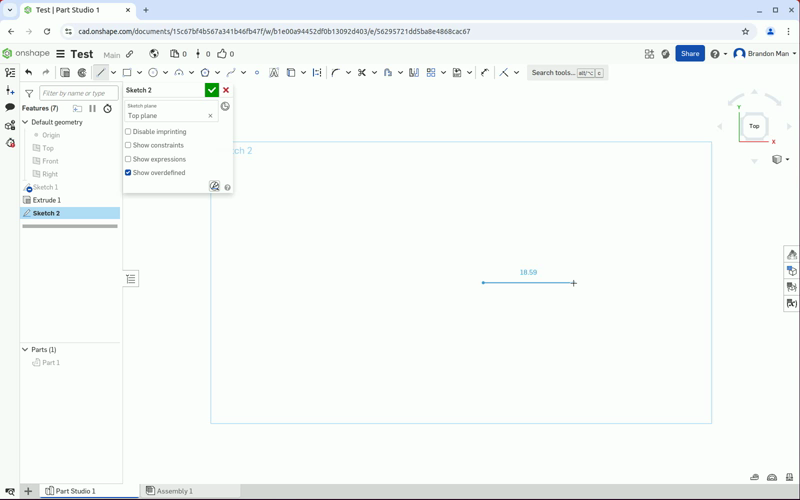
click(573, 282)
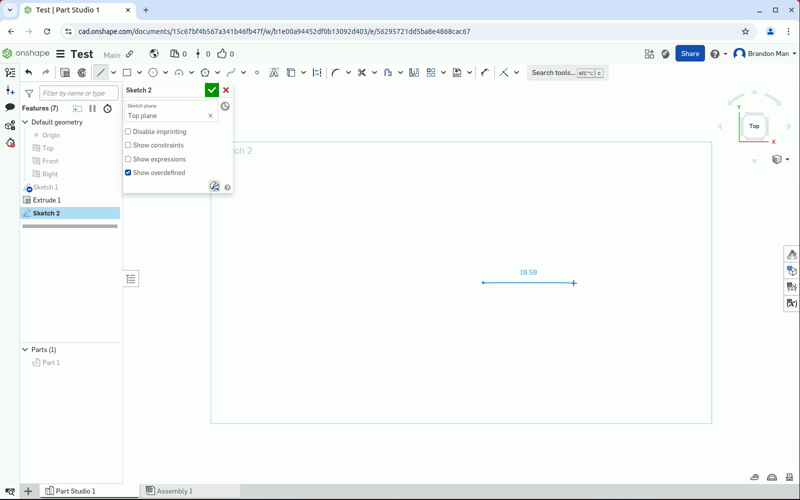
key_up(shift)
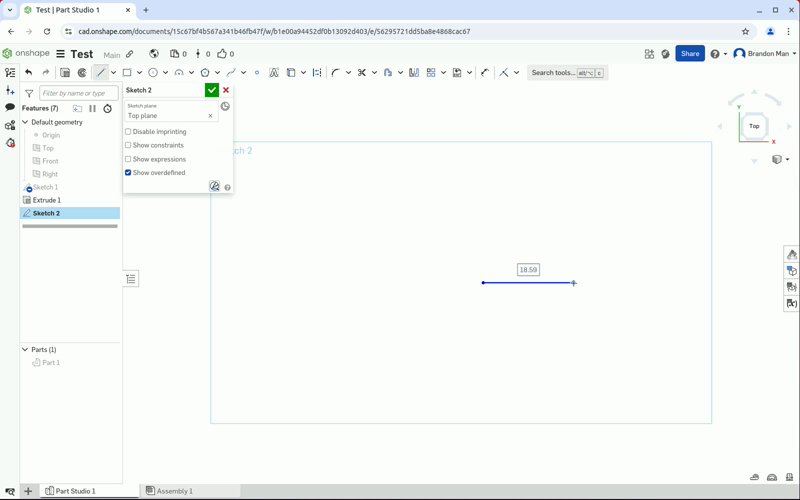
key_down(shift)
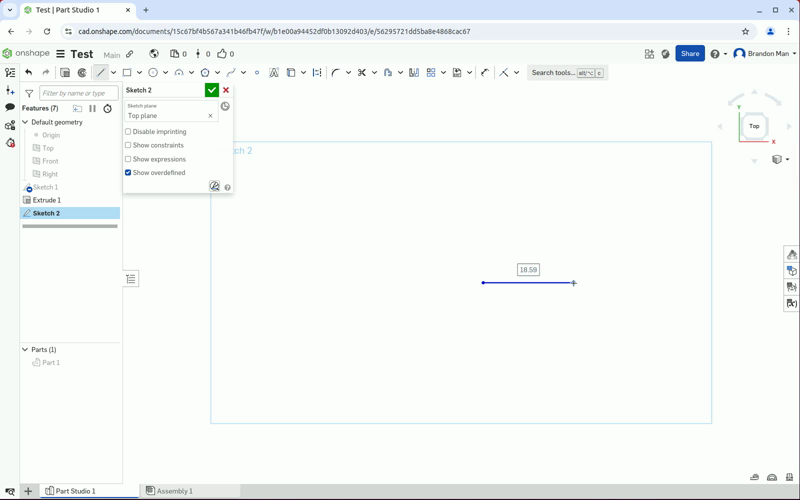
mouse_move(589, 282)
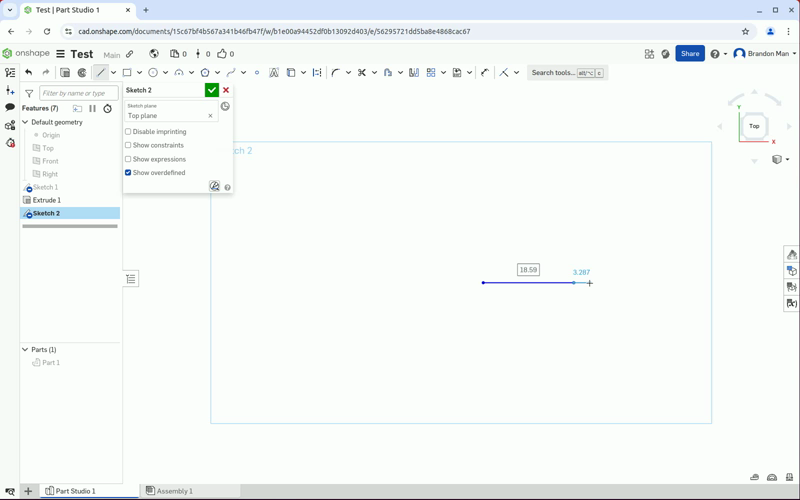
mouse_move(573, 260)
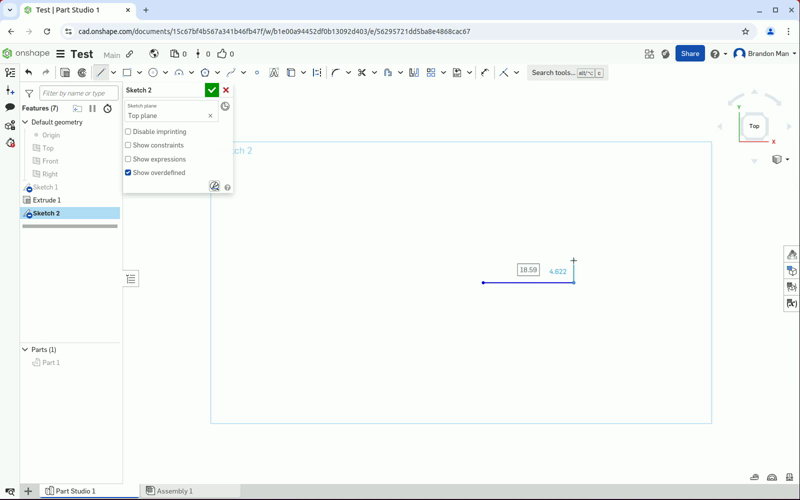
click(573, 260)
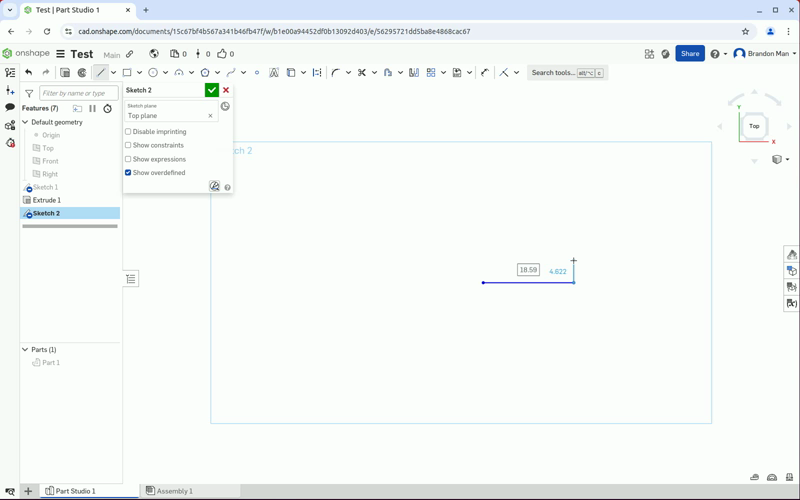
key_up(shift)
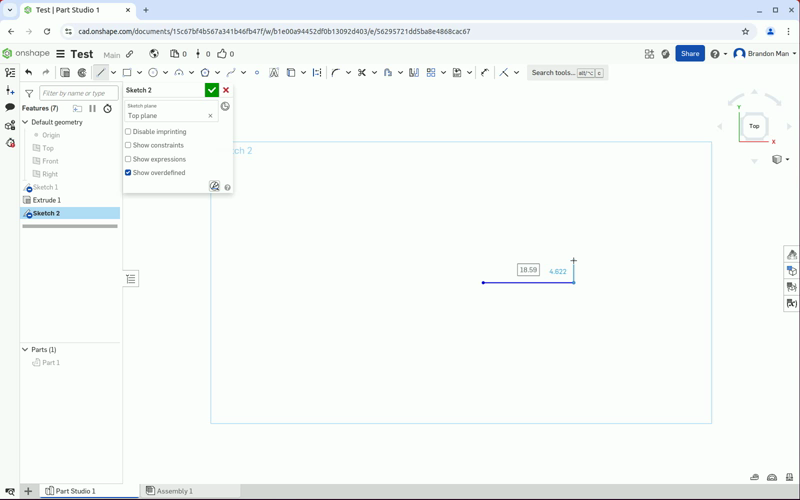
key_down(shift)
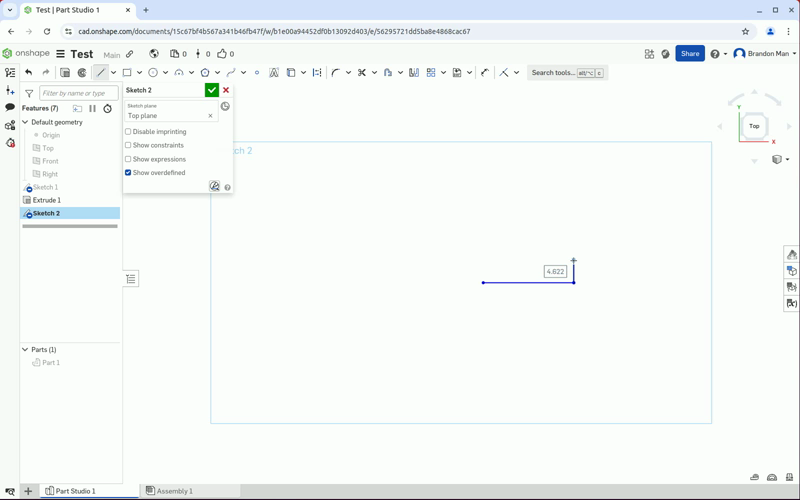
mouse_move(483, 260)
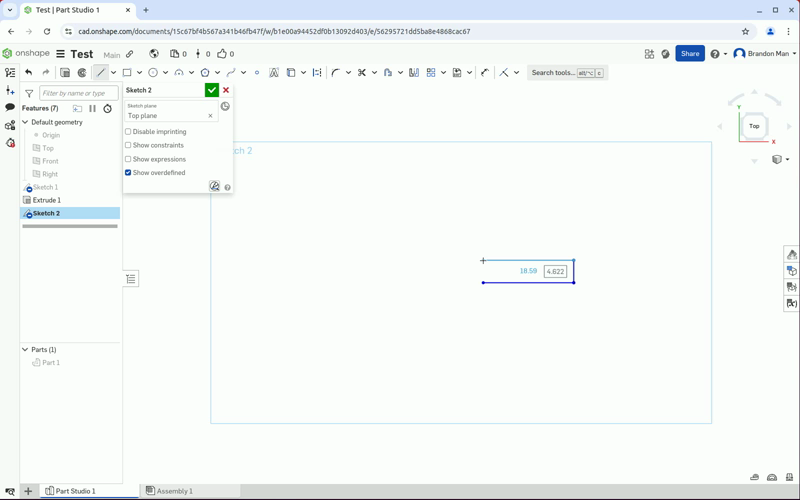
click(483, 260)
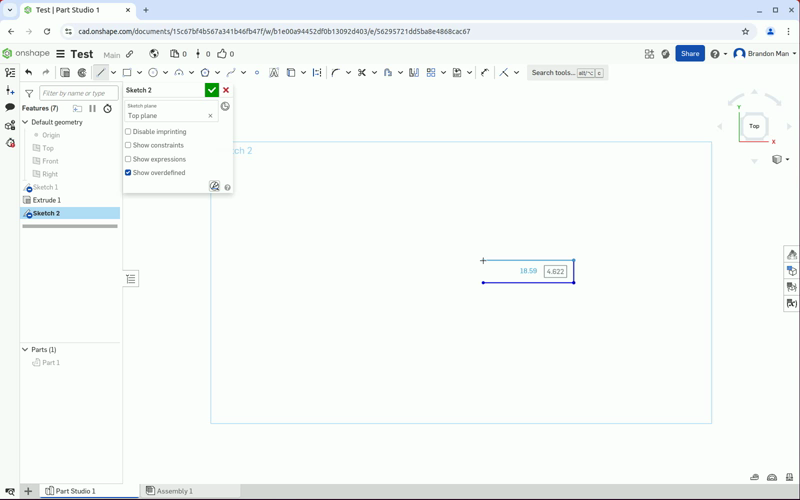
key_up(shift)
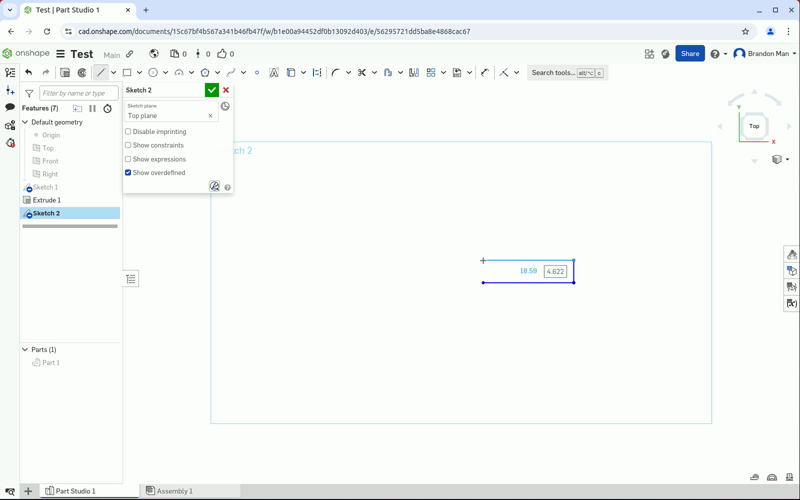
mouse_move(513, 260)
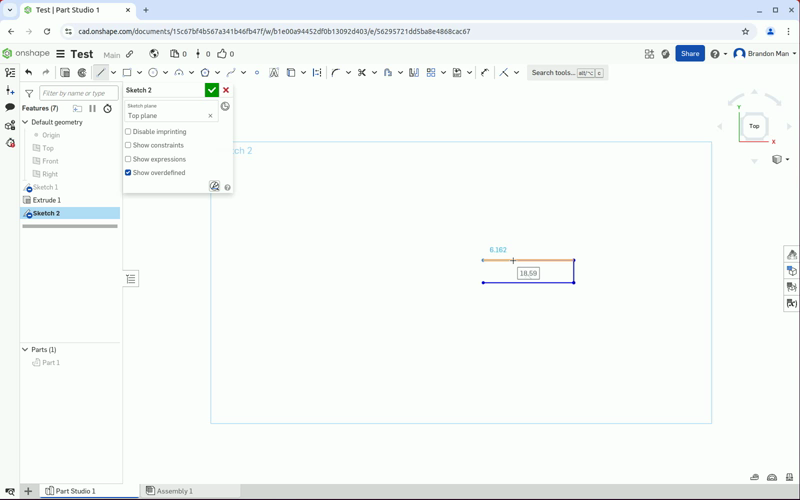
key_down(shift)
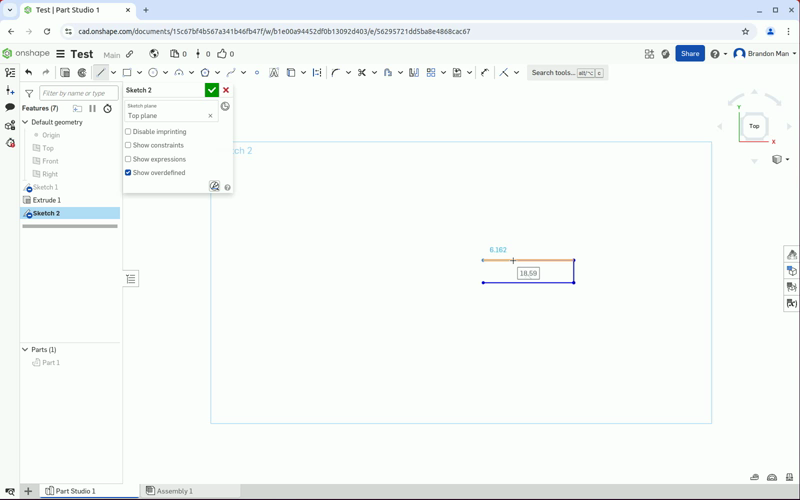
mouse_move(483, 282)
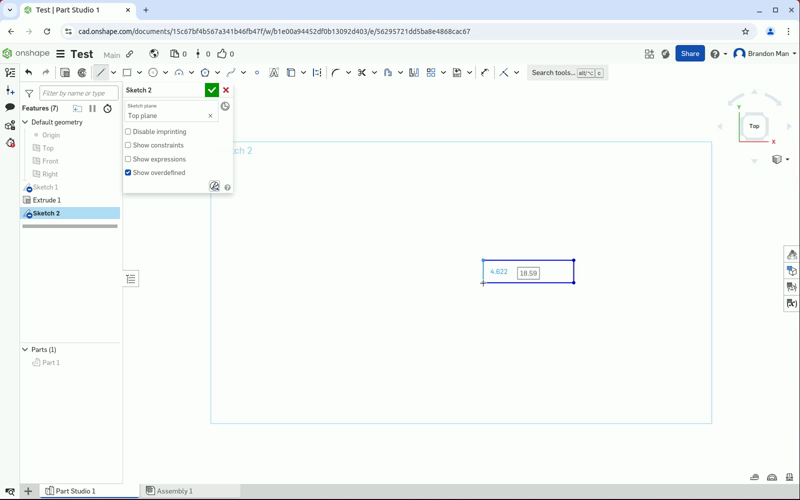
key_up(shift)
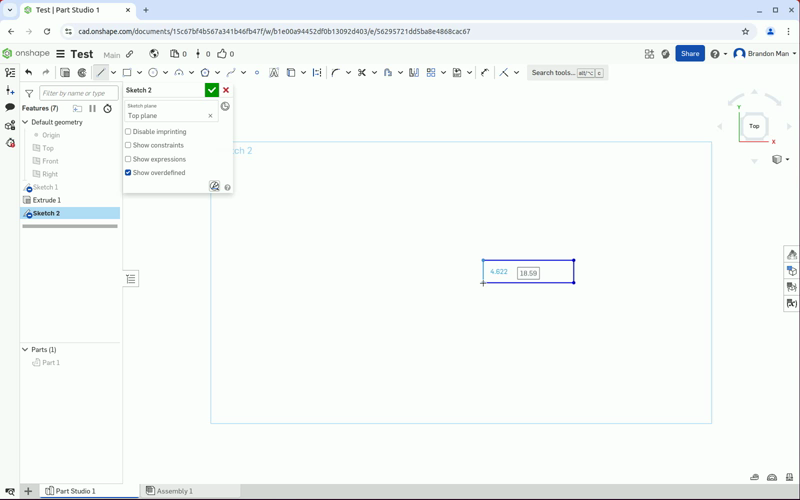
click(483, 282)
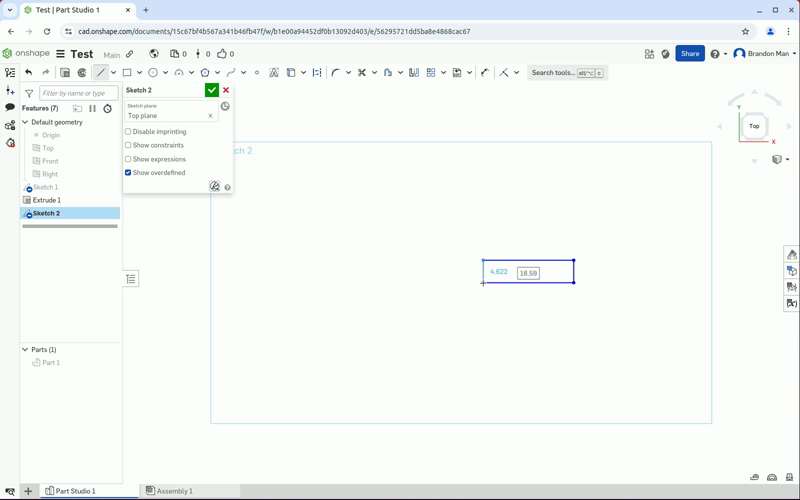
key(esc)
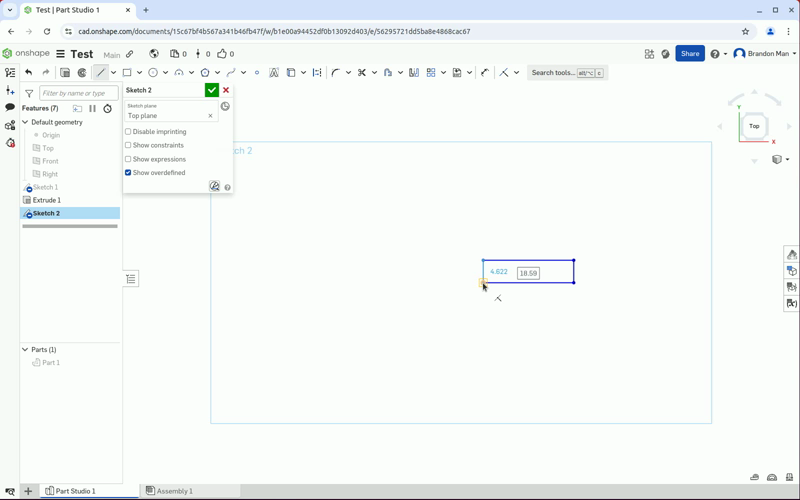
mouse_move(497, 269)
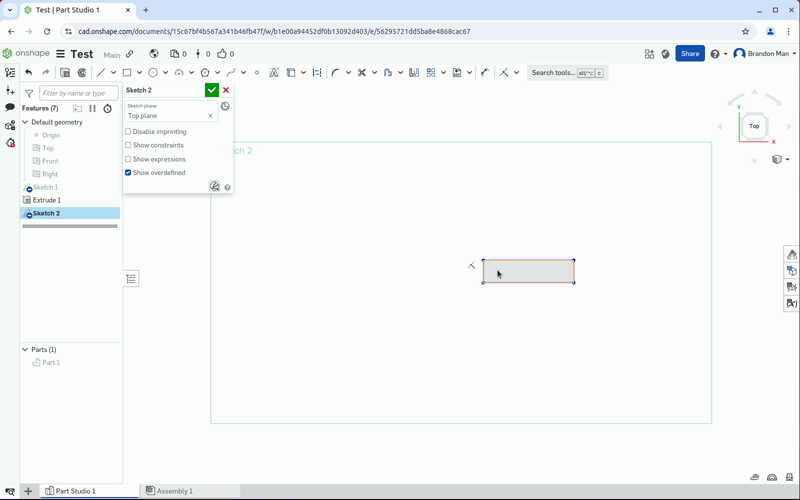
click(497, 269)
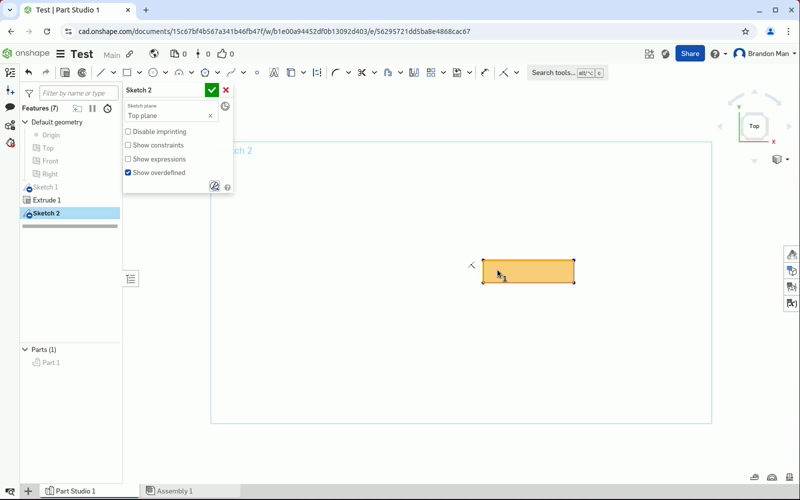
mouse_move(73, 352)
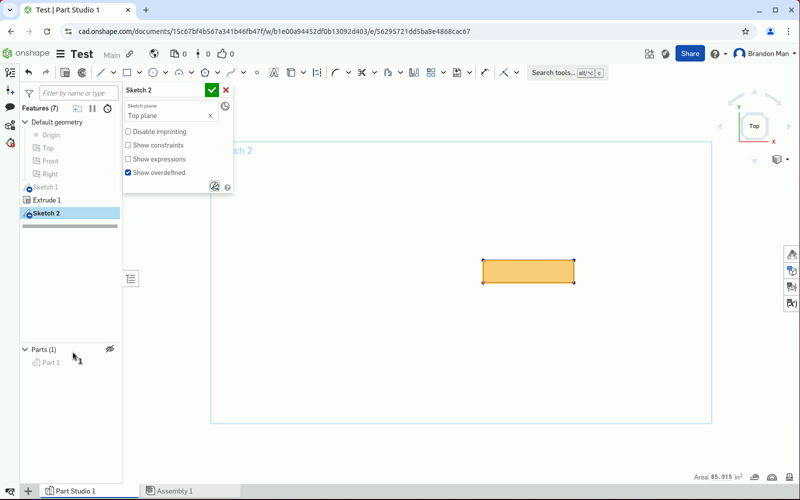
key(shift+y)
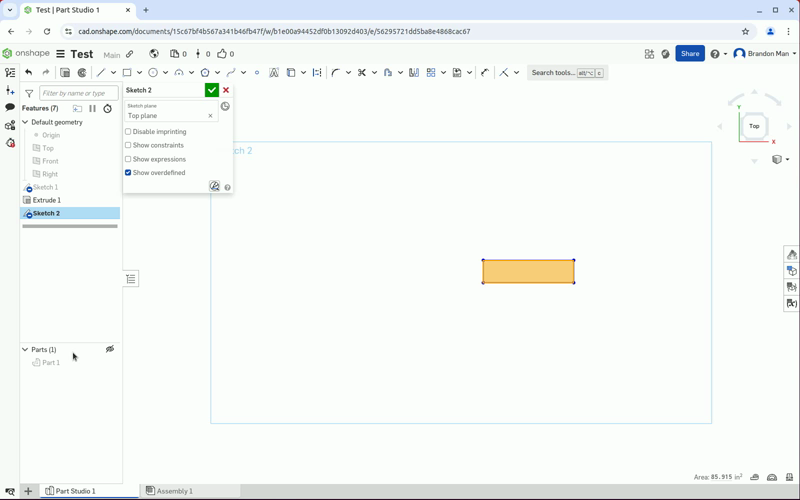
key(shift+e)
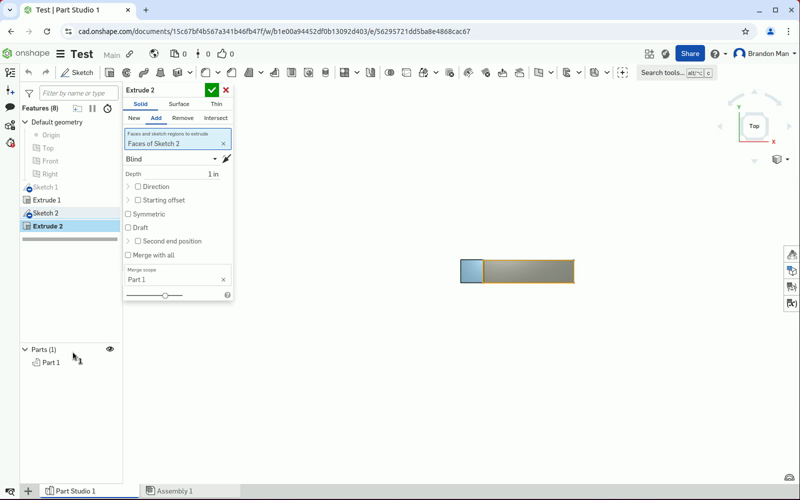
mouse_move(143, 106)
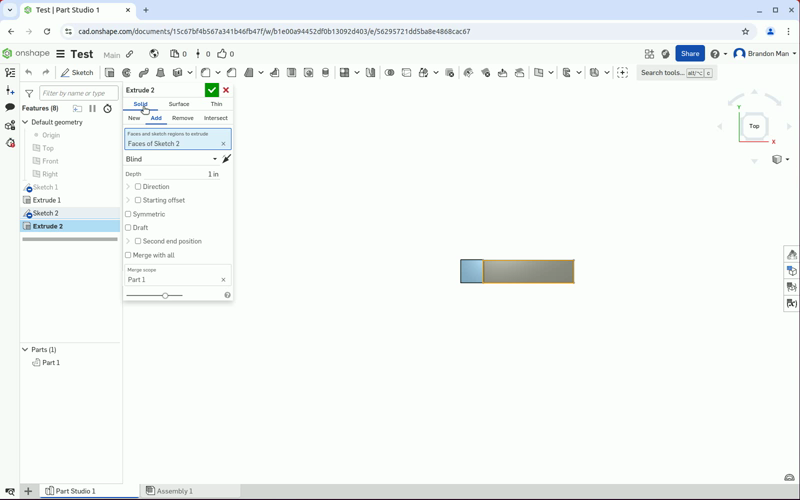
click(143, 106)
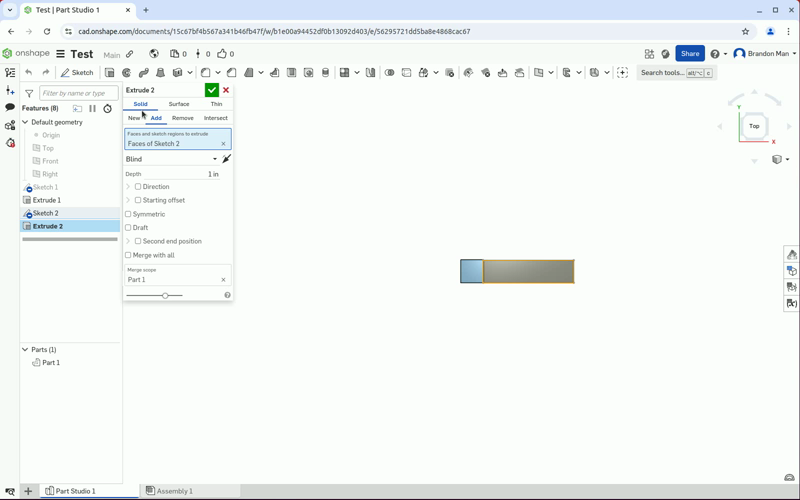
mouse_move(137, 120)
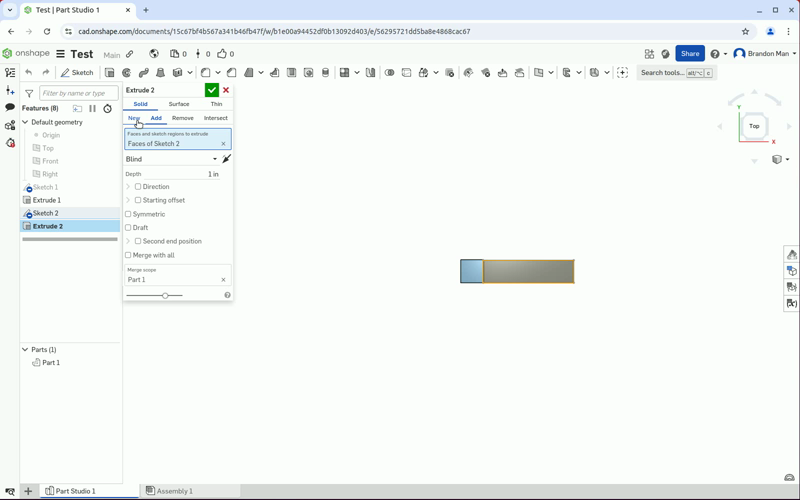
click(137, 120)
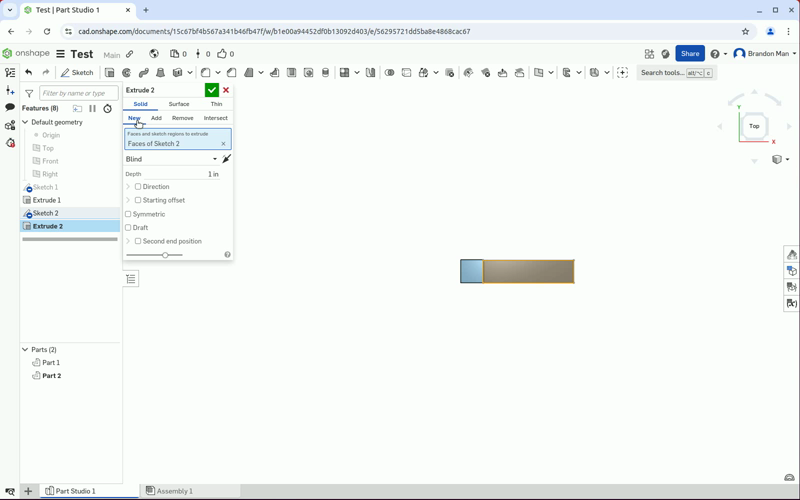
key(tab, 4)
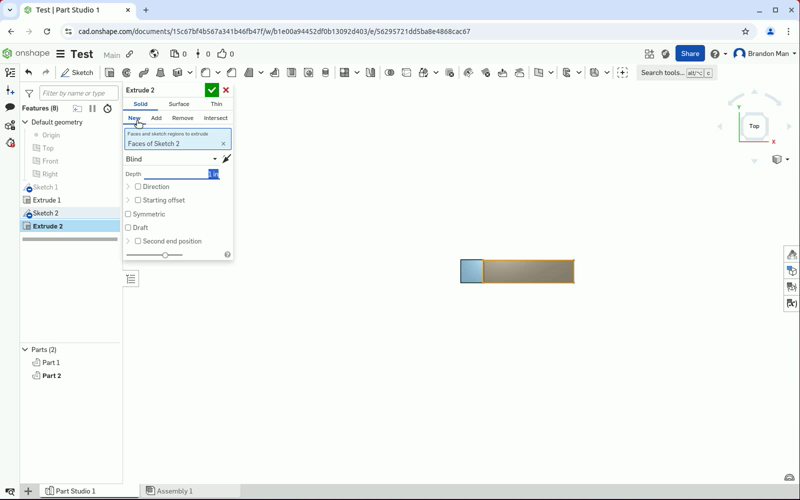
text(2.407)
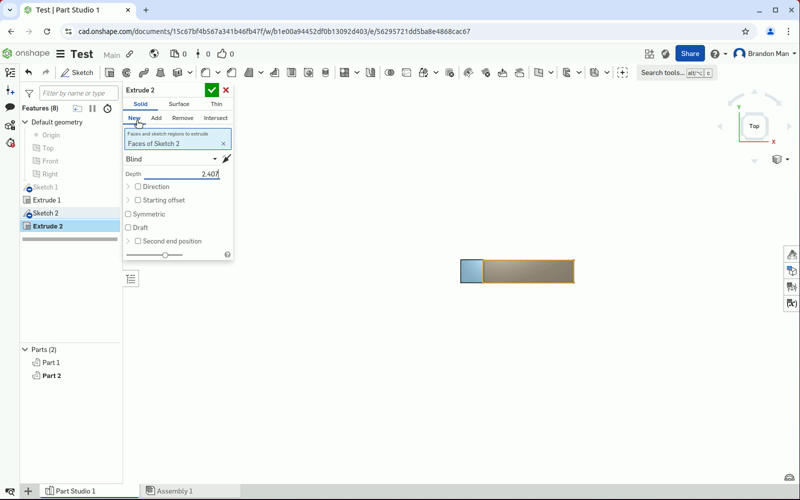
key(enter)
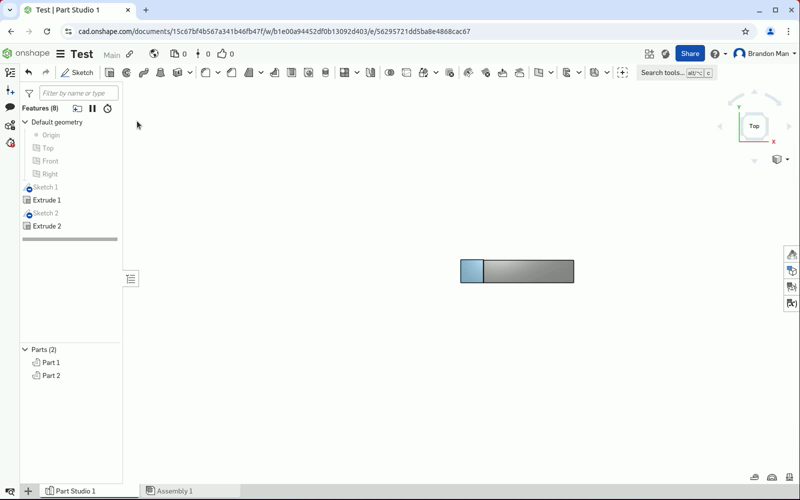
key(shift+h)
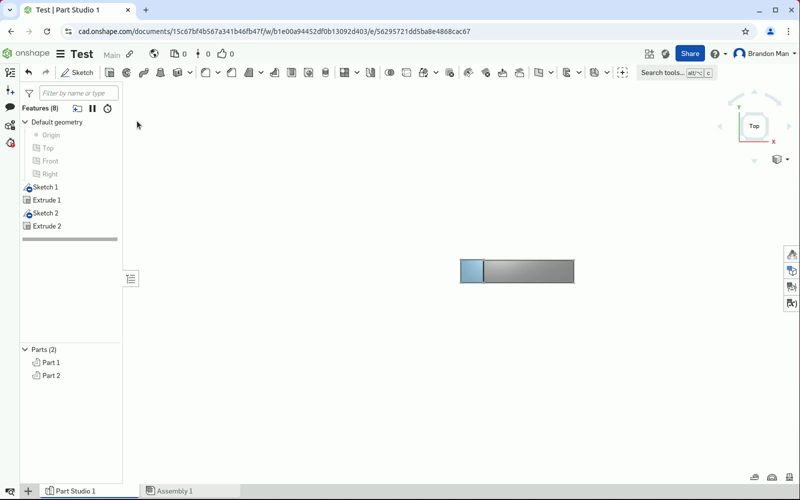
key(shift+h)
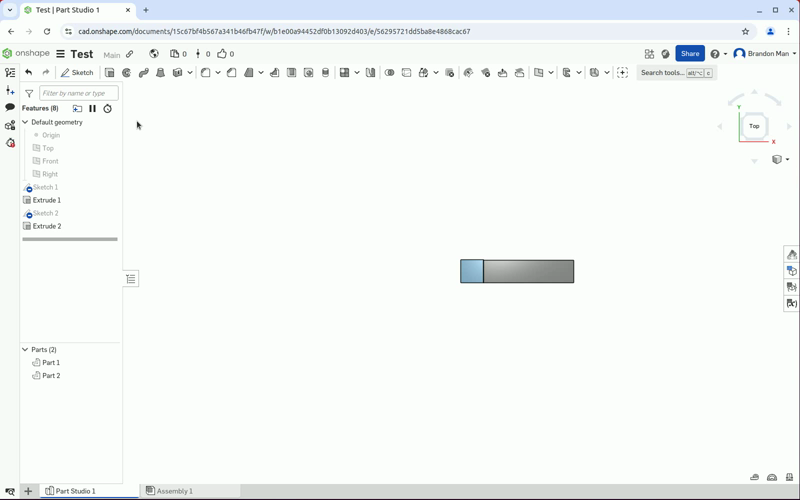
mouse_move(73, 189)
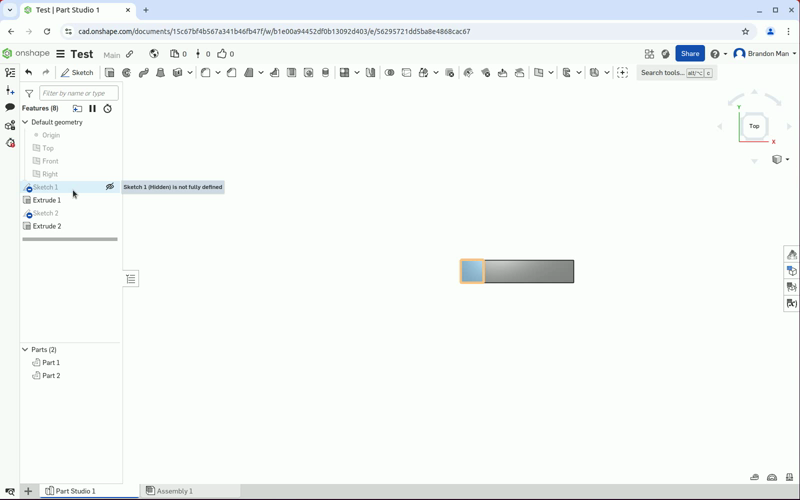
click(73, 189)
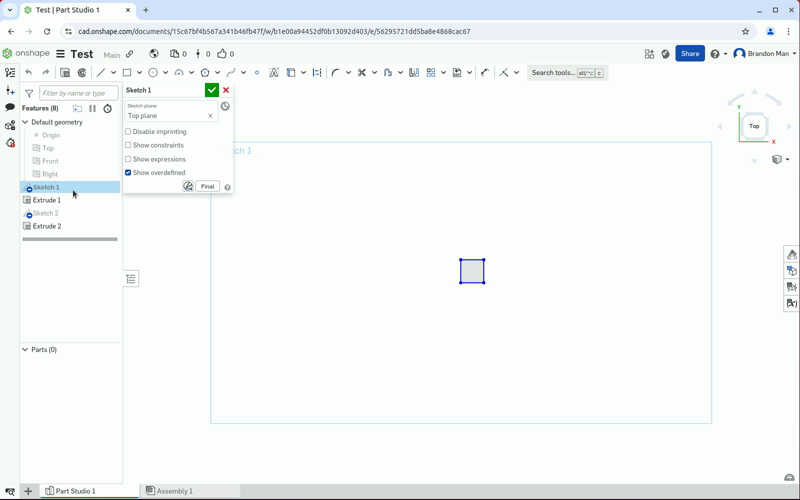
mouse_move(229, 92)
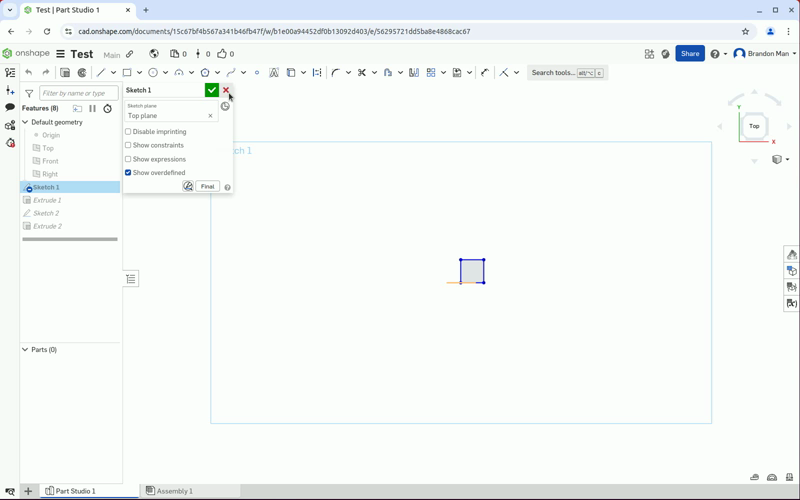
click(229, 92)
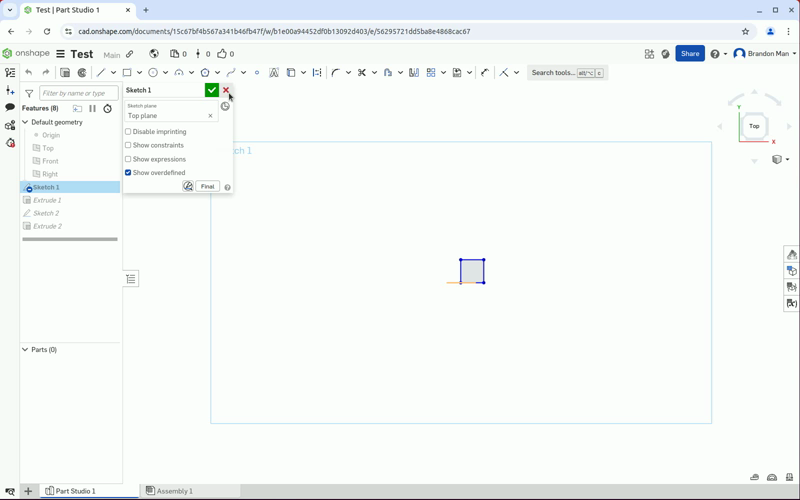
key(shift+s)
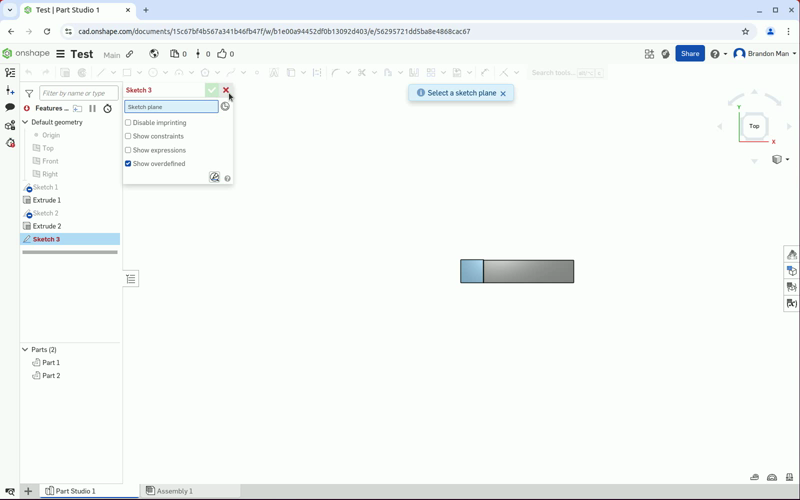
mouse_move(73, 150)
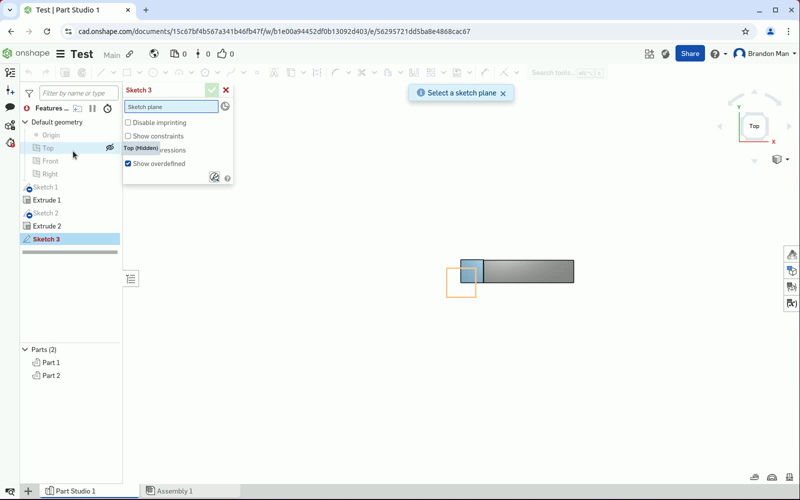
click(73, 150)
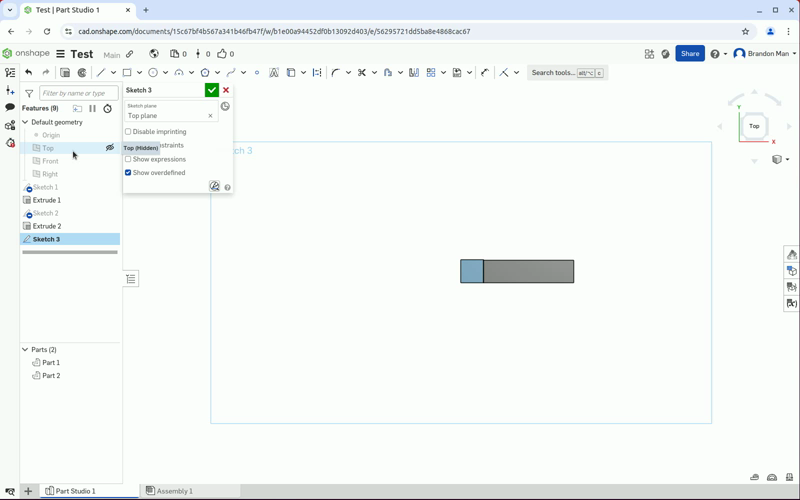
mouse_move(73, 352)
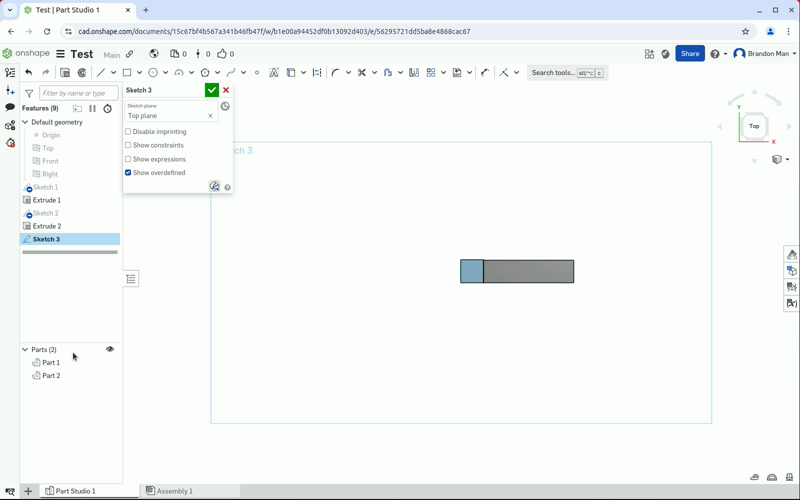
key(y)
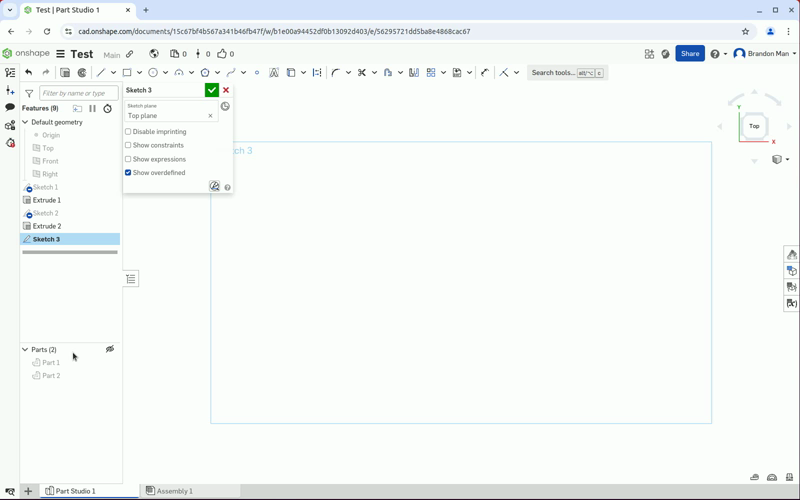
key(l)
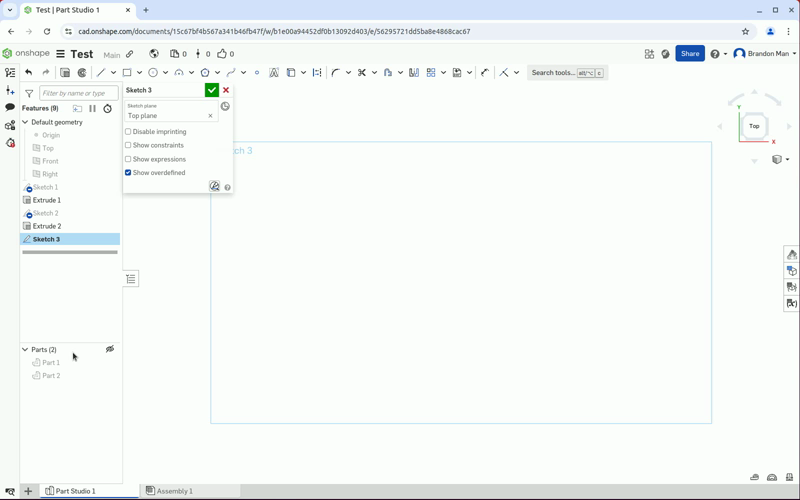
key_down(shift)
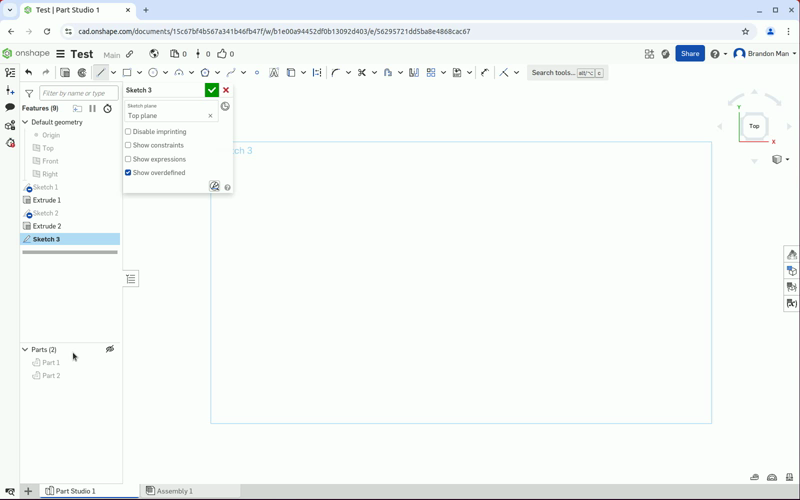
mouse_move(460, 260)
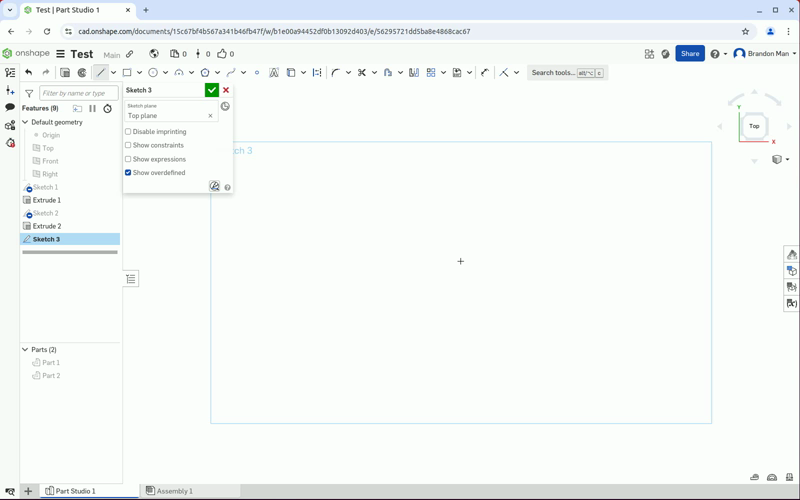
click(460, 260)
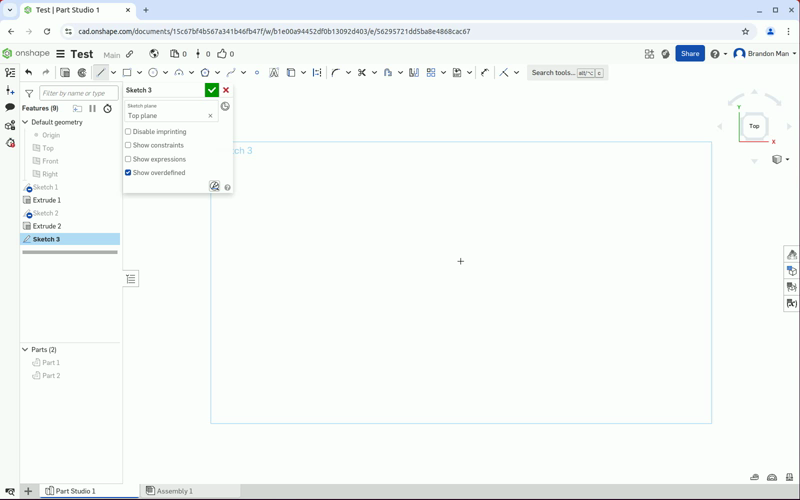
key_up(shift)
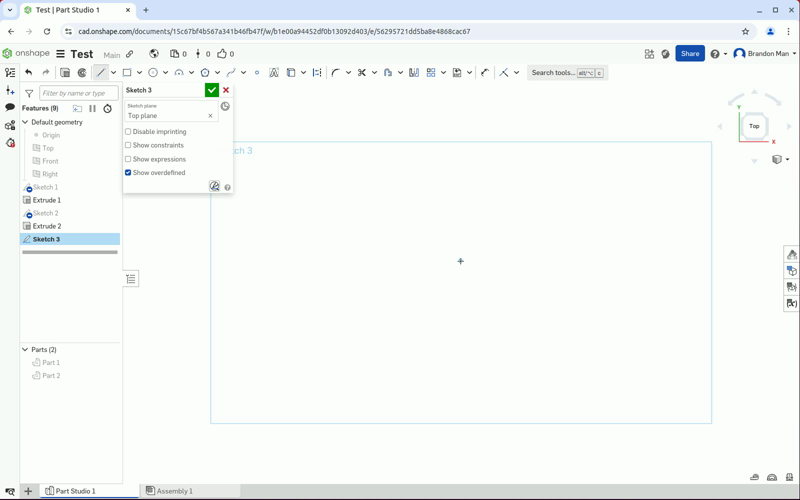
key_down(shift)
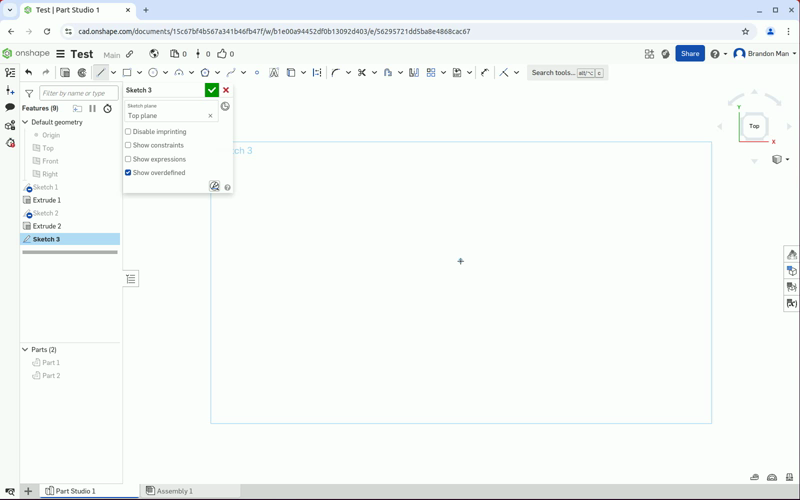
mouse_move(490, 260)
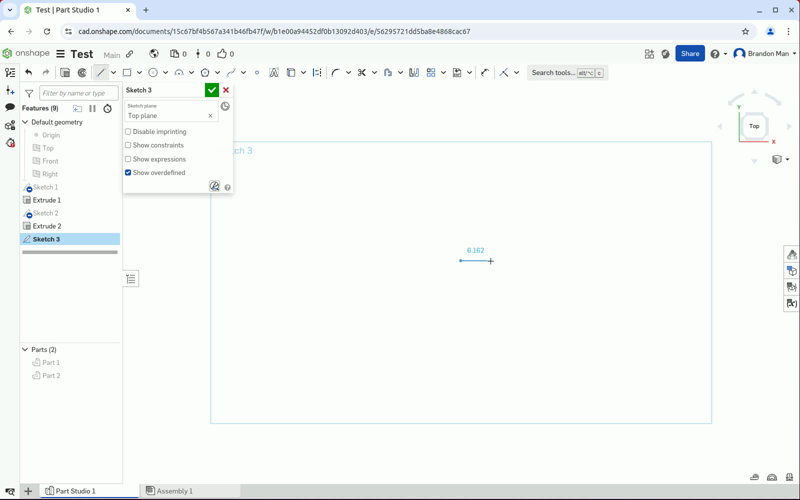
mouse_move(483, 260)
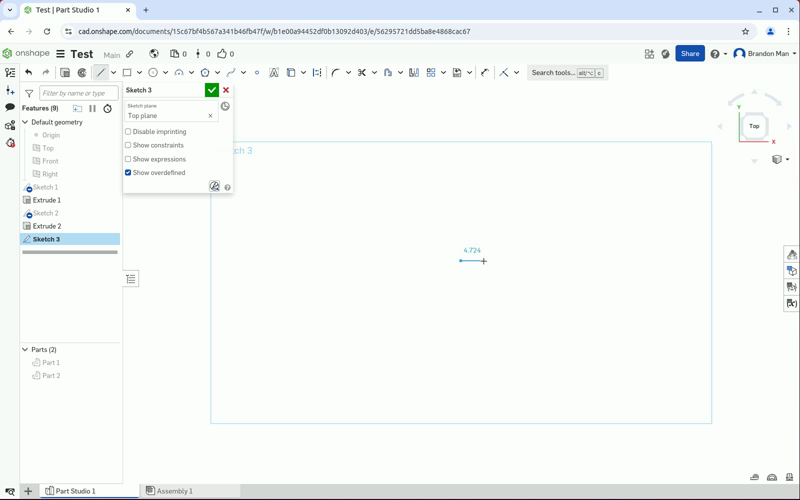
click(483, 260)
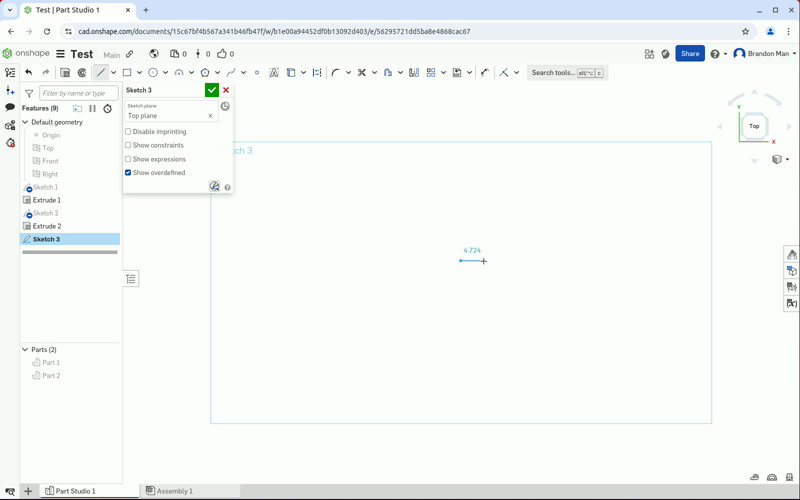
key_up(shift)
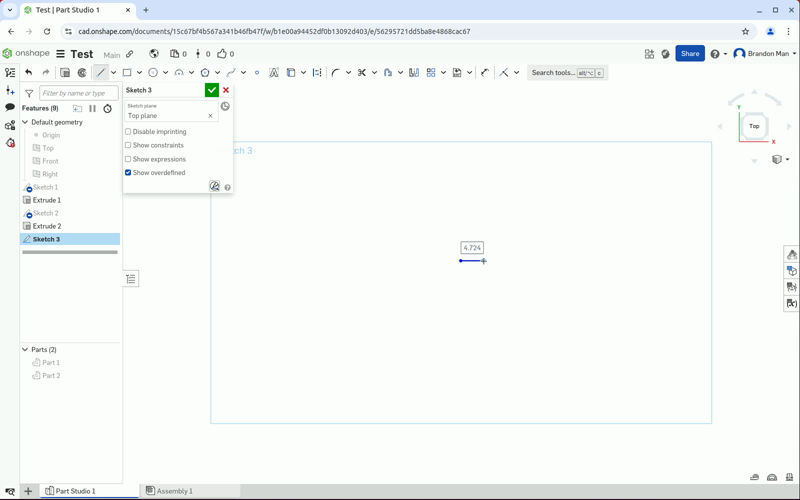
key_down(shift)
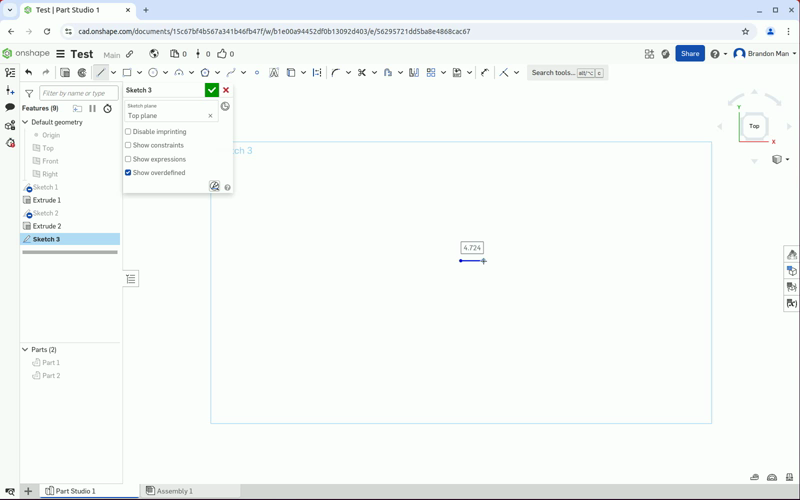
mouse_move(513, 260)
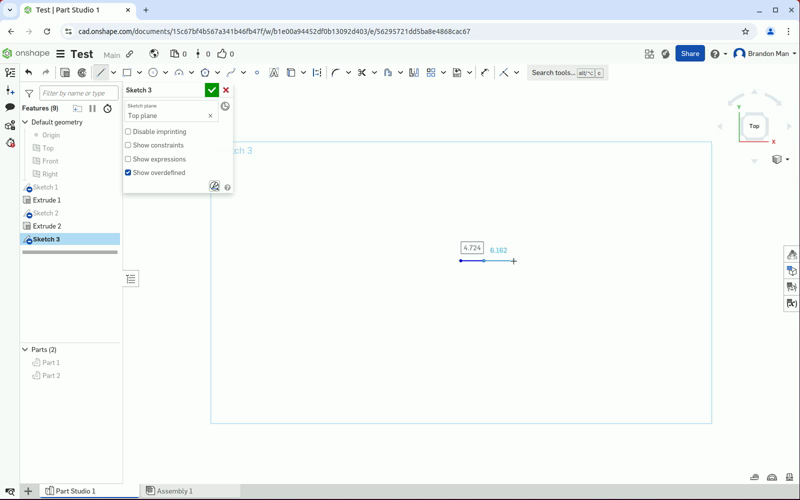
mouse_move(483, 215)
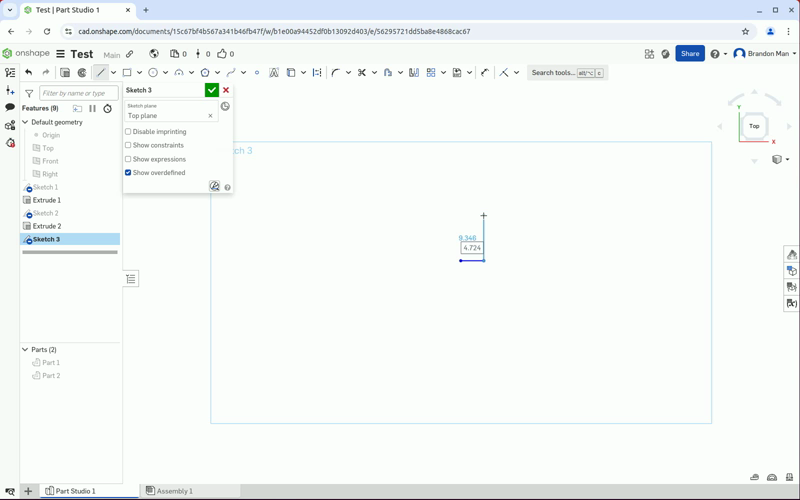
click(483, 215)
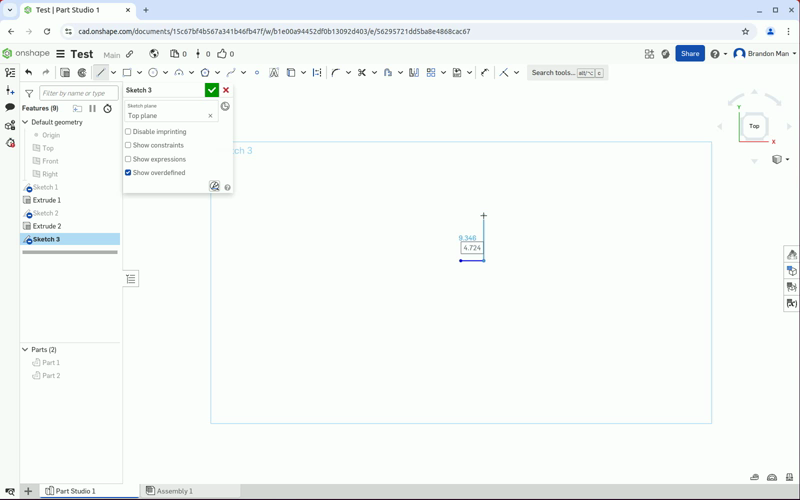
key_up(shift)
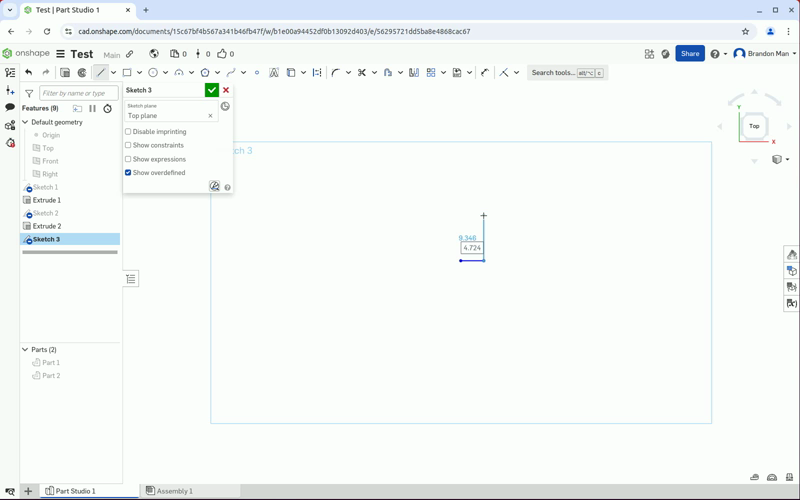
key_down(shift)
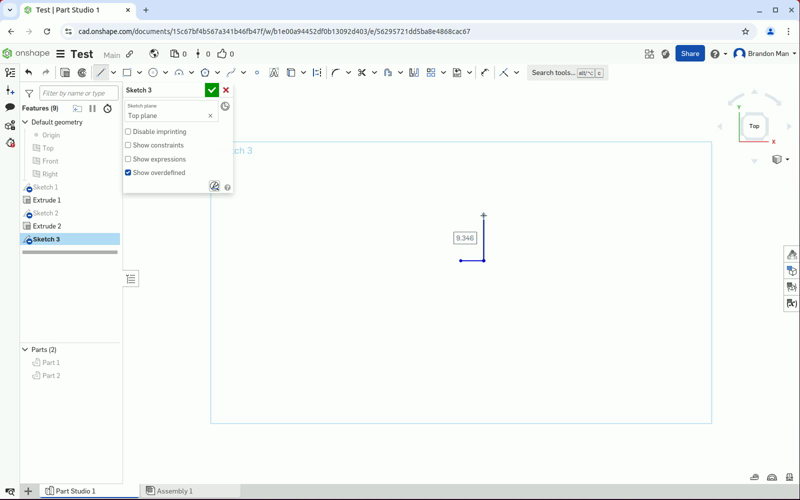
mouse_move(513, 215)
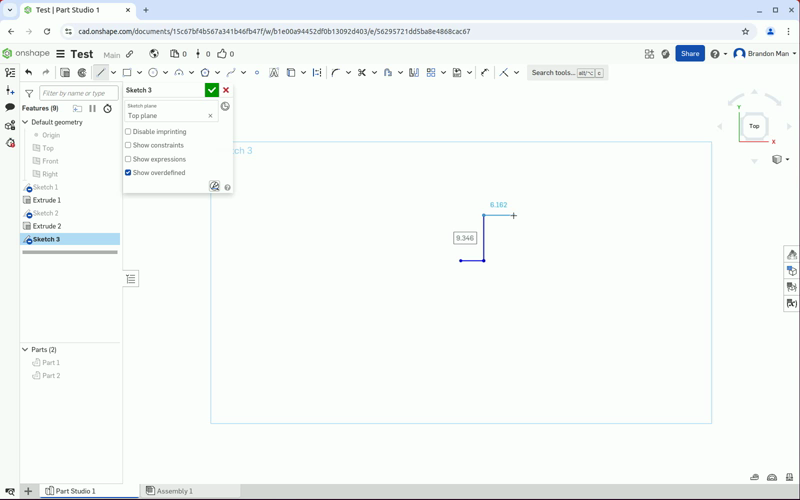
mouse_move(460, 215)
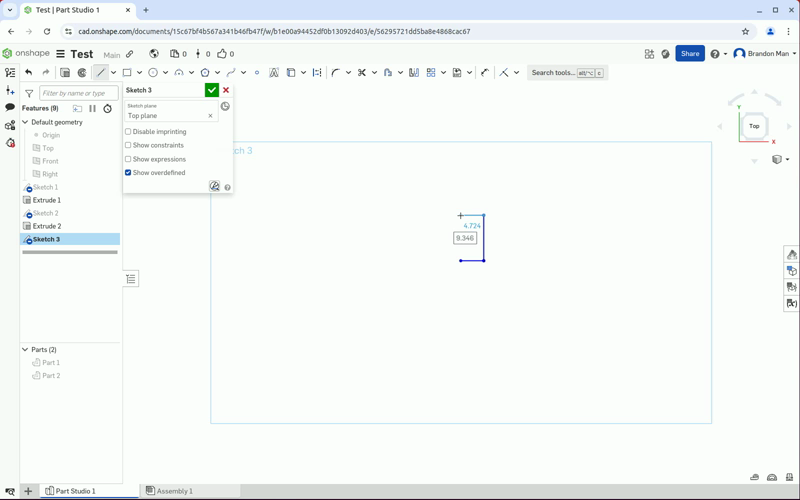
click(460, 215)
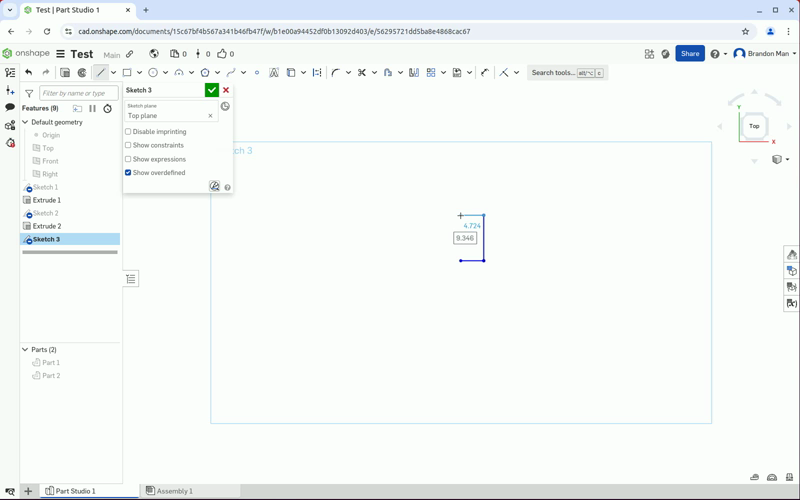
key_up(shift)
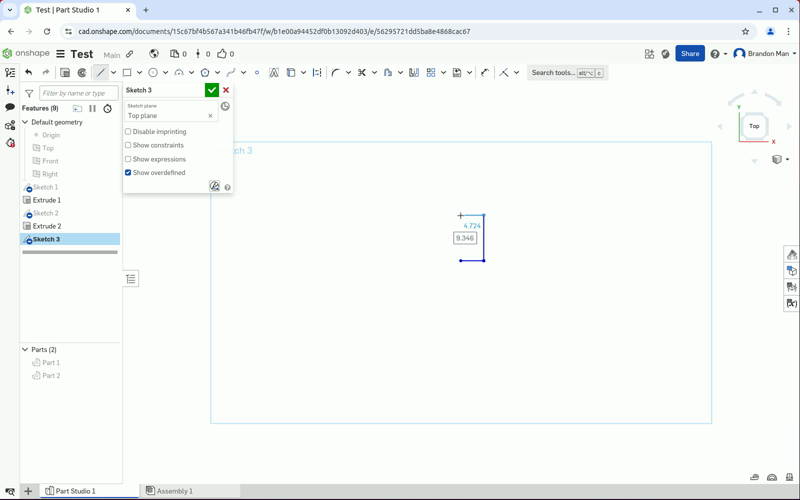
mouse_move(490, 215)
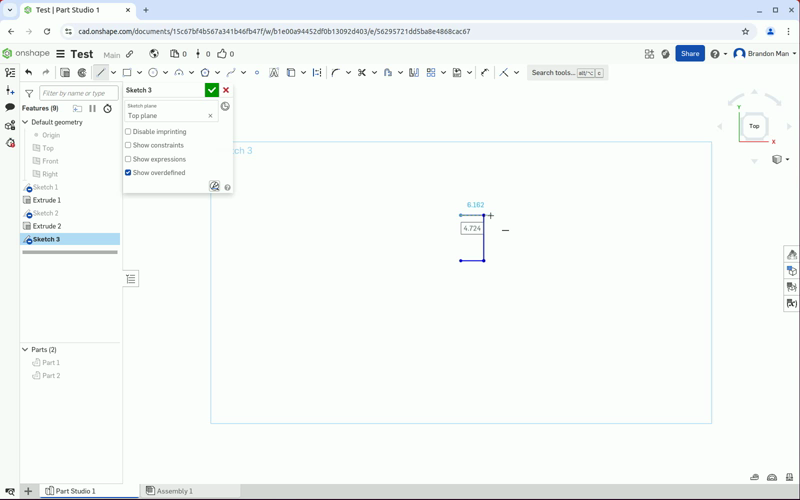
key_down(shift)
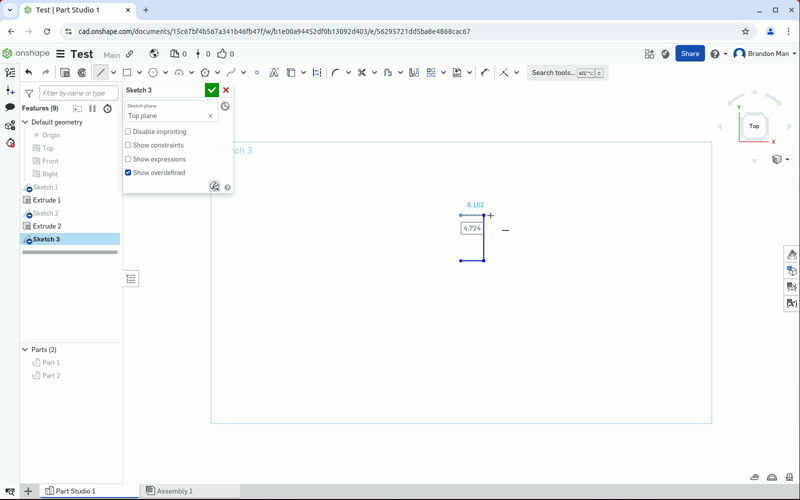
mouse_move(460, 260)
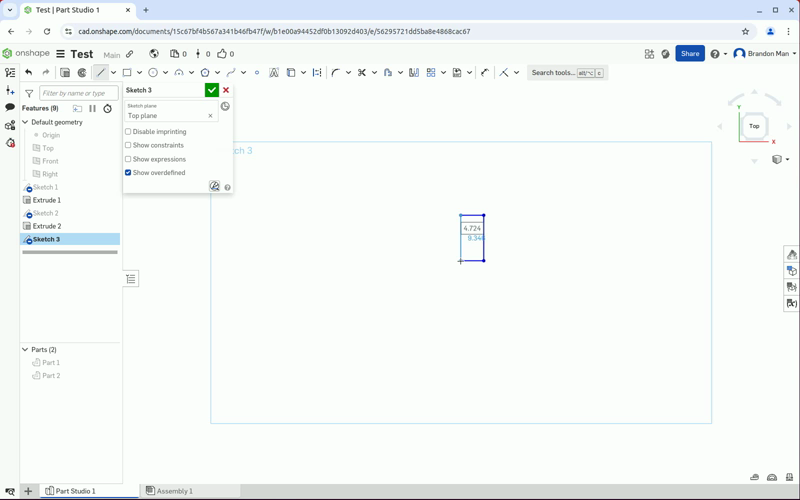
key_up(shift)
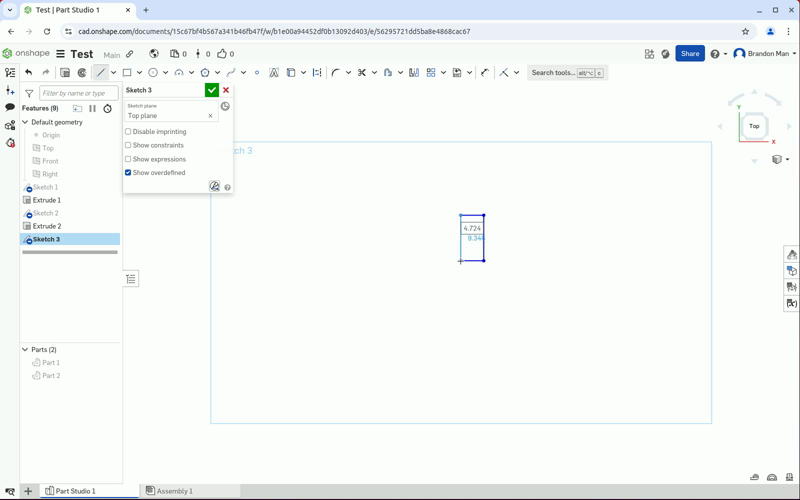
click(460, 260)
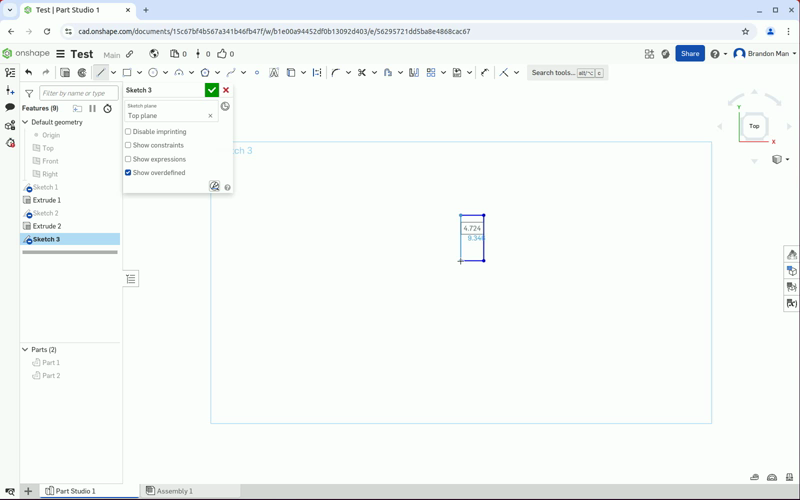
key(esc)
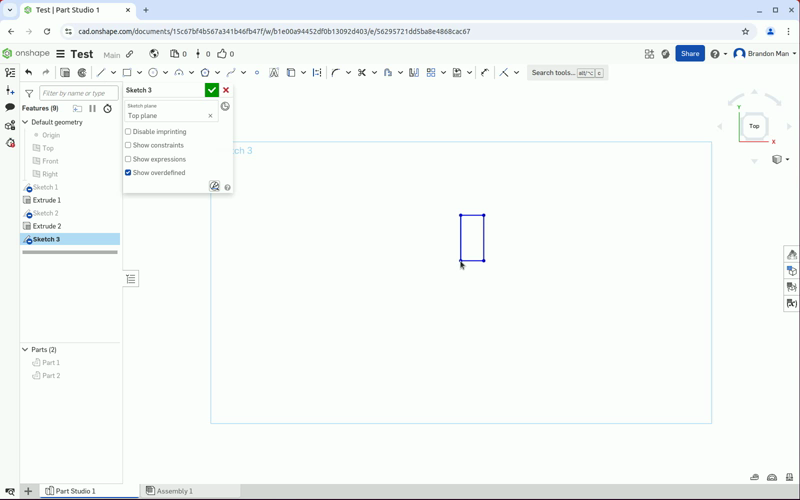
mouse_move(470, 231)
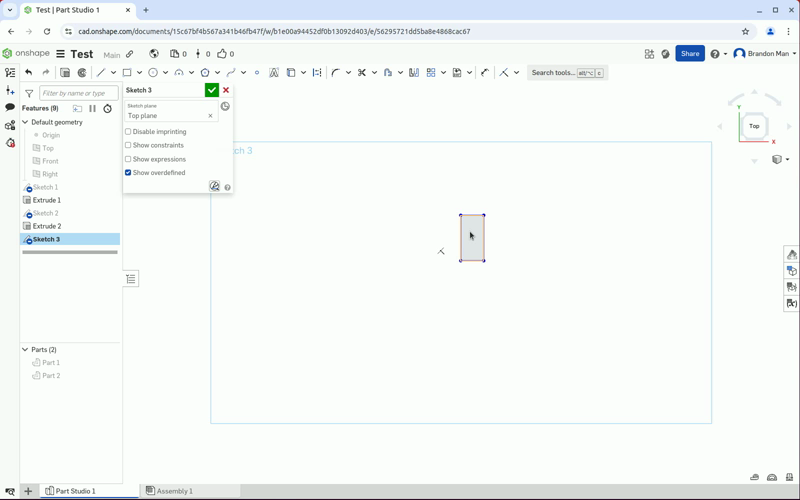
scroll(6)
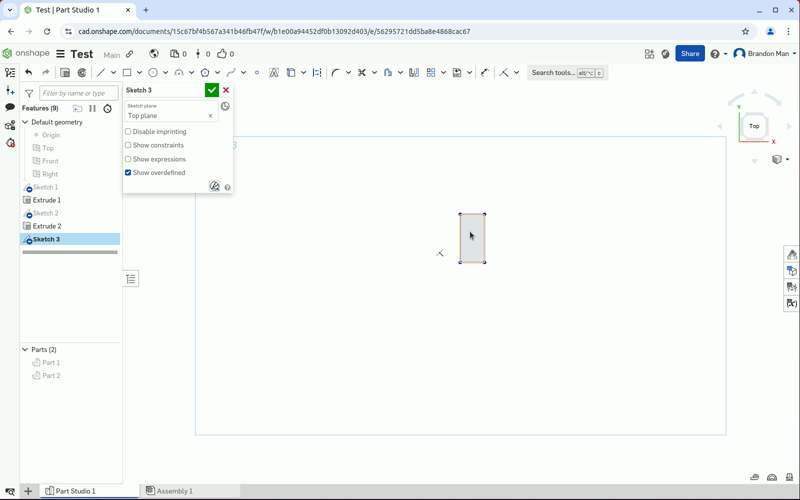
scroll(6)
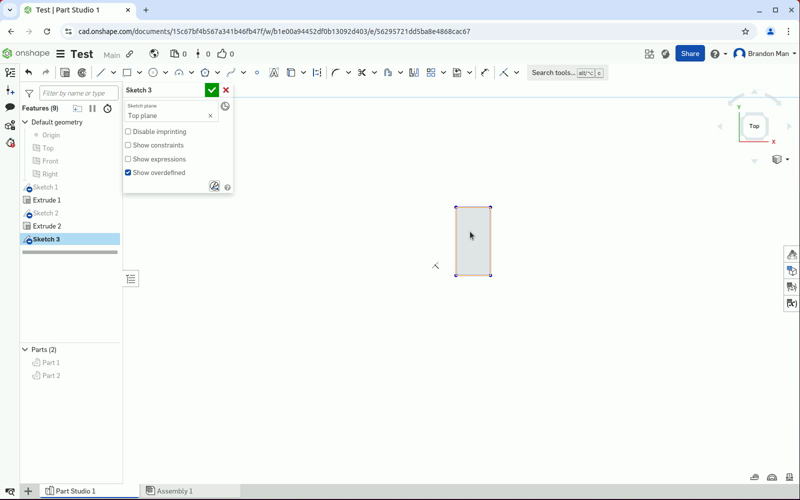
scroll(6)
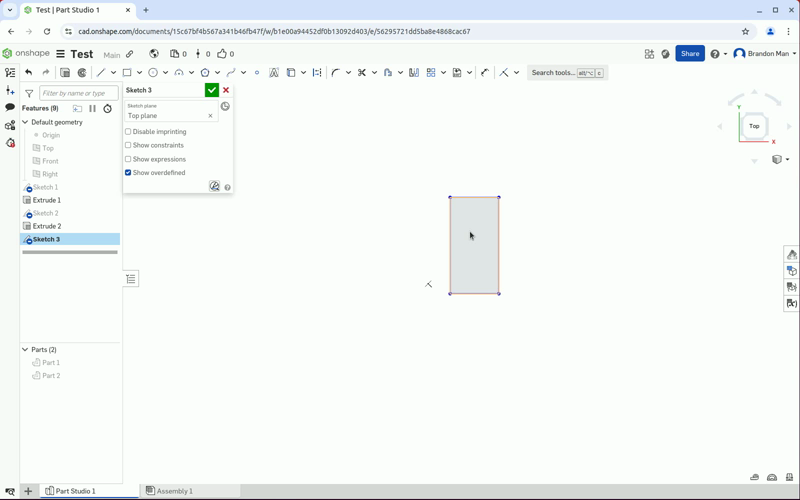
scroll(6)
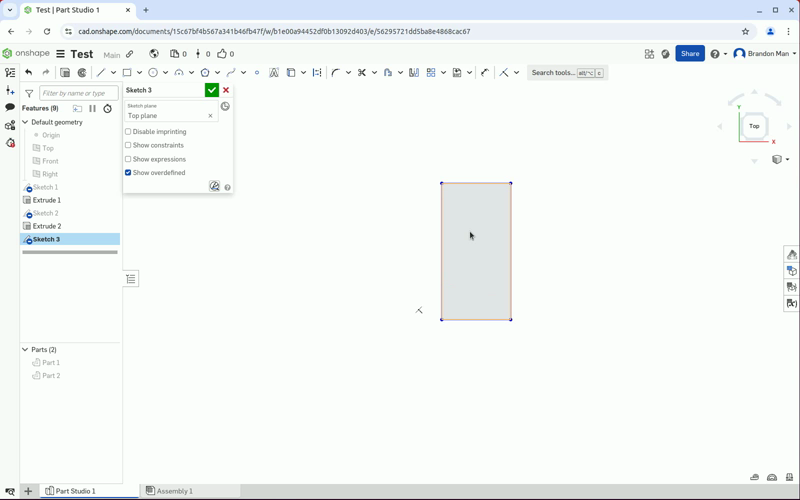
scroll(6)
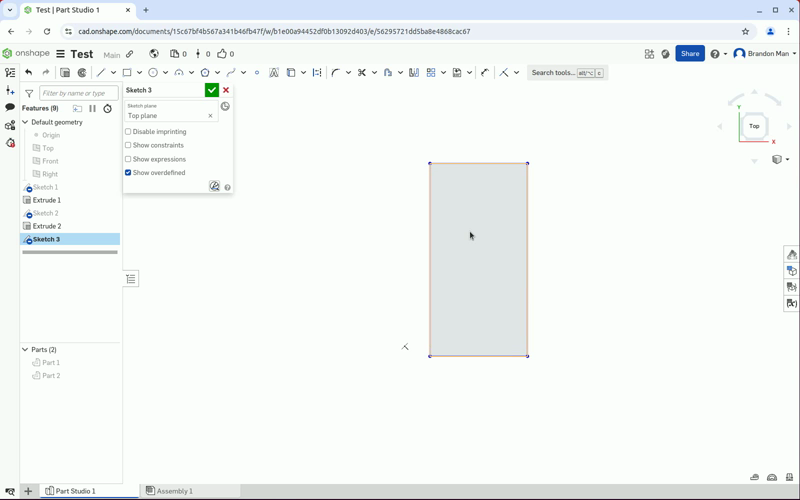
scroll(6)
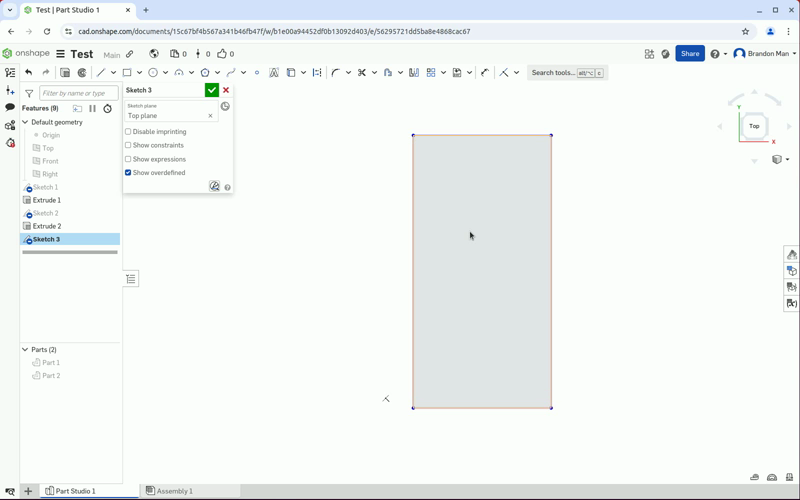
scroll(6)
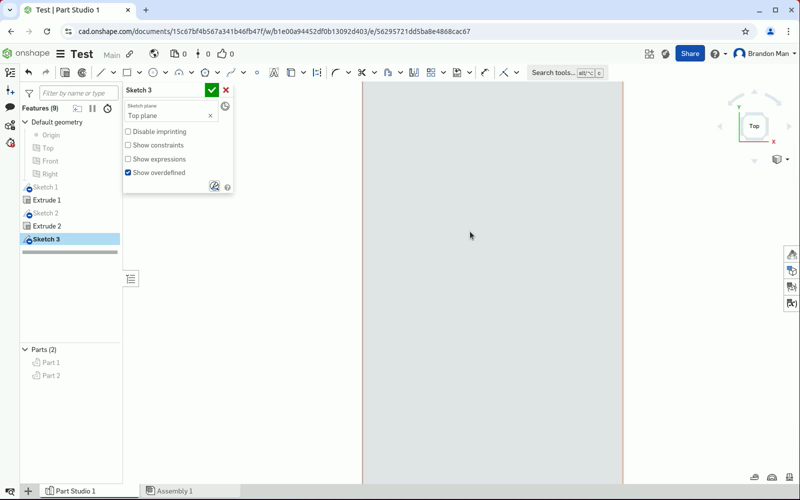
click(470, 231)
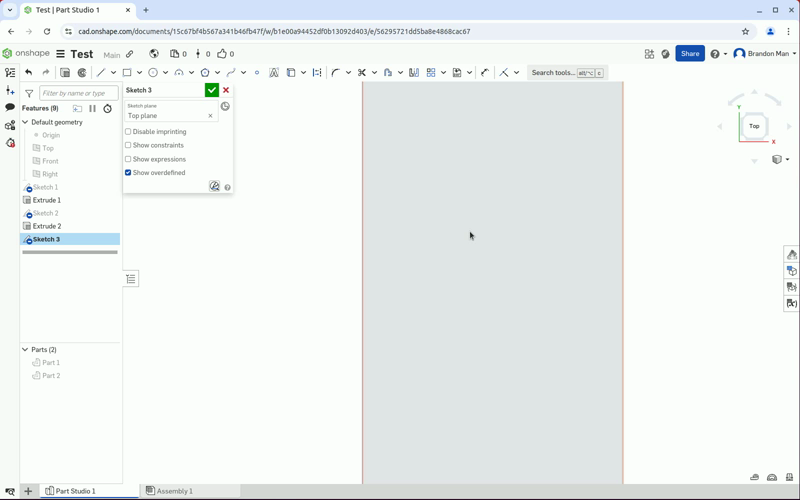
scroll(-6)
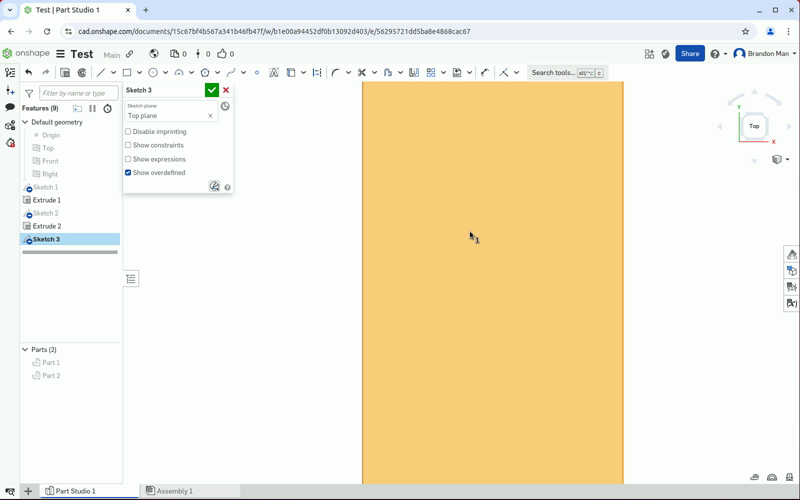
scroll(-6)
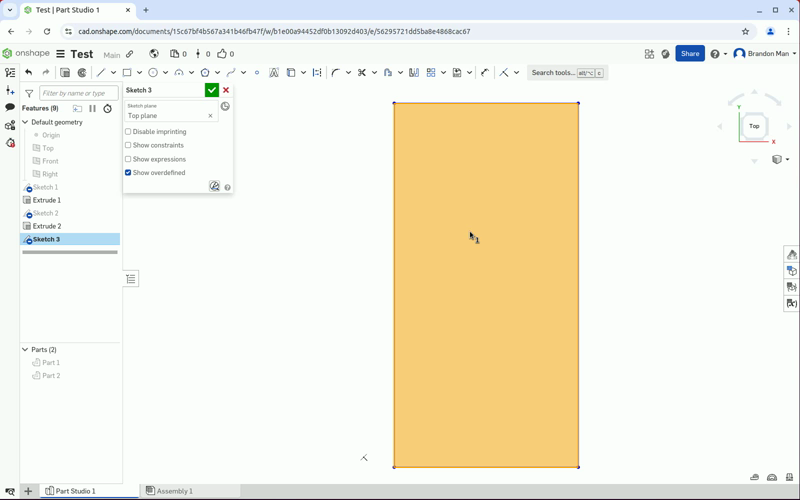
scroll(-6)
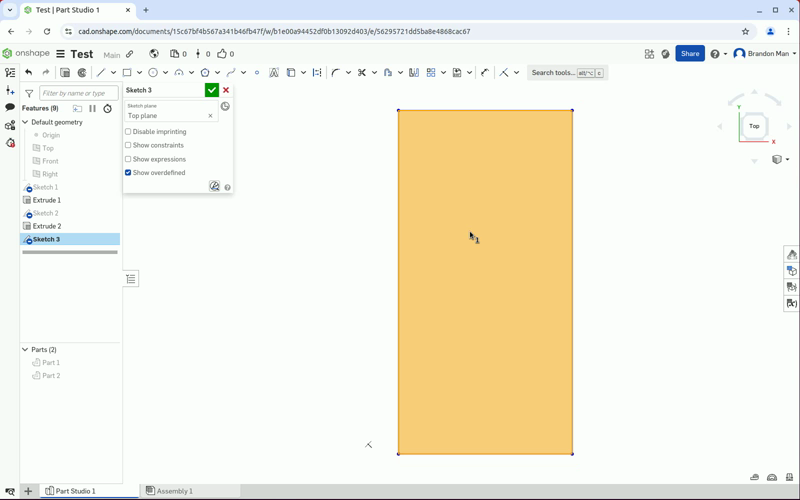
scroll(-6)
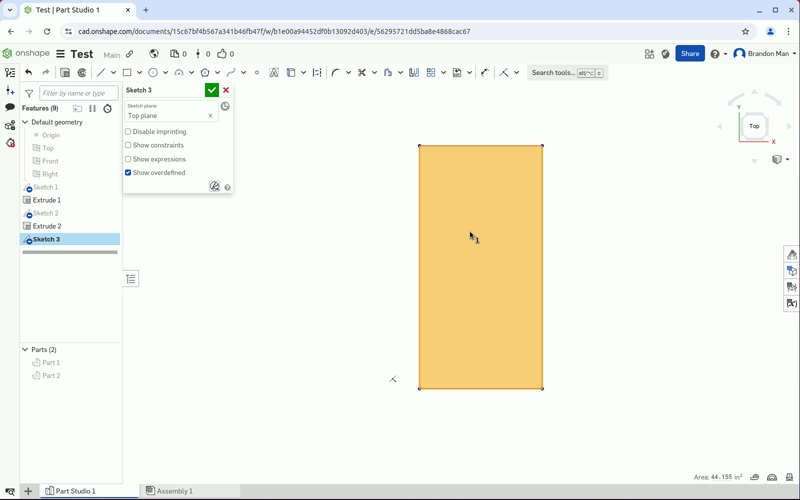
scroll(-6)
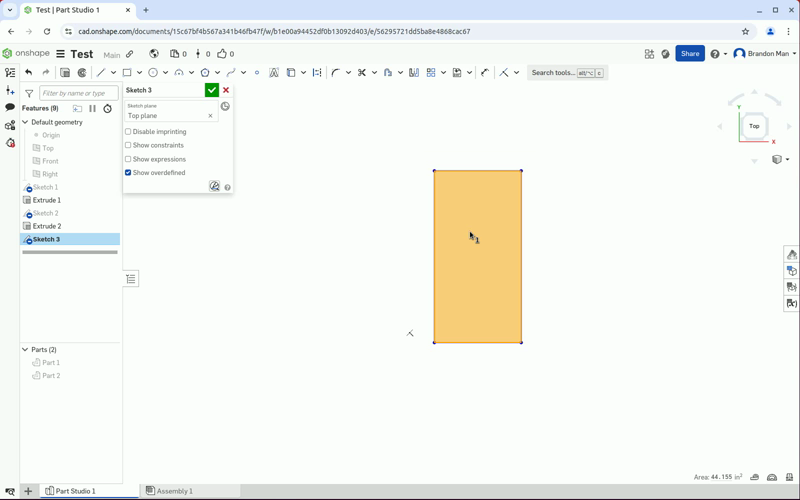
scroll(-6)
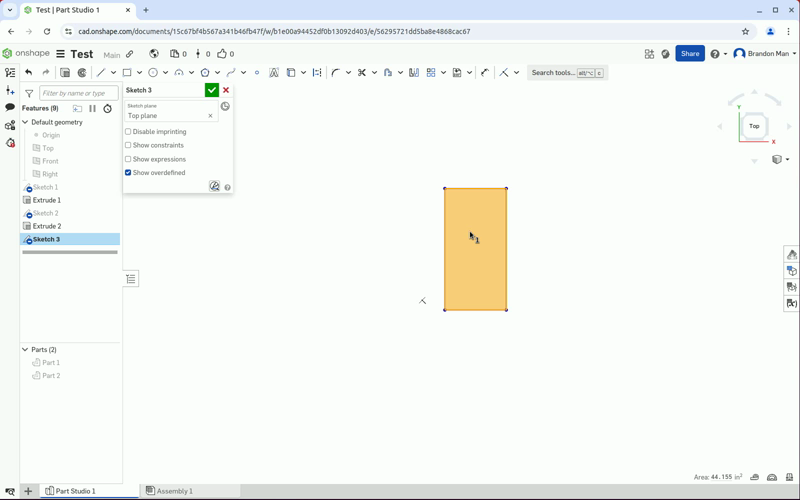
scroll(-6)
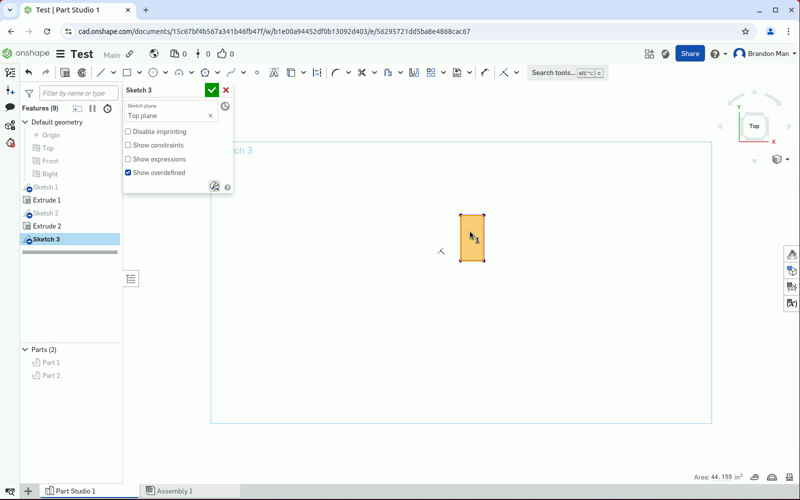
mouse_move(73, 352)
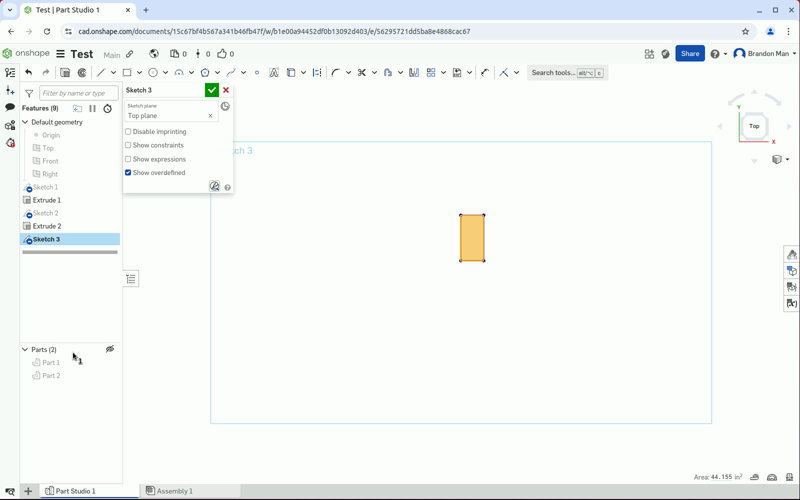
key(shift+y)
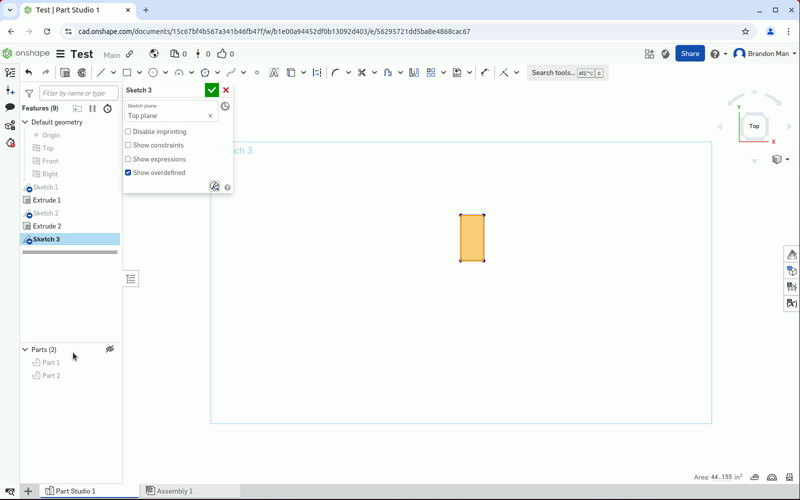
key(shift+e)
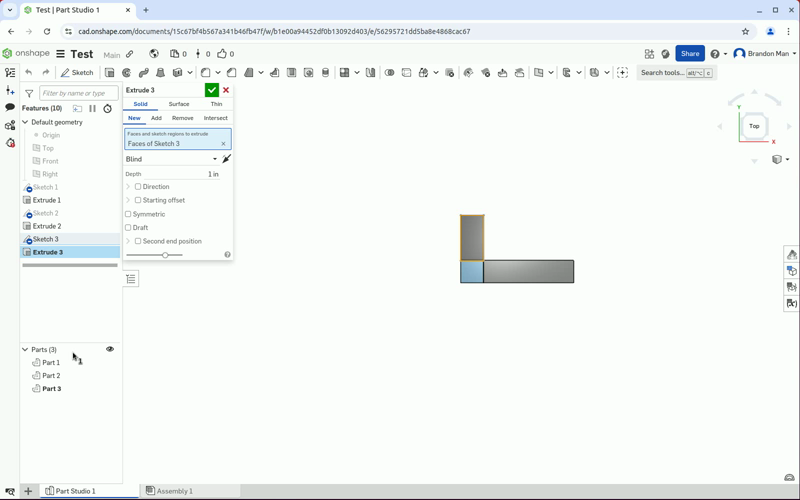
mouse_move(143, 106)
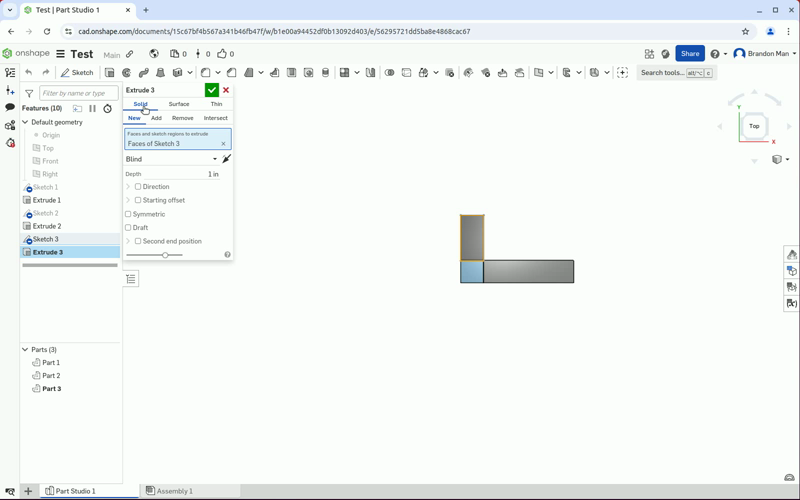
click(143, 106)
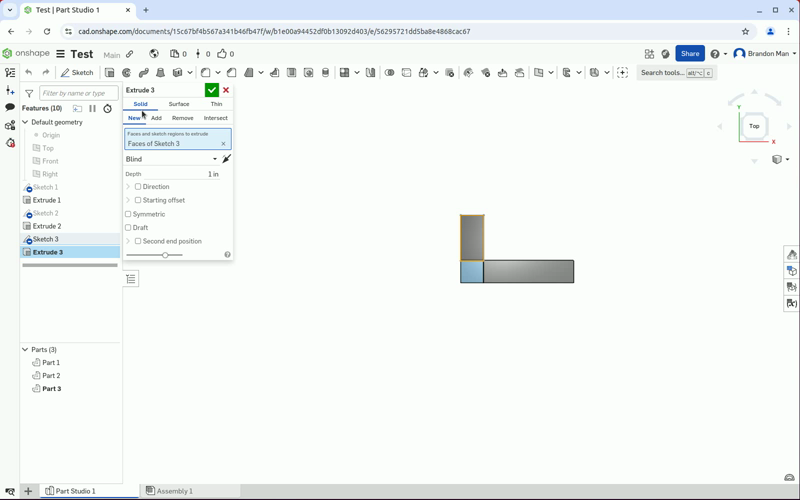
mouse_move(137, 120)
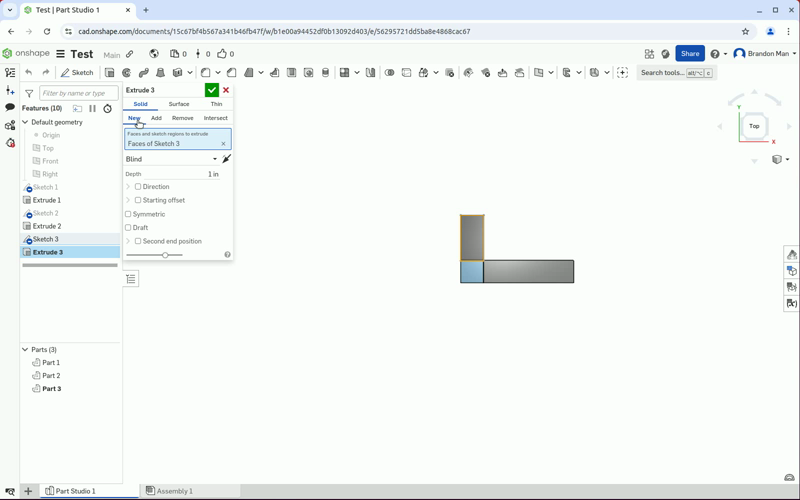
click(137, 120)
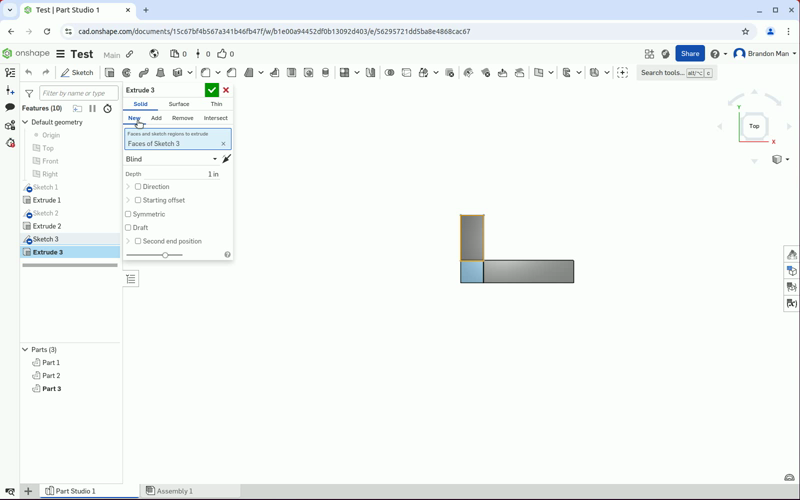
key(tab, 4)
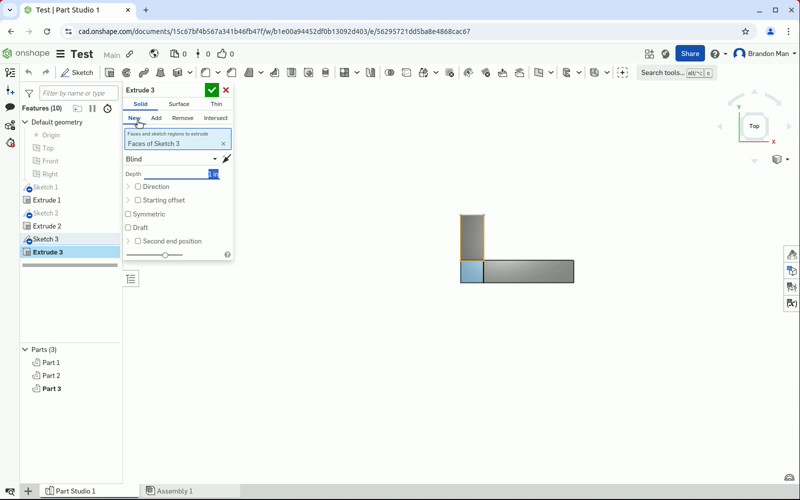
text(4.574)
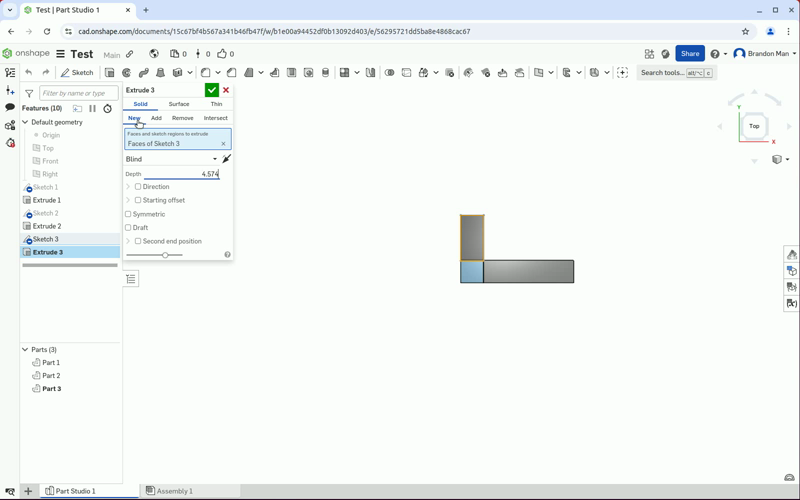
key(enter)
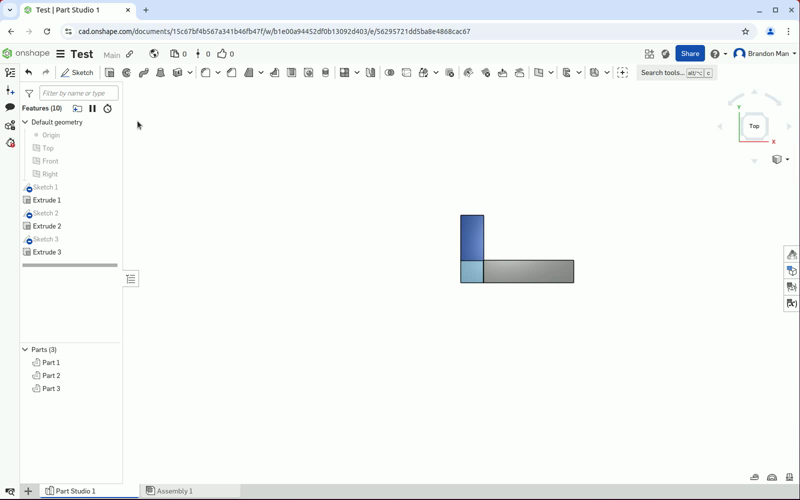
key(shift+h)
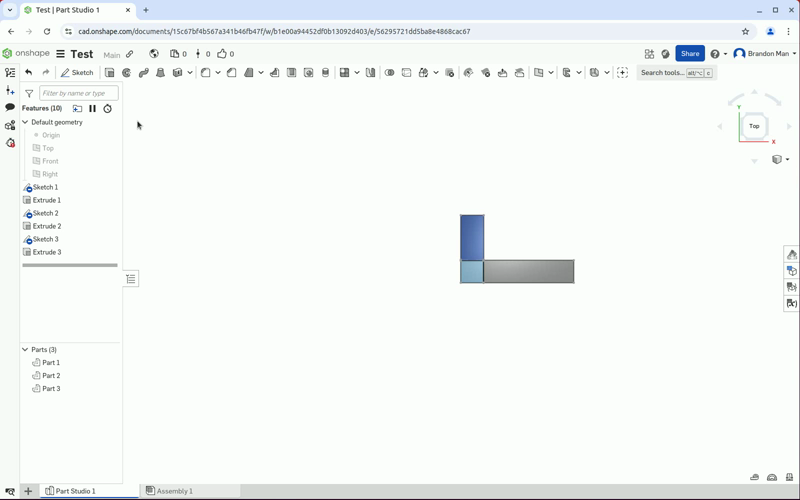
key(shift+h)
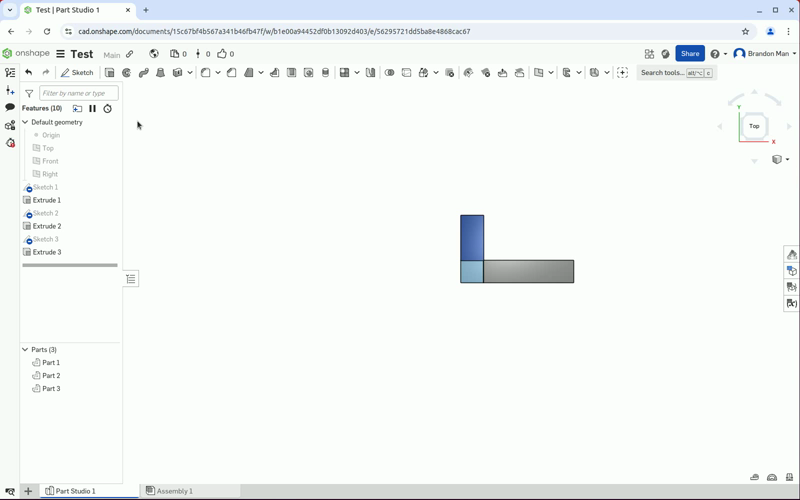
mouse_move(73, 189)
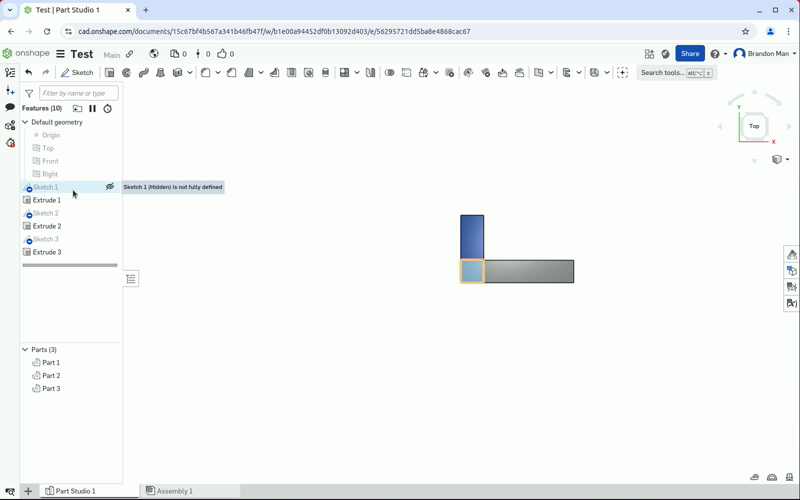
click(73, 189)
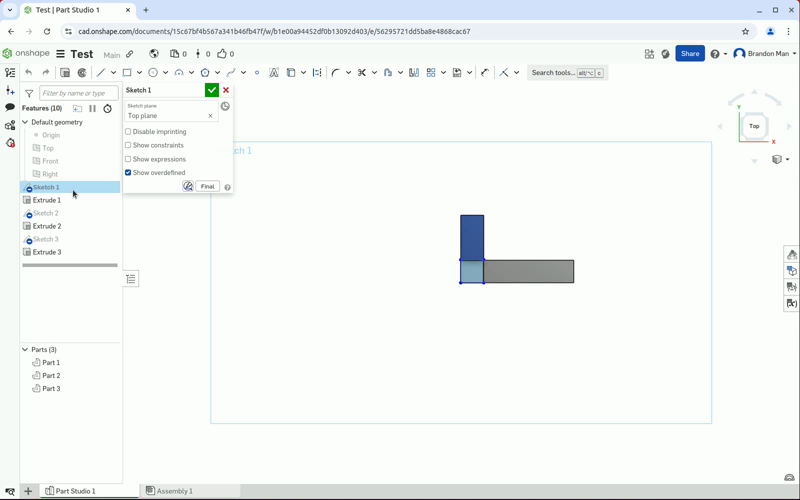
mouse_move(229, 92)
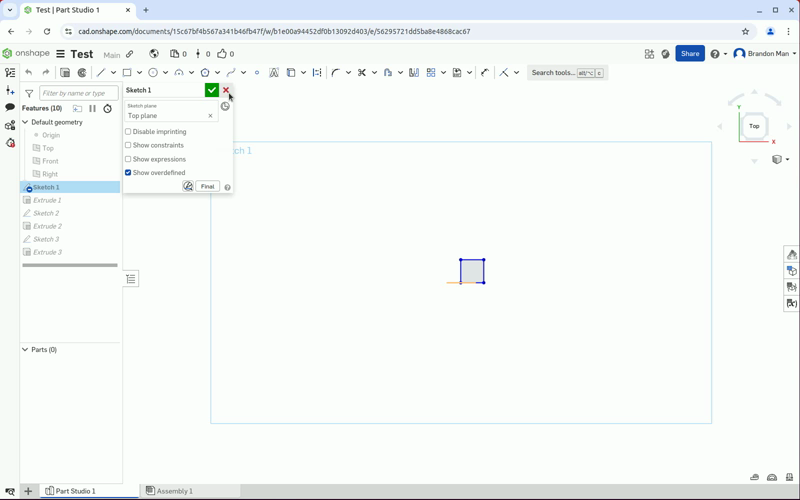
click(229, 92)
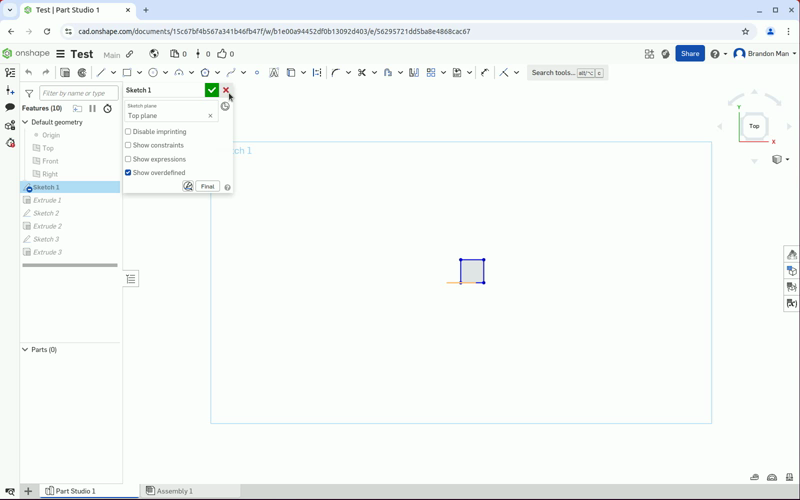
key(shift+s)
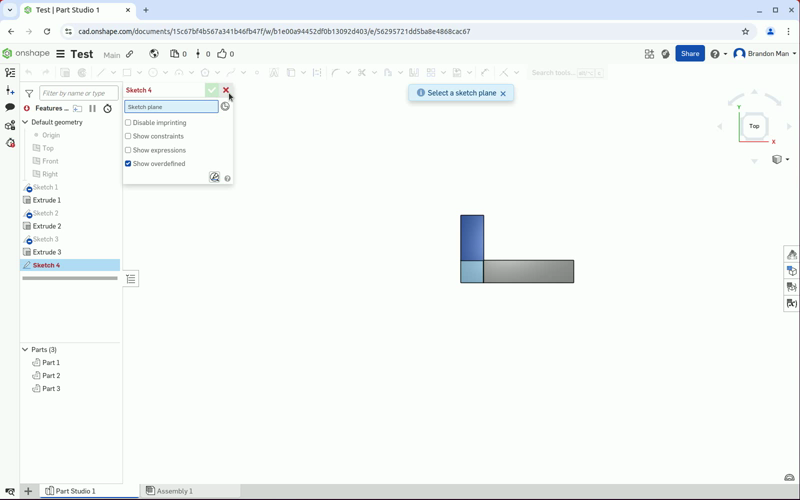
mouse_move(73, 150)
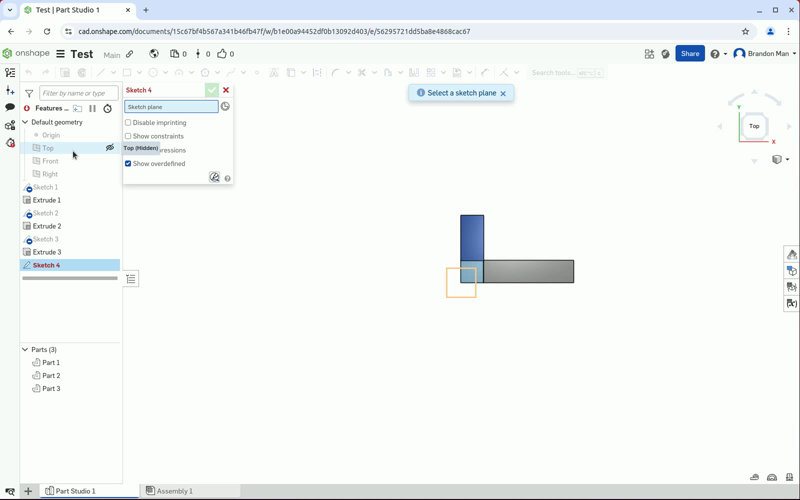
click(73, 150)
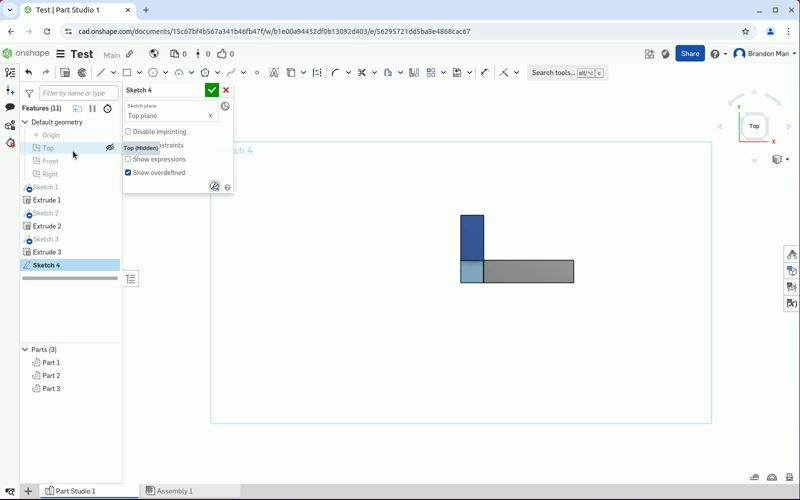
mouse_move(73, 352)
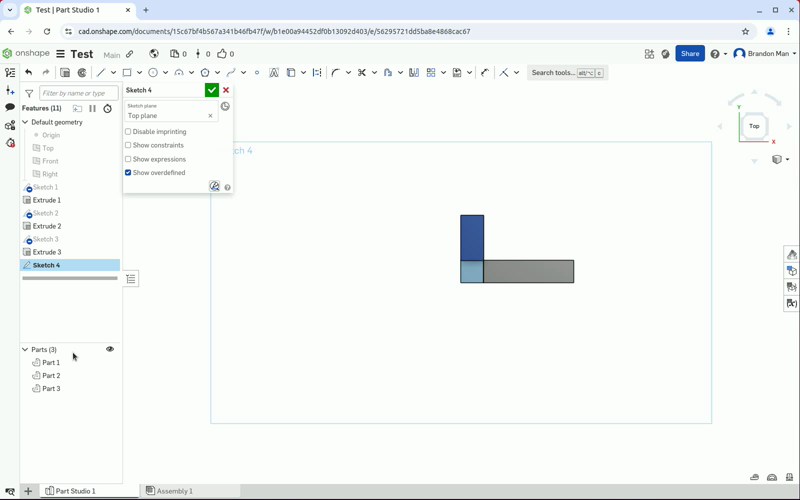
key(y)
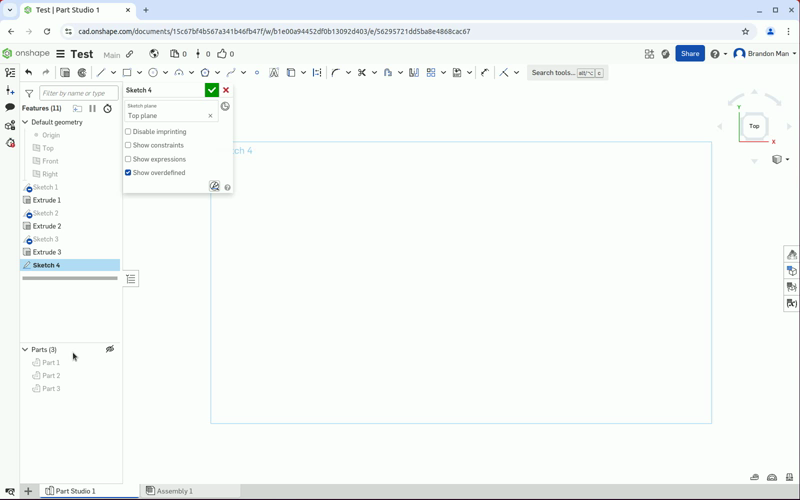
key(l)
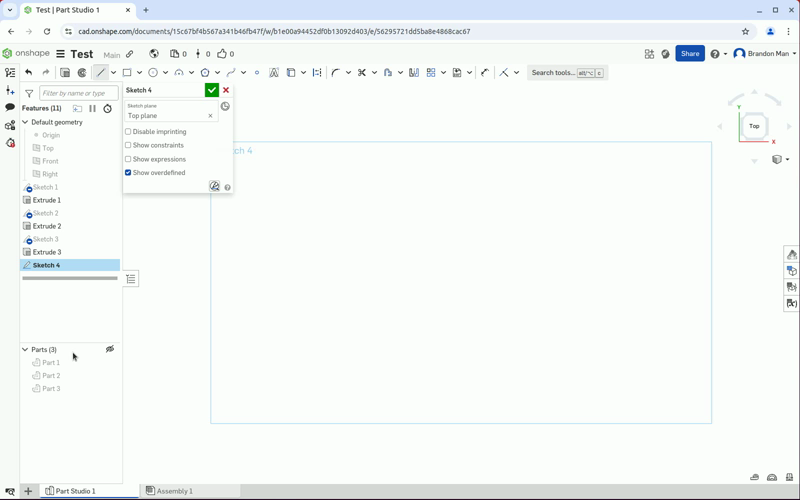
key_down(shift)
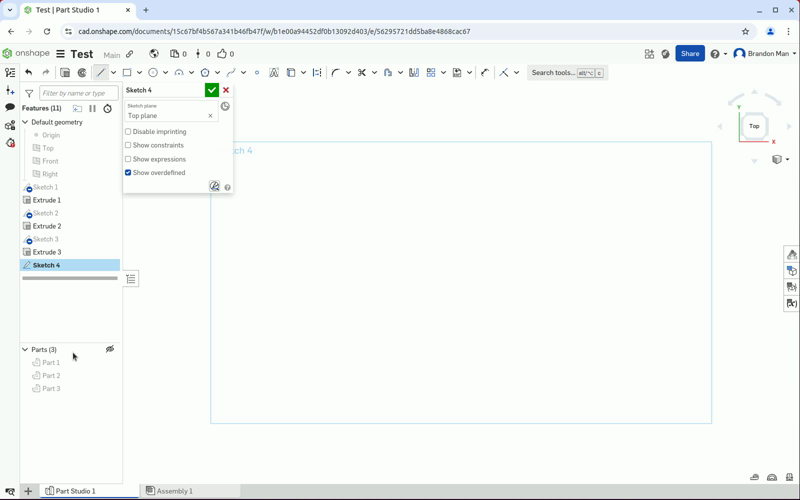
mouse_move(483, 260)
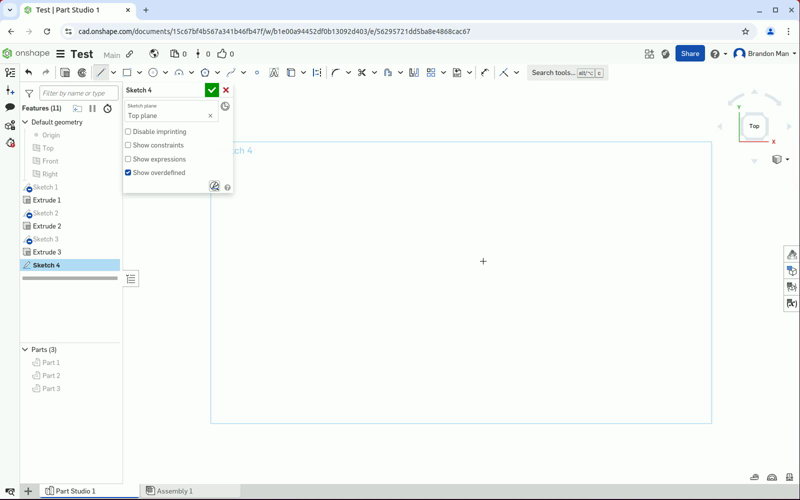
click(483, 260)
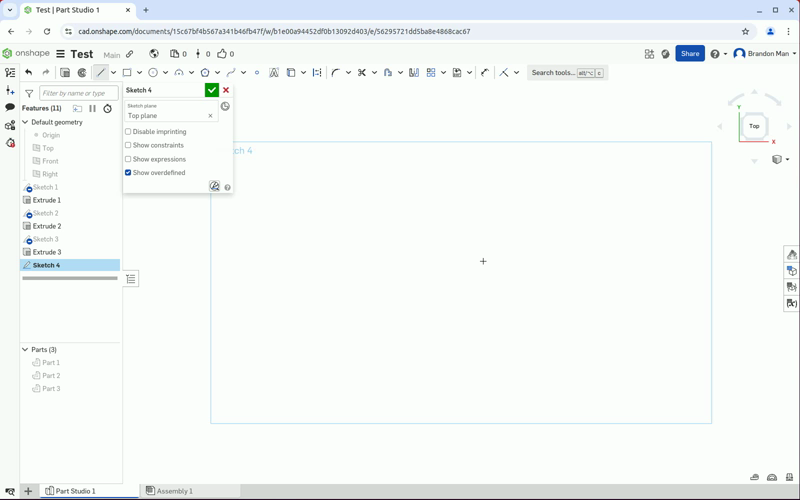
key_up(shift)
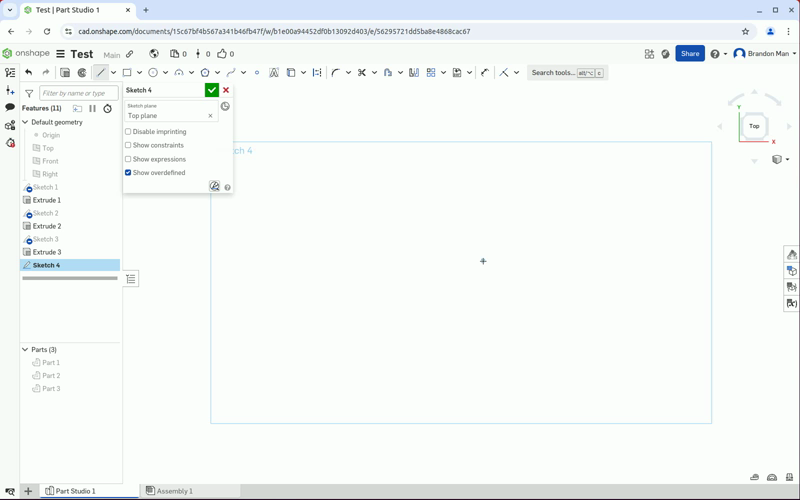
key_down(shift)
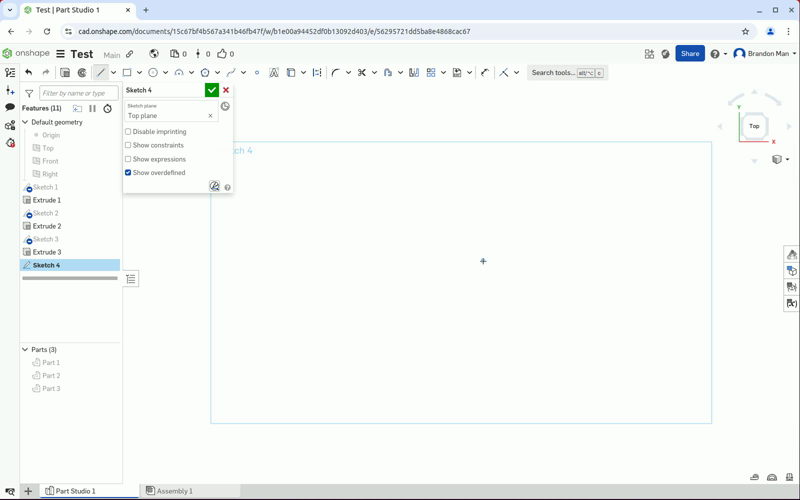
mouse_move(573, 260)
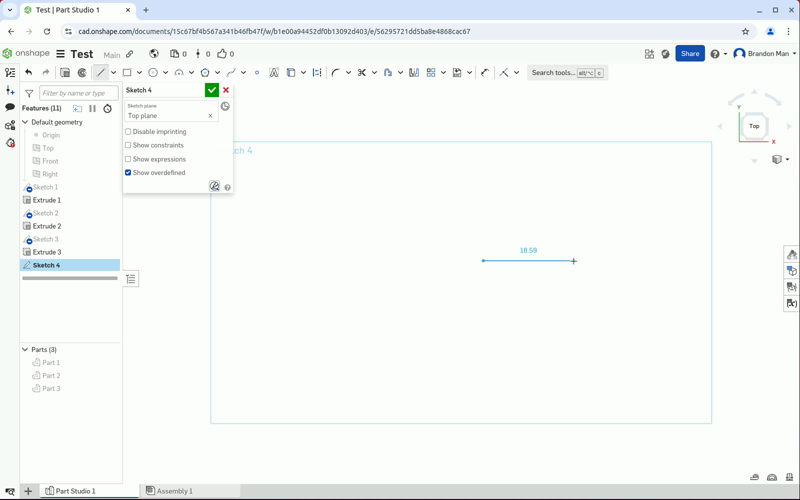
click(573, 260)
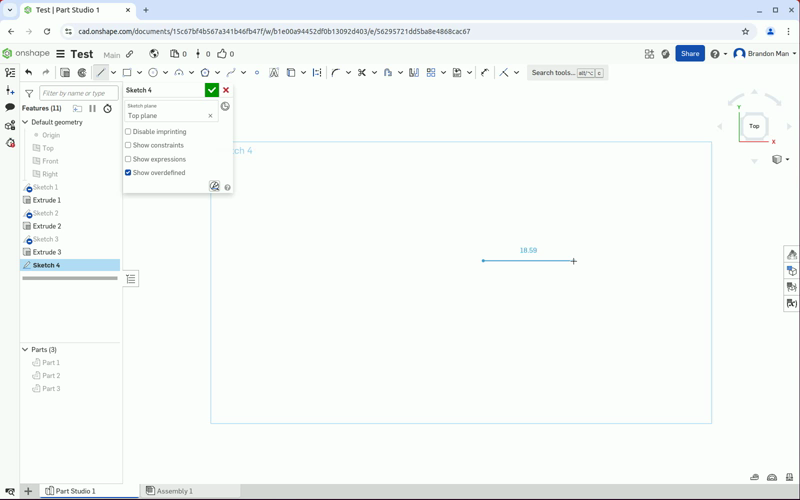
key_up(shift)
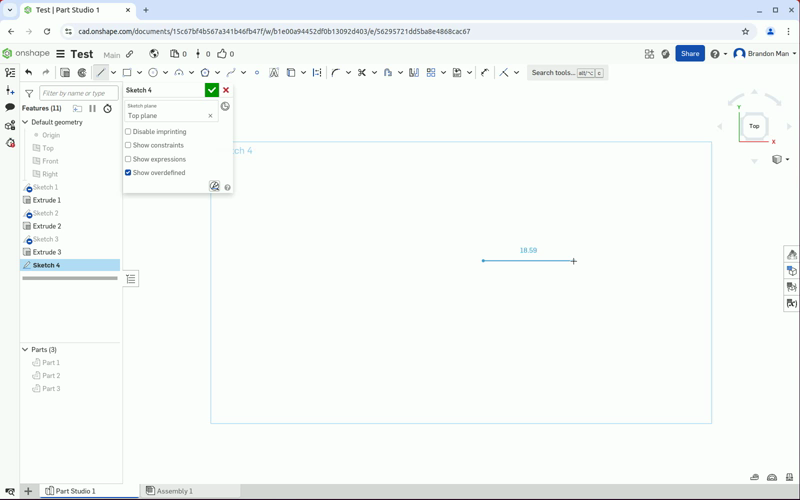
key_down(shift)
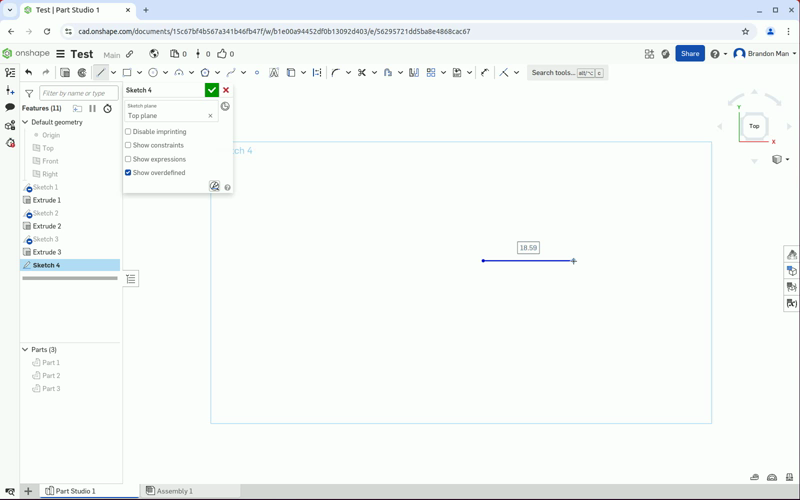
mouse_move(589, 260)
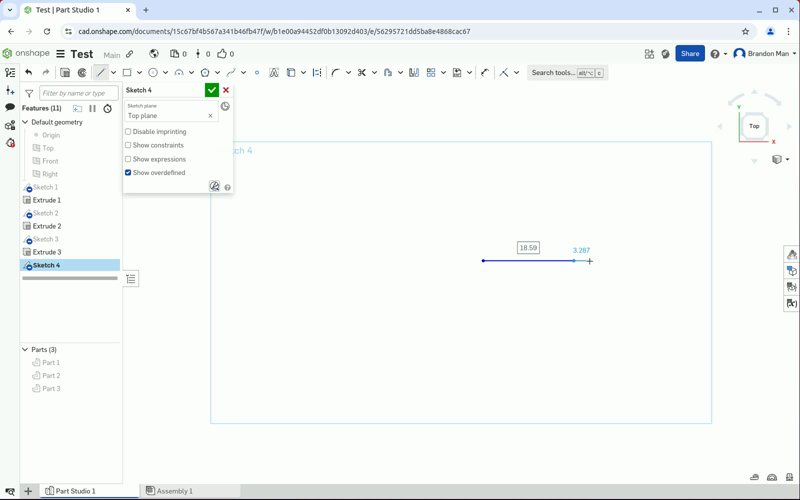
mouse_move(573, 215)
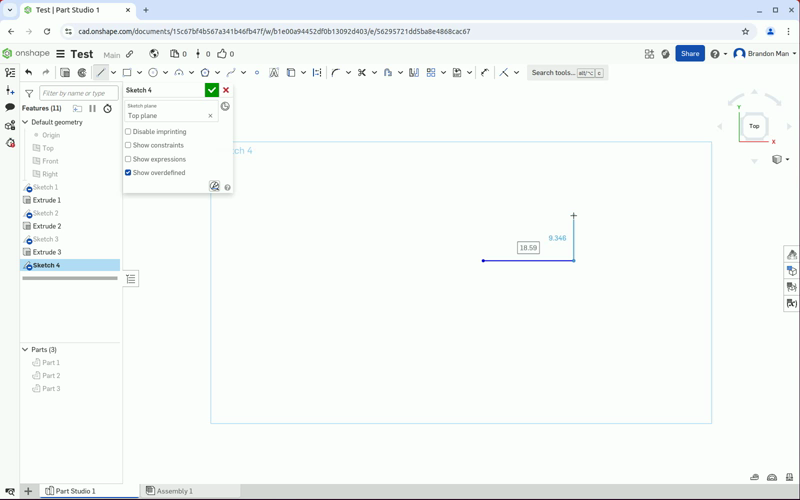
click(573, 215)
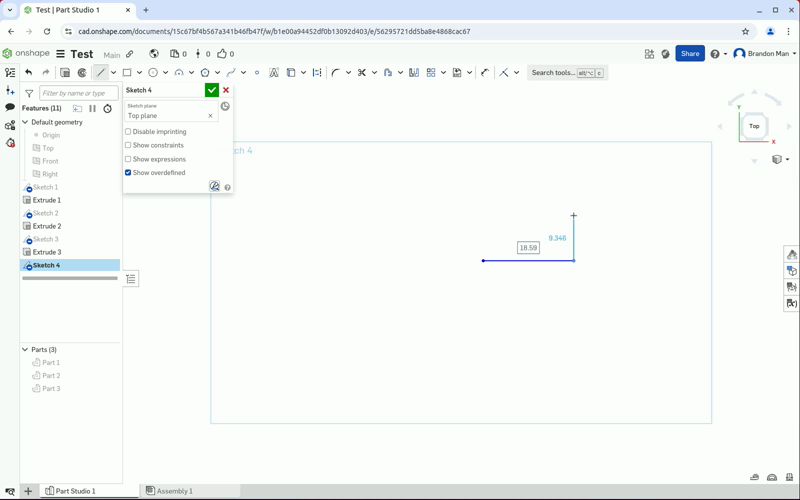
key_up(shift)
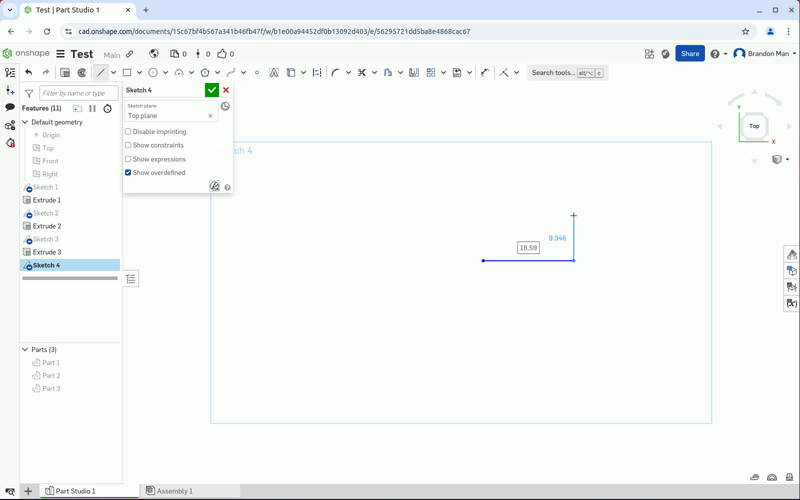
key_down(shift)
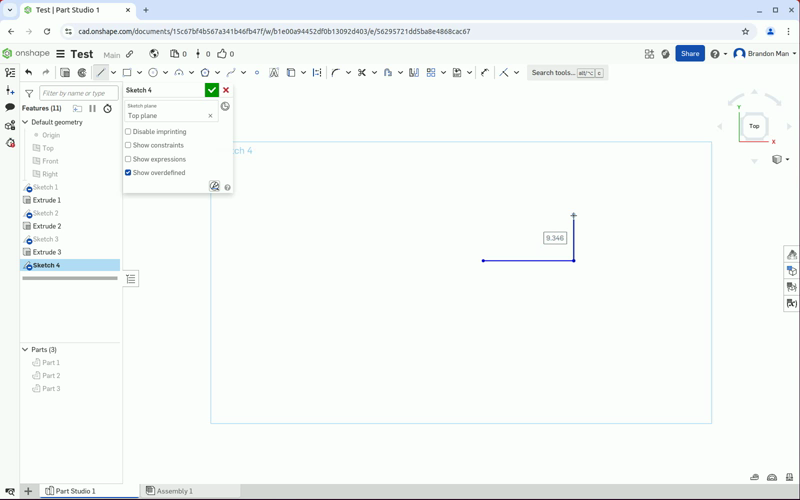
mouse_move(483, 215)
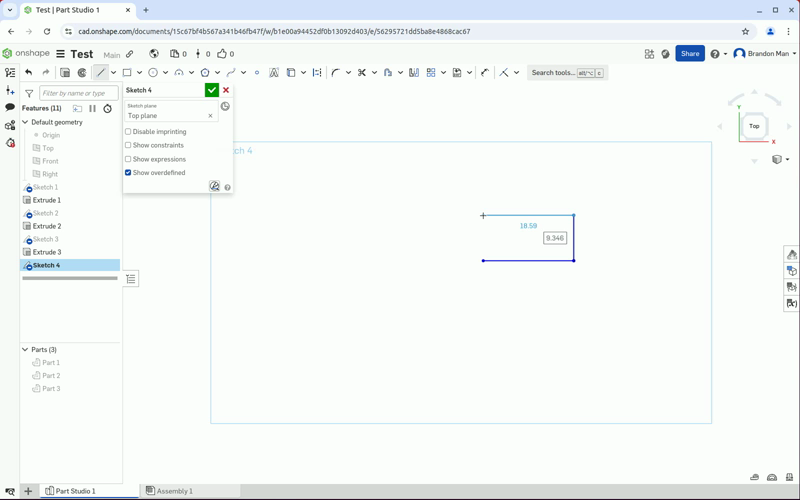
click(483, 215)
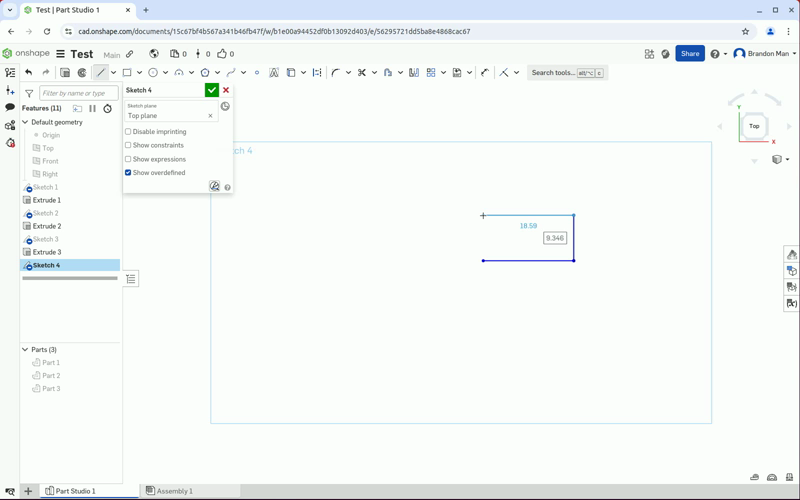
key_up(shift)
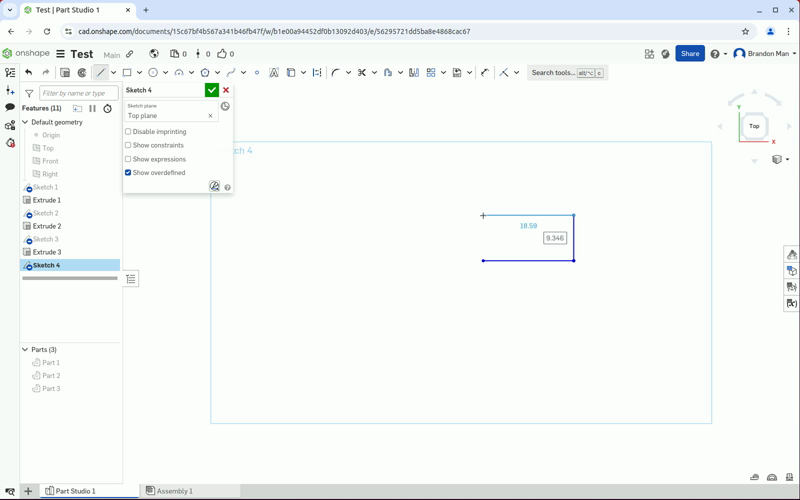
mouse_move(513, 215)
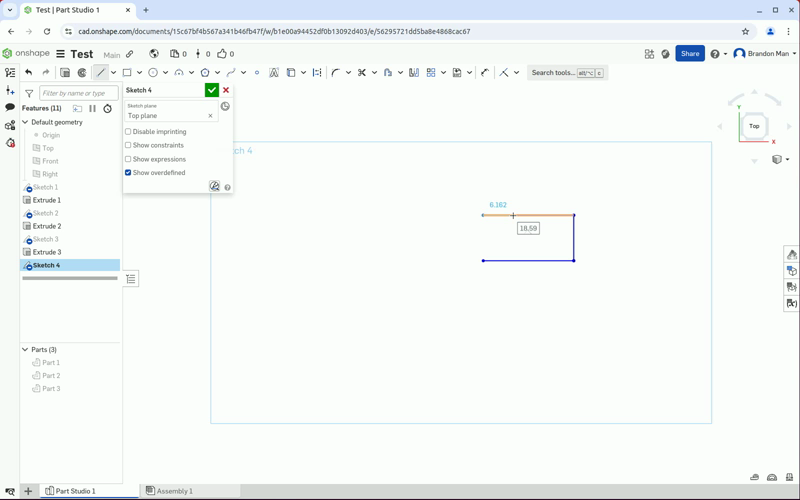
key_down(shift)
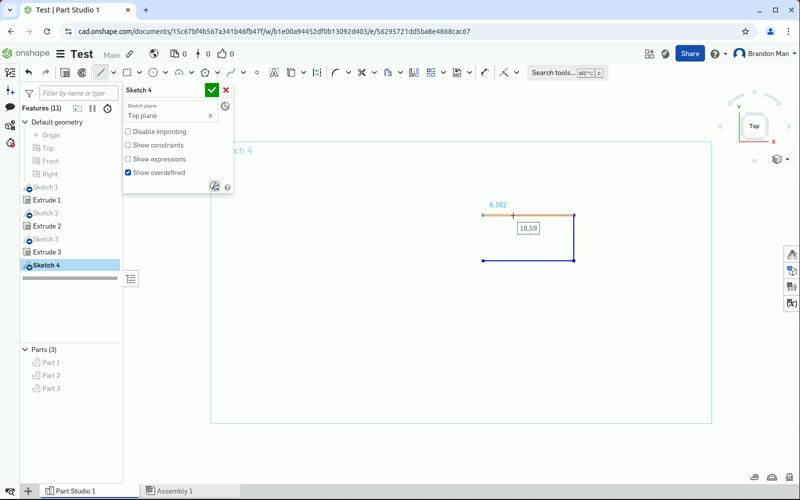
mouse_move(483, 260)
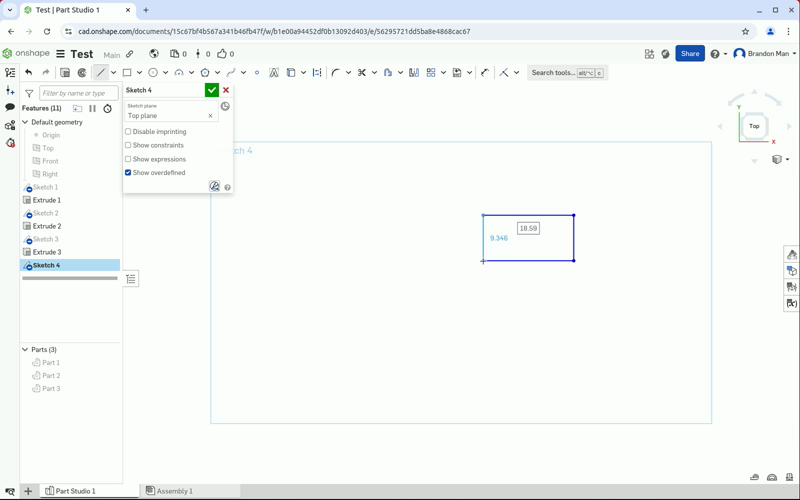
key_up(shift)
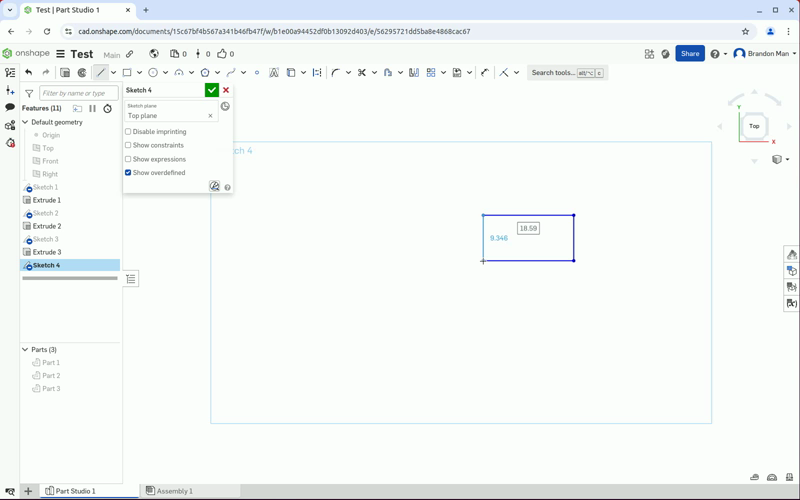
click(483, 260)
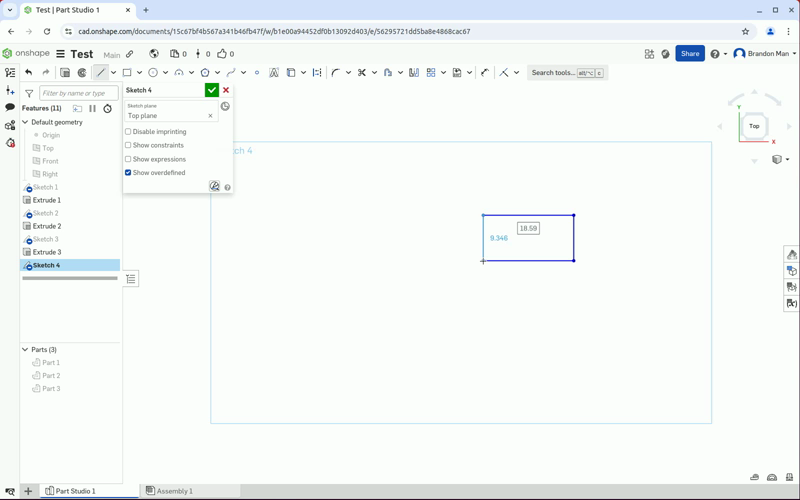
key(esc)
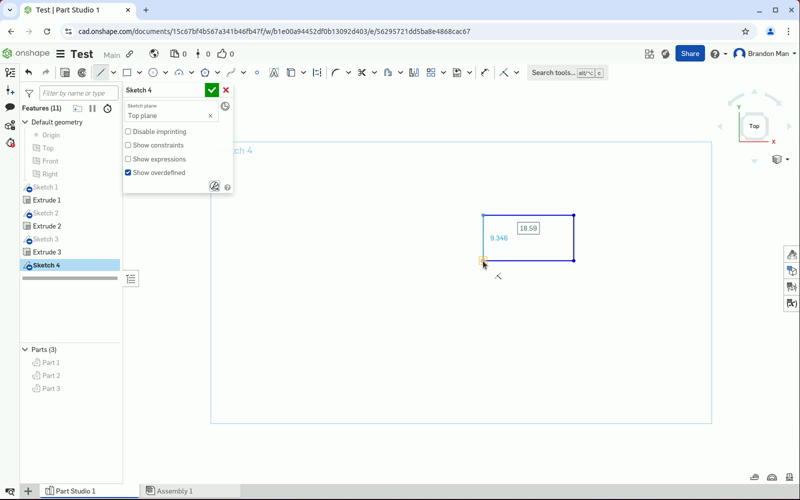
mouse_move(488, 238)
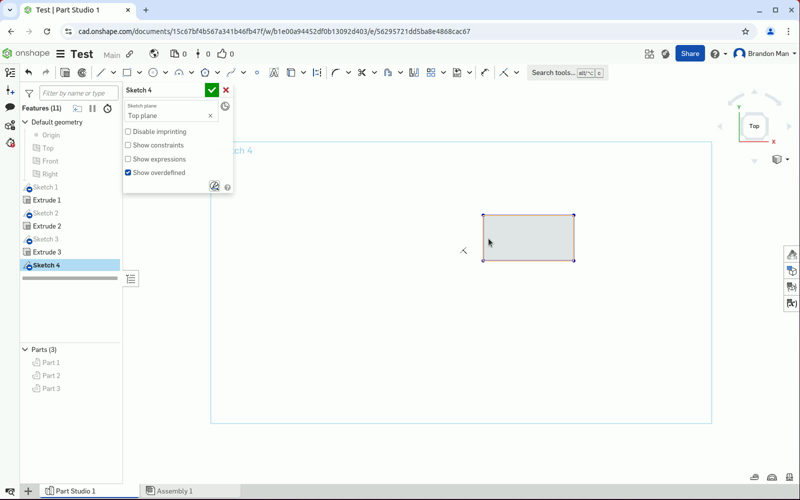
click(488, 238)
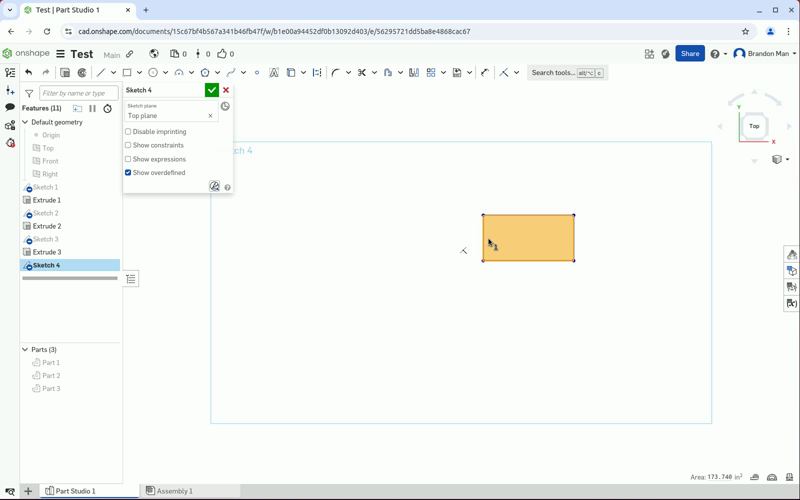
mouse_move(73, 352)
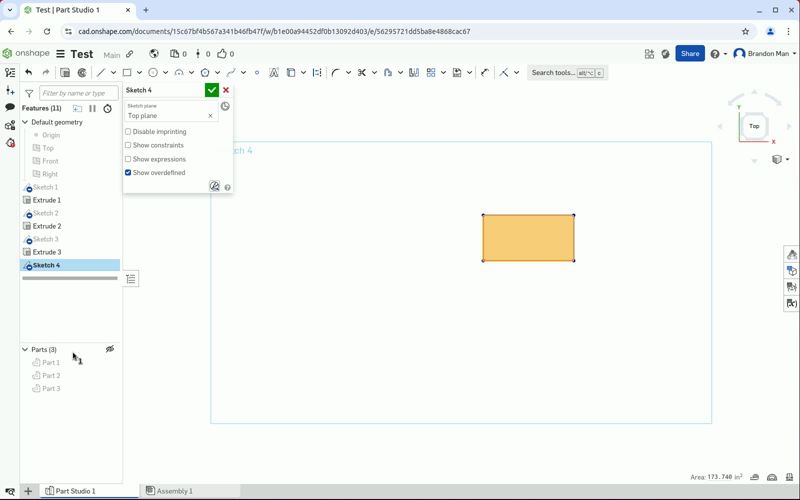
key(shift+y)
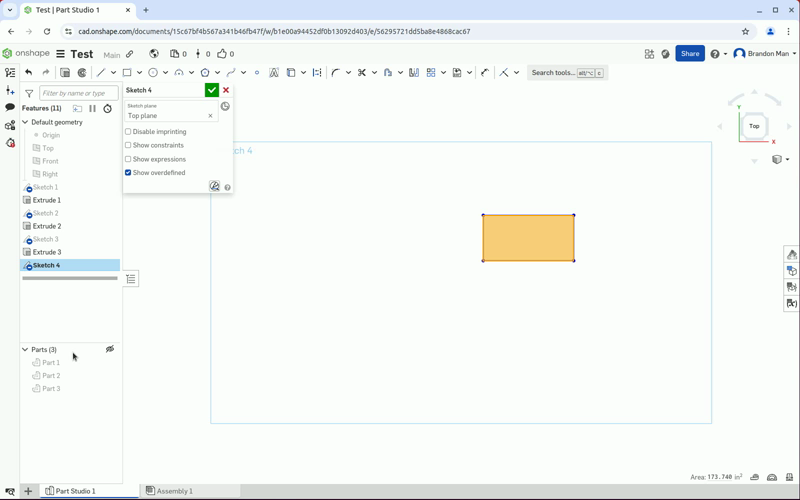
key(shift+e)
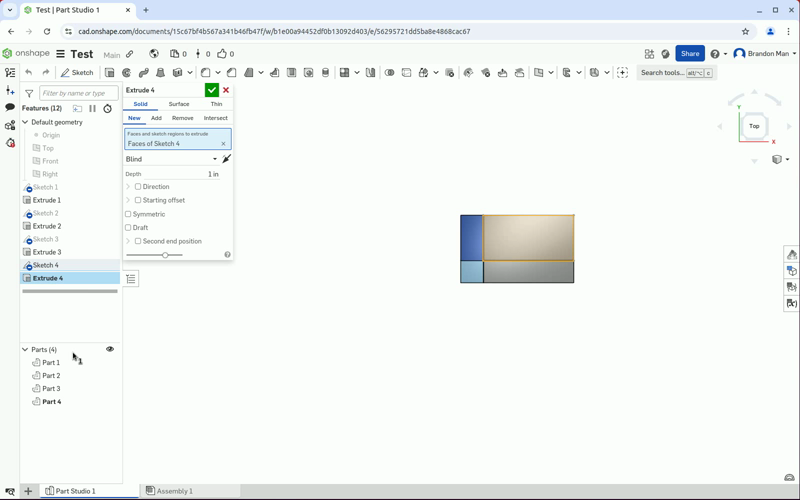
mouse_move(143, 106)
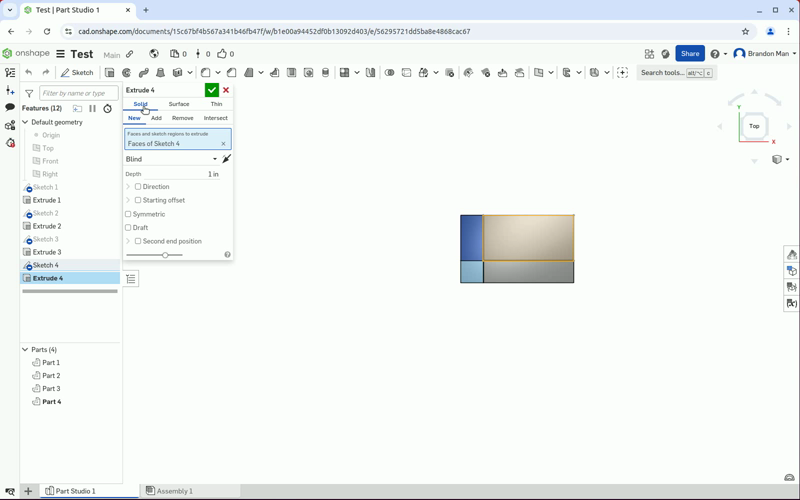
click(143, 106)
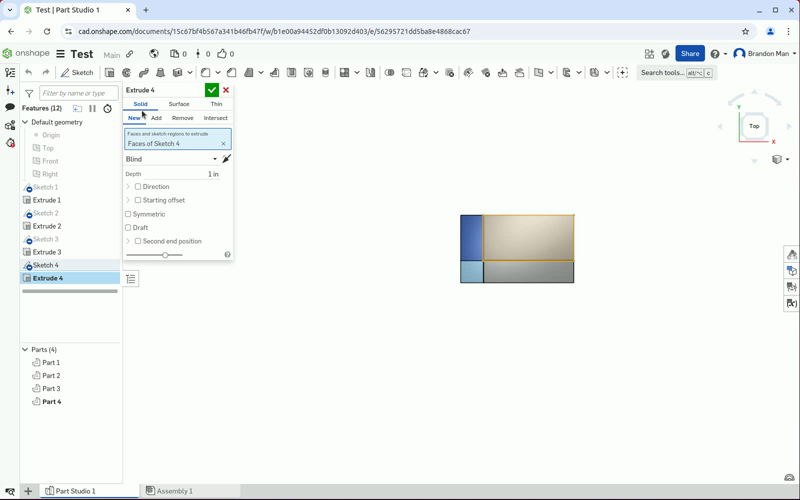
mouse_move(137, 120)
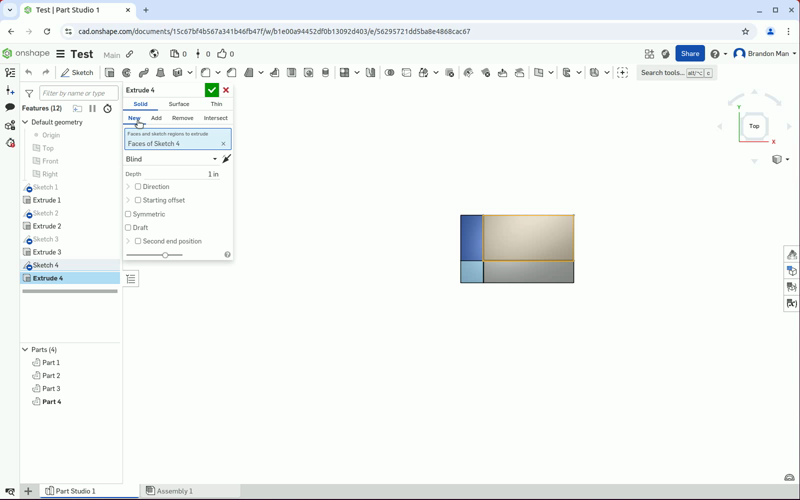
click(137, 120)
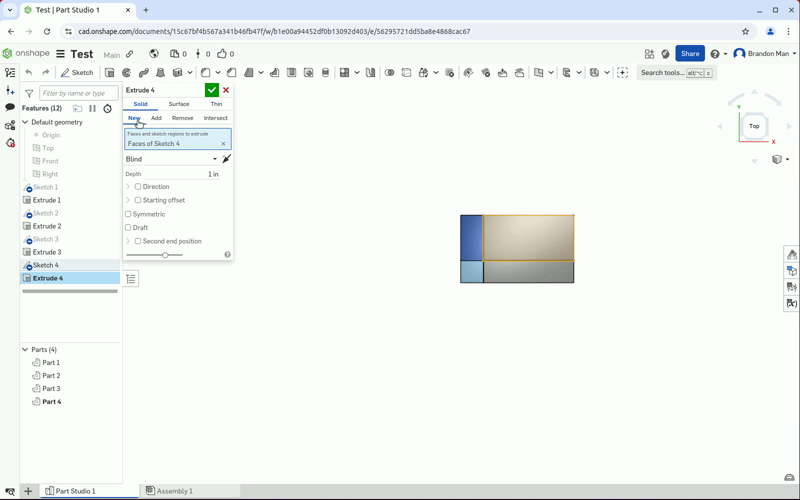
key(tab, 4)
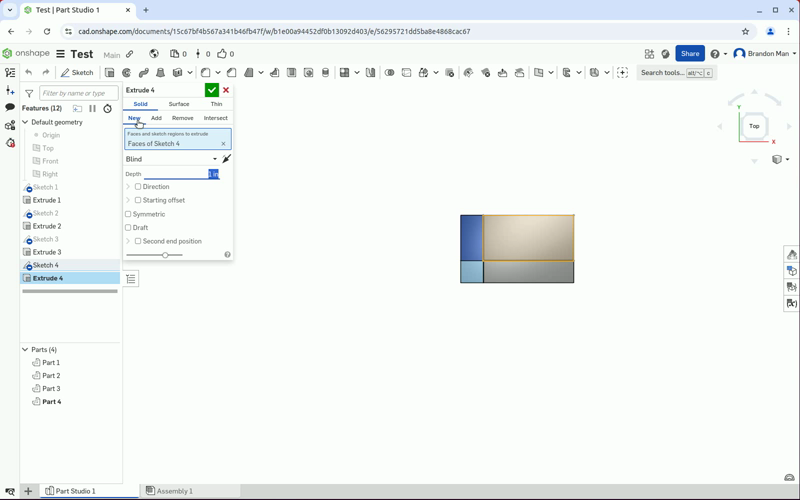
text(4.574)
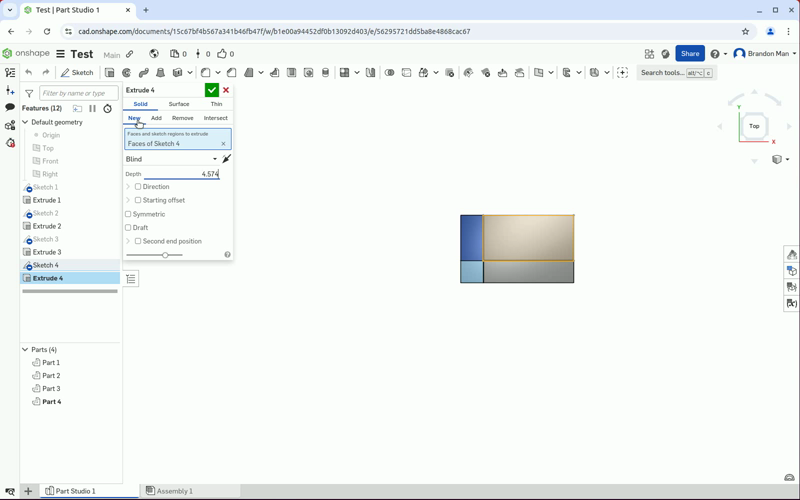
key(enter)
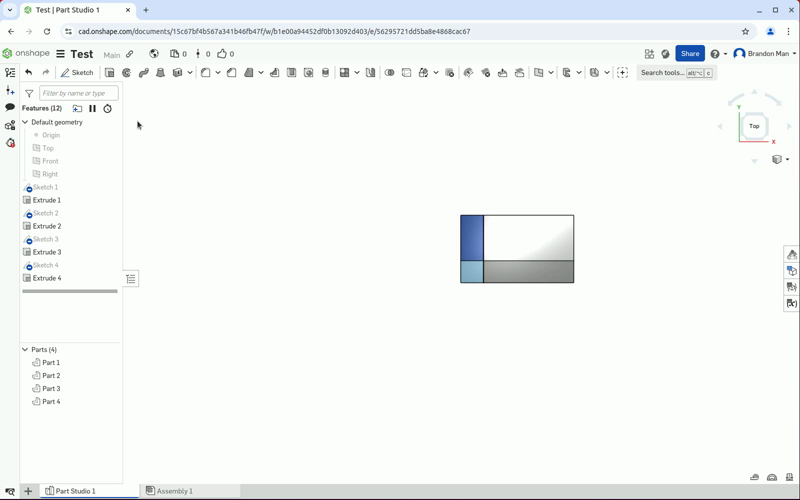
key(shift+h)
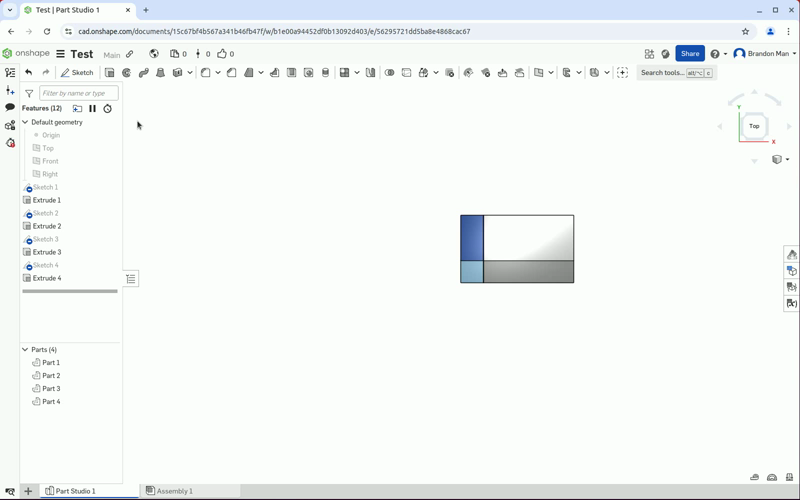
key(shift+h)
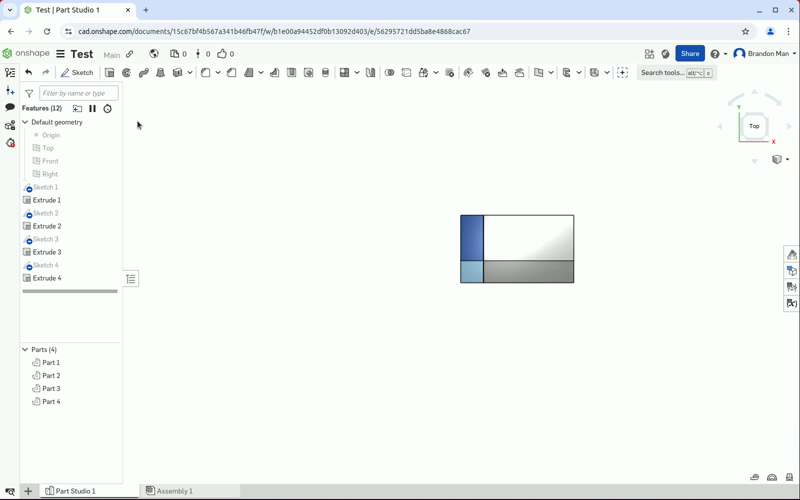
mouse_move(73, 189)
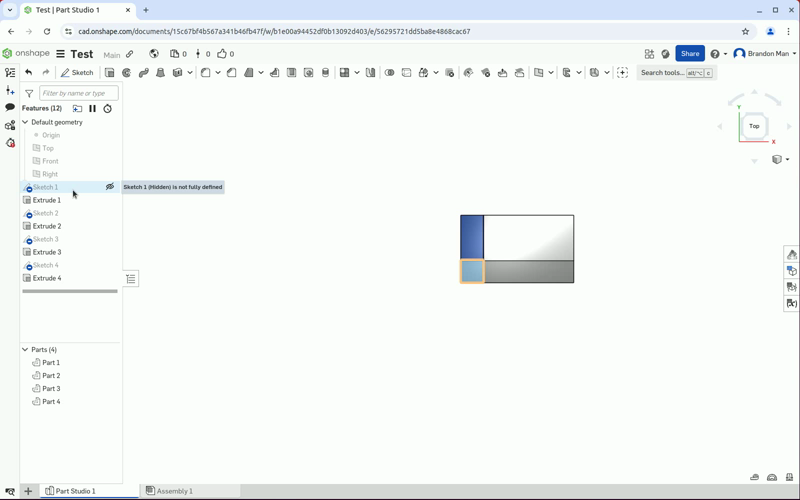
click(73, 189)
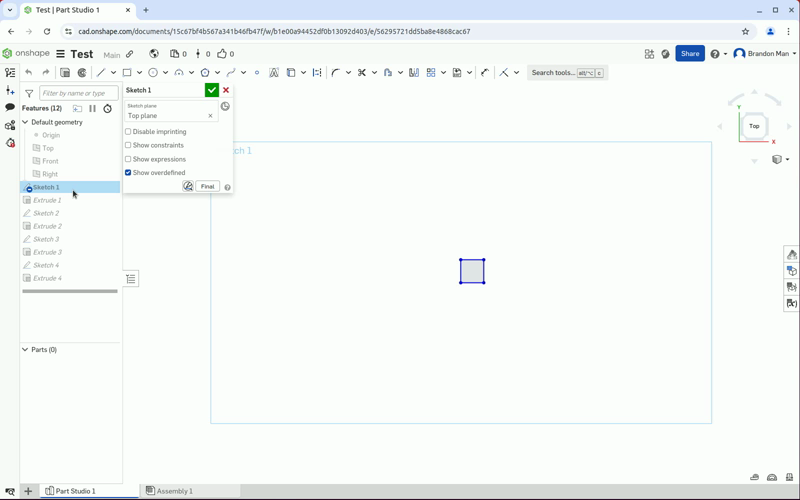
mouse_move(229, 92)
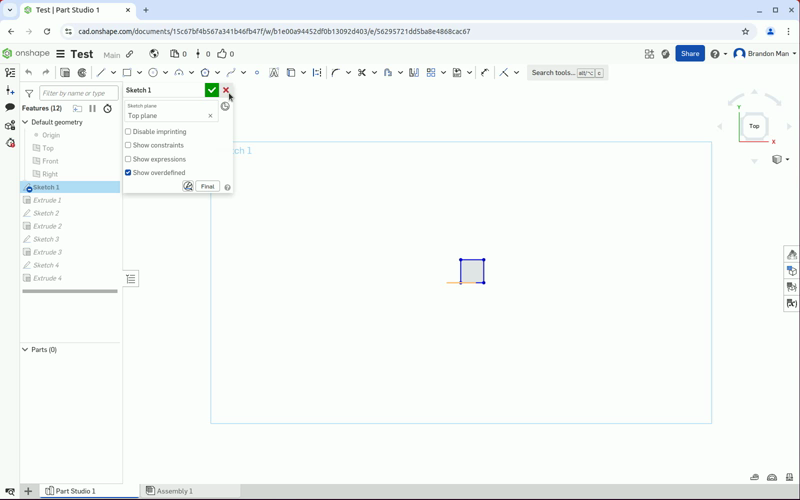
click(229, 92)
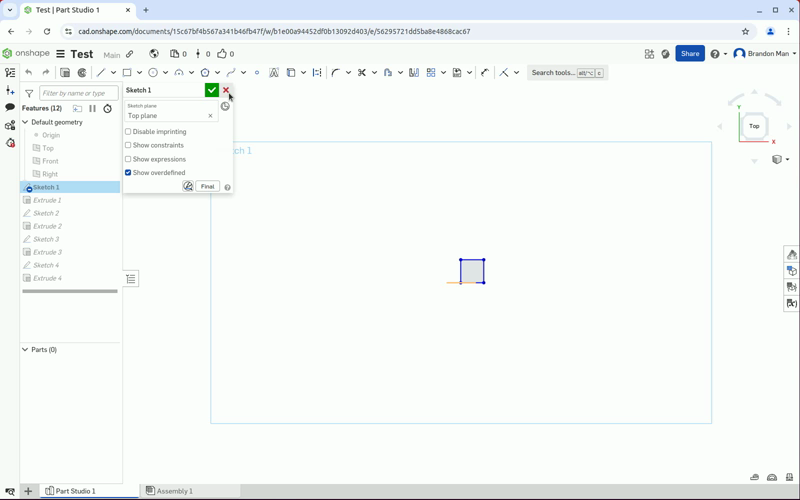
key(shift+s)
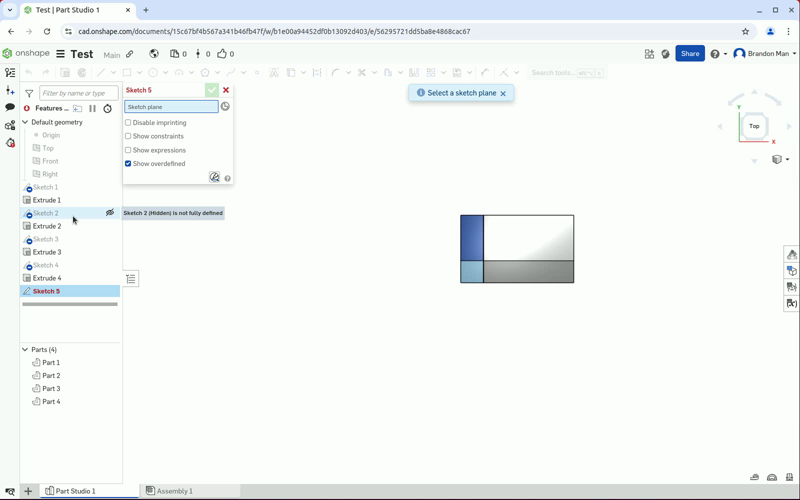
scroll(3)
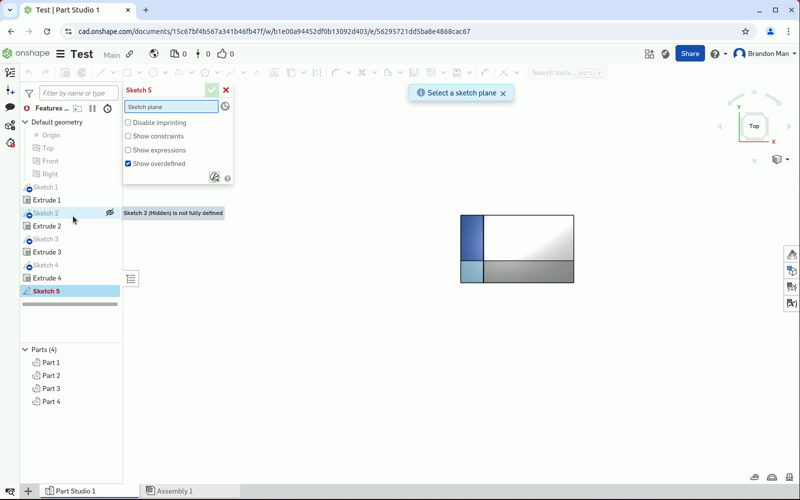
mouse_move(73, 150)
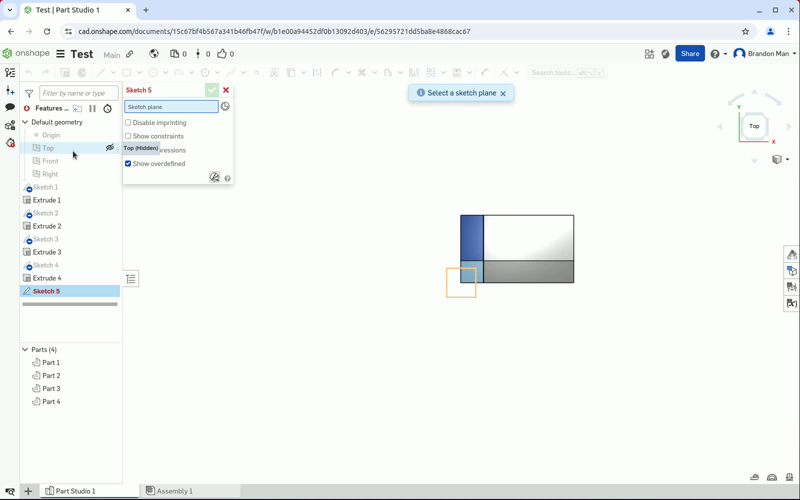
click(73, 150)
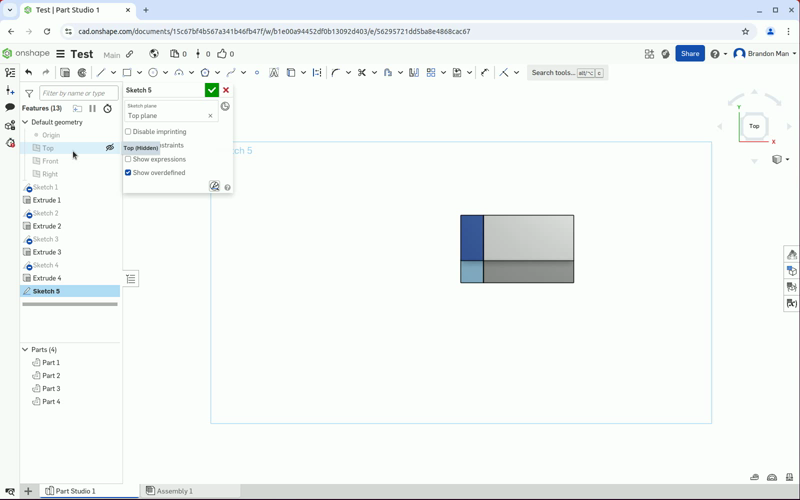
mouse_move(73, 352)
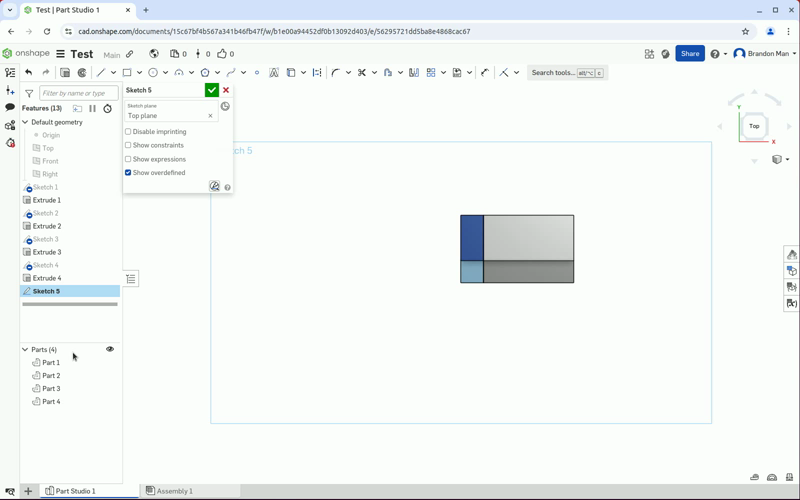
key(y)
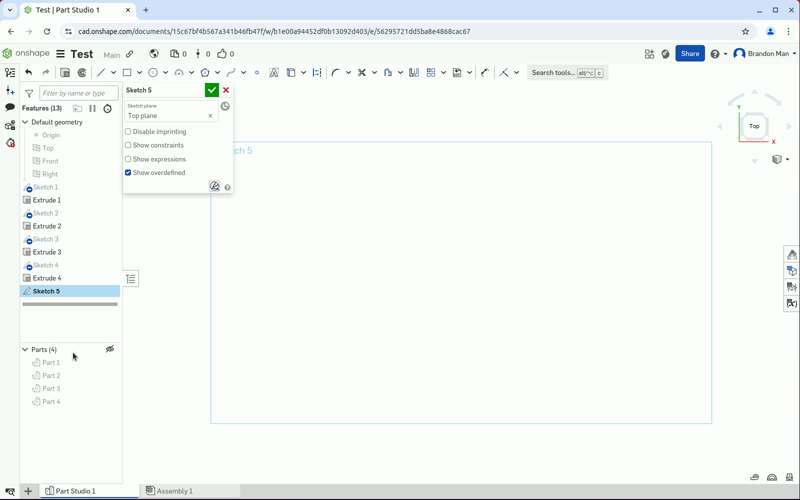
key(l)
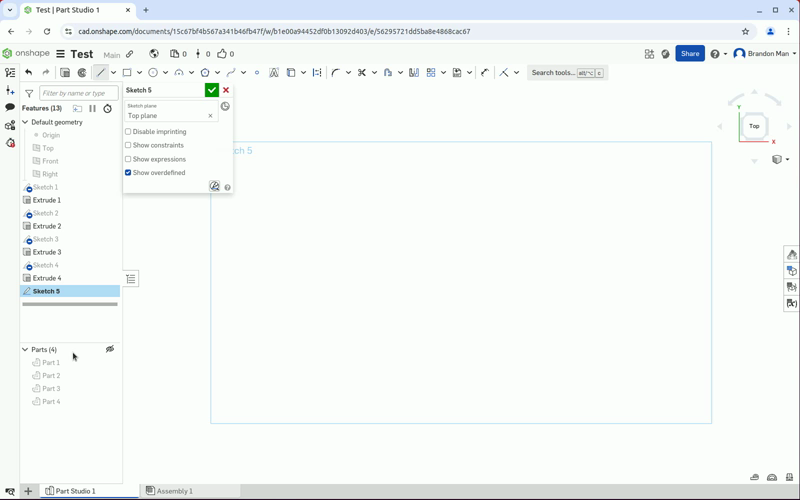
key_down(shift)
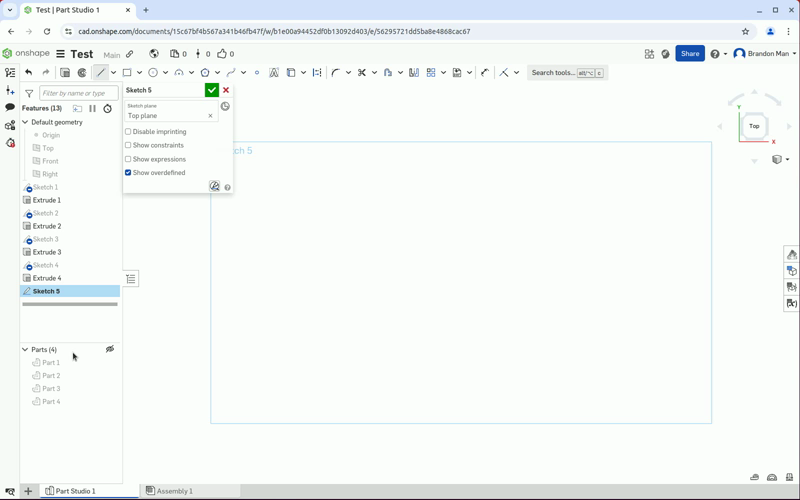
mouse_move(460, 260)
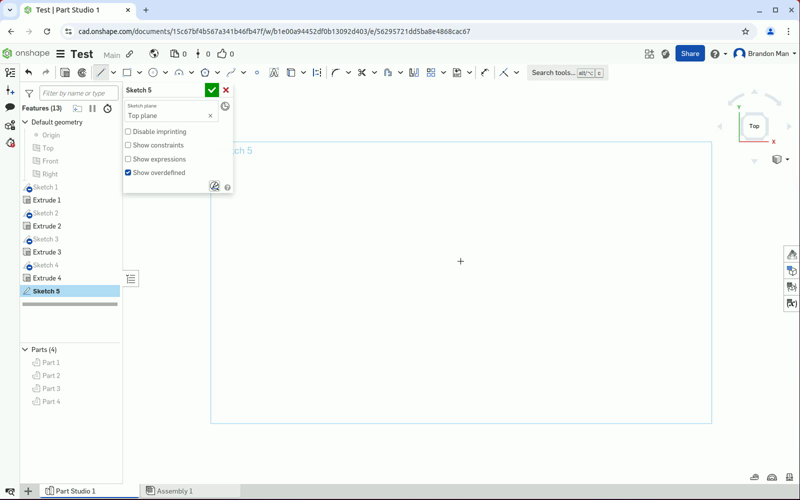
click(460, 260)
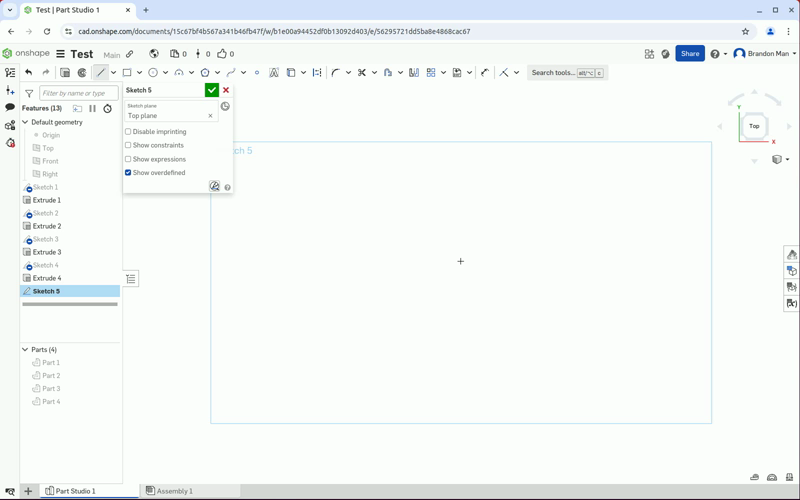
key_up(shift)
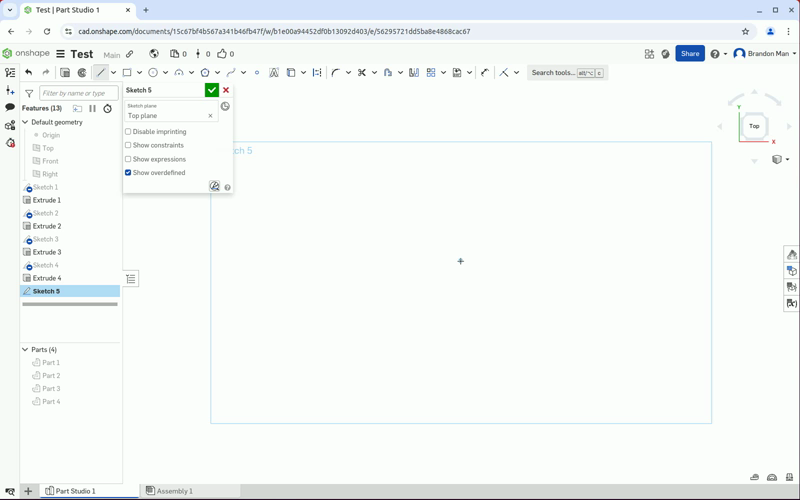
key_down(shift)
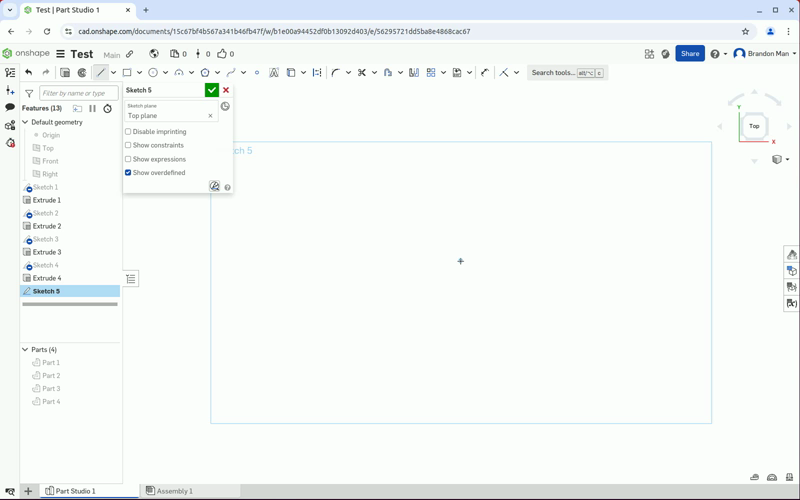
mouse_move(490, 260)
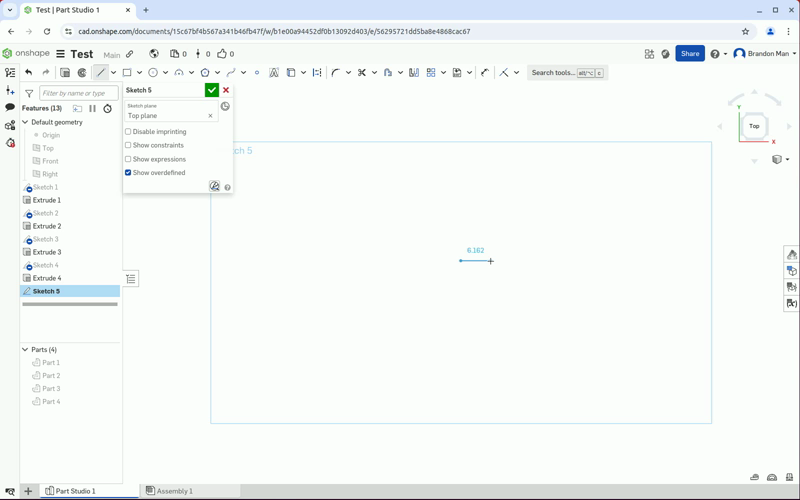
mouse_move(483, 260)
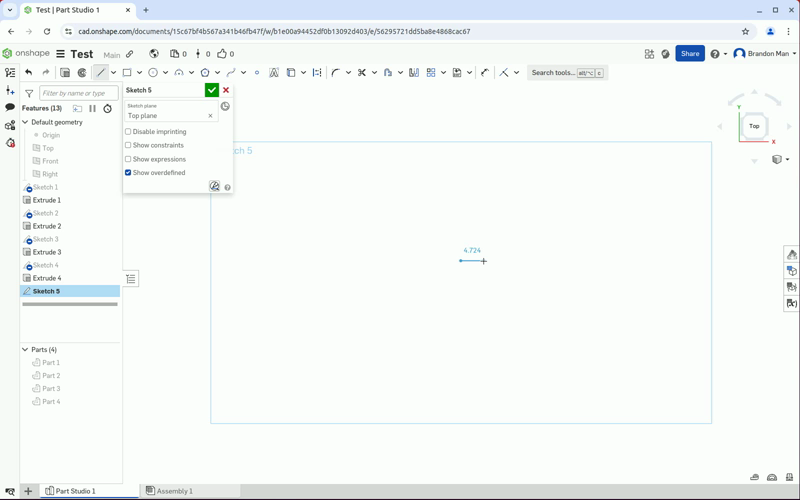
click(483, 260)
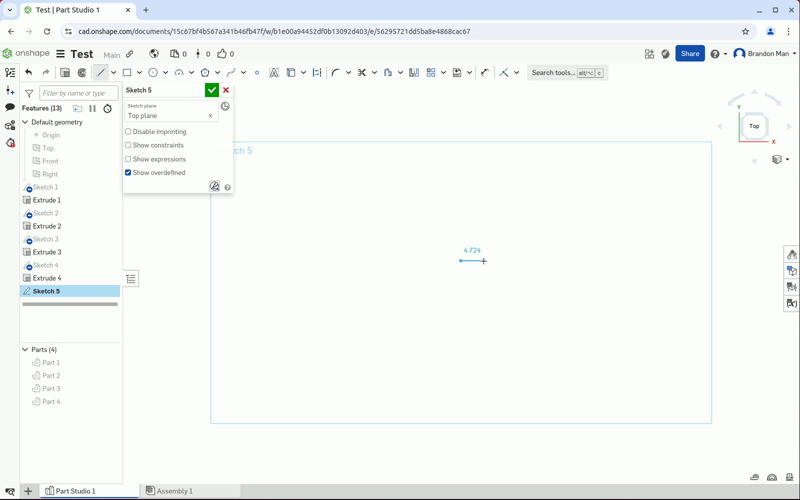
key_up(shift)
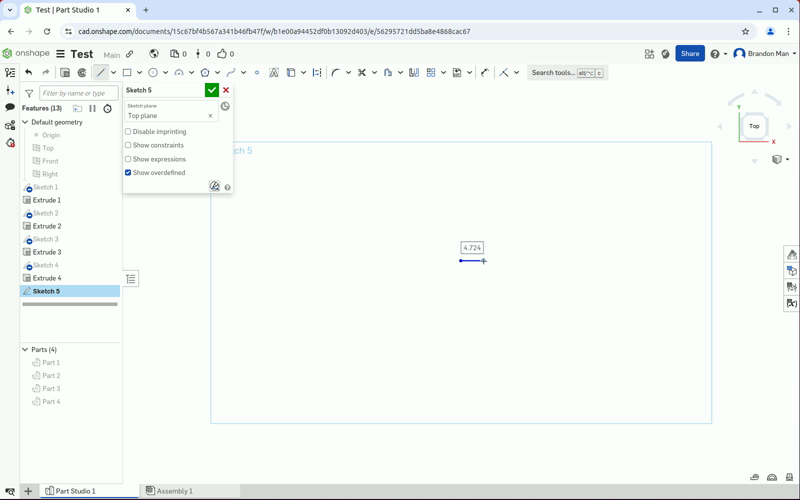
key_down(shift)
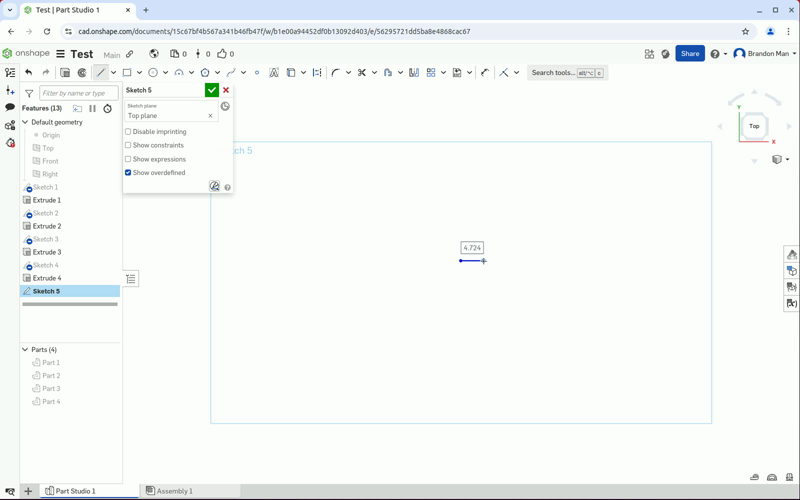
mouse_move(513, 260)
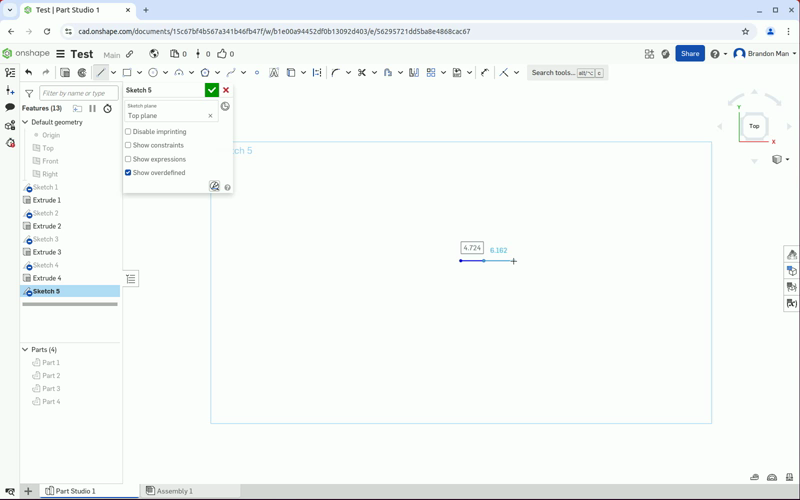
mouse_move(483, 215)
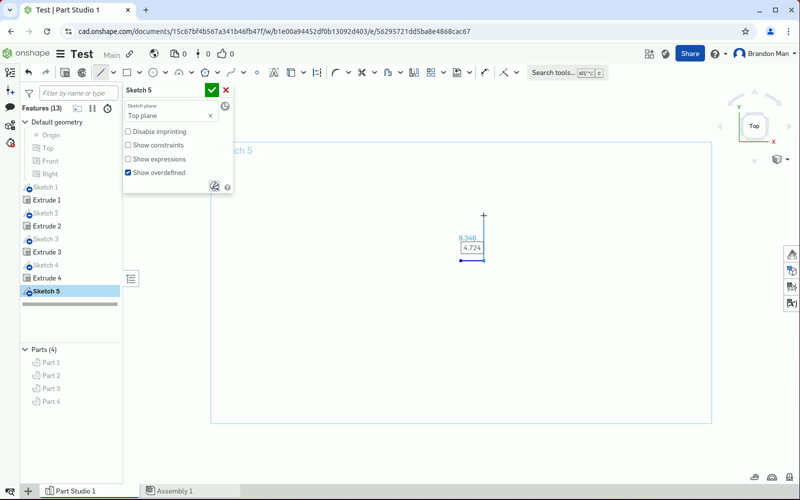
click(483, 215)
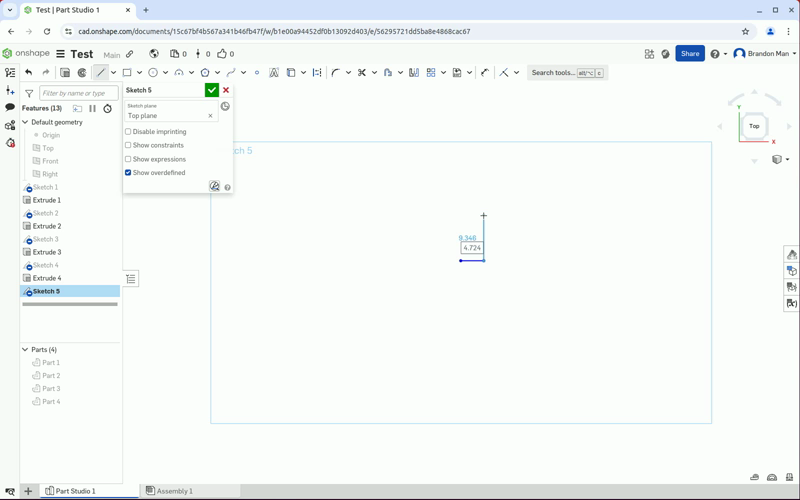
key_up(shift)
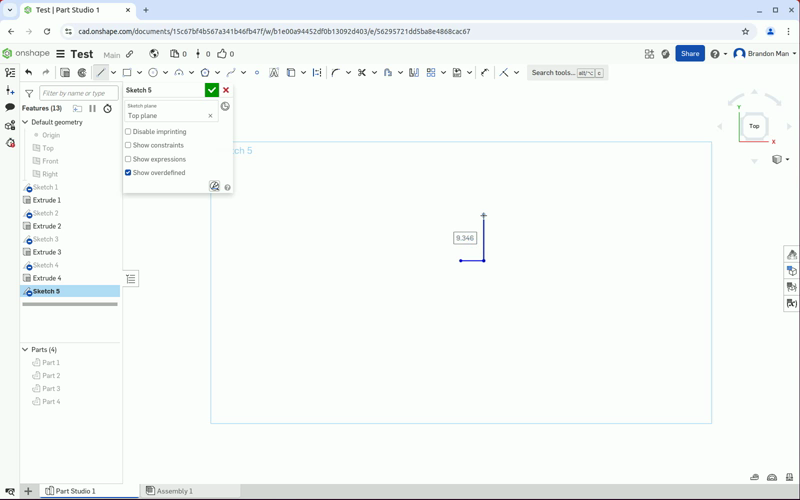
key_down(shift)
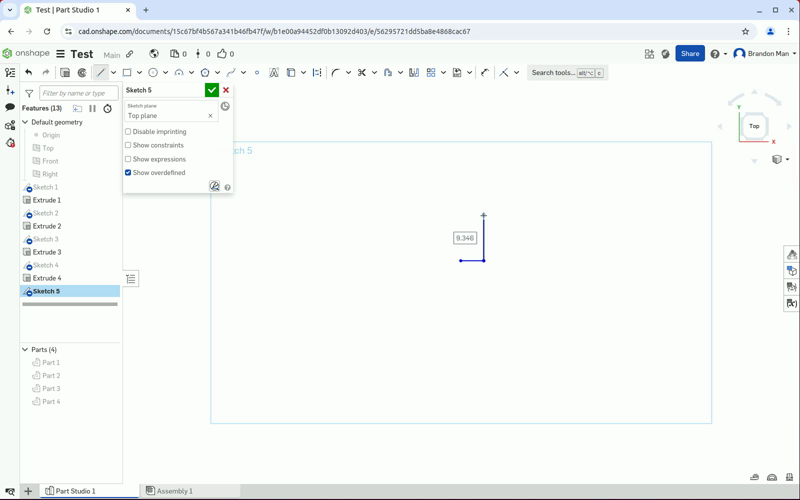
mouse_move(513, 215)
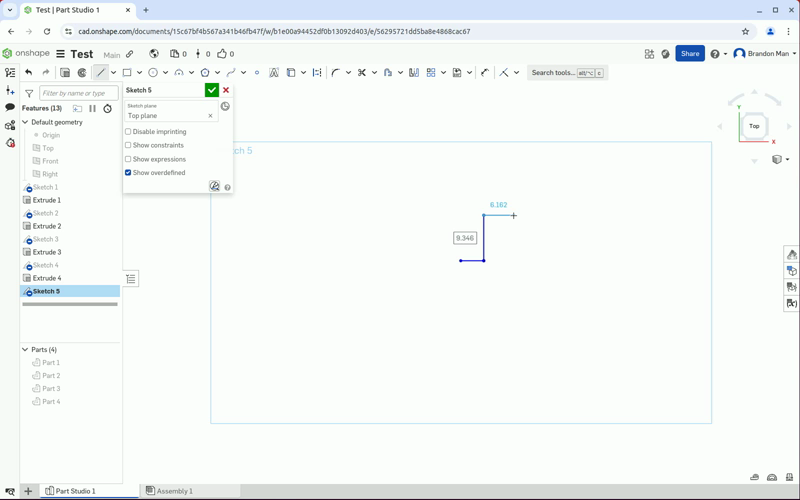
mouse_move(460, 215)
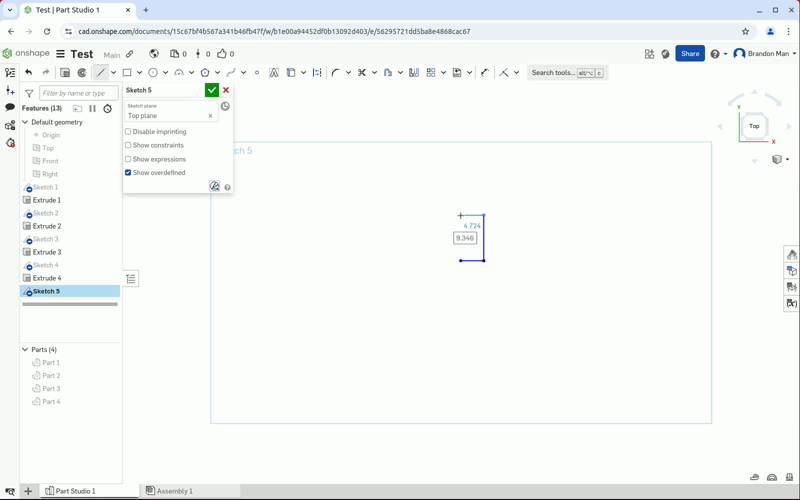
click(460, 215)
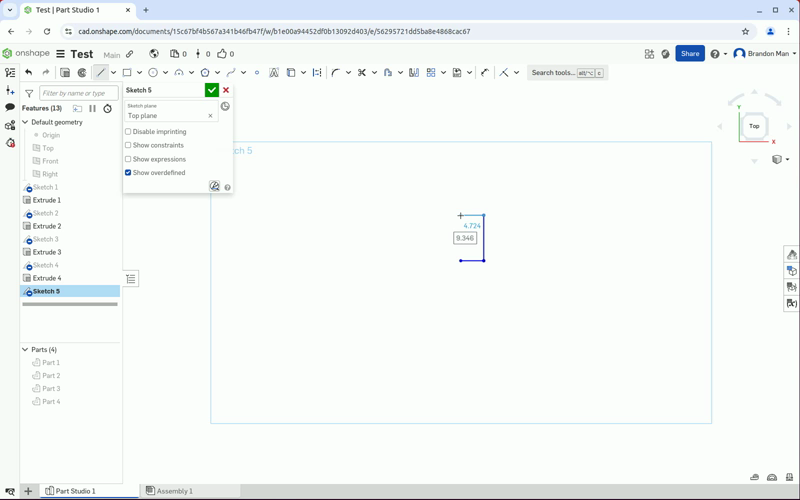
key_up(shift)
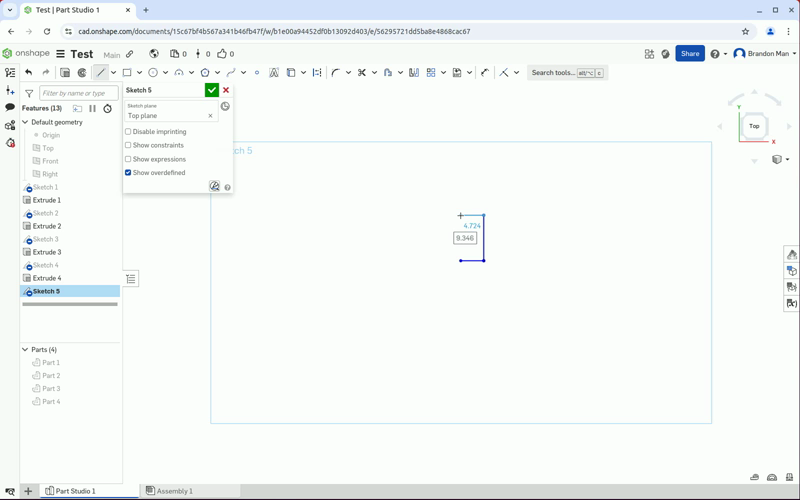
mouse_move(490, 215)
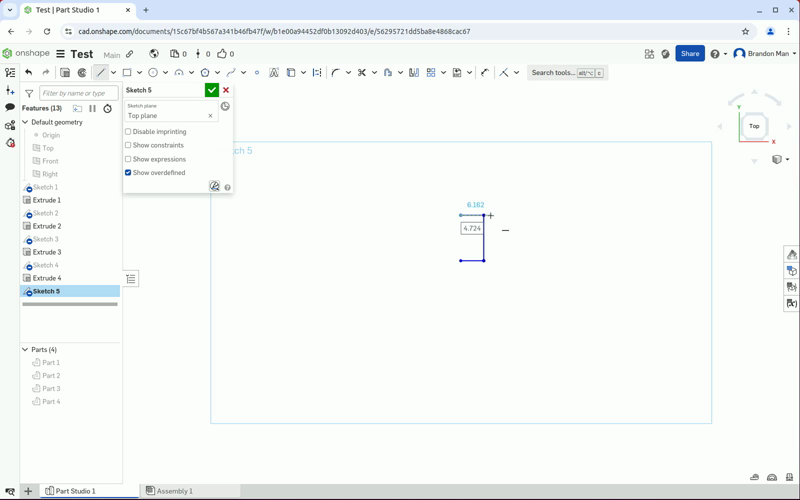
key_down(shift)
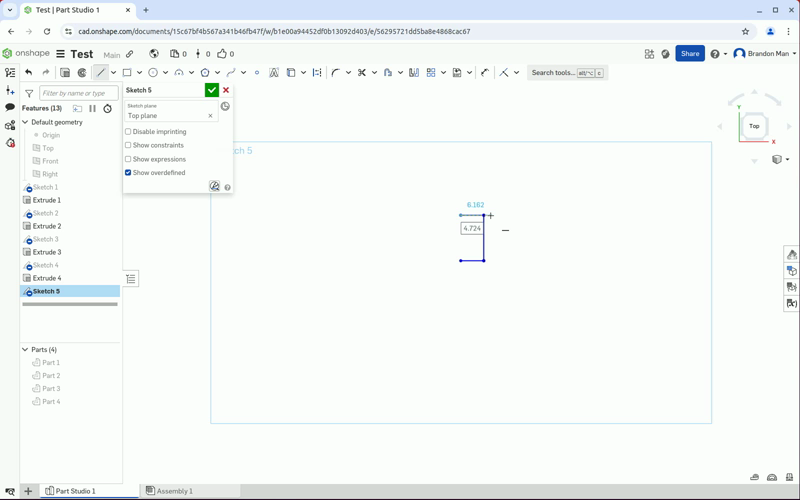
mouse_move(460, 260)
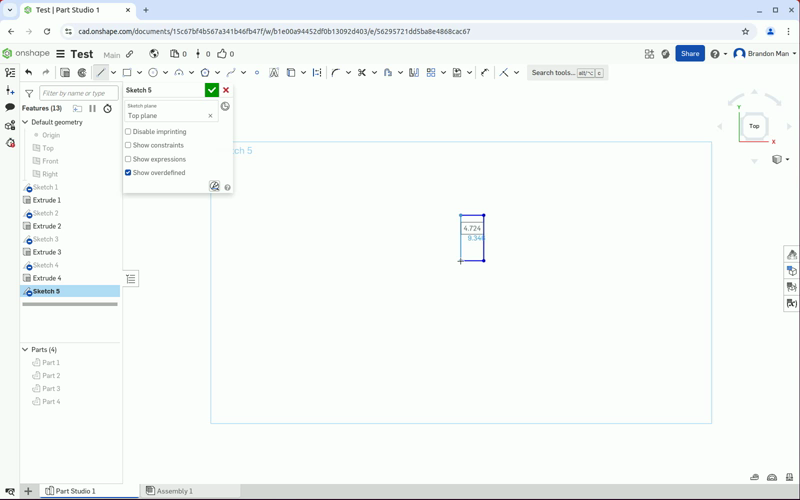
key_up(shift)
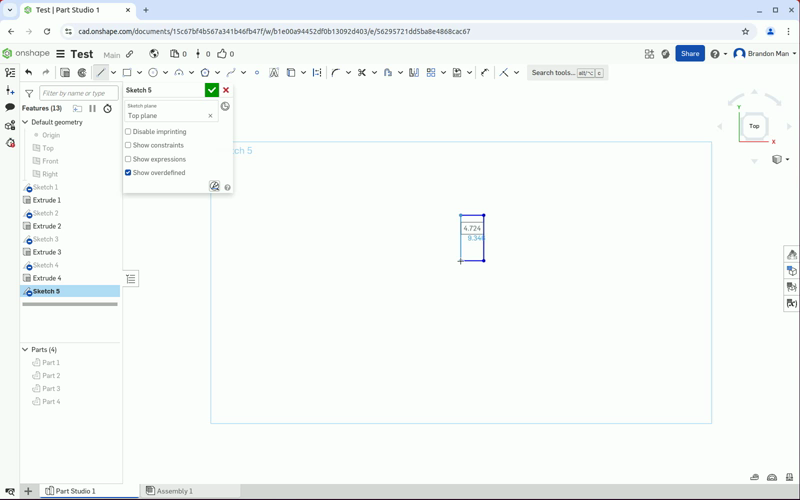
click(460, 260)
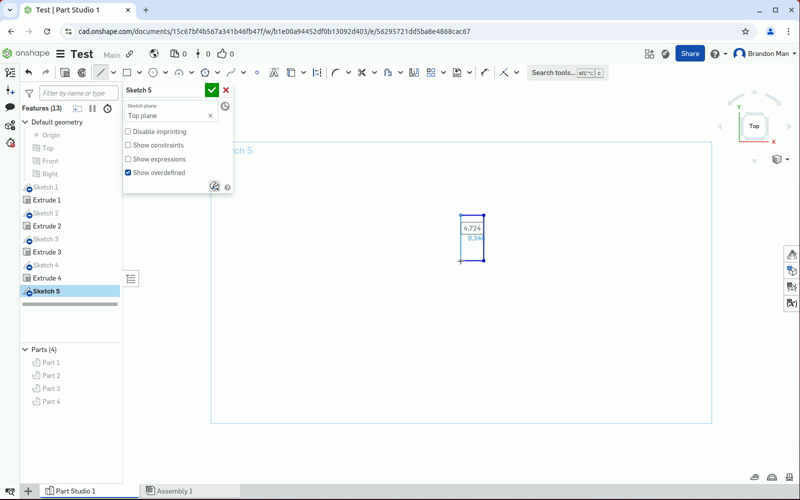
key(esc)
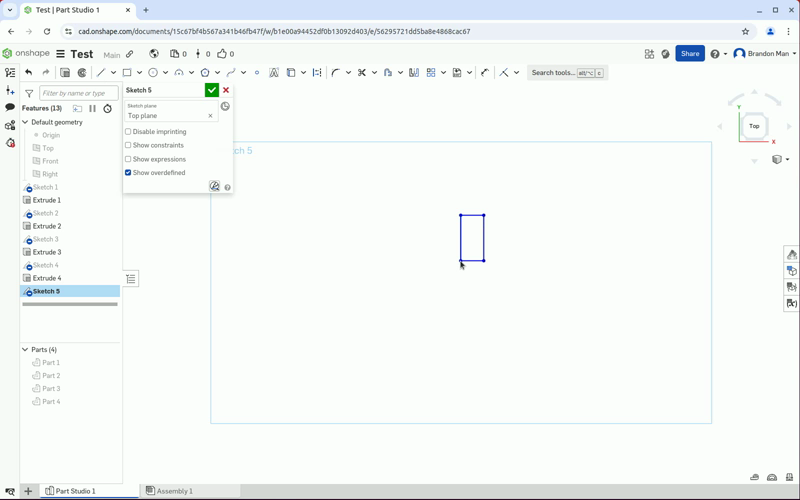
mouse_move(463, 221)
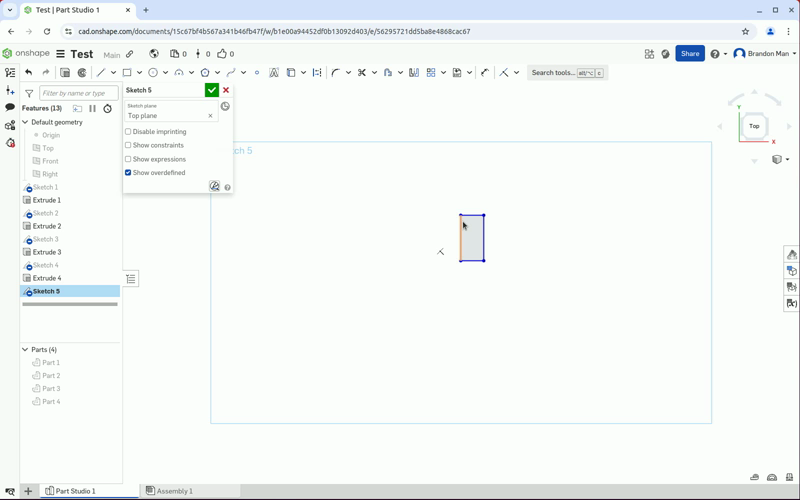
scroll(6)
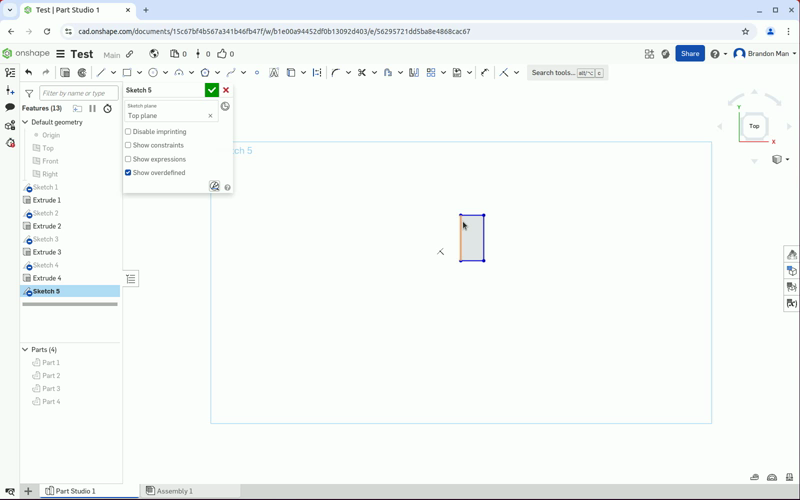
scroll(6)
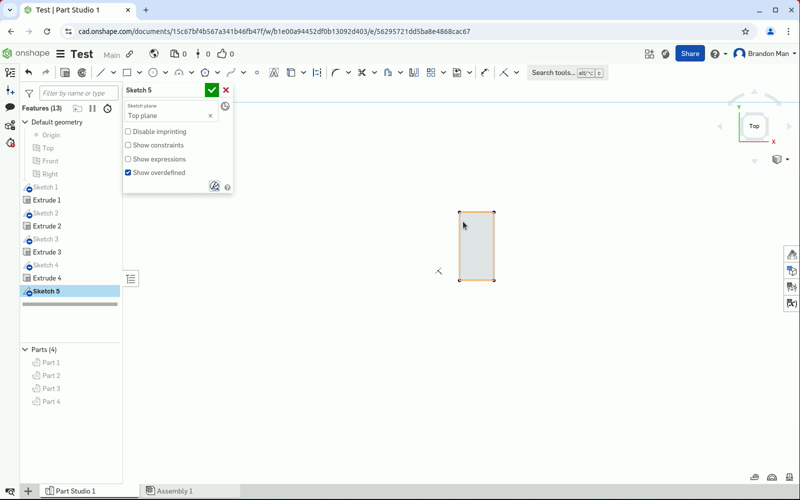
scroll(6)
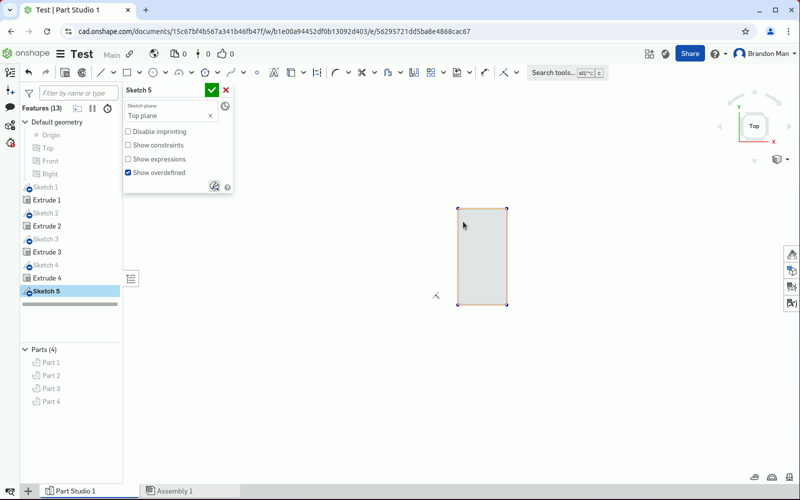
scroll(6)
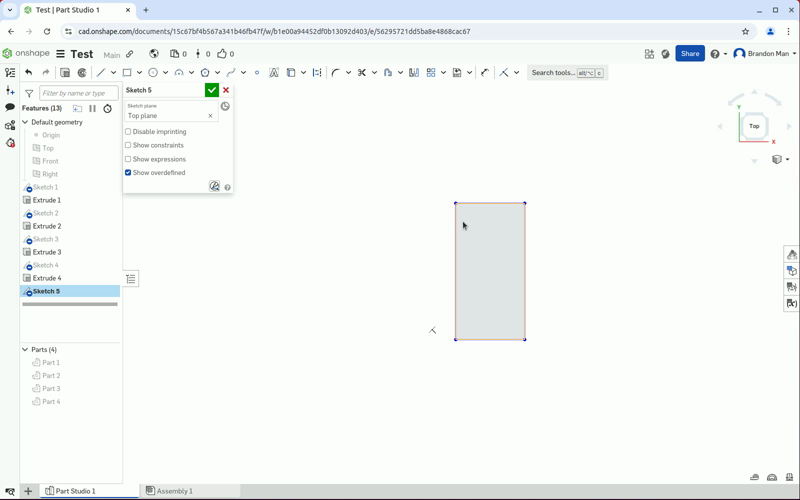
scroll(6)
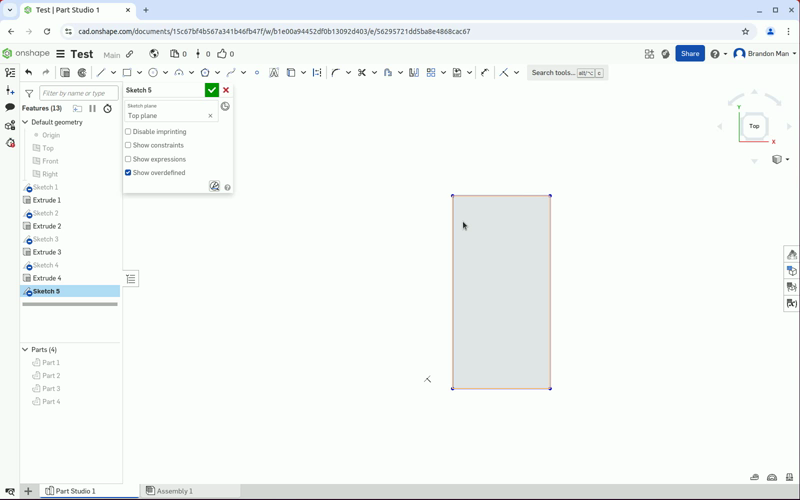
scroll(6)
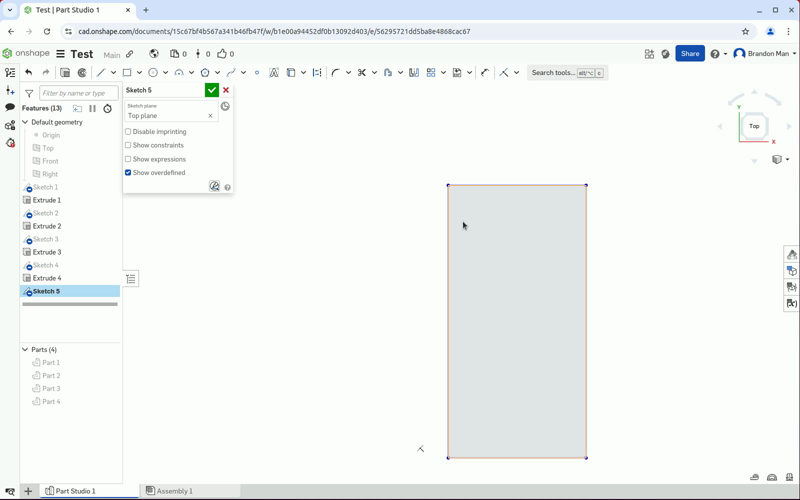
scroll(6)
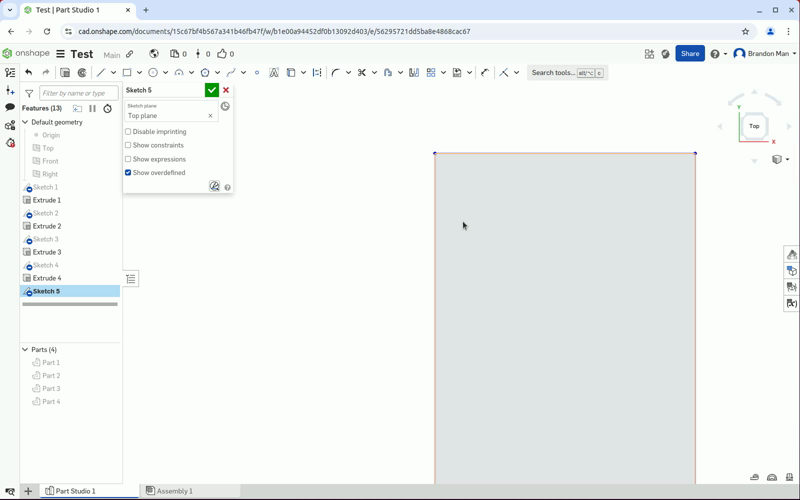
click(463, 221)
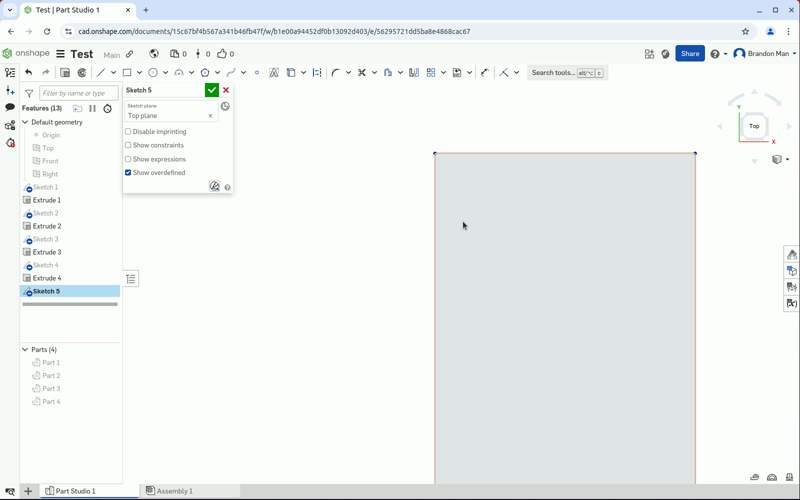
scroll(-6)
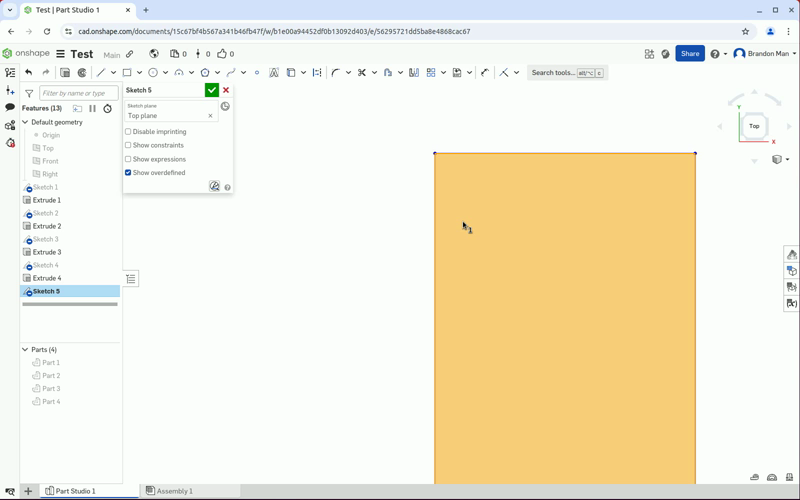
scroll(-6)
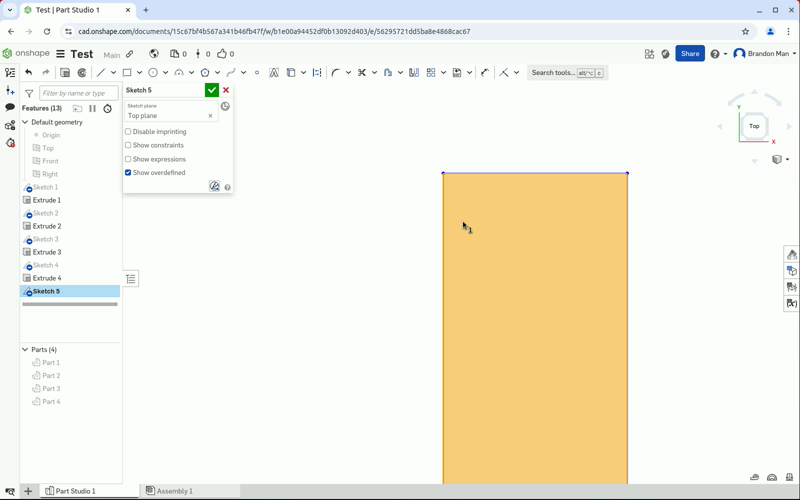
scroll(-6)
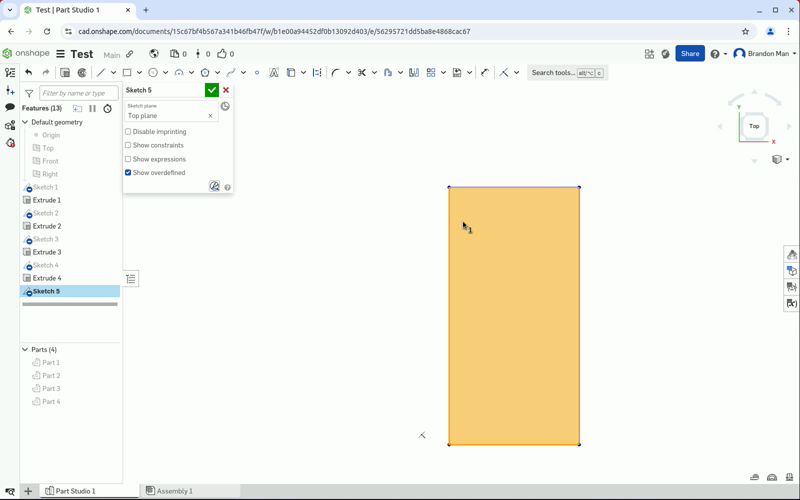
scroll(-6)
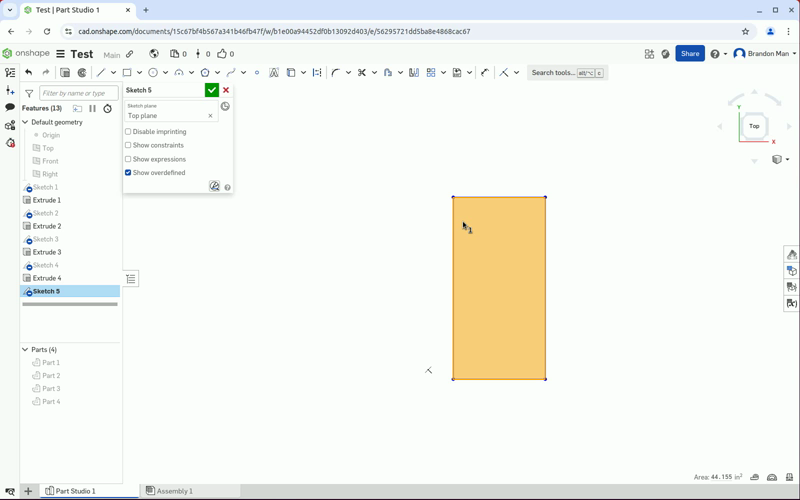
scroll(-6)
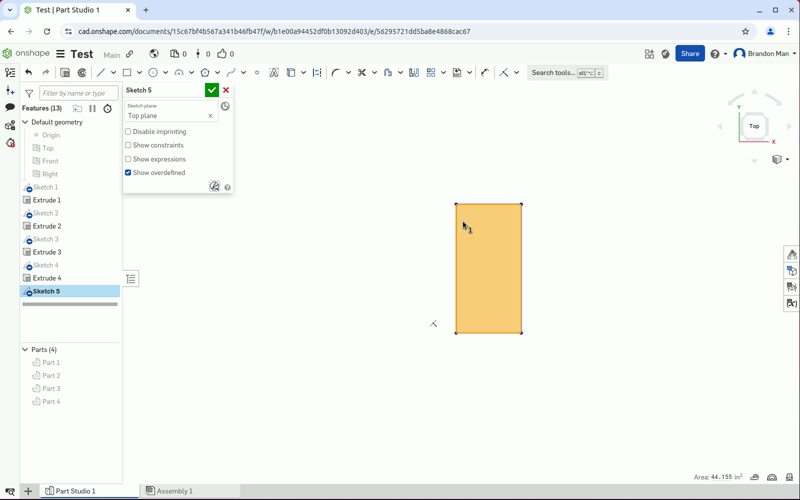
scroll(-6)
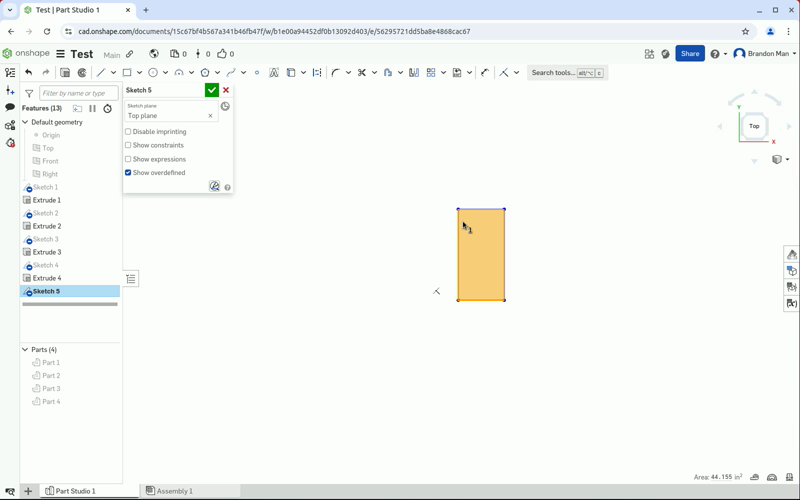
scroll(-6)
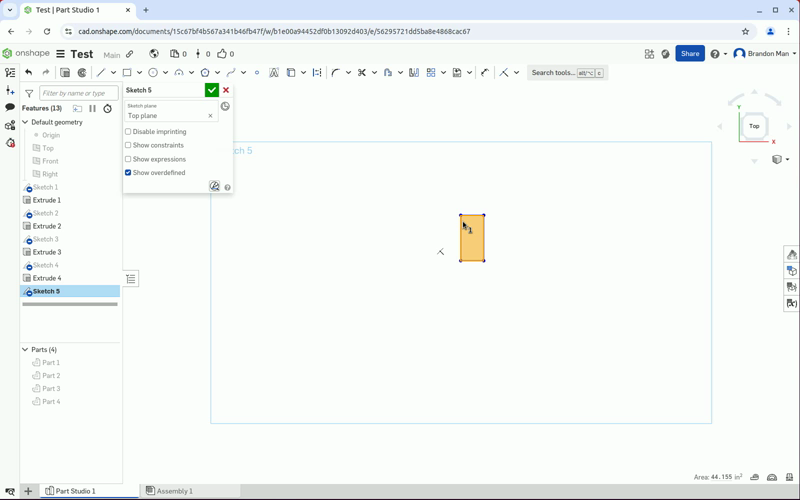
mouse_move(73, 352)
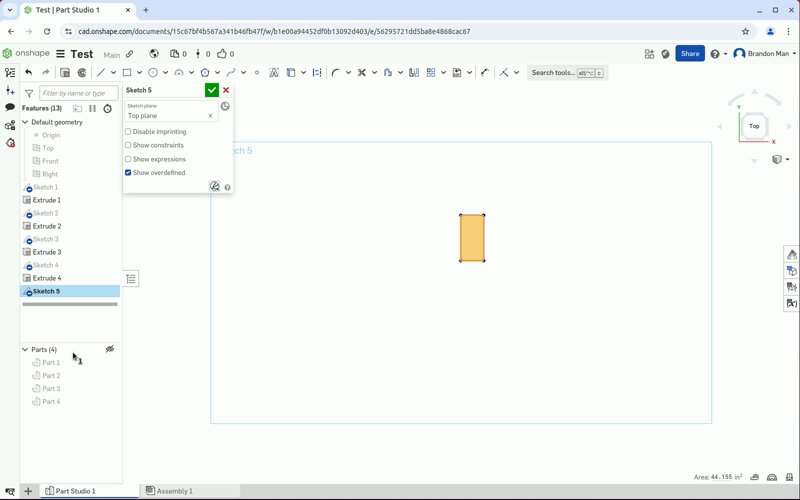
key(shift+y)
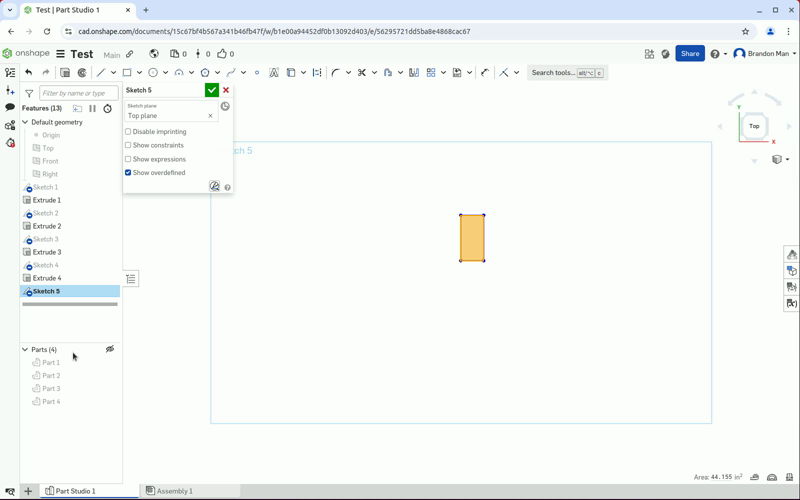
key(shift+e)
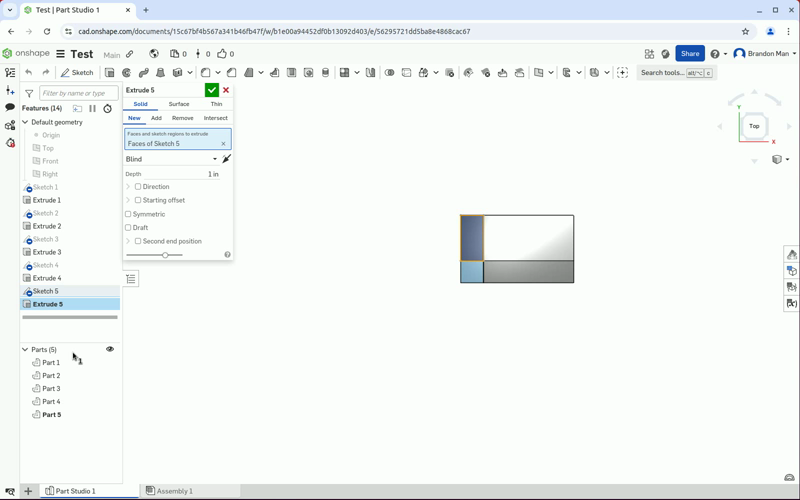
mouse_move(143, 106)
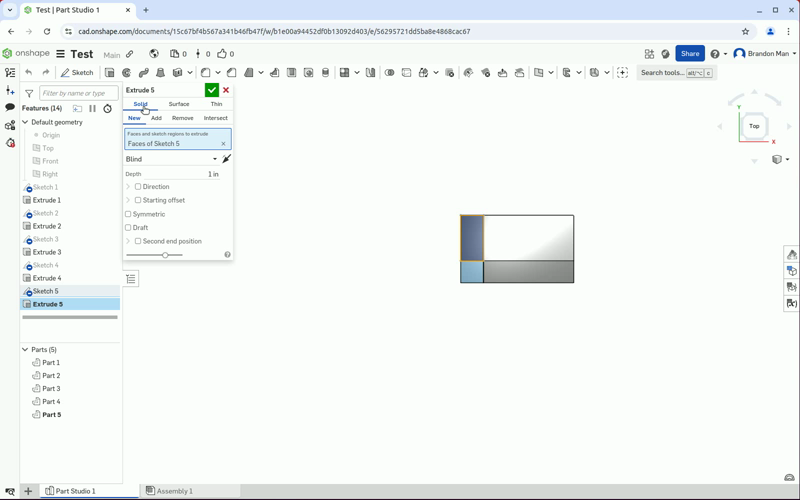
click(143, 106)
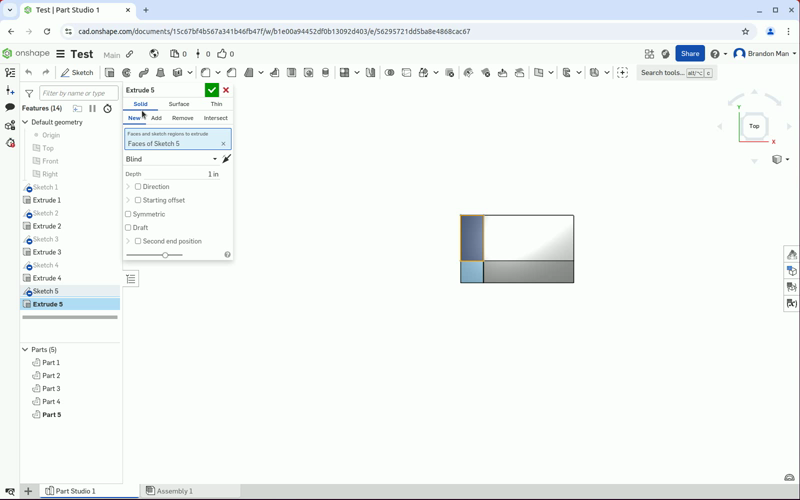
mouse_move(137, 120)
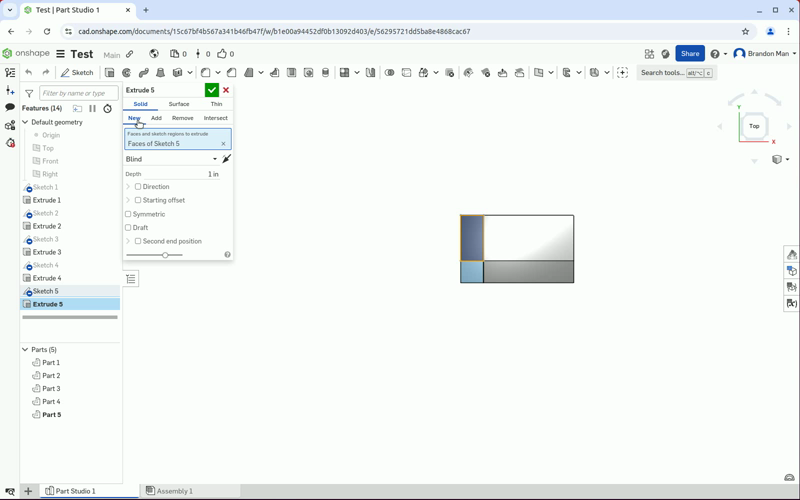
click(137, 120)
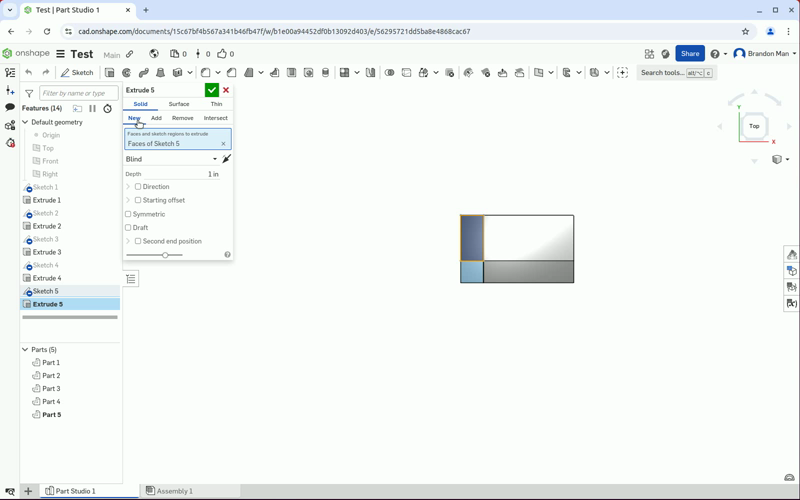
key(tab, 4)
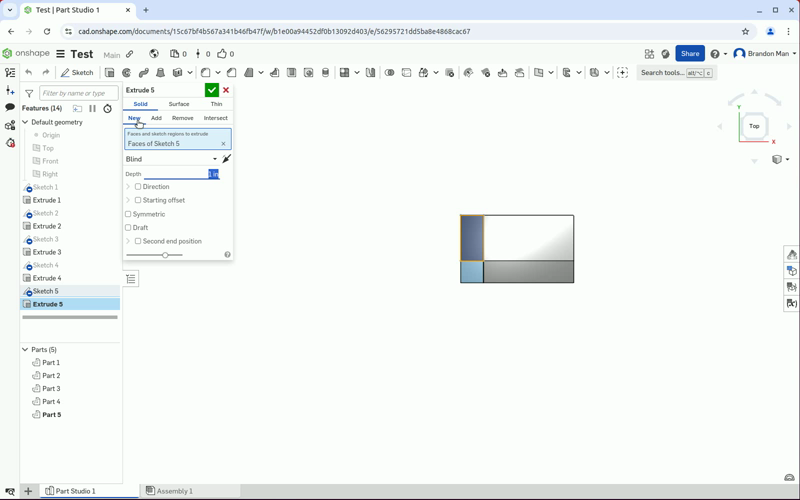
text(11.554)
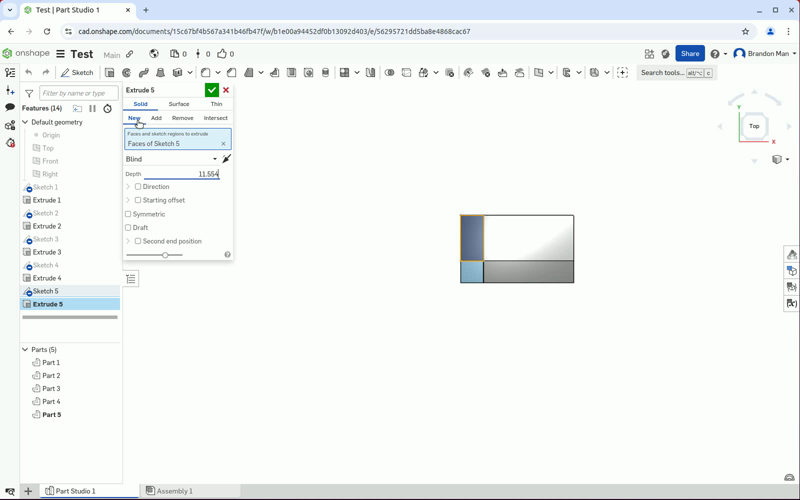
key(enter)
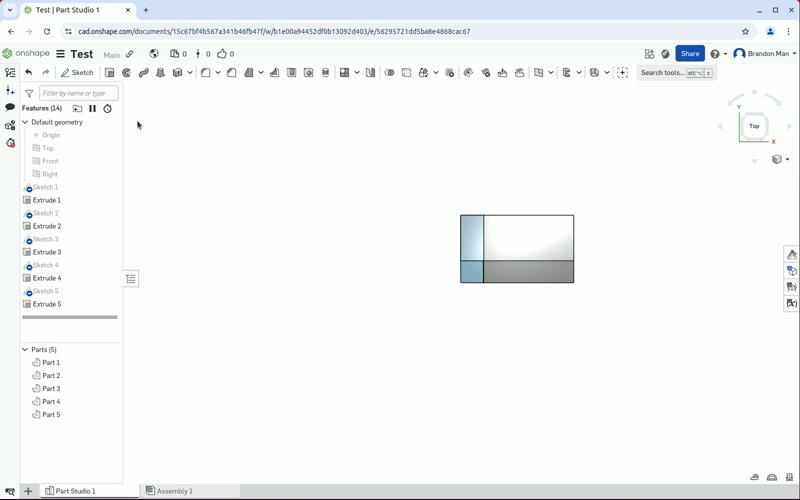
key(shift+h)
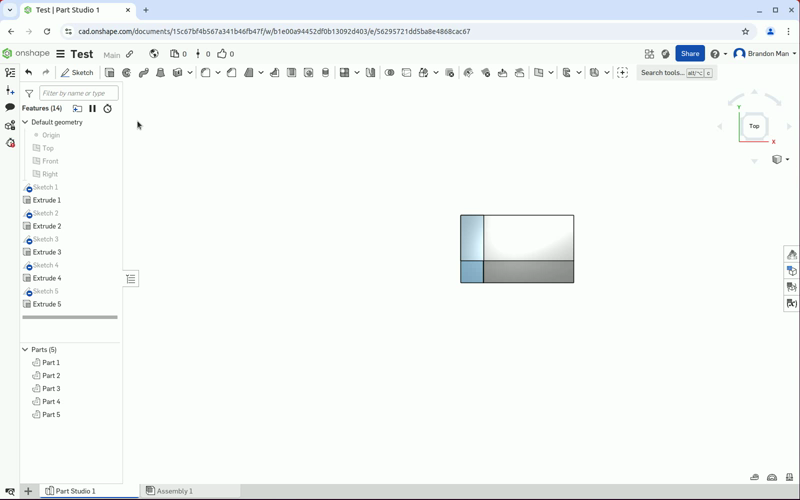
key(shift+h)
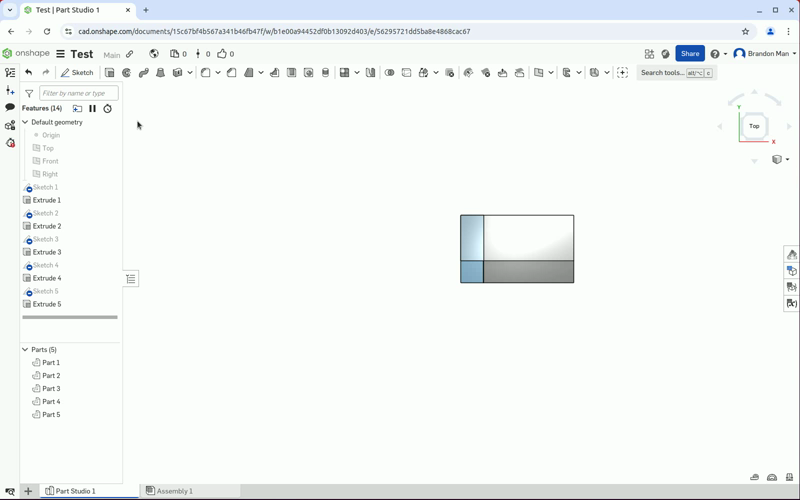
mouse_move(73, 189)
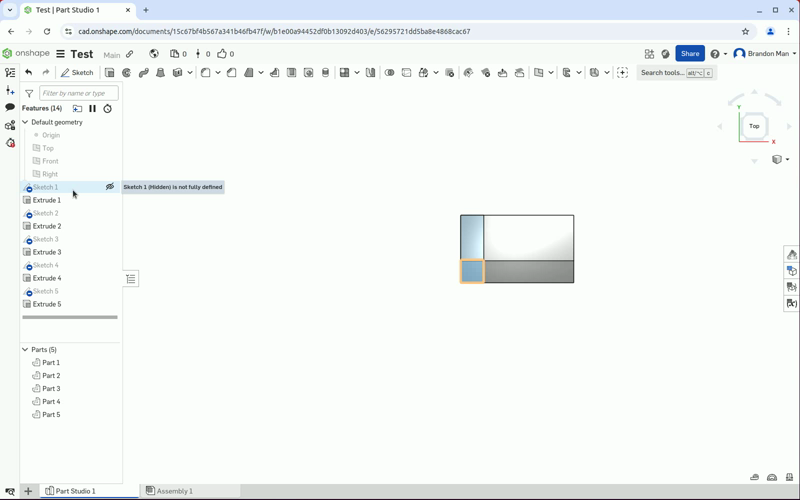
click(73, 189)
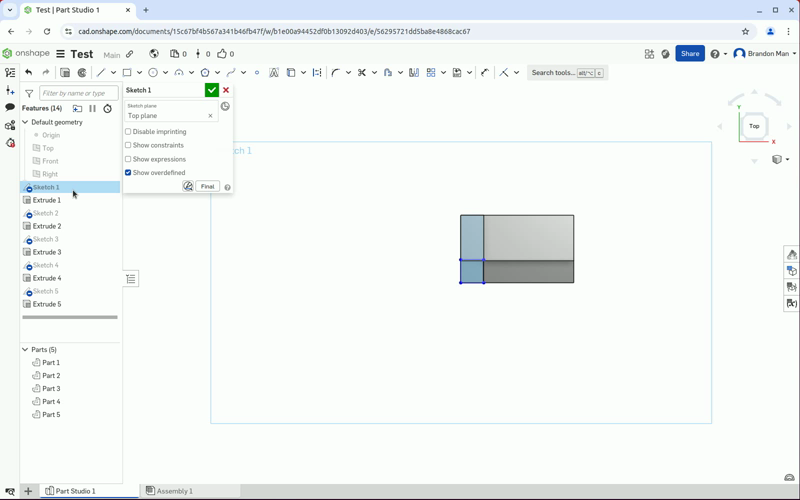
mouse_move(229, 92)
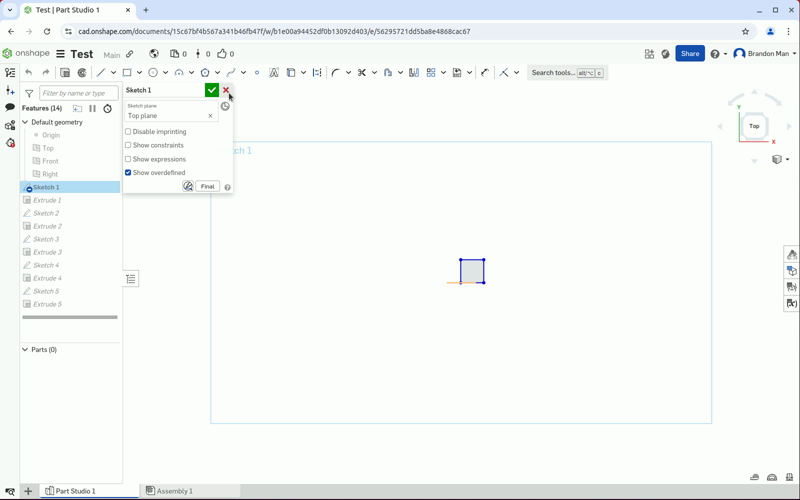
click(229, 92)
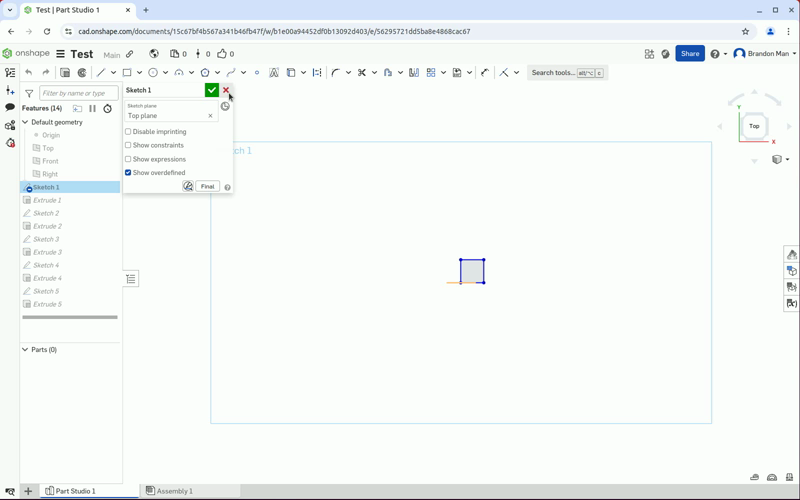
key(shift+s)
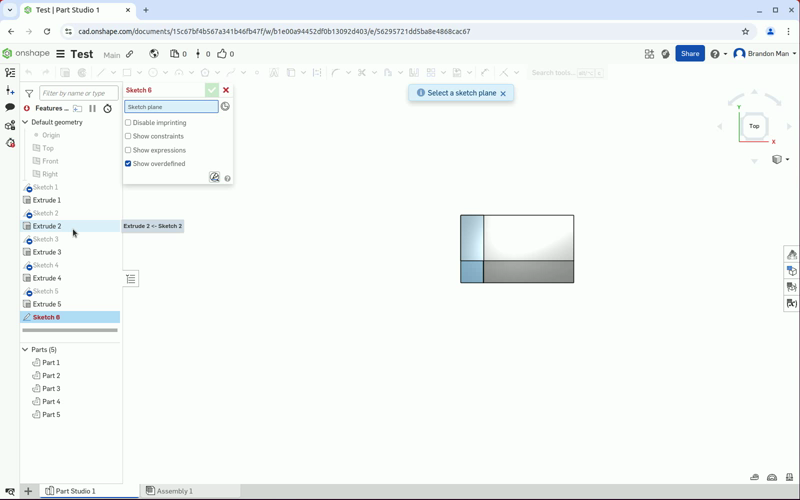
scroll(3)
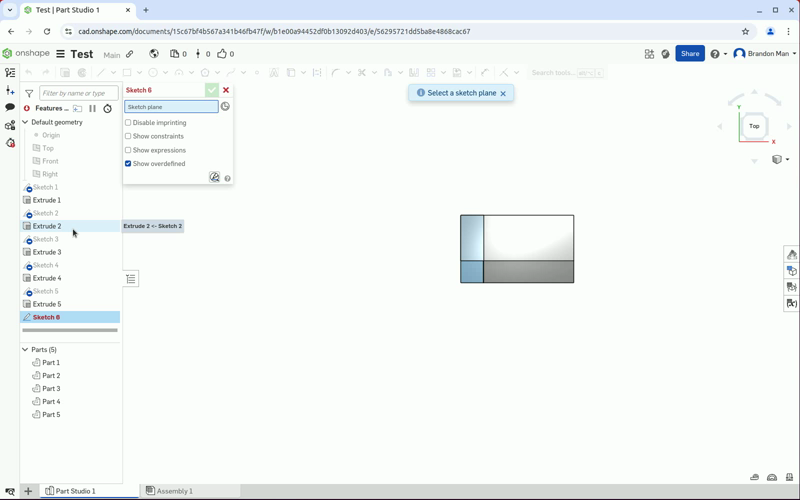
mouse_move(73, 150)
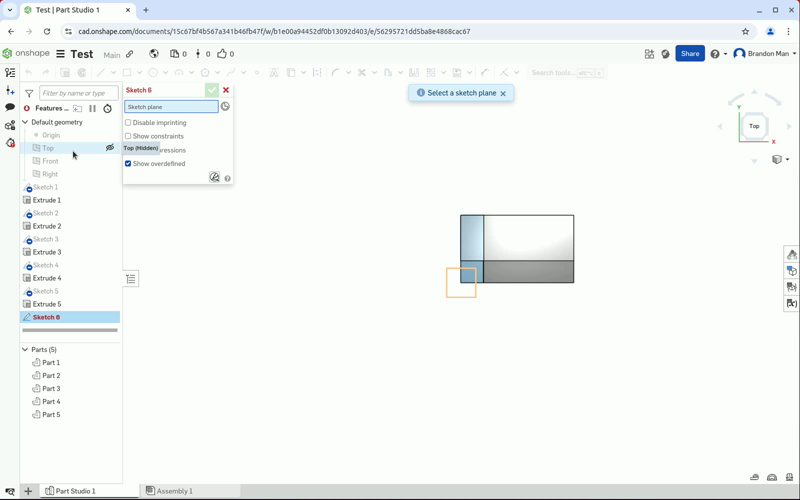
click(73, 150)
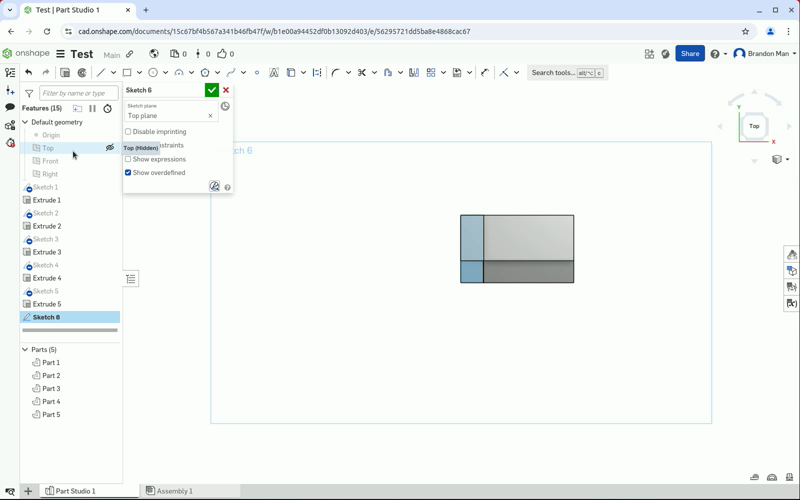
mouse_move(73, 352)
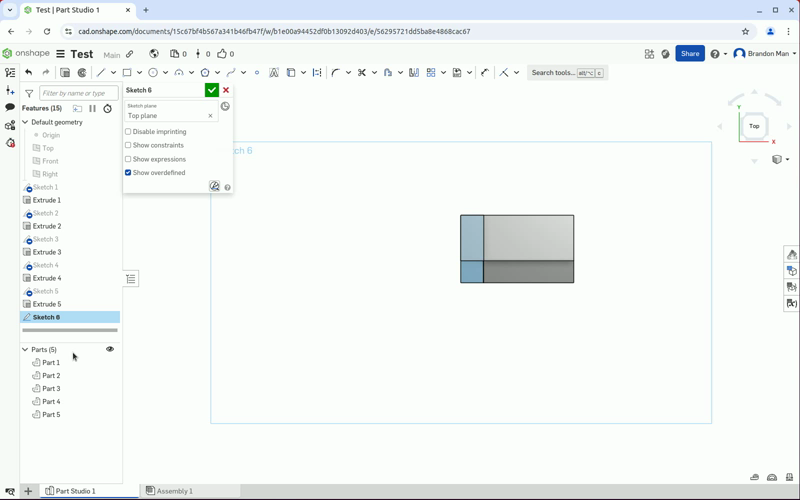
key(y)
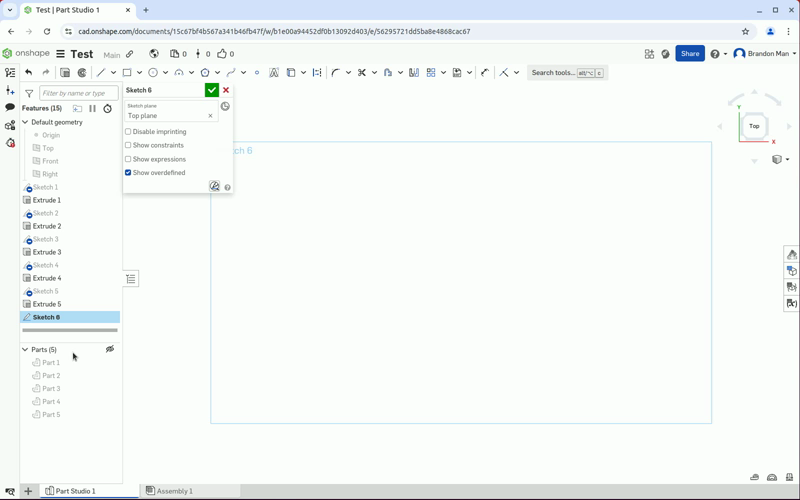
key(l)
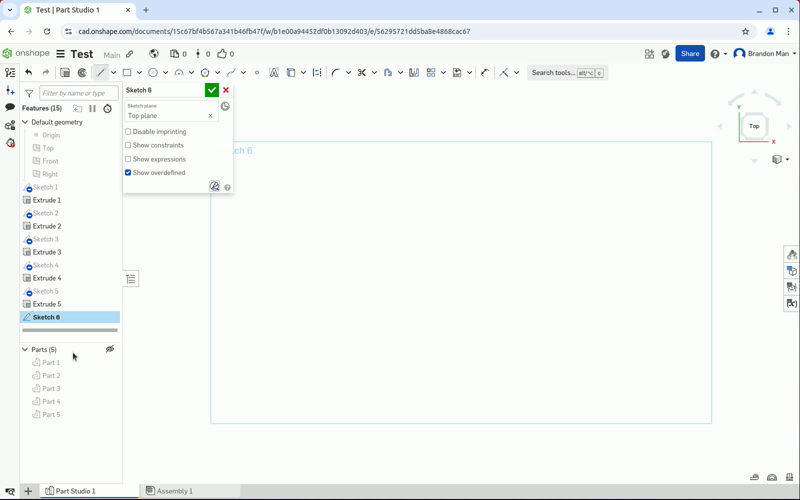
key_down(shift)
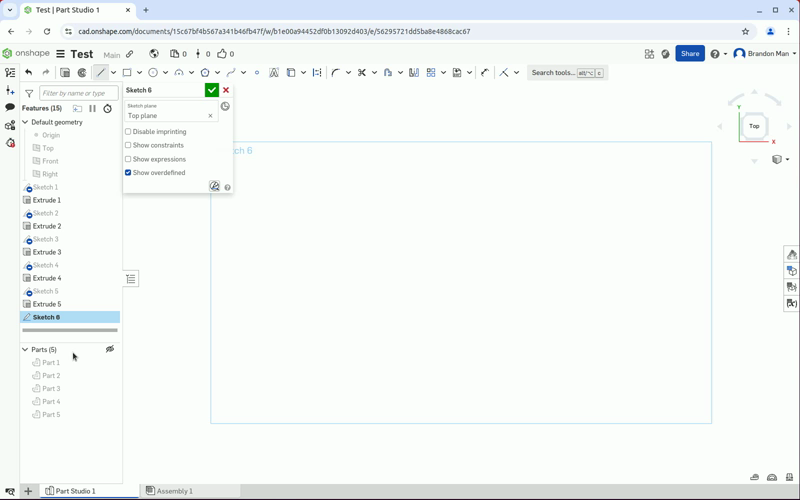
mouse_move(460, 282)
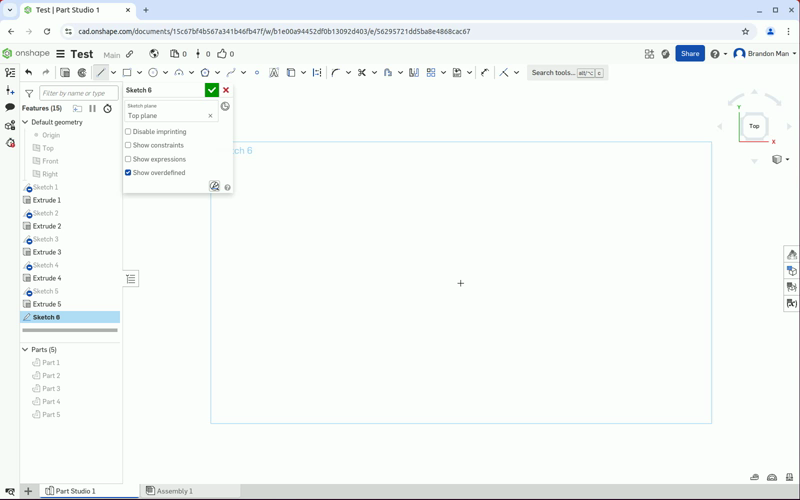
click(460, 282)
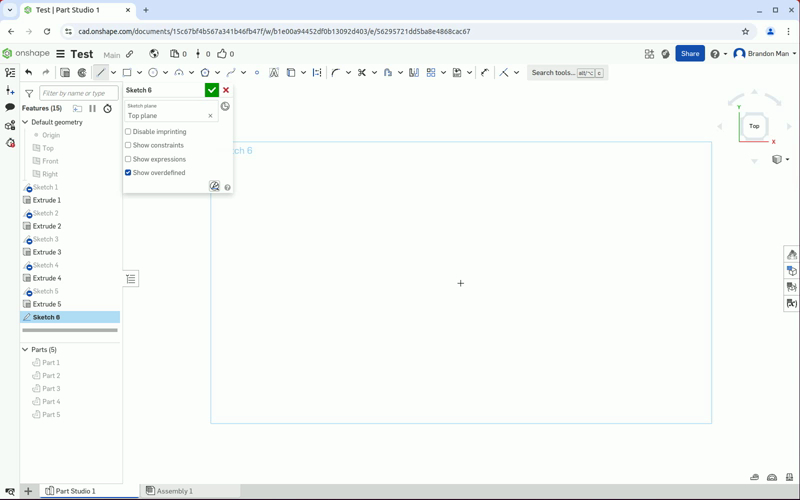
key_up(shift)
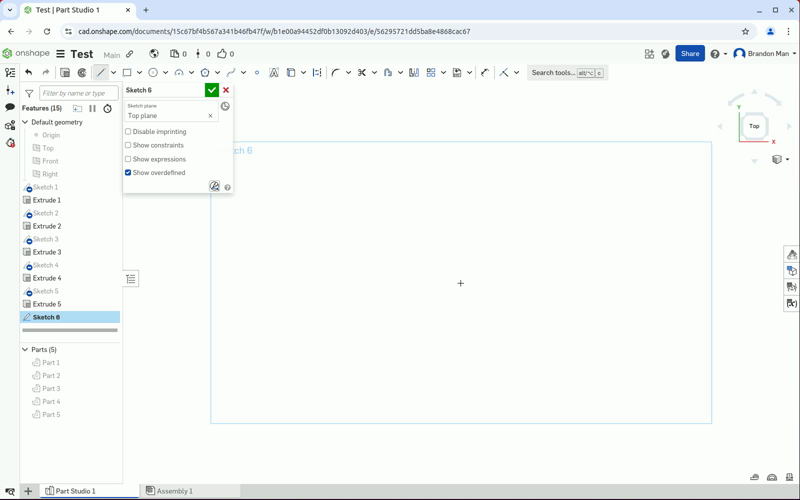
key_down(shift)
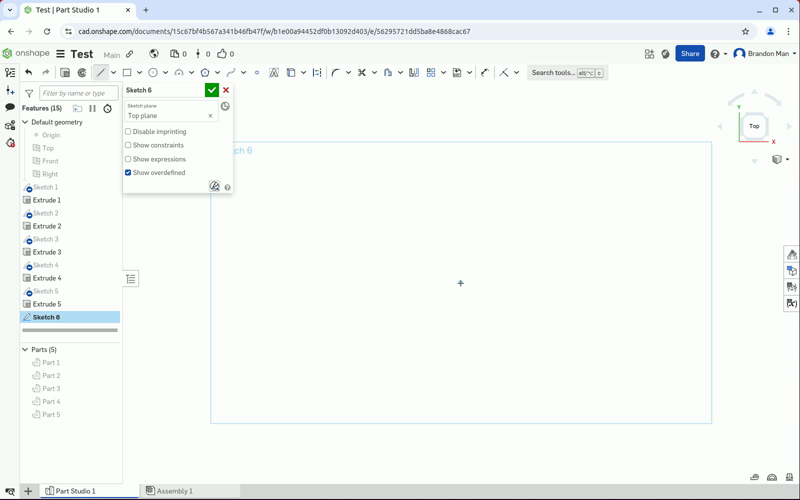
mouse_move(490, 282)
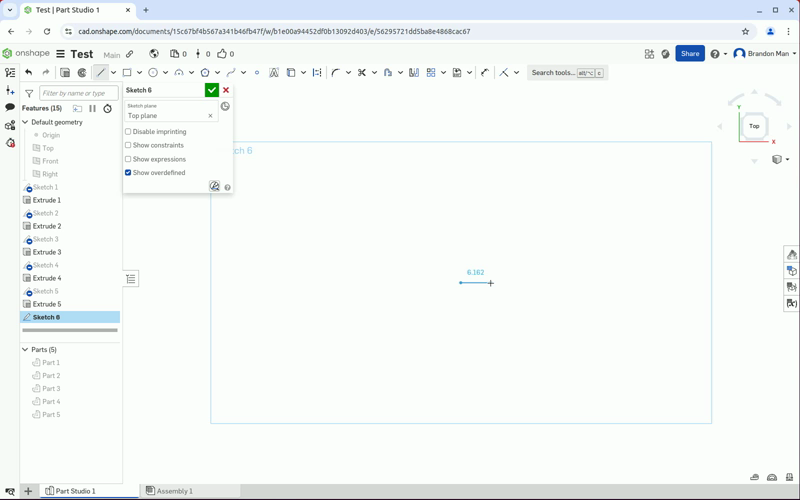
mouse_move(483, 282)
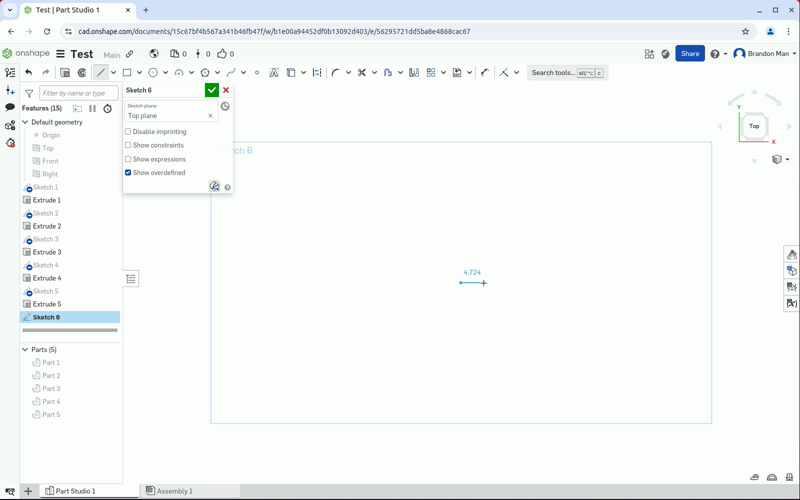
click(483, 282)
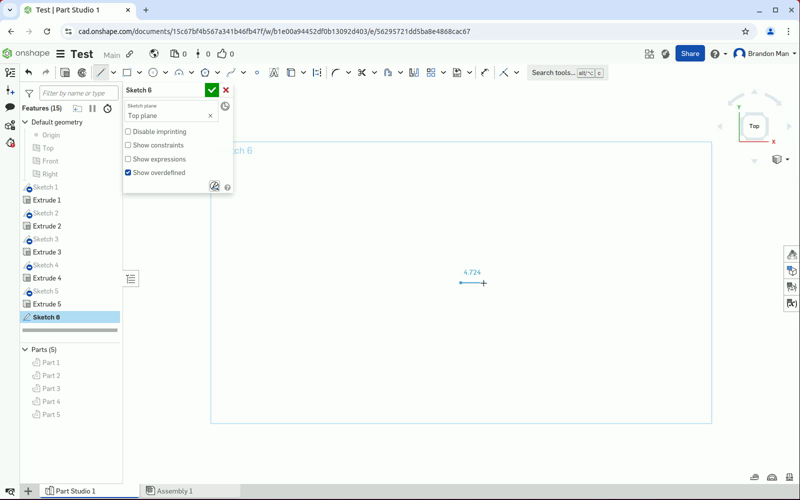
key_up(shift)
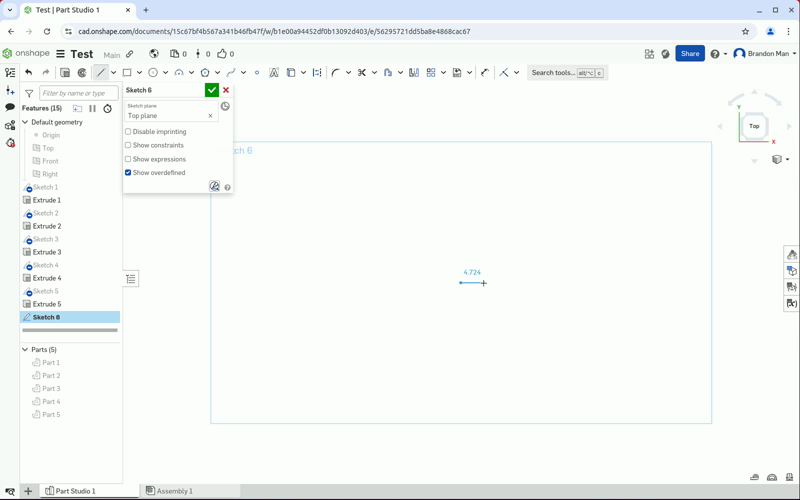
key_down(shift)
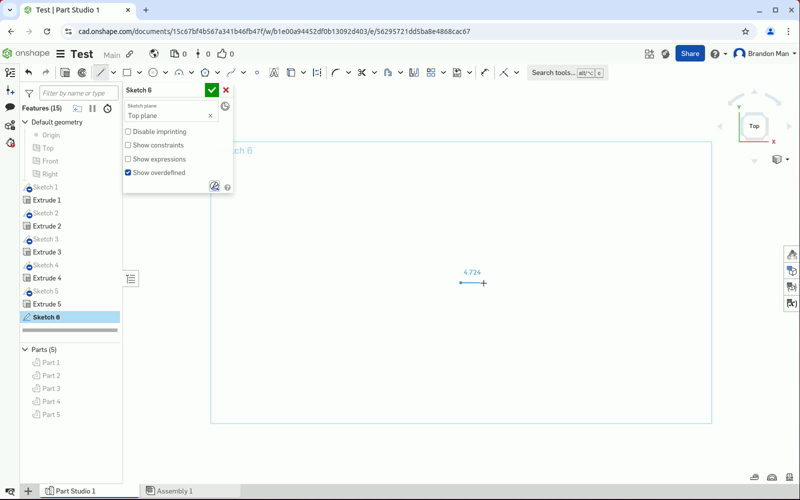
mouse_move(513, 282)
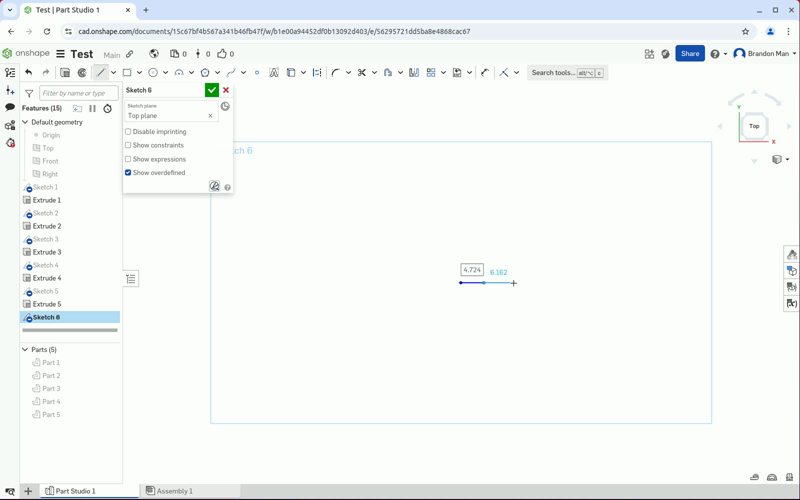
mouse_move(483, 259)
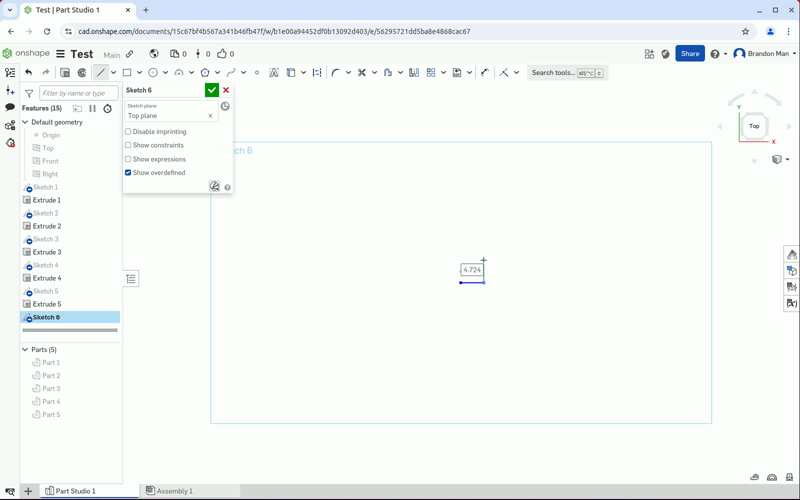
click(483, 259)
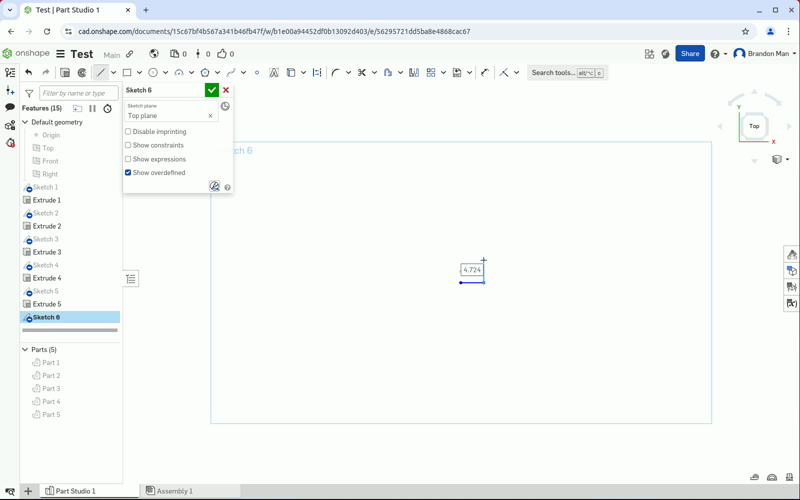
key_up(shift)
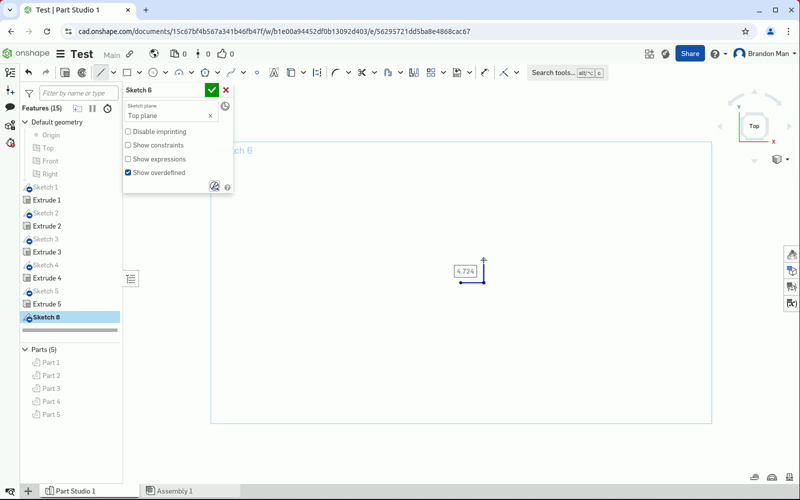
key_down(shift)
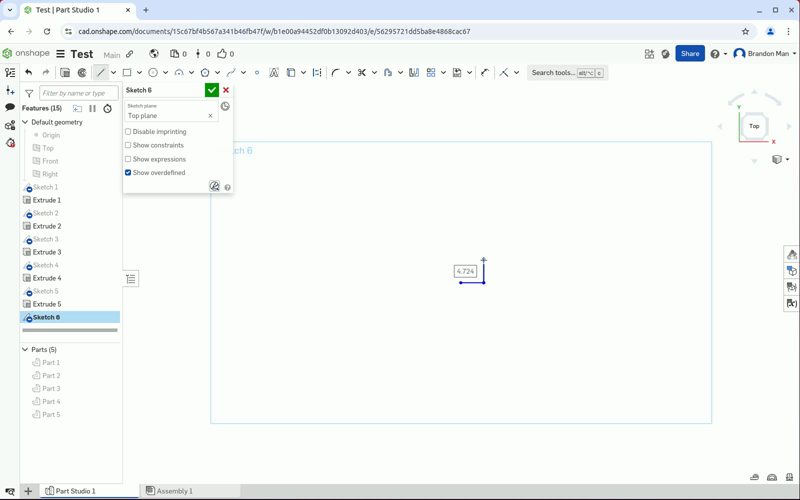
mouse_move(513, 259)
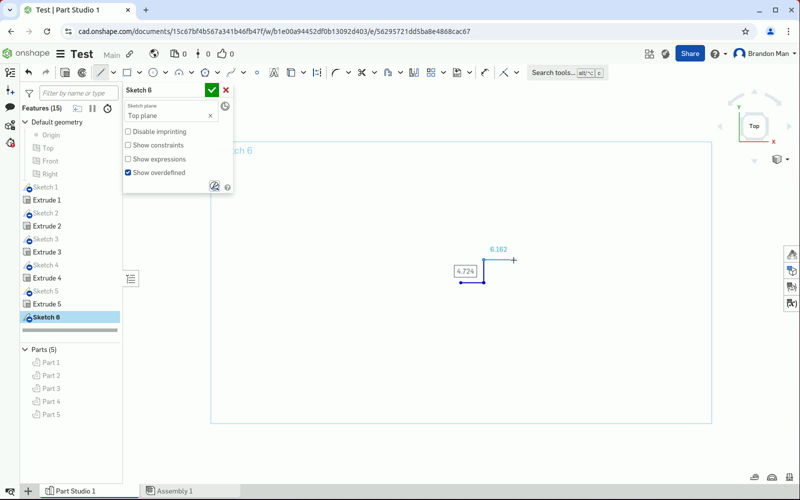
mouse_move(460, 259)
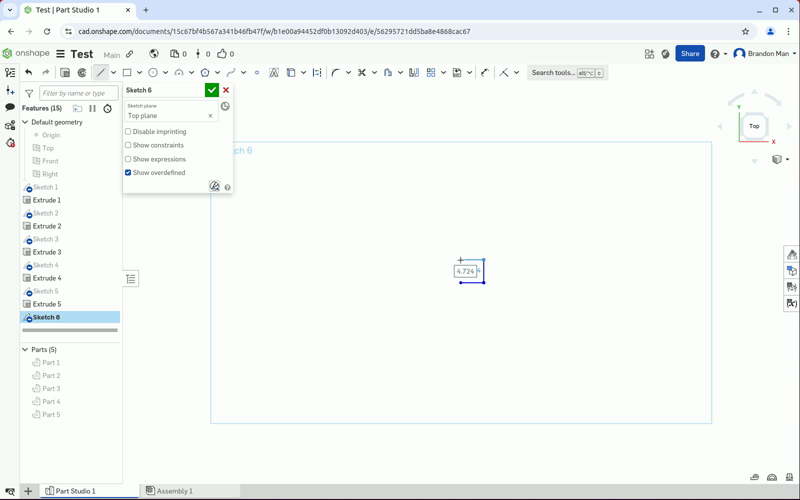
click(460, 259)
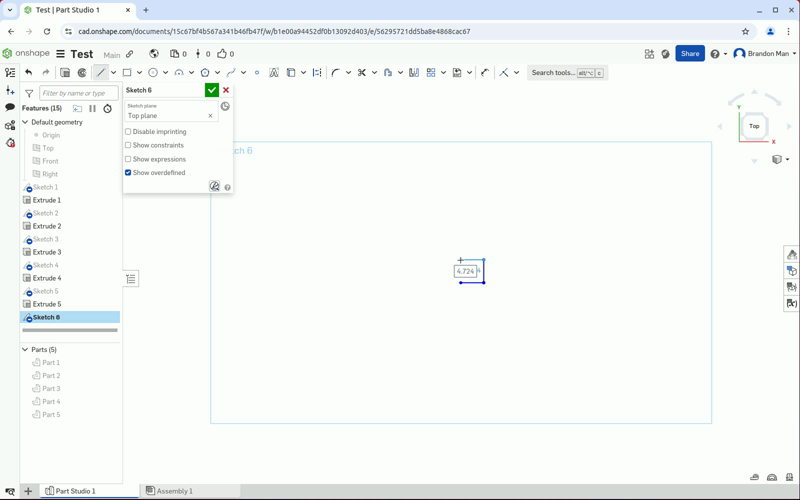
key_up(shift)
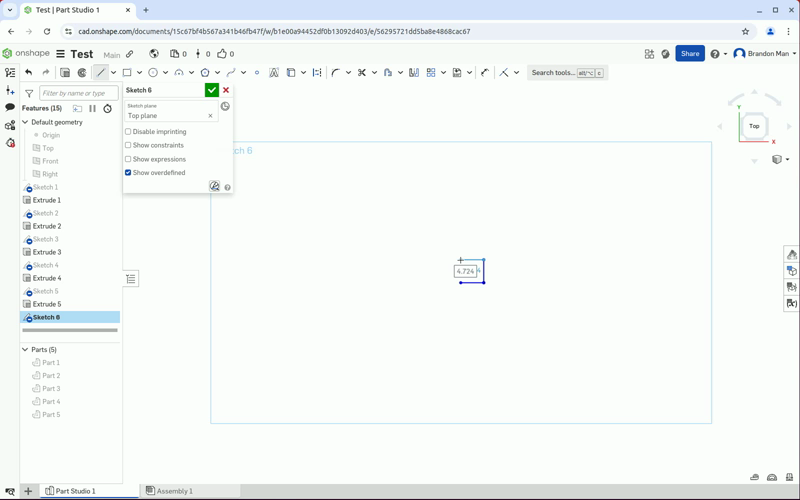
mouse_move(490, 259)
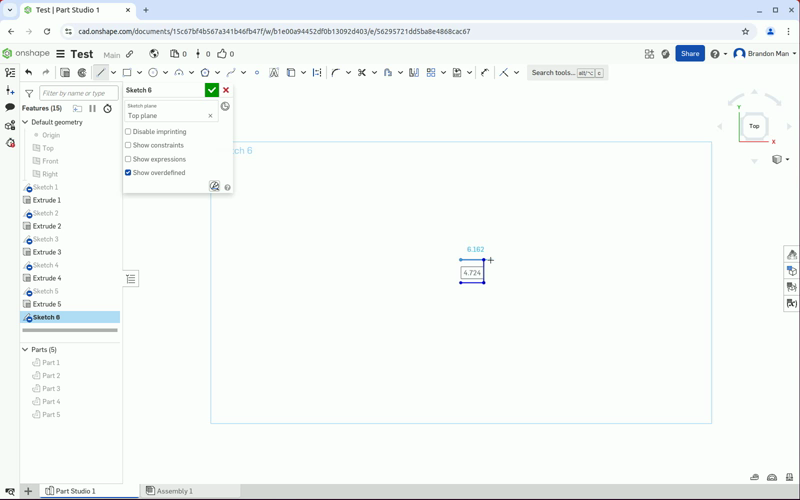
key_down(shift)
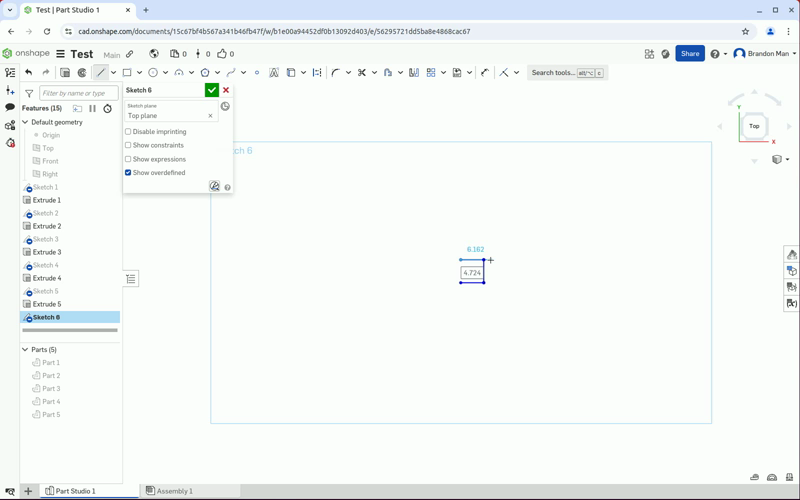
mouse_move(460, 282)
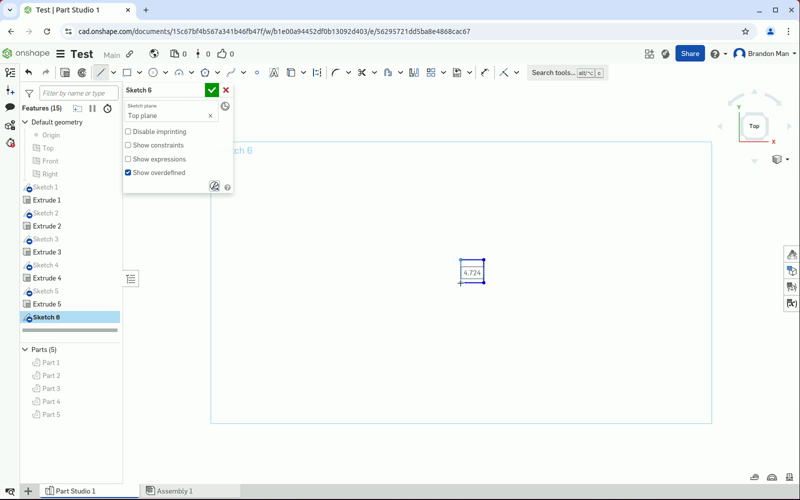
key_up(shift)
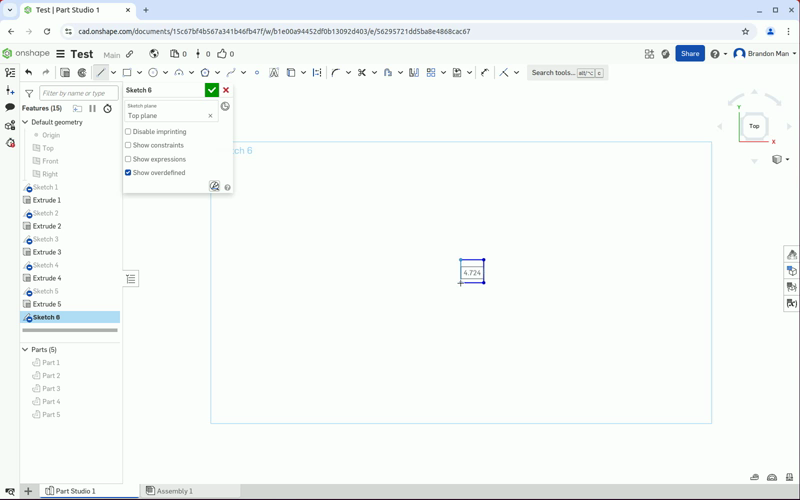
click(460, 282)
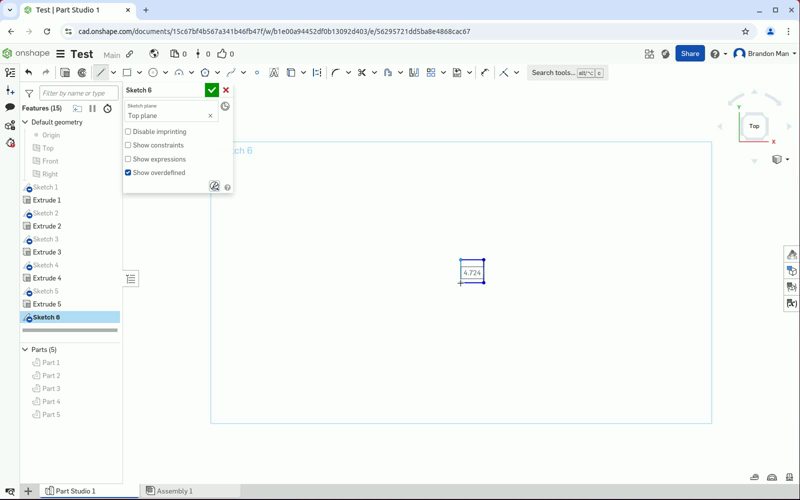
key(esc)
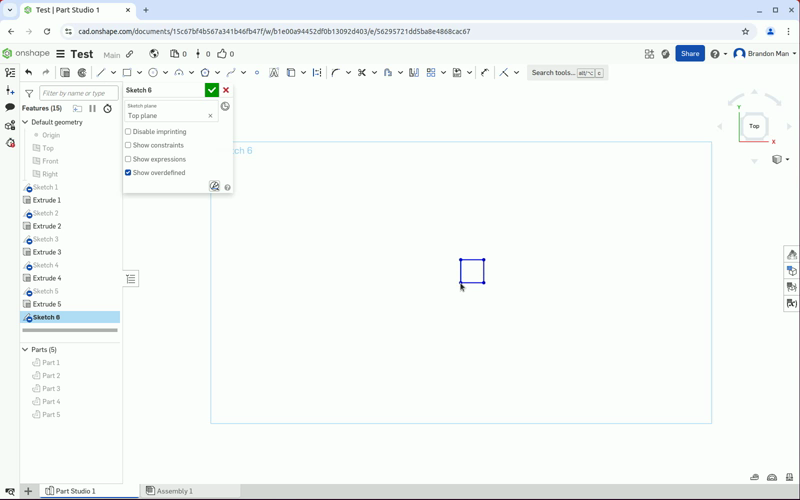
mouse_move(472, 278)
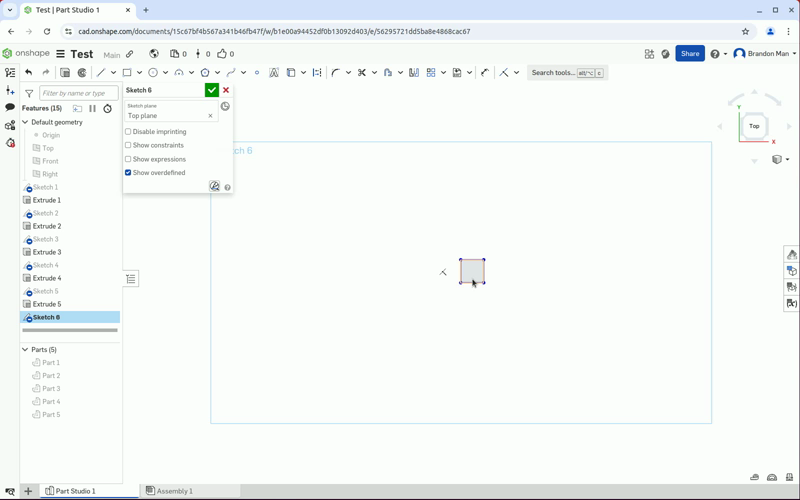
scroll(6)
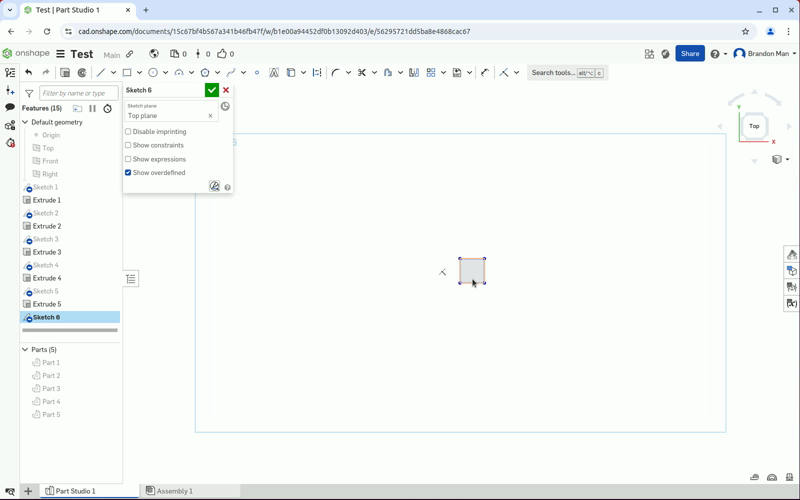
scroll(6)
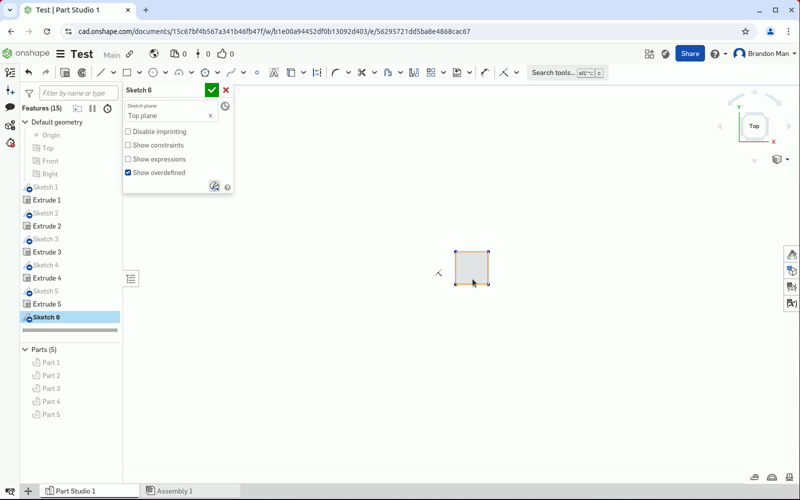
scroll(6)
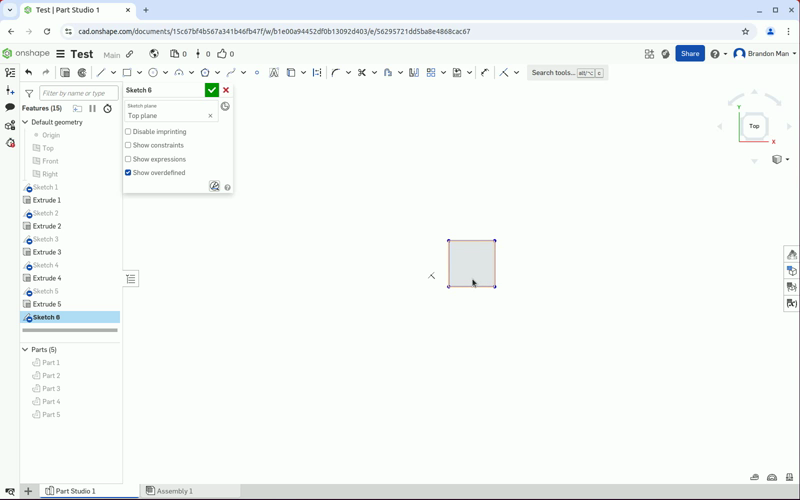
scroll(6)
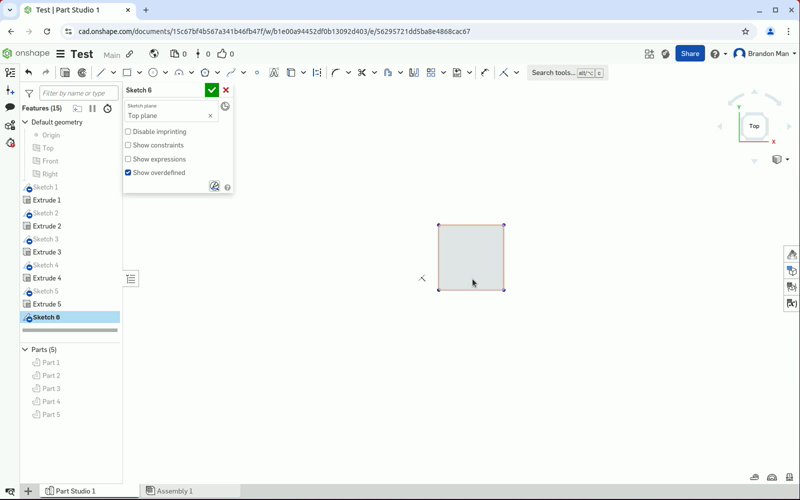
scroll(6)
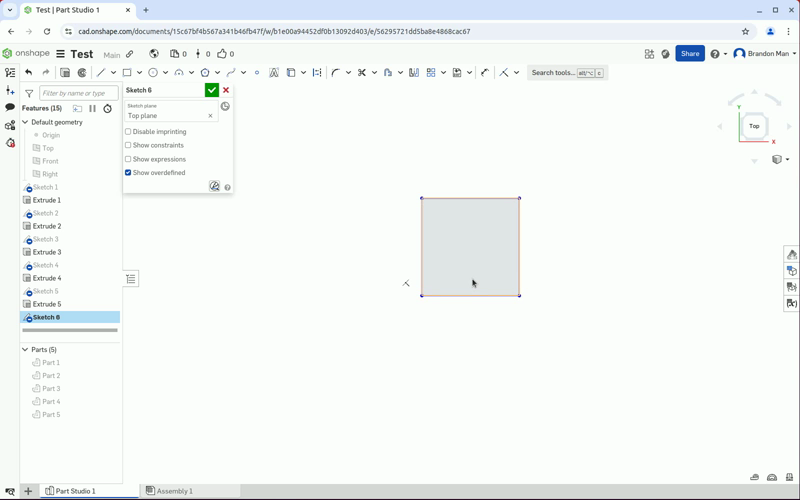
scroll(6)
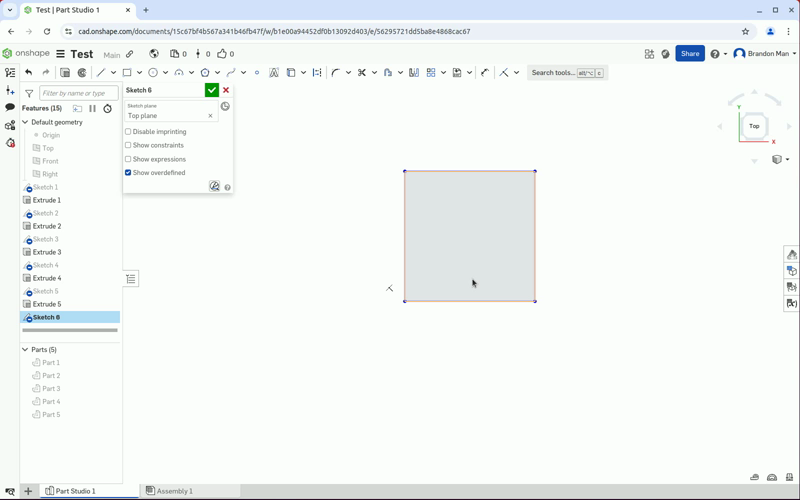
scroll(6)
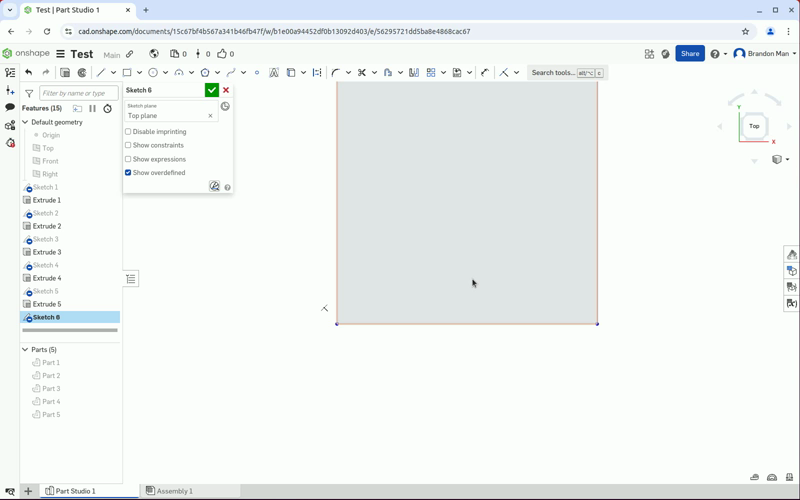
click(472, 278)
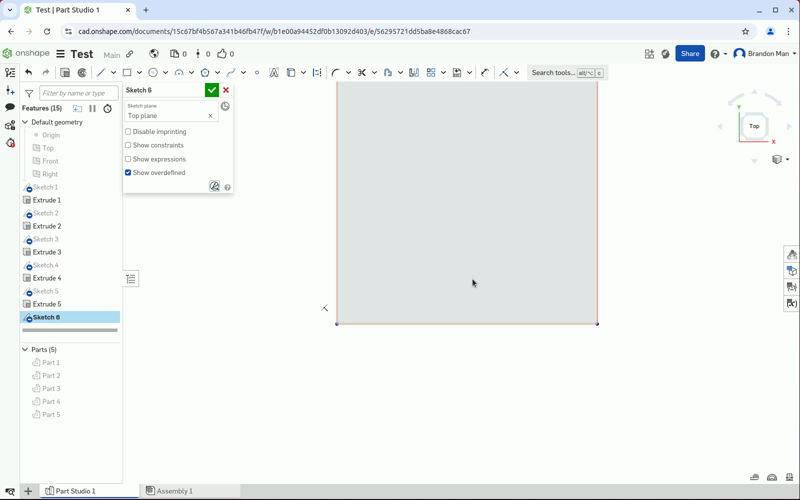
scroll(-6)
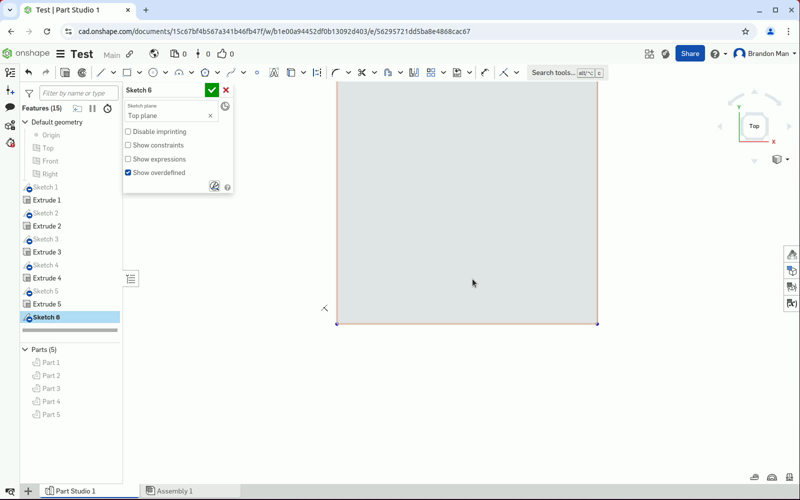
scroll(-6)
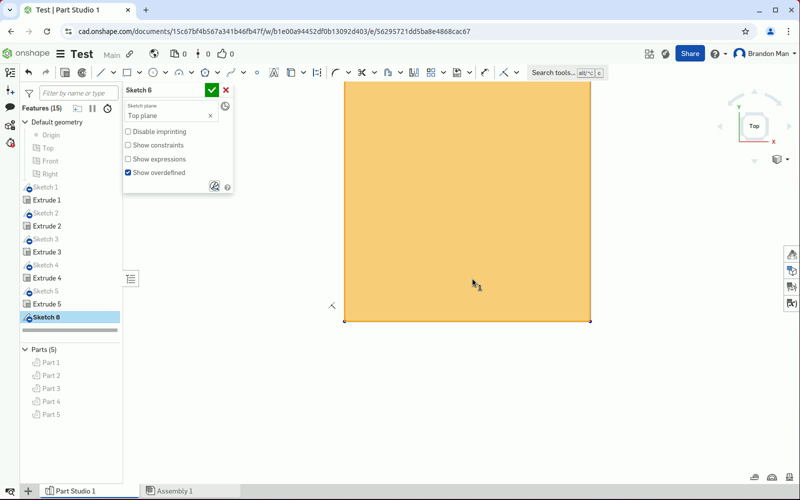
scroll(-6)
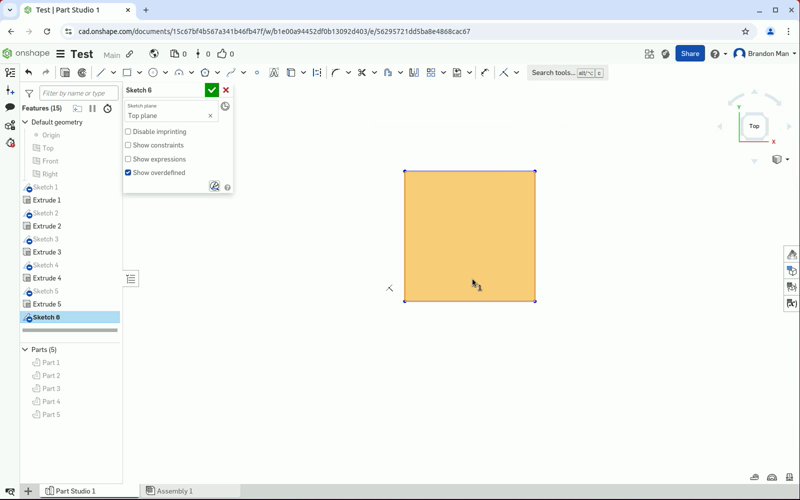
scroll(-6)
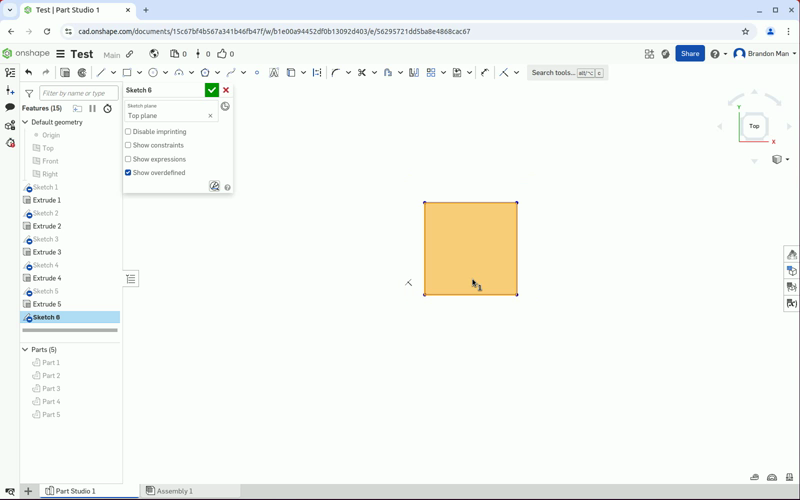
scroll(-6)
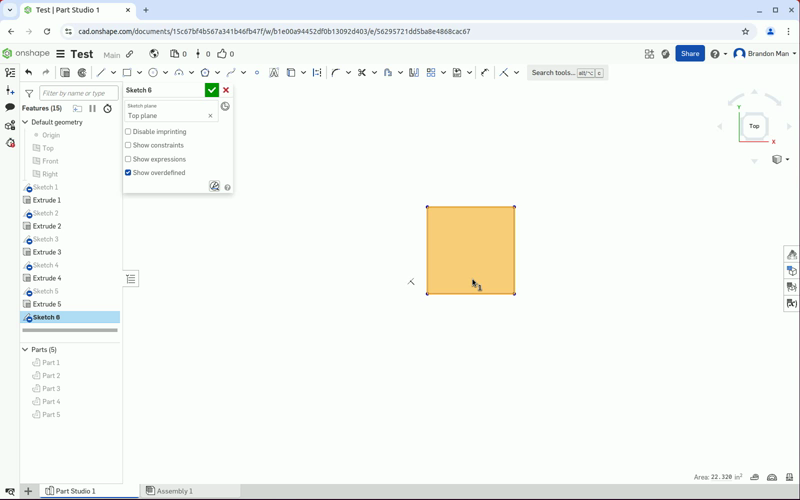
scroll(-6)
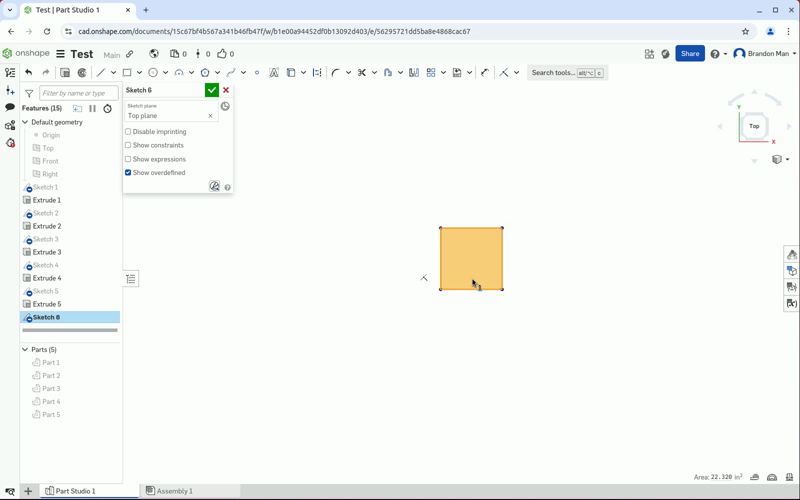
scroll(-6)
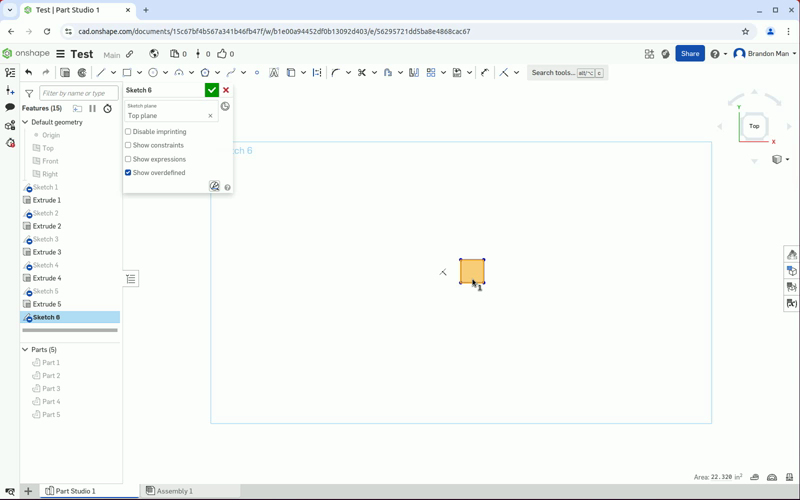
mouse_move(73, 352)
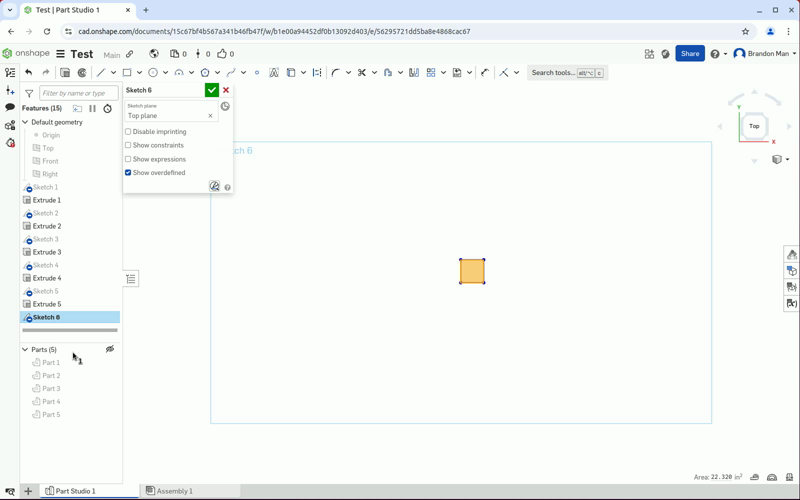
key(shift+y)
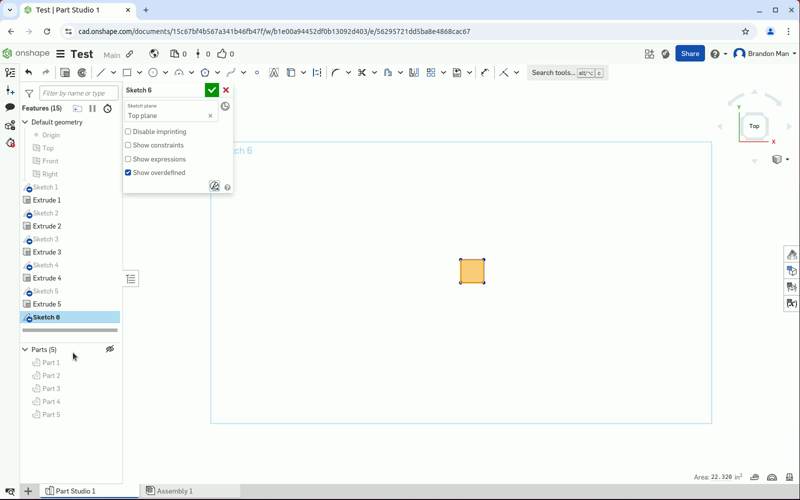
key(shift+e)
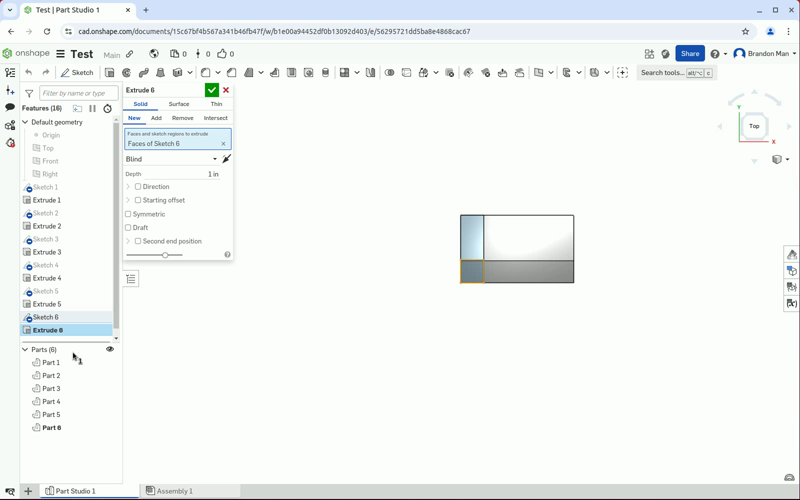
mouse_move(143, 106)
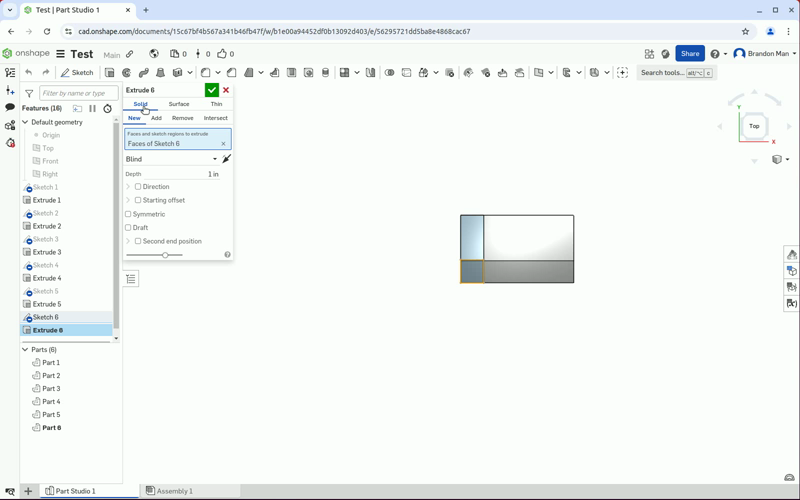
click(143, 106)
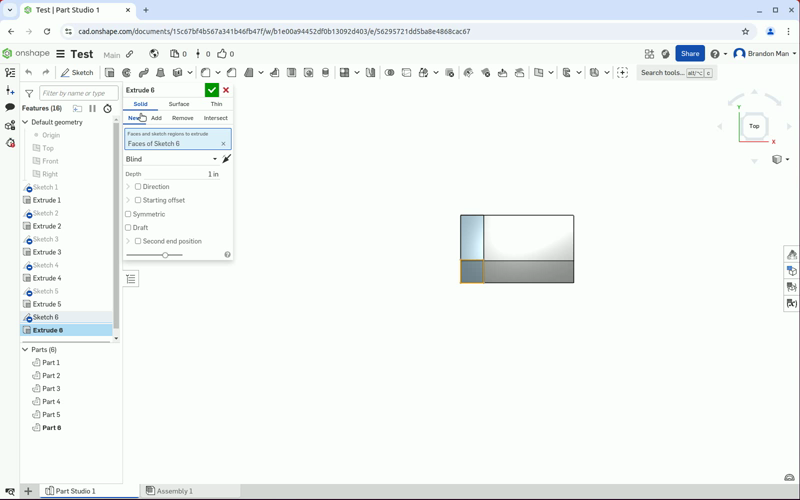
mouse_move(137, 120)
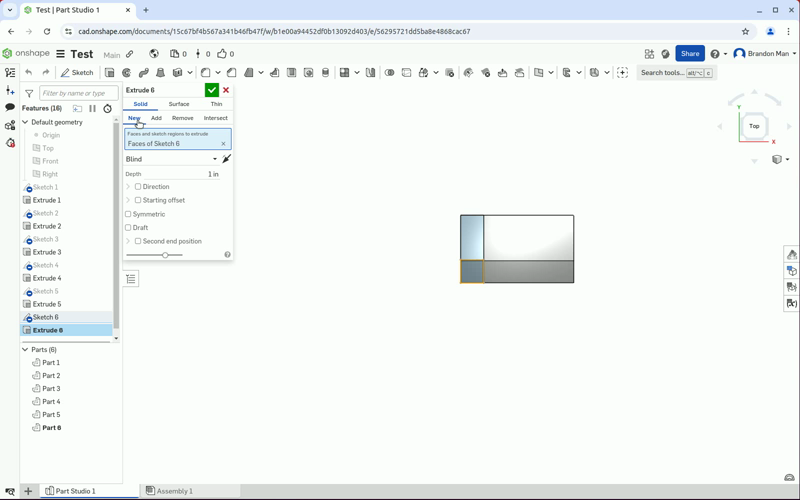
click(137, 120)
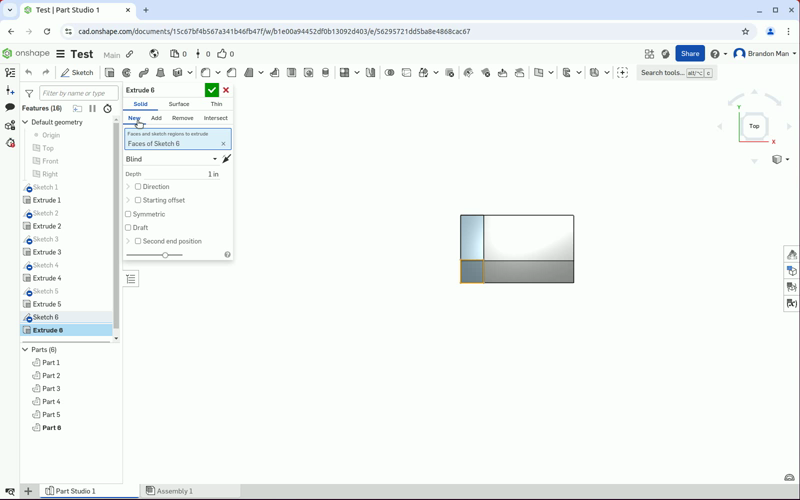
key(tab, 4)
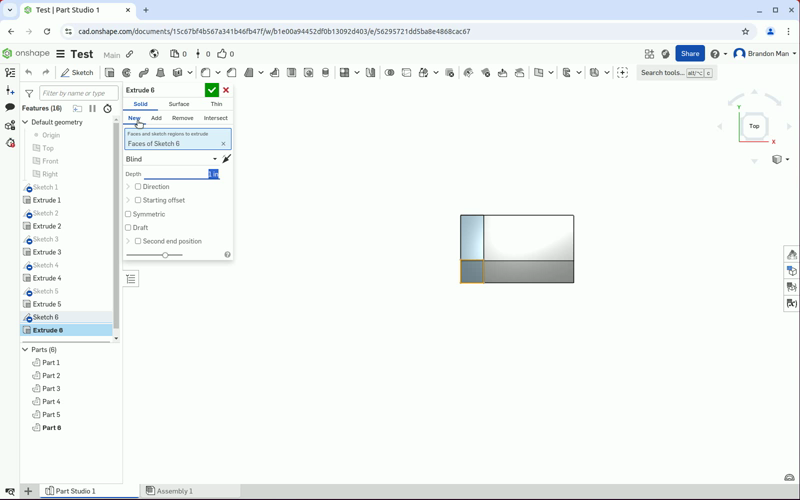
text(11.554)
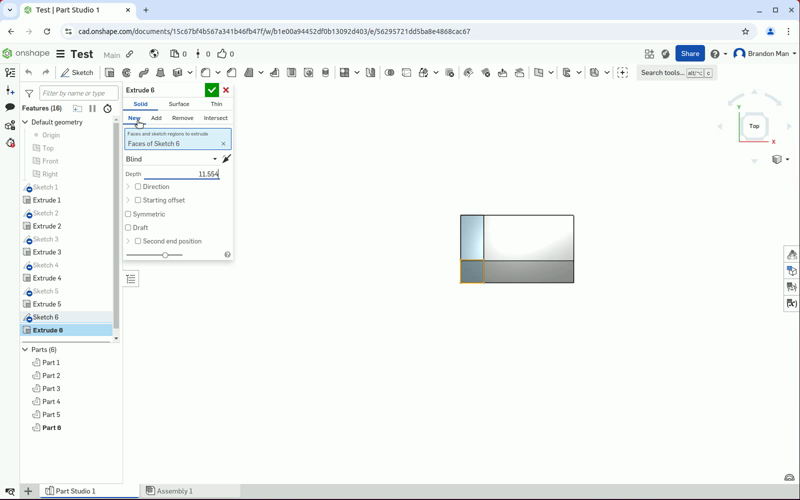
key(enter)
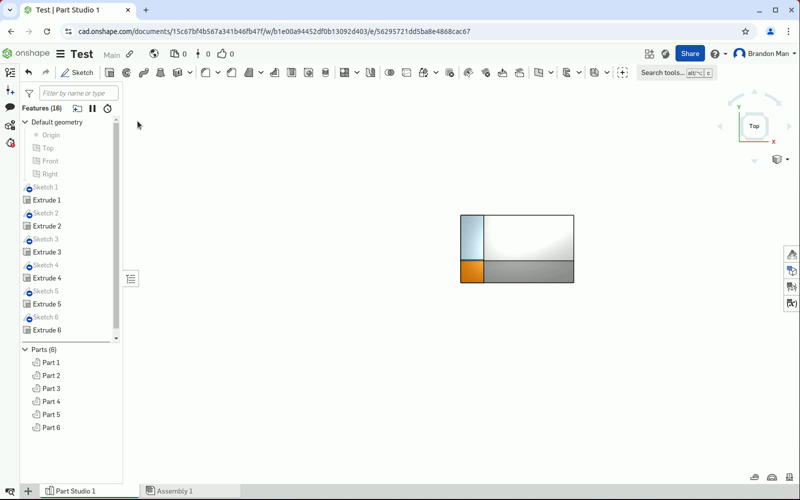
key(shift+h)
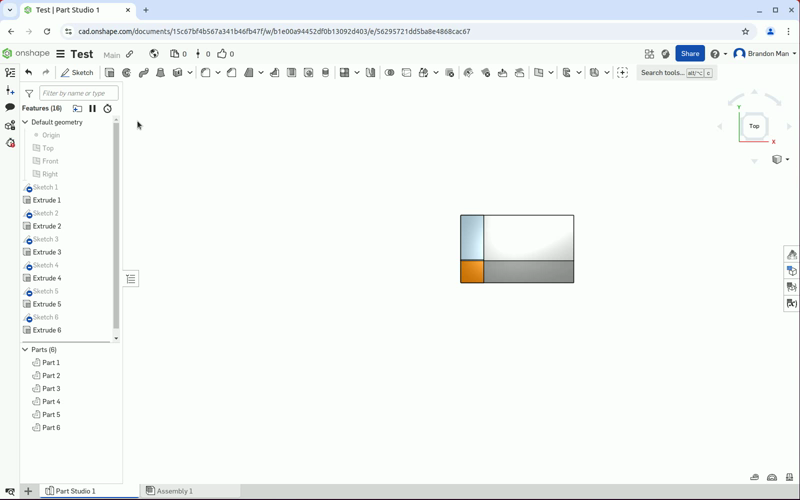
key(shift+h)
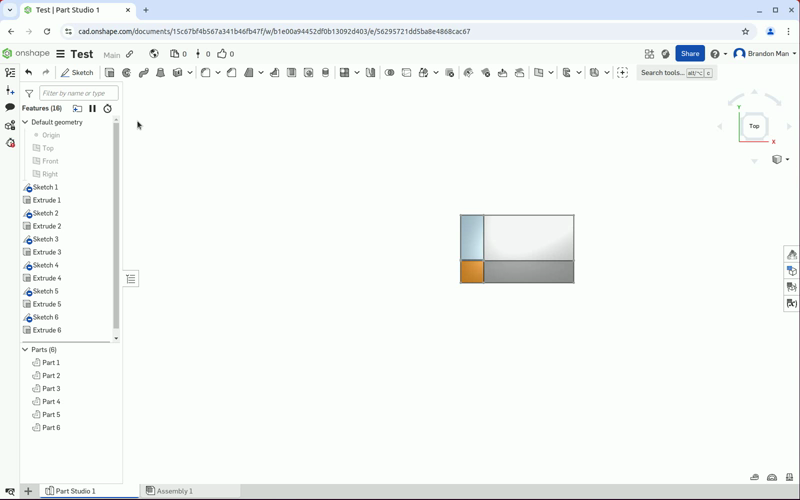
key(shift+7)
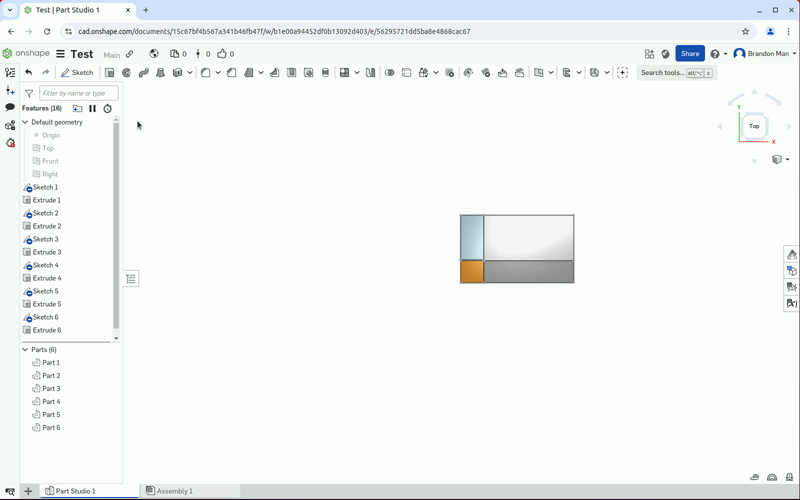
key(up, 3)
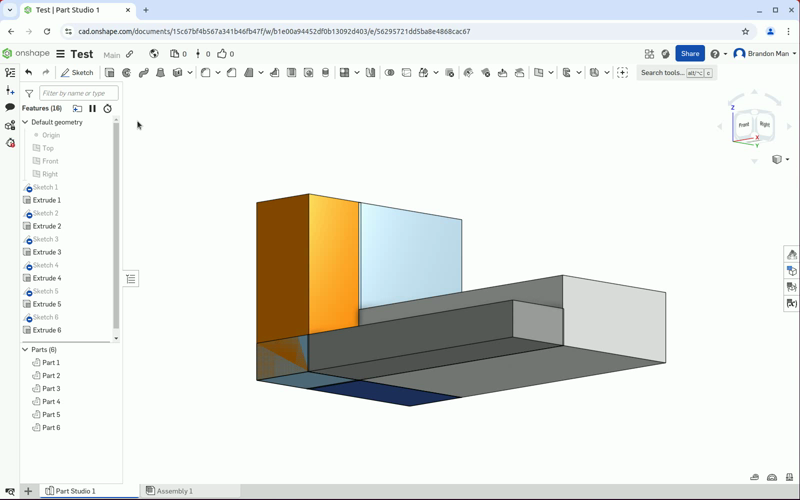
key(left, 3)
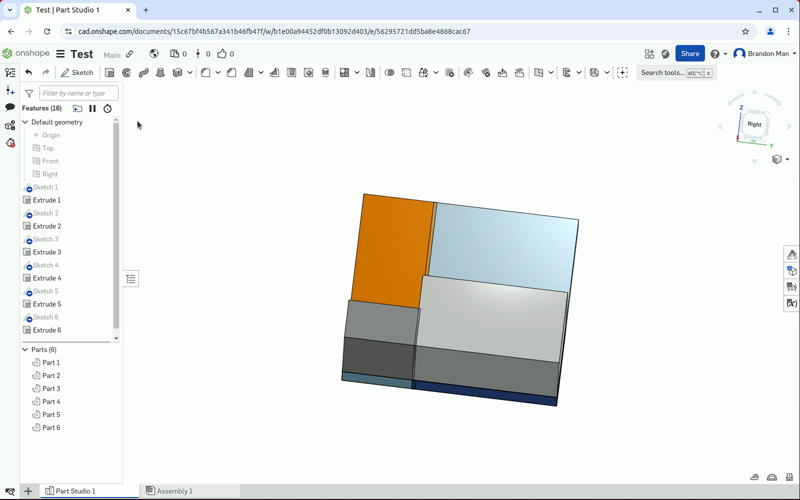
key(right, 3)
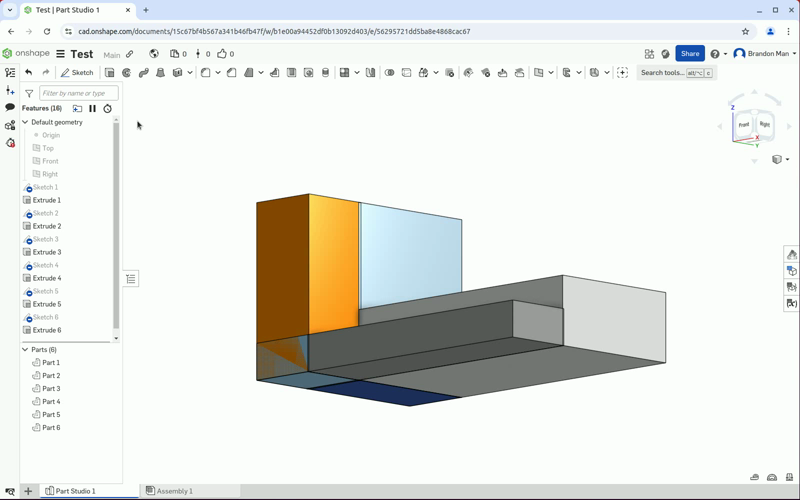
key(down, 3)
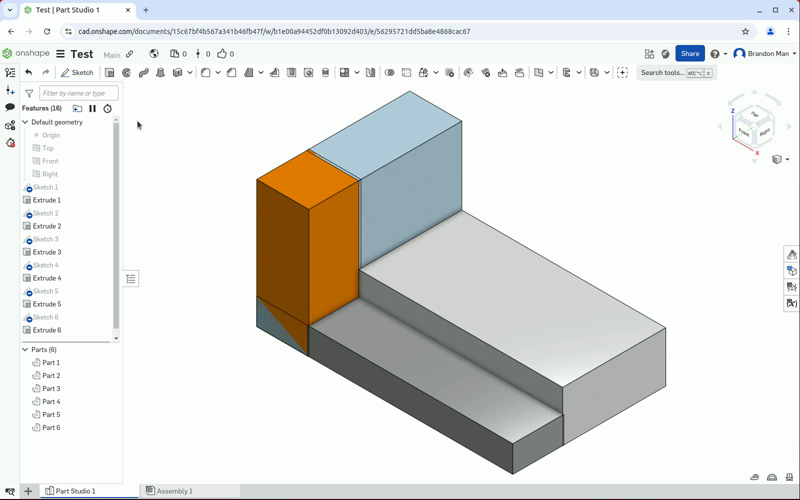
mouse_move(69, 189)
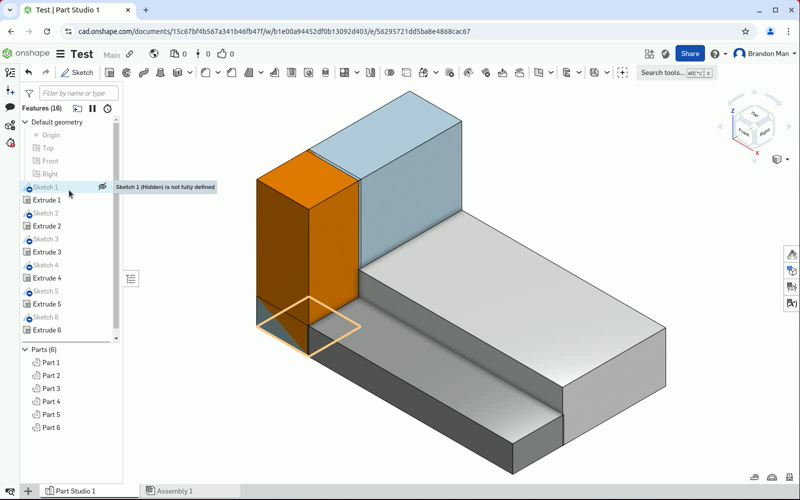
click(69, 189)